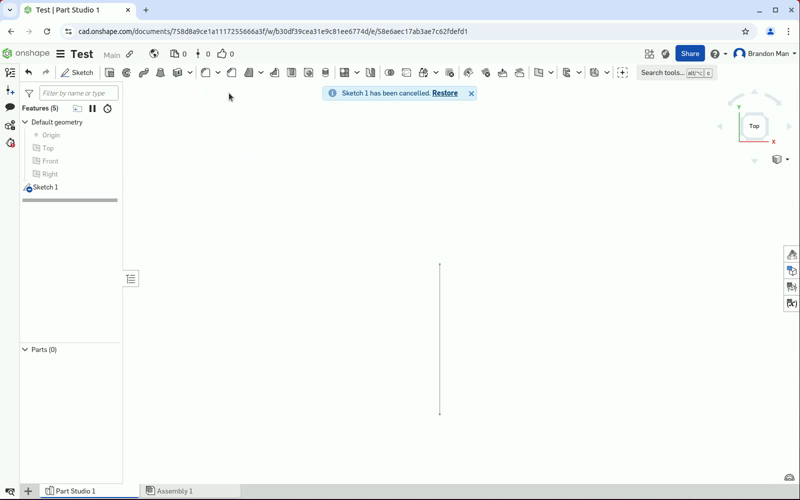
key(shift+h)
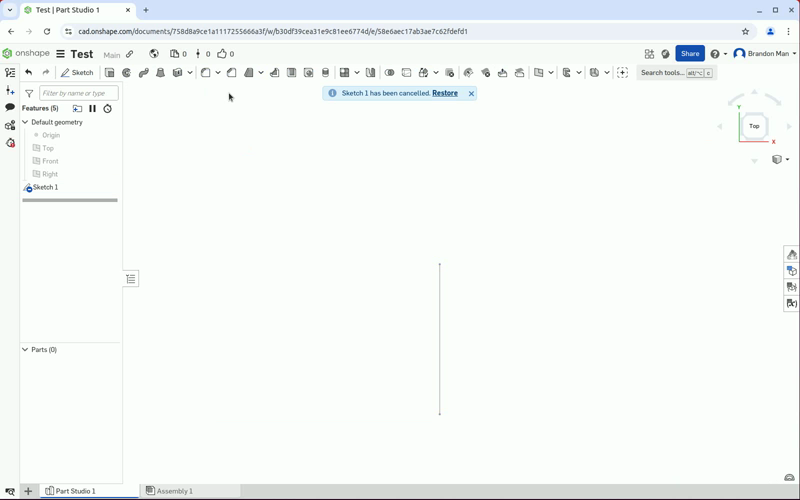
key(shift+s)
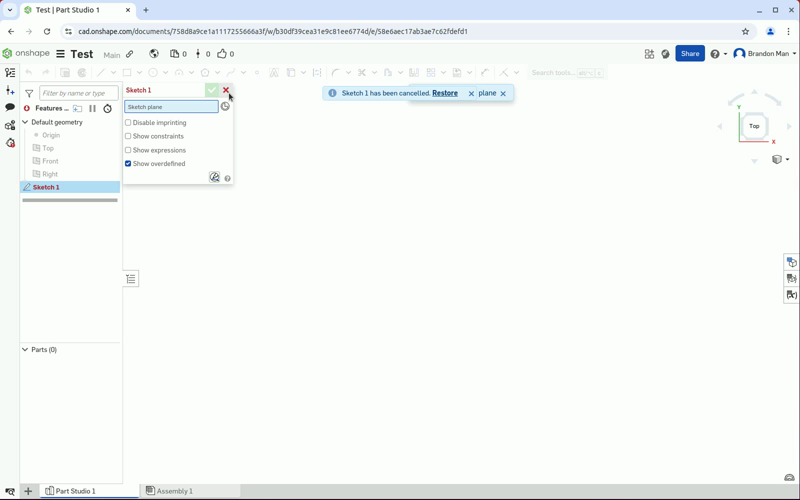
mouse_move(73, 150)
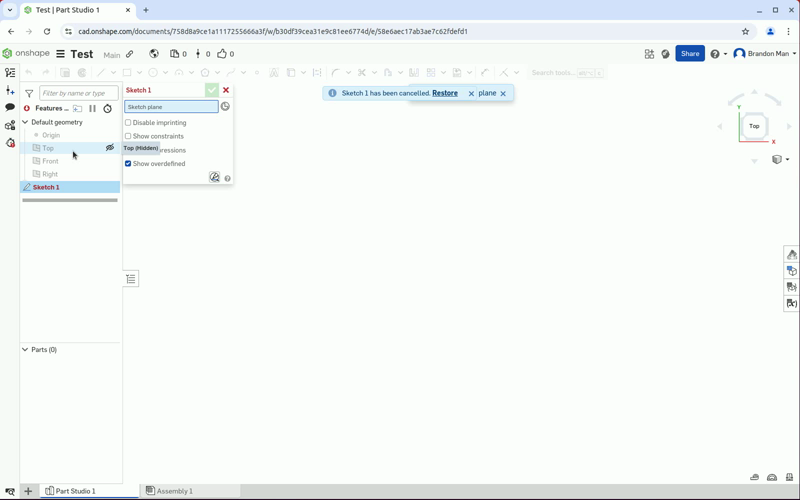
click(73, 150)
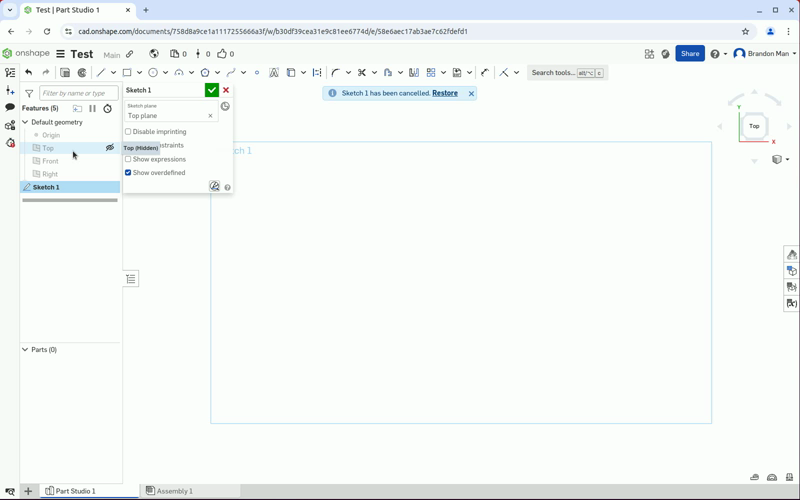
mouse_move(73, 352)
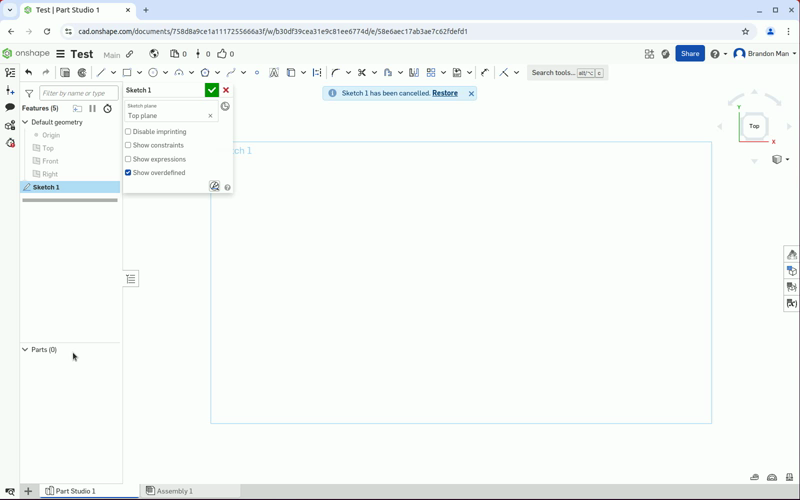
key(y)
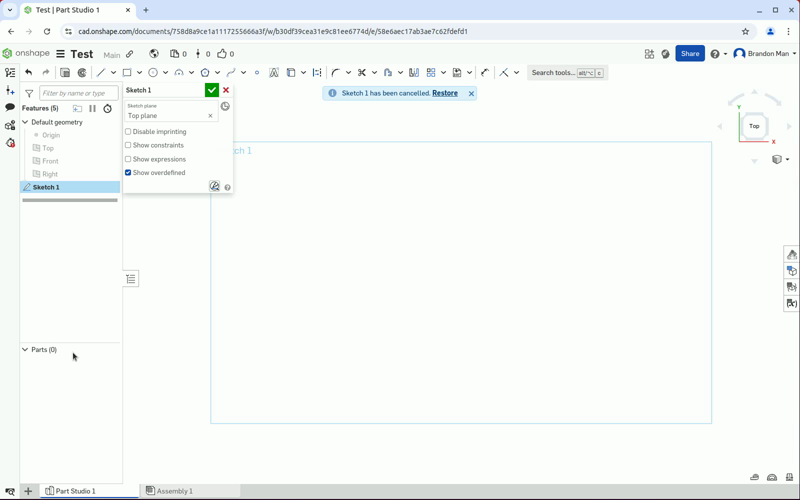
key(l)
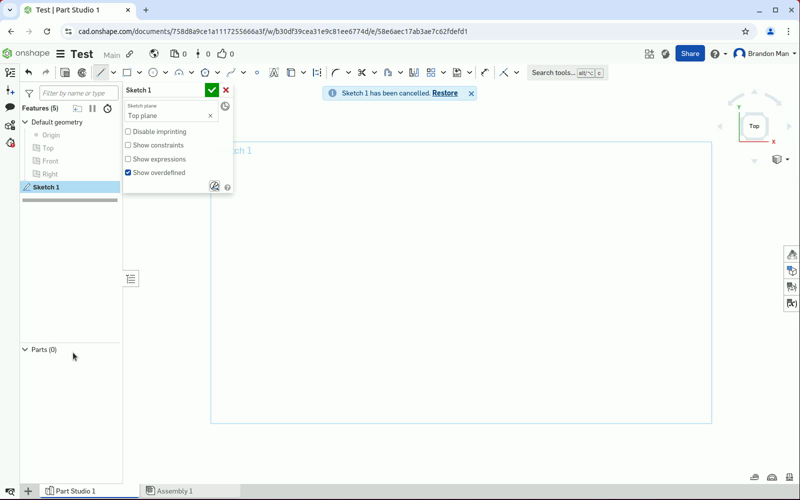
key_down(shift)
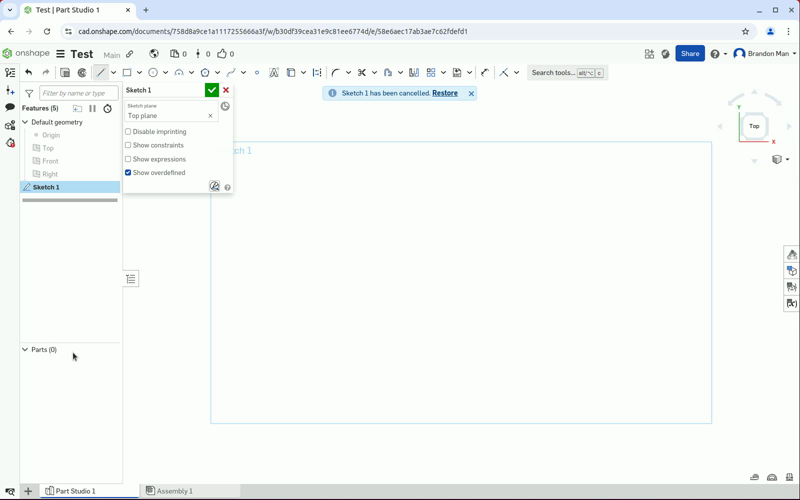
mouse_move(348, 326)
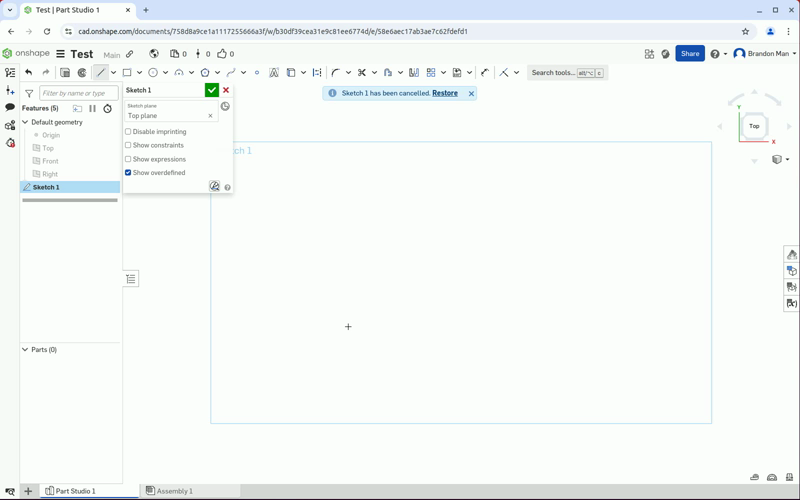
click(348, 326)
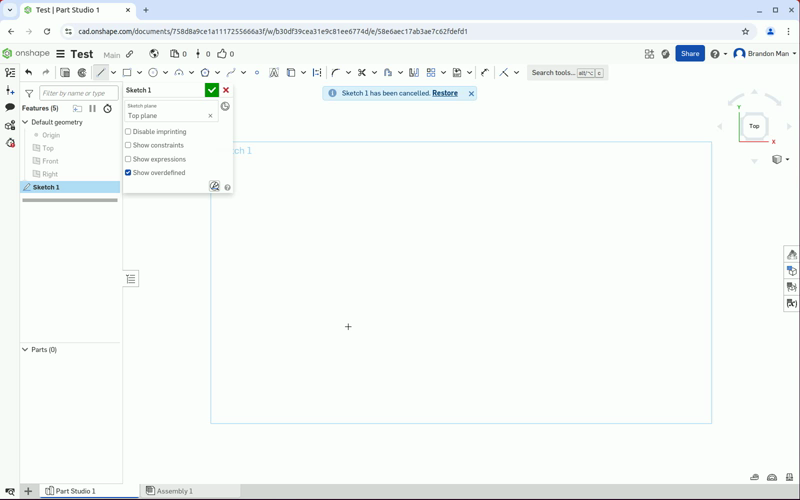
key_up(shift)
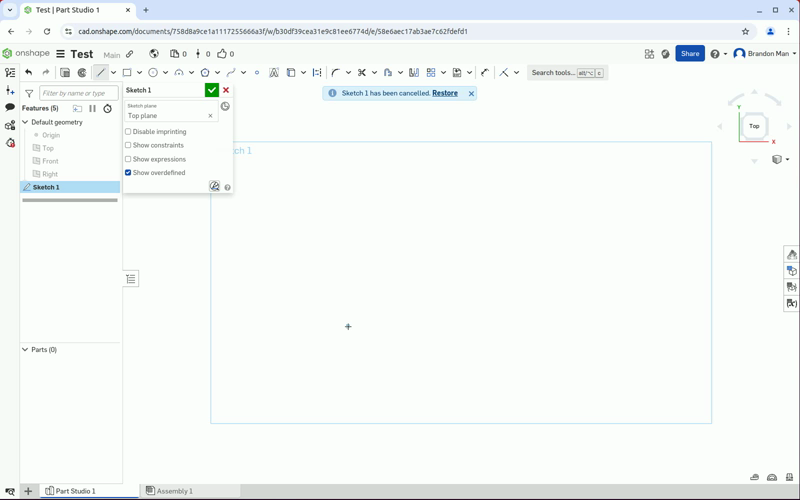
key_down(shift)
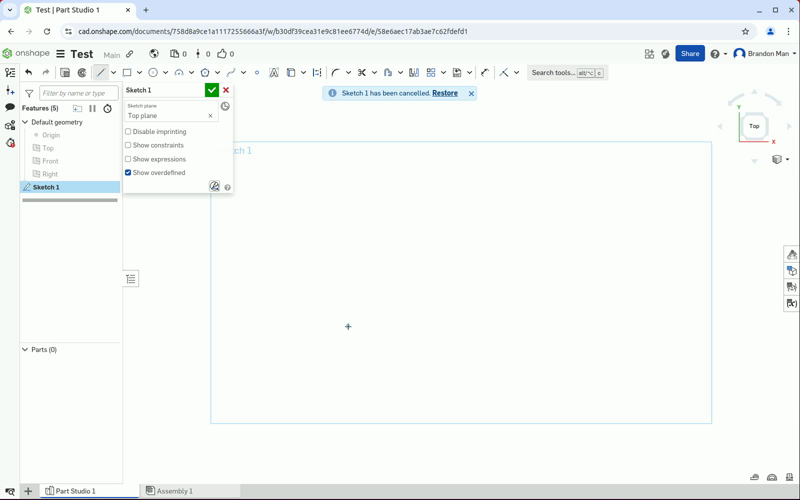
mouse_move(378, 326)
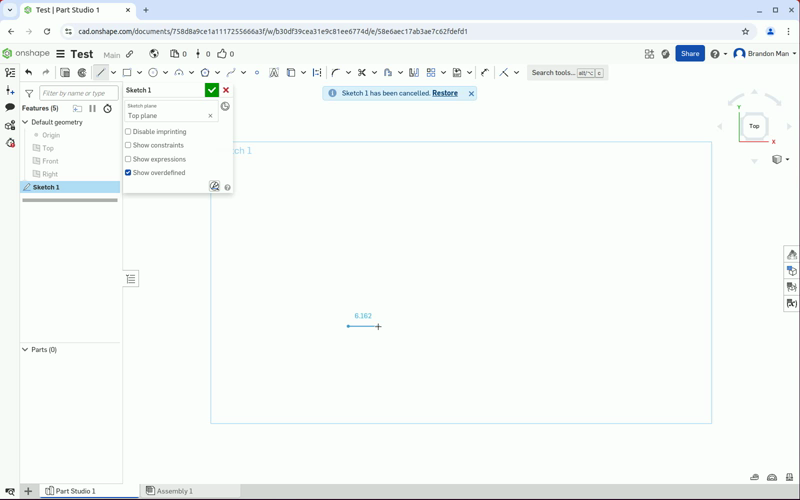
mouse_move(358, 326)
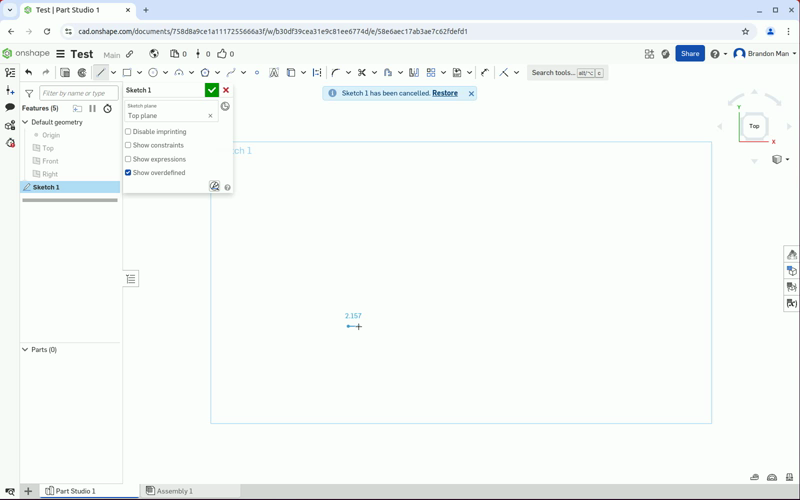
click(358, 326)
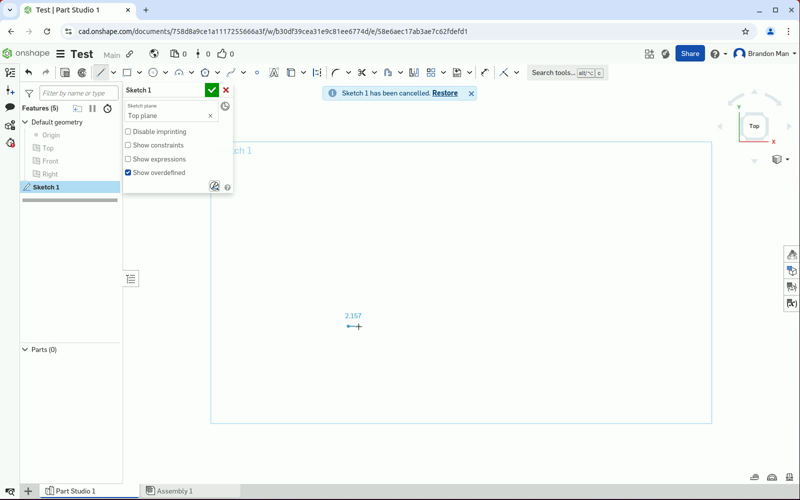
key_up(shift)
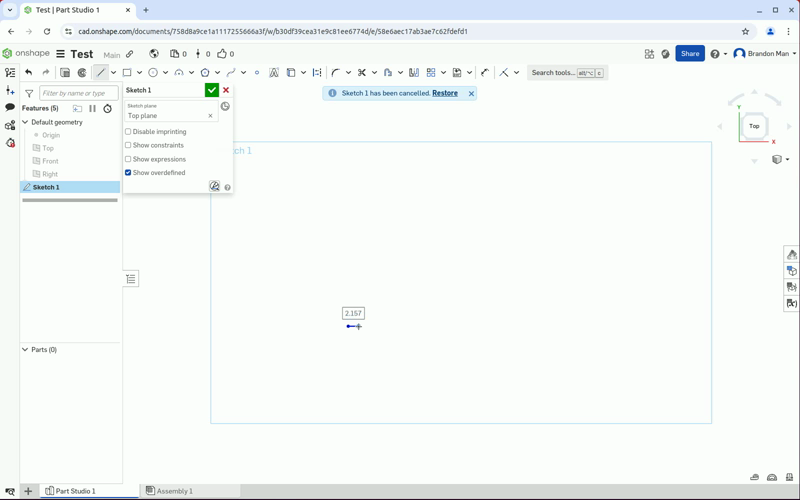
key_down(shift)
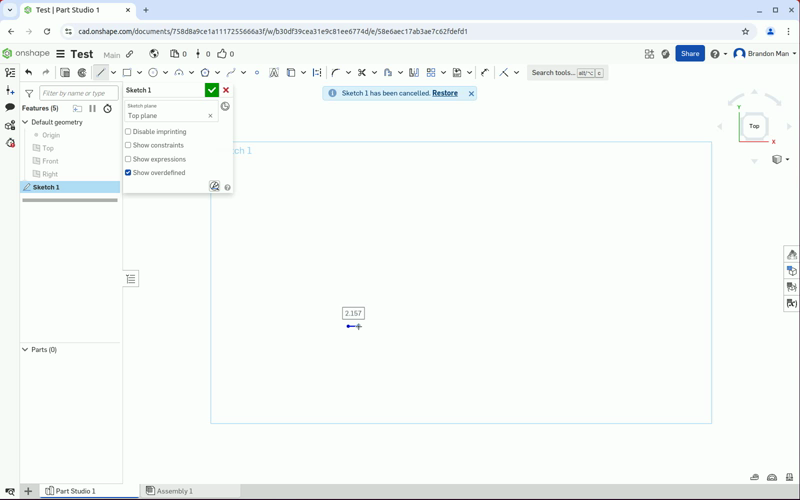
mouse_move(388, 326)
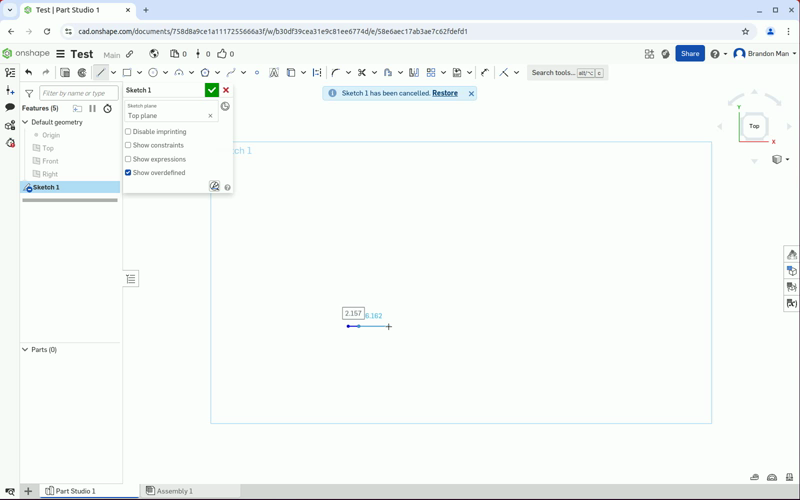
mouse_move(358, 315)
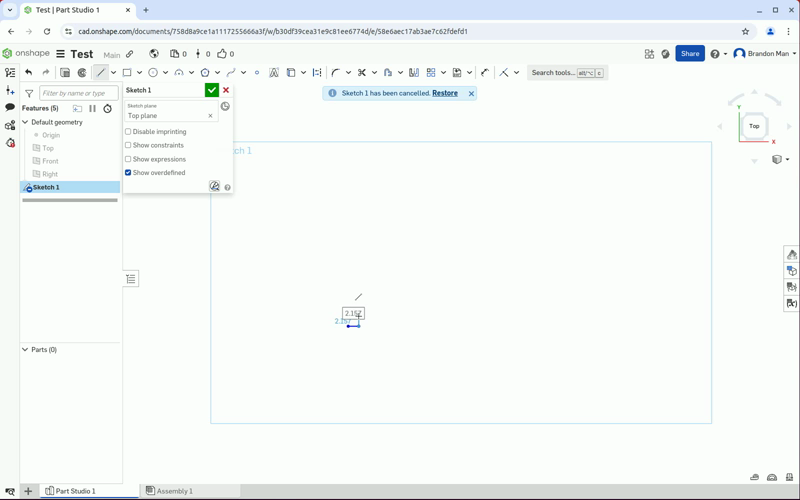
click(358, 315)
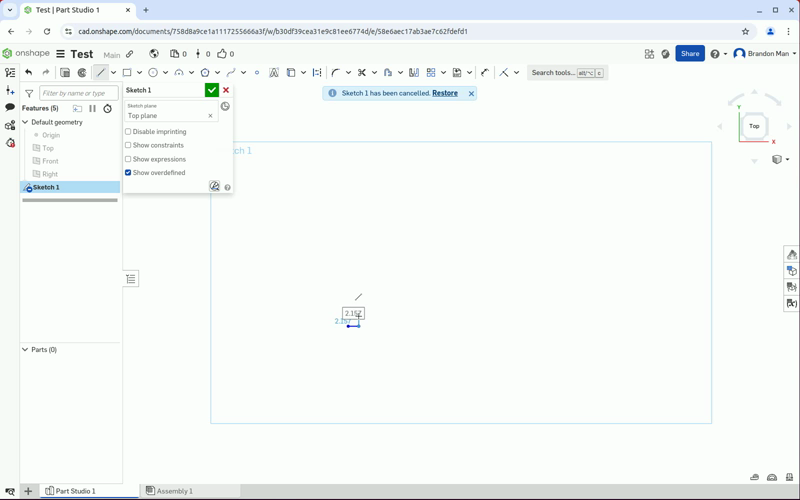
key_up(shift)
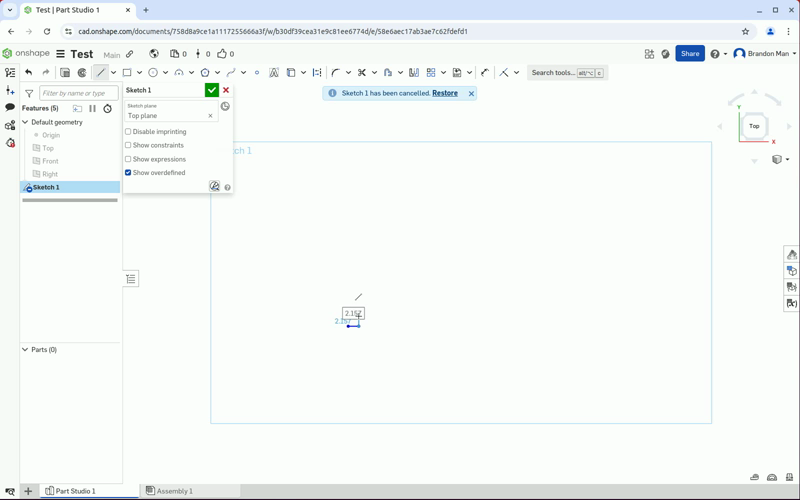
key_down(shift)
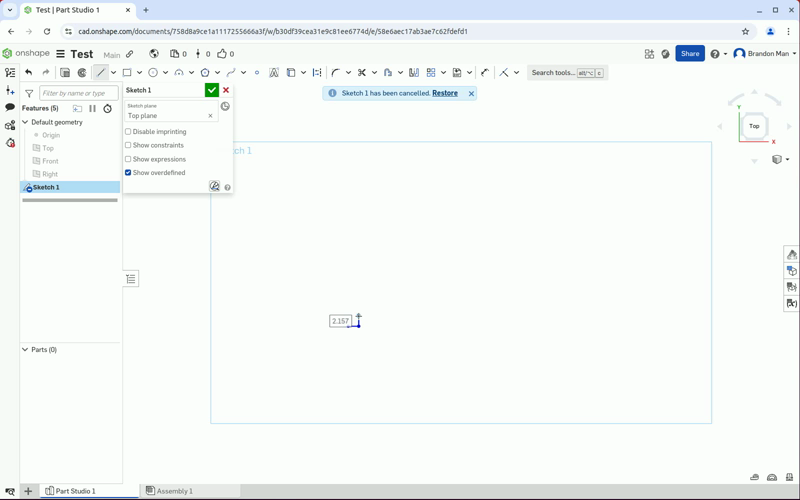
mouse_move(388, 315)
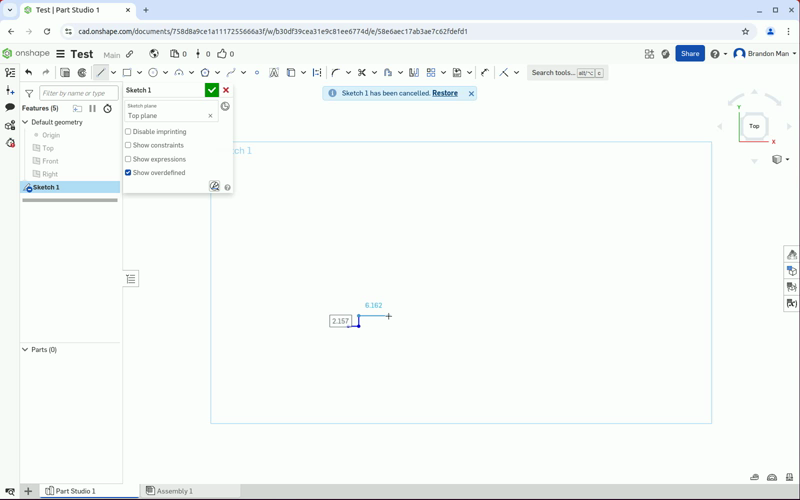
mouse_move(348, 315)
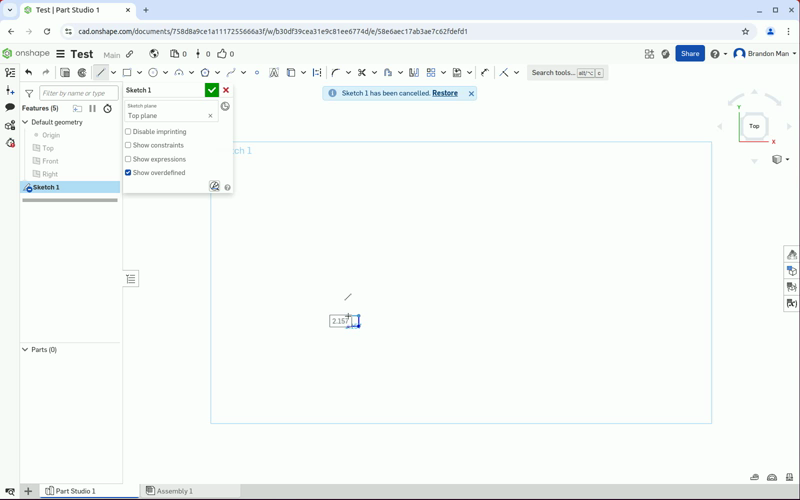
click(348, 315)
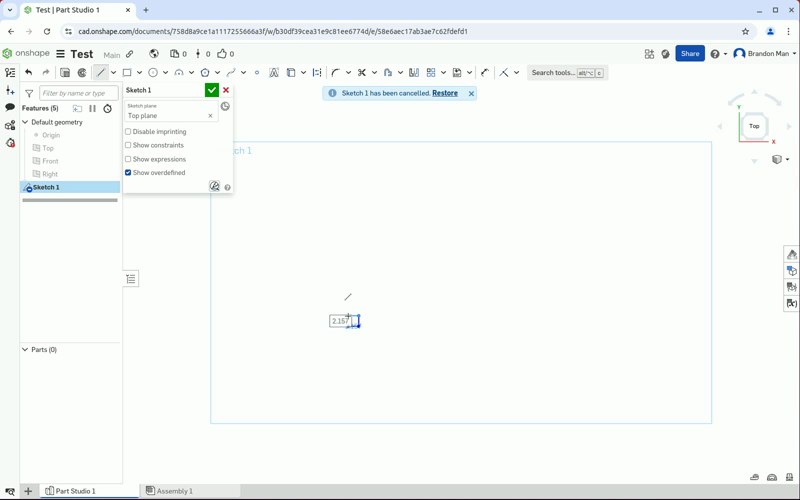
key_up(shift)
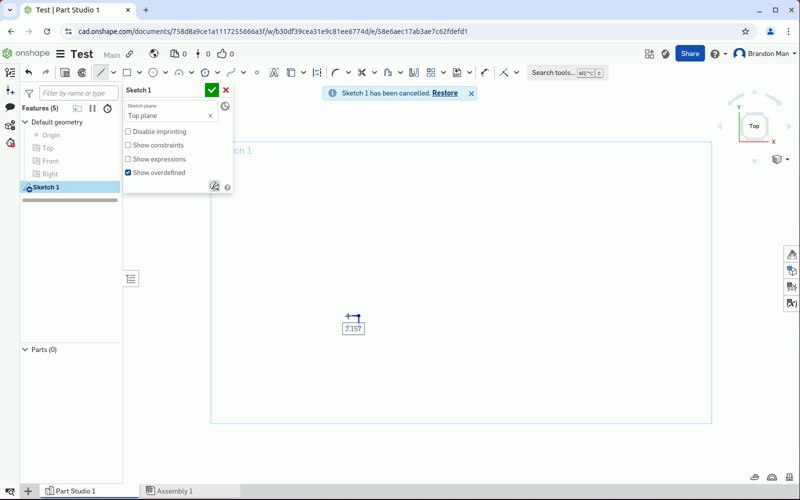
mouse_move(378, 315)
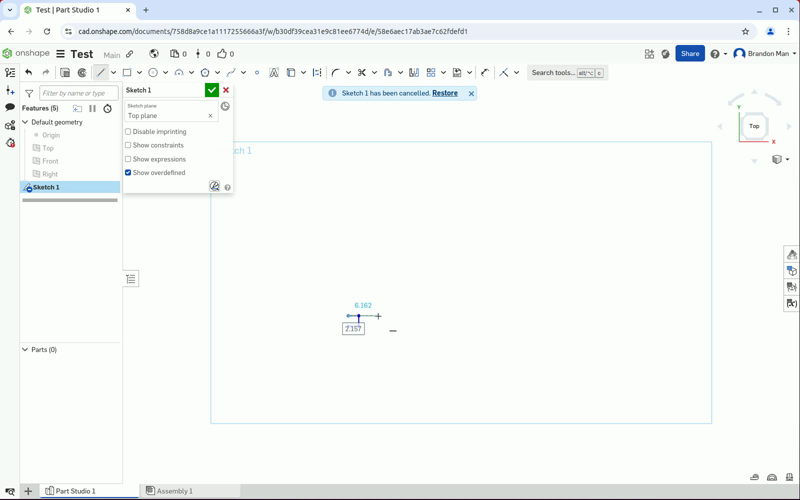
key_down(shift)
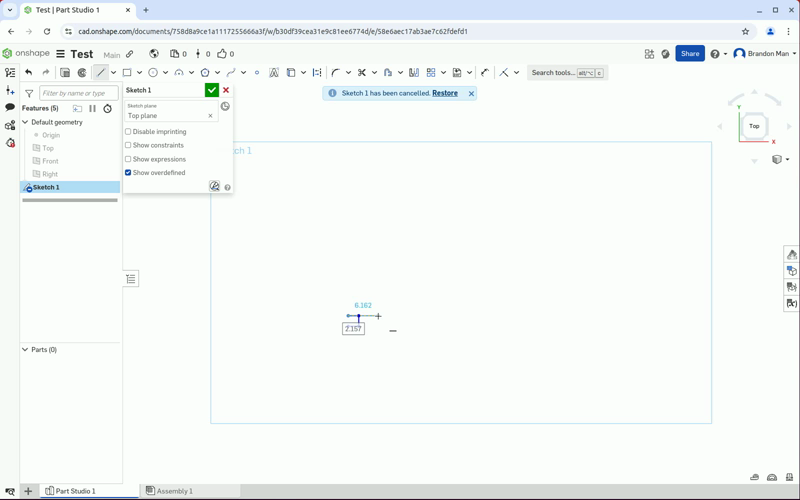
mouse_move(348, 326)
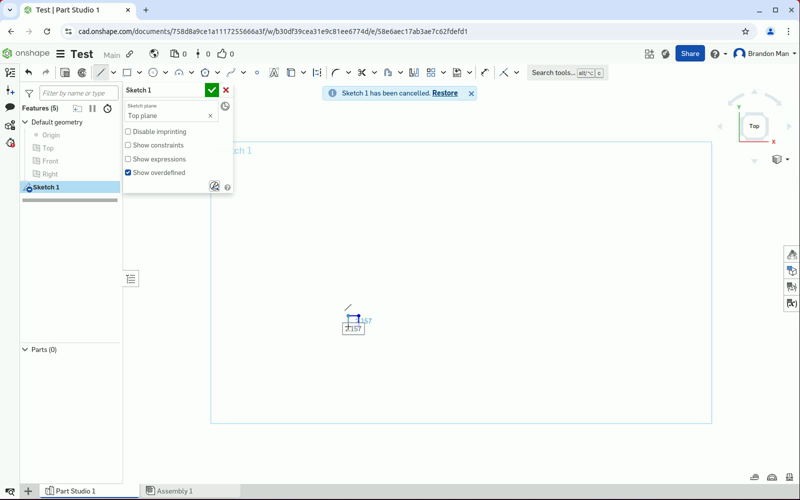
key_up(shift)
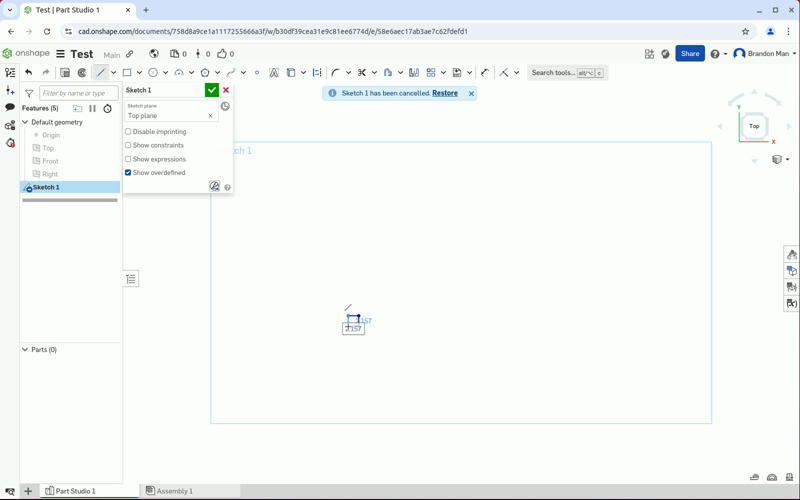
click(348, 326)
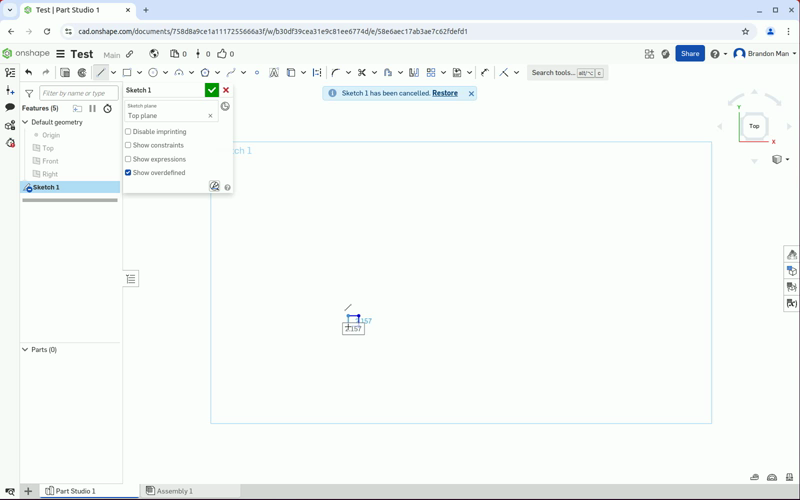
key(esc)
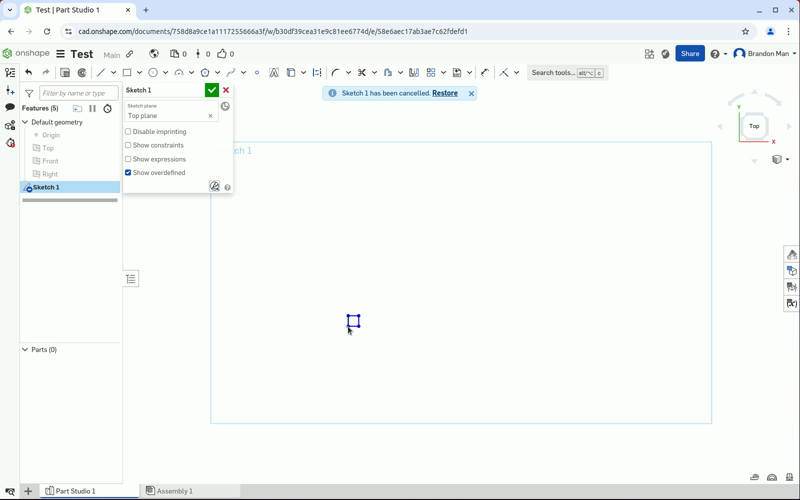
mouse_move(348, 321)
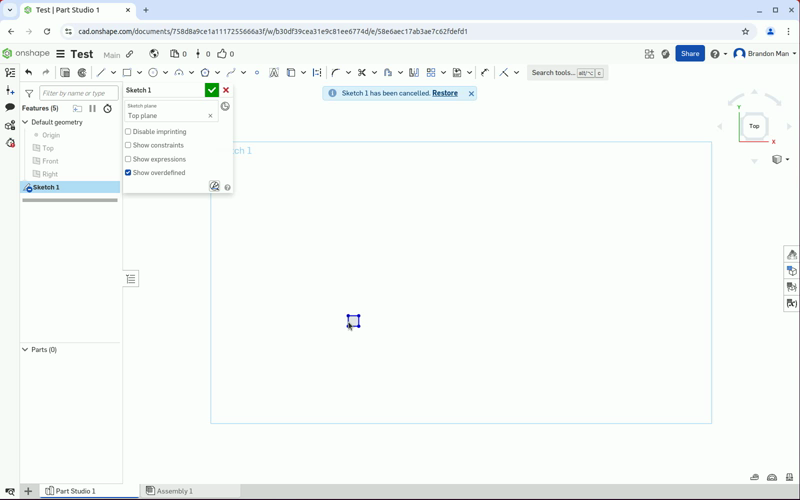
scroll(6)
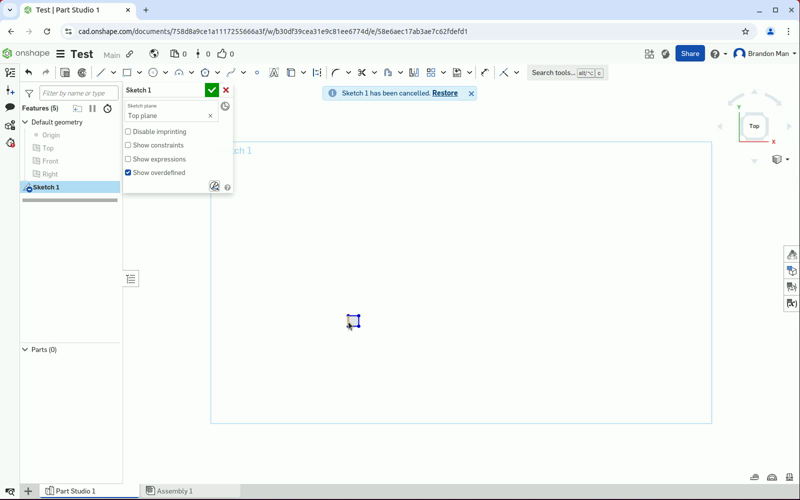
scroll(6)
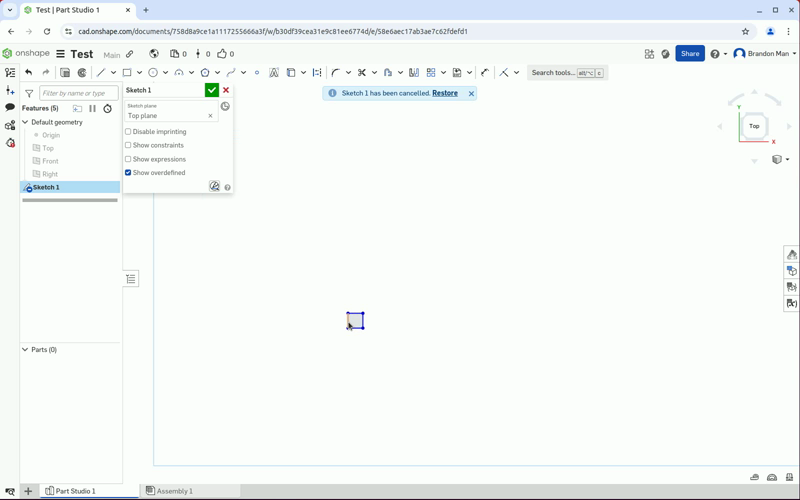
scroll(6)
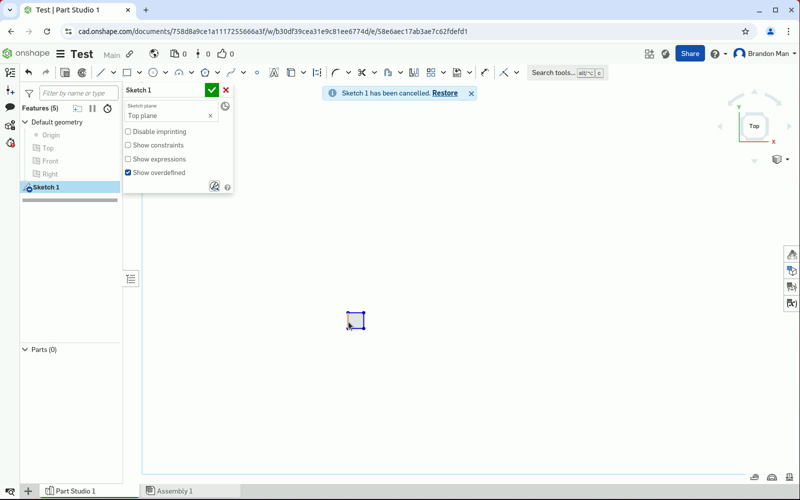
scroll(6)
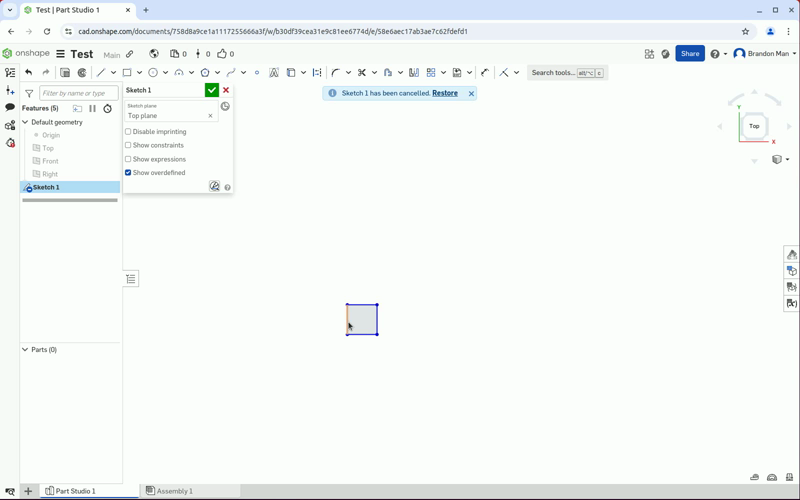
scroll(6)
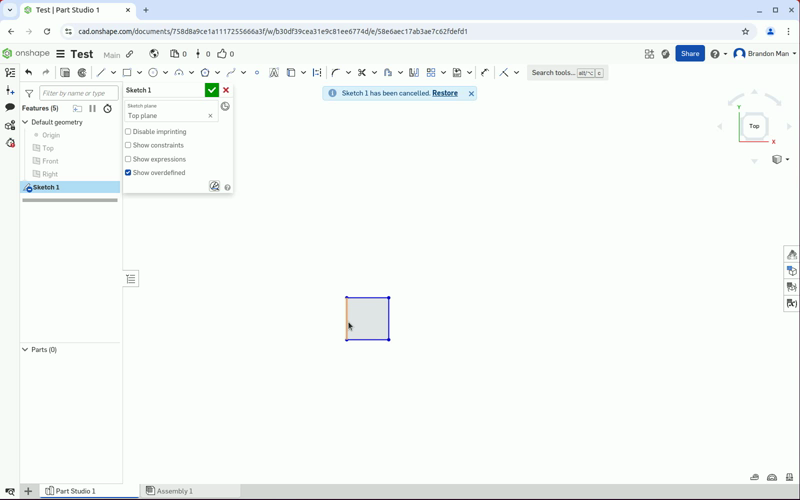
scroll(6)
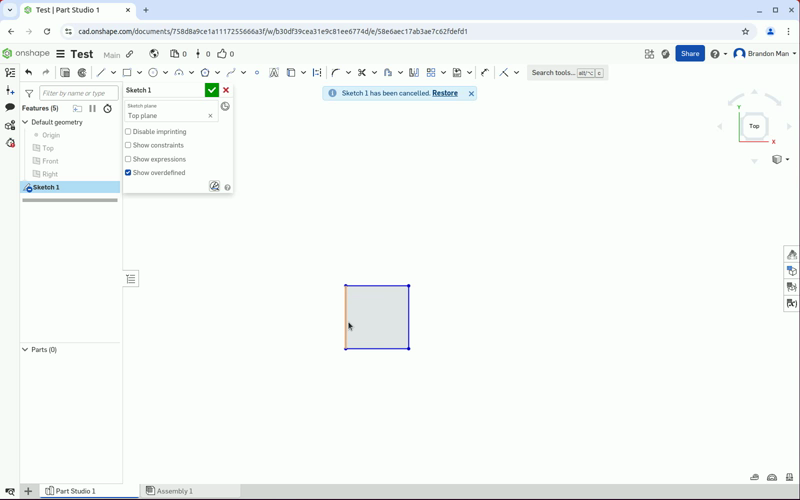
scroll(6)
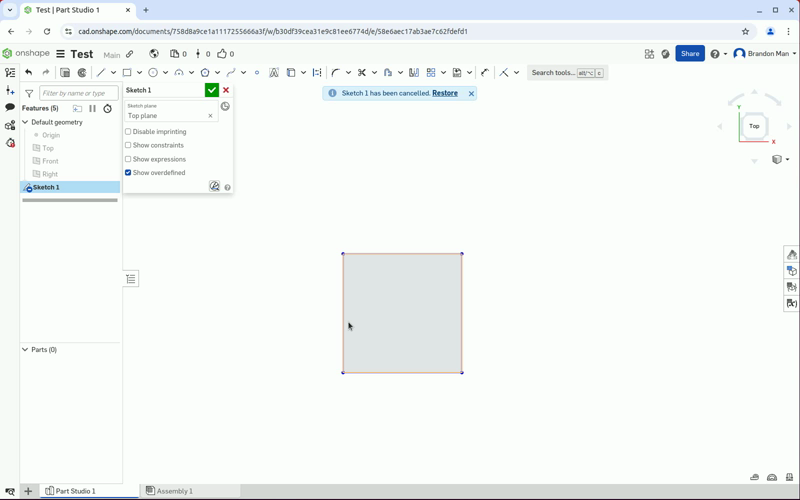
click(348, 321)
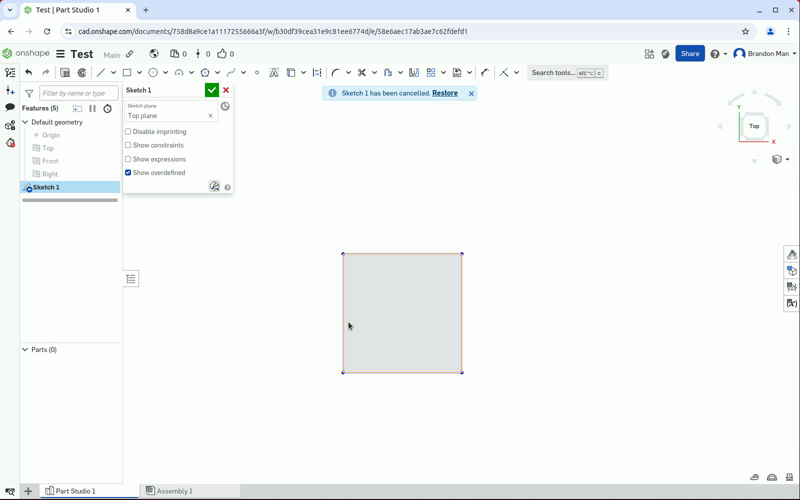
scroll(-6)
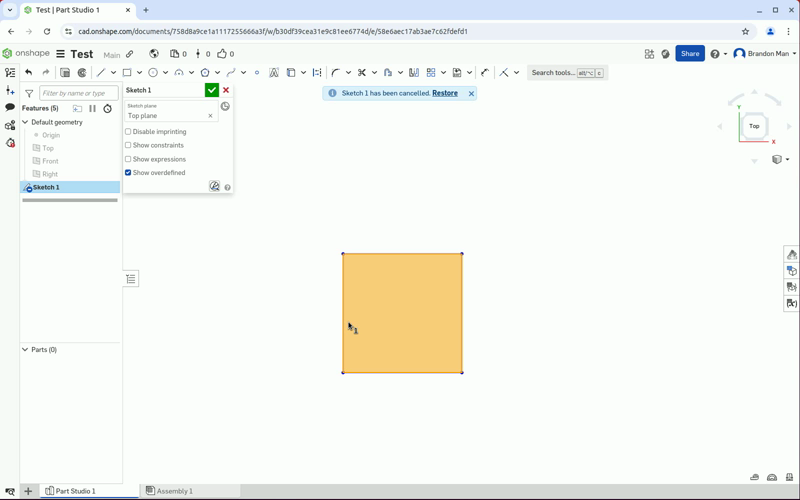
scroll(-6)
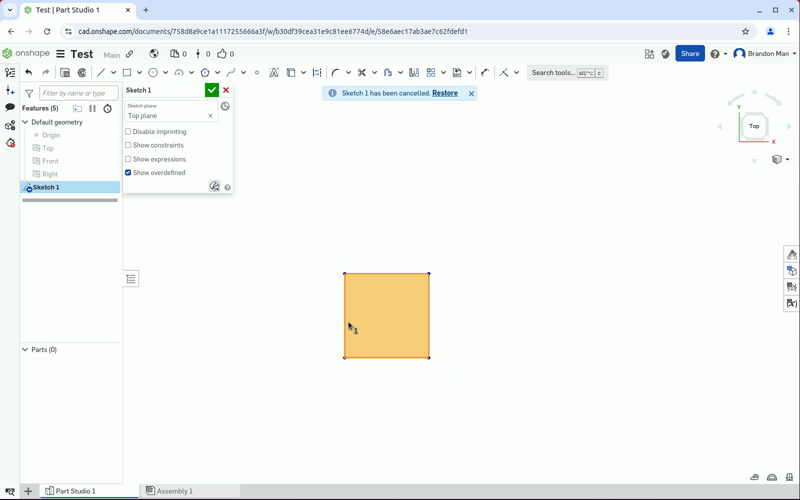
scroll(-6)
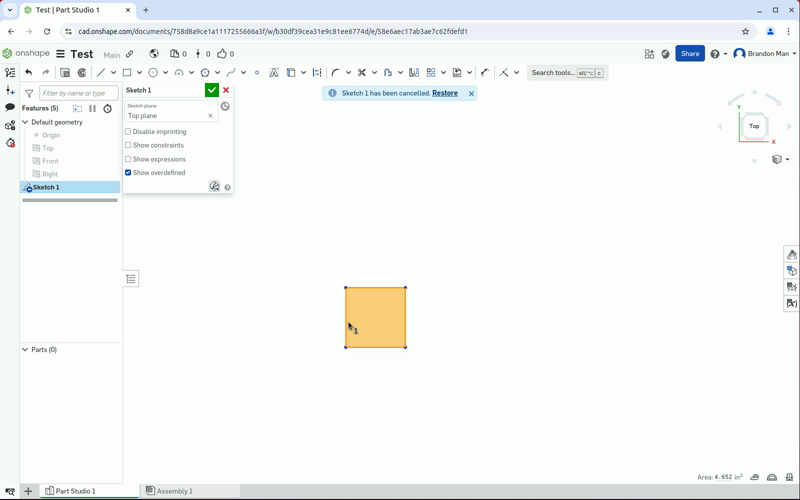
scroll(-6)
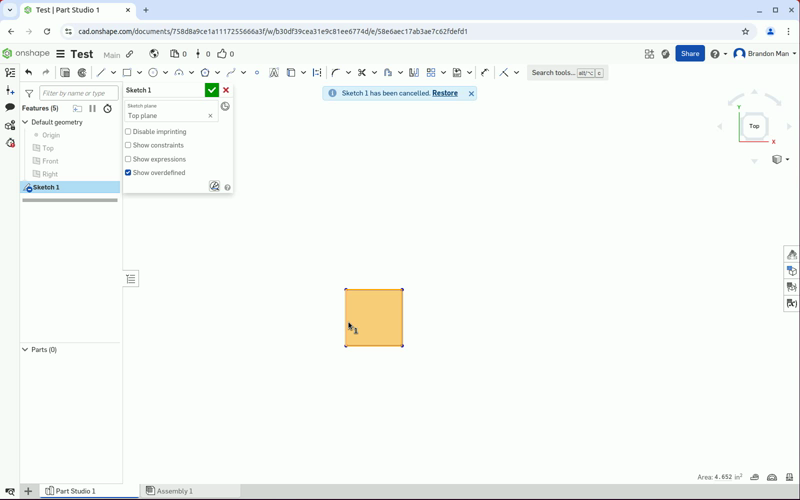
scroll(-6)
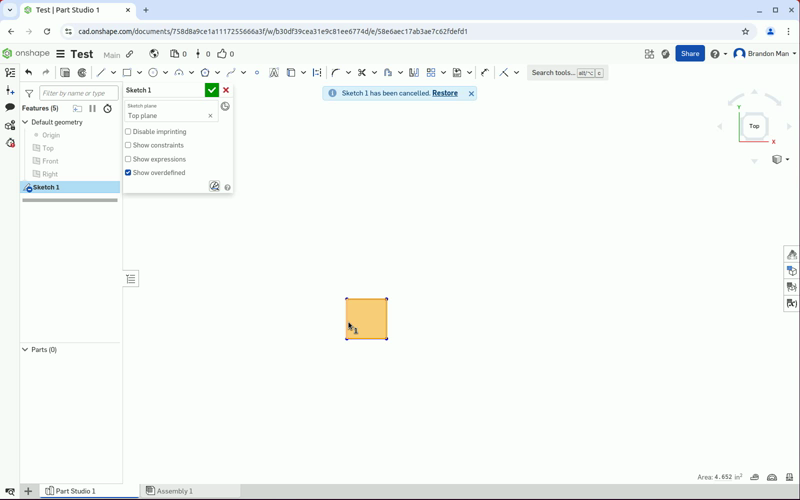
scroll(-6)
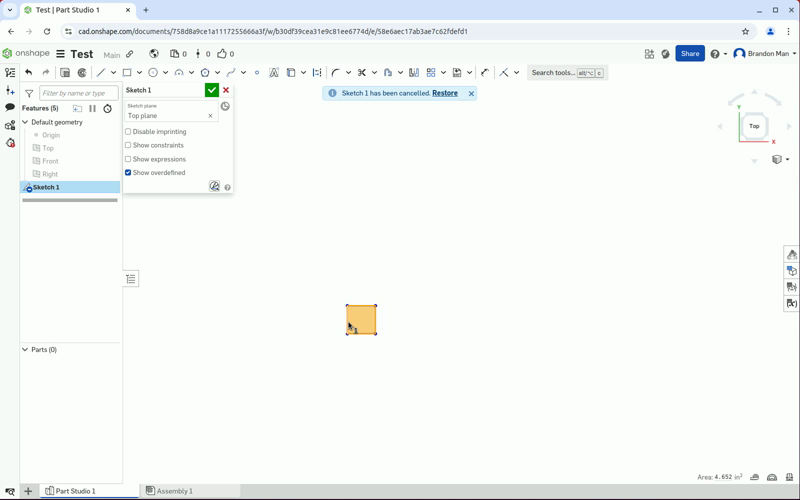
scroll(-6)
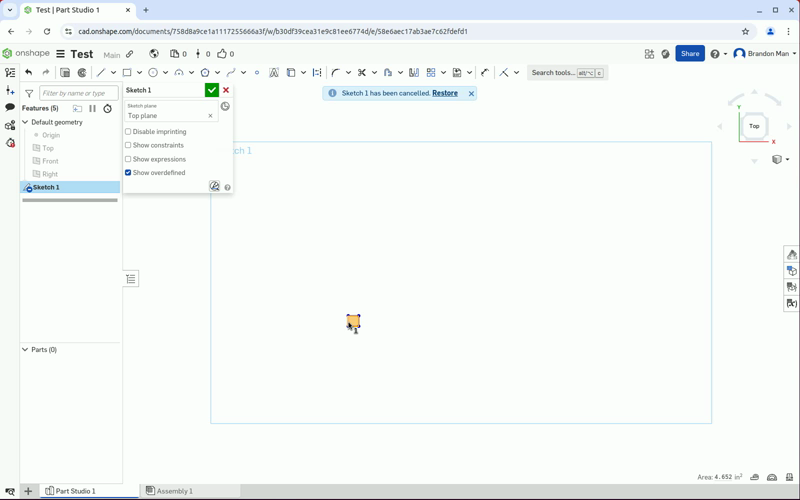
mouse_move(73, 352)
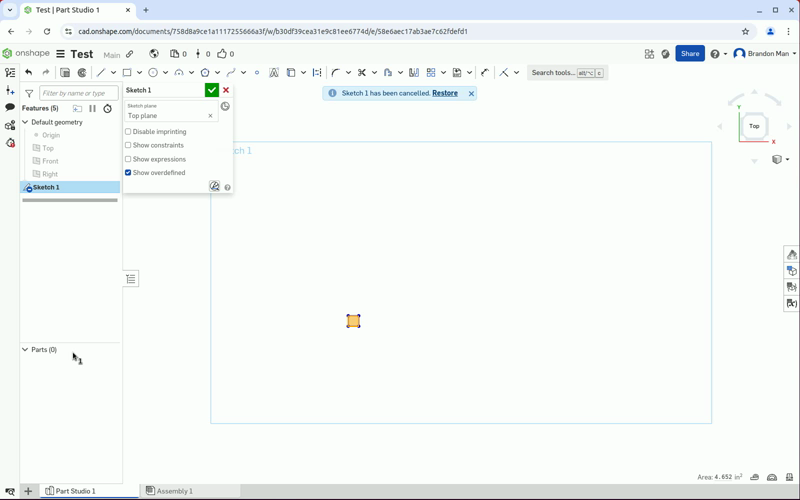
key(shift+y)
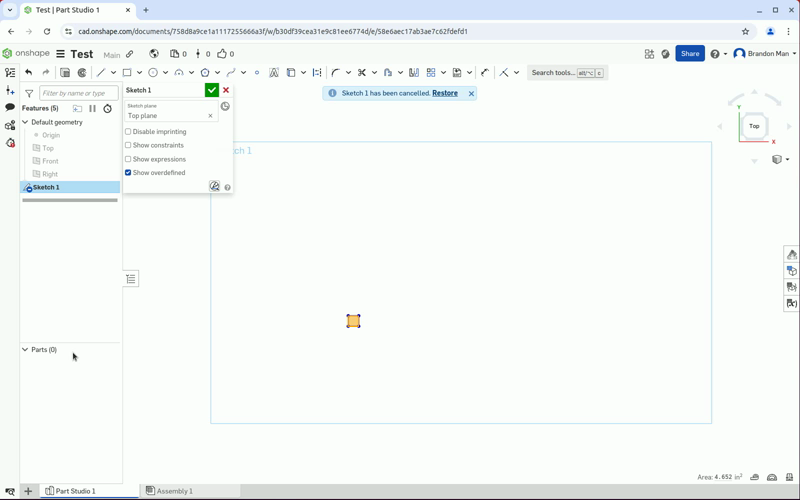
key(shift+e)
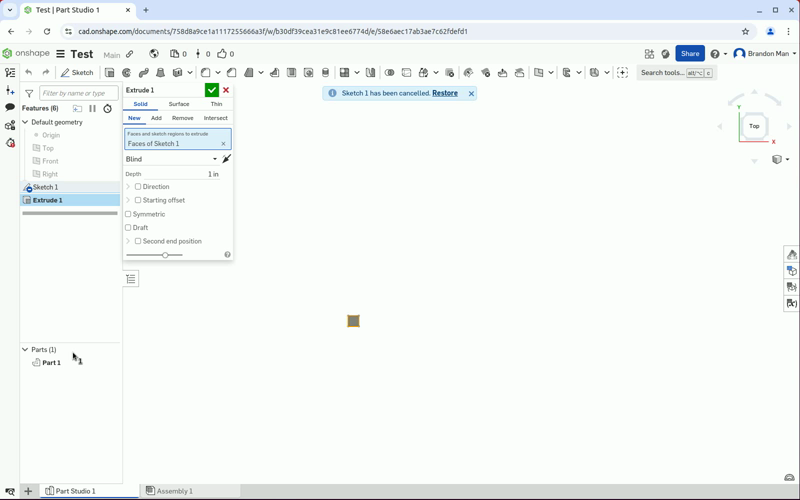
mouse_move(143, 106)
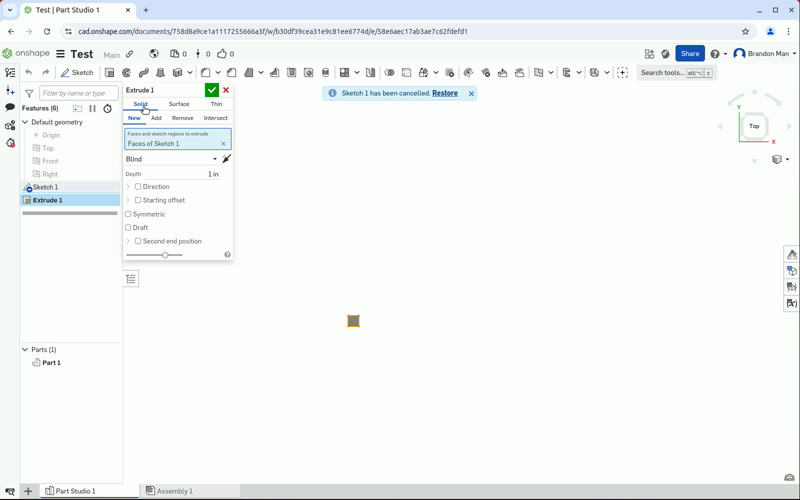
click(143, 106)
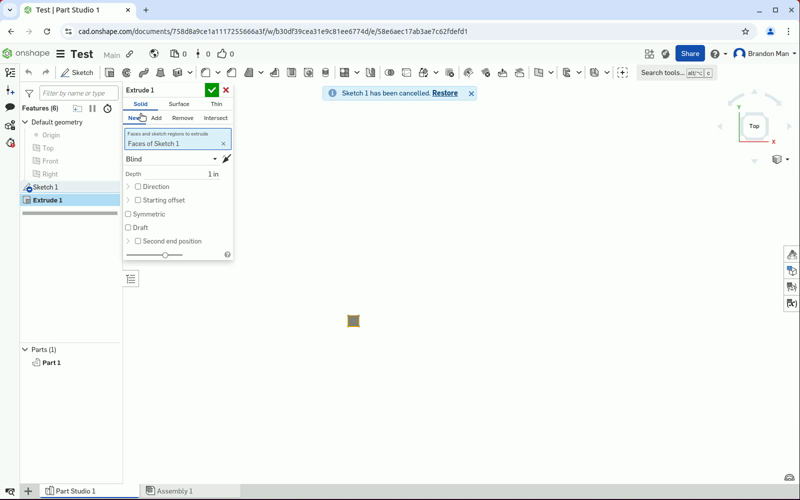
mouse_move(137, 120)
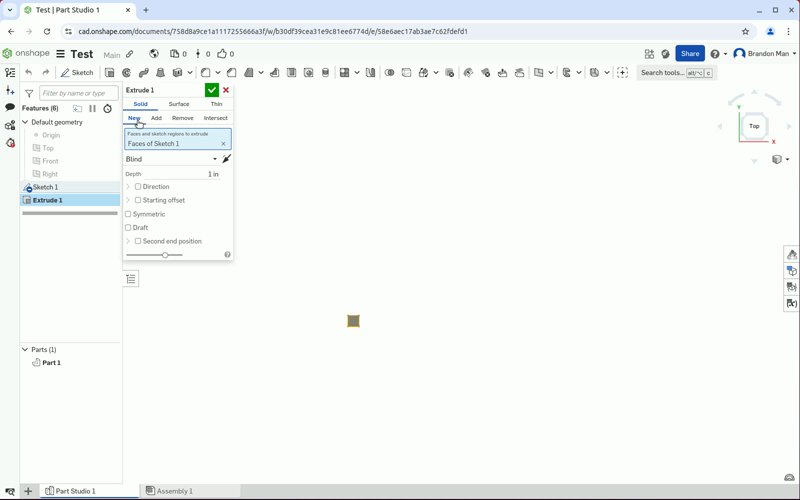
click(137, 120)
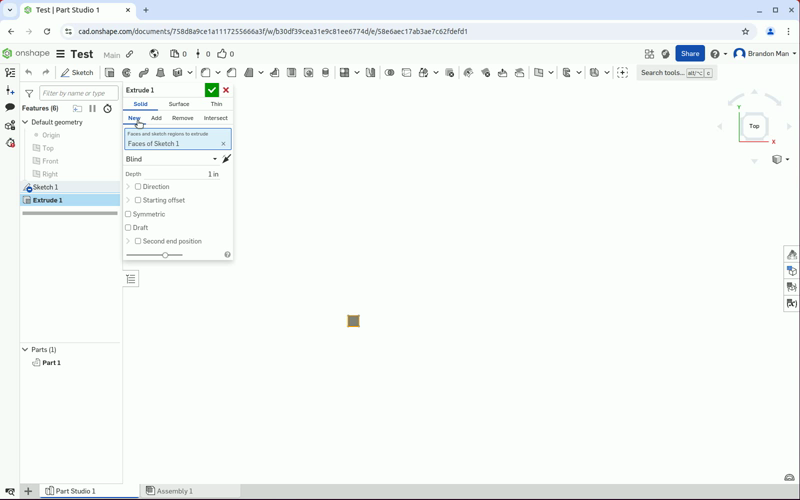
key(tab, 4)
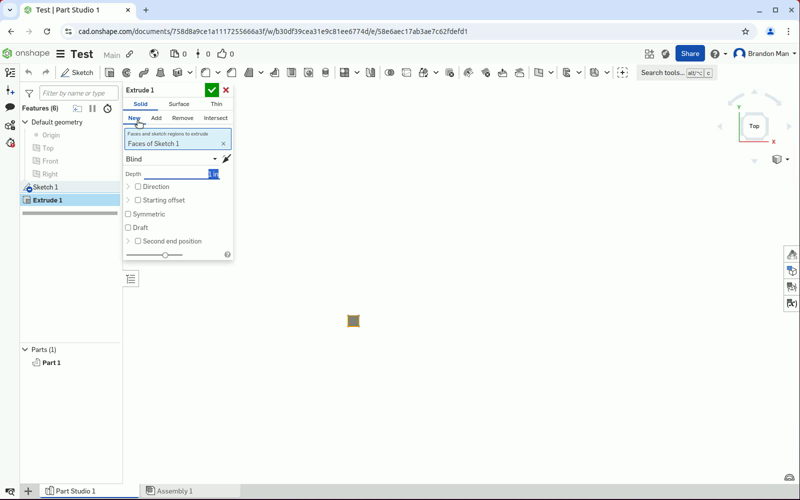
text(-15.405)
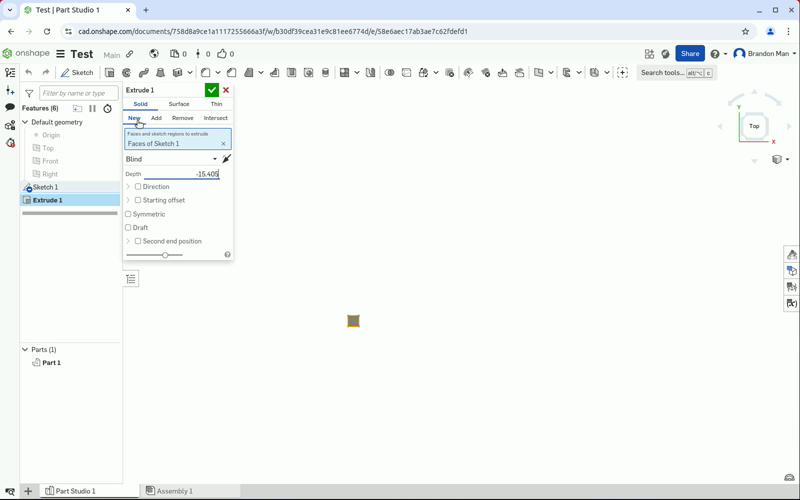
key(enter)
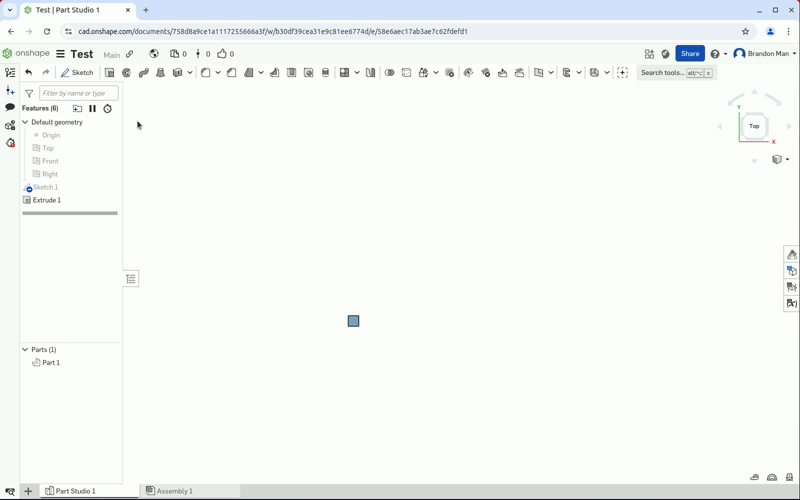
key(shift+h)
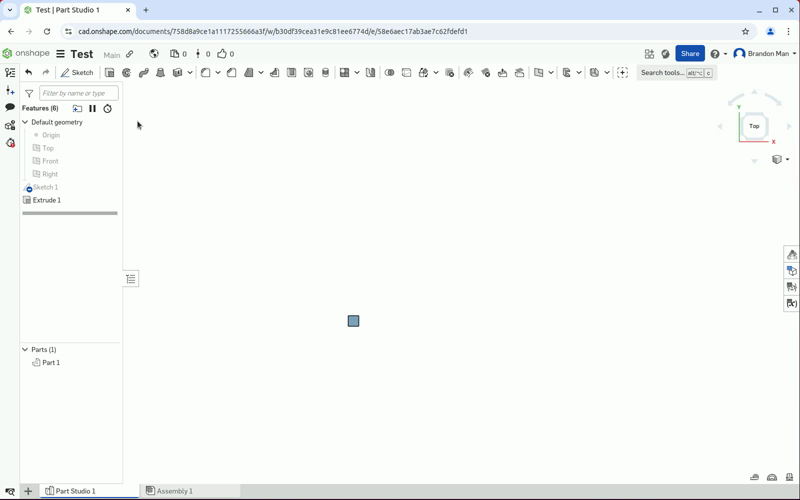
key(shift+h)
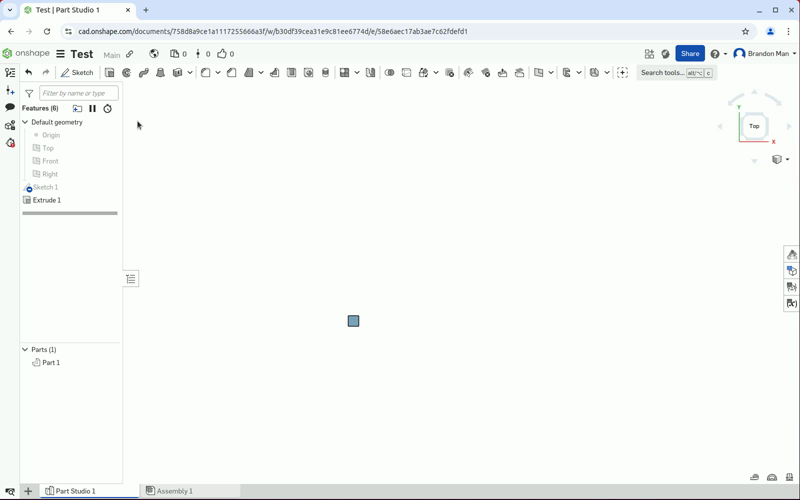
mouse_move(73, 189)
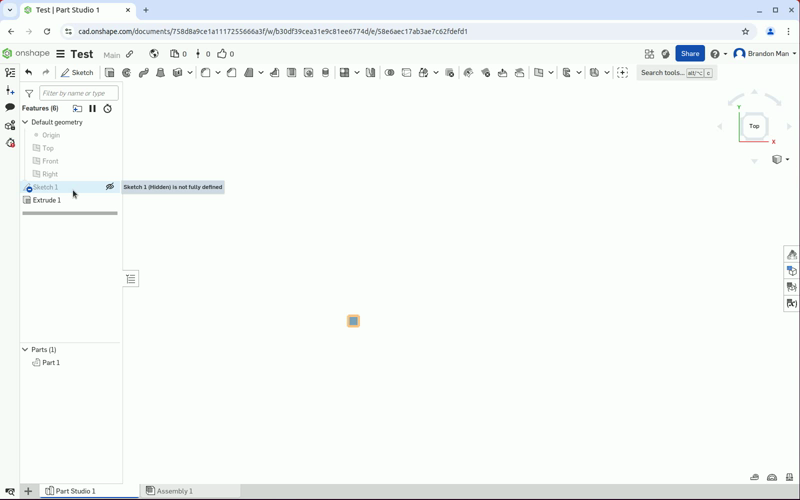
click(73, 189)
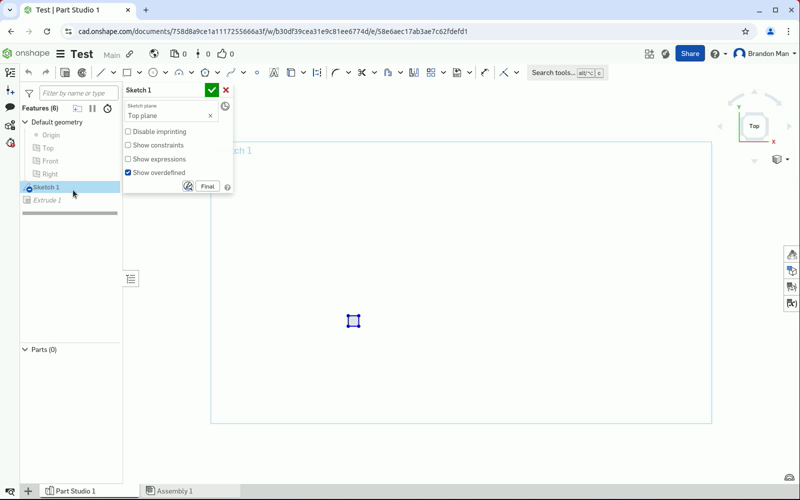
mouse_move(229, 92)
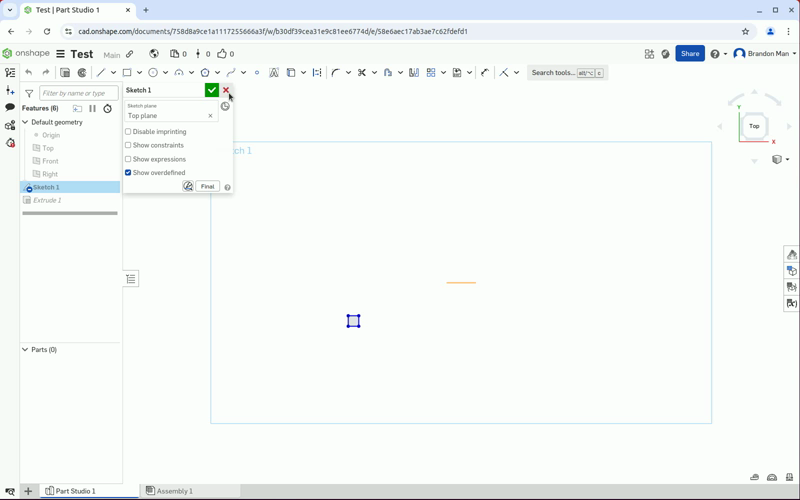
click(229, 92)
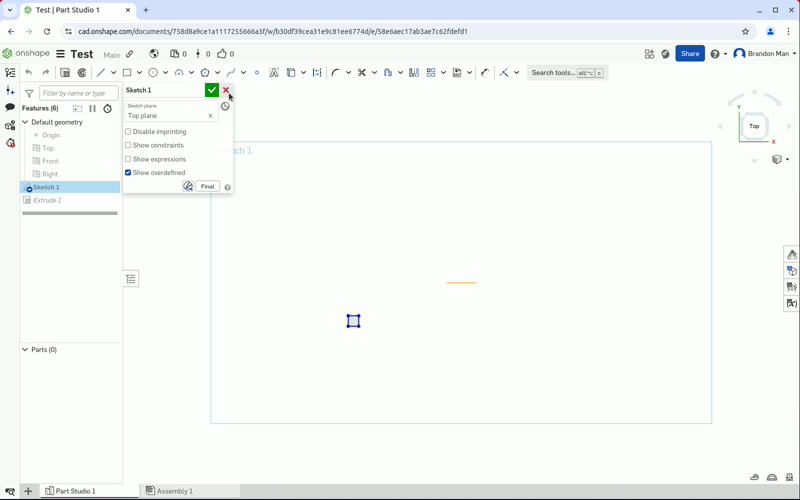
key(shift+s)
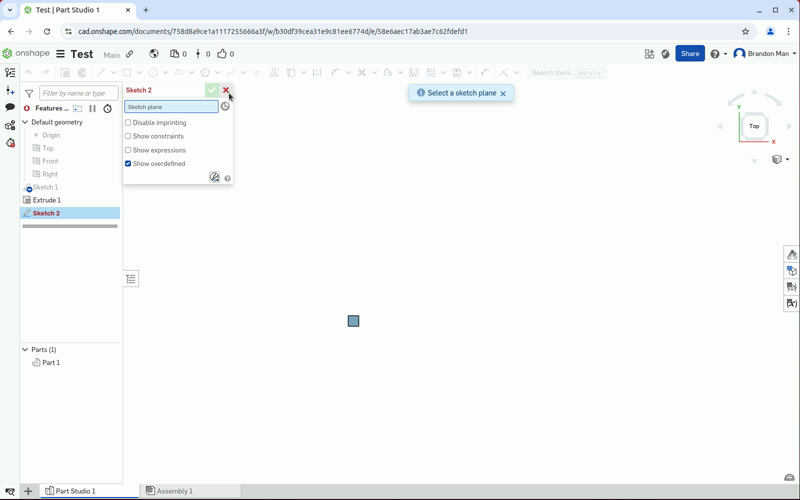
mouse_move(73, 150)
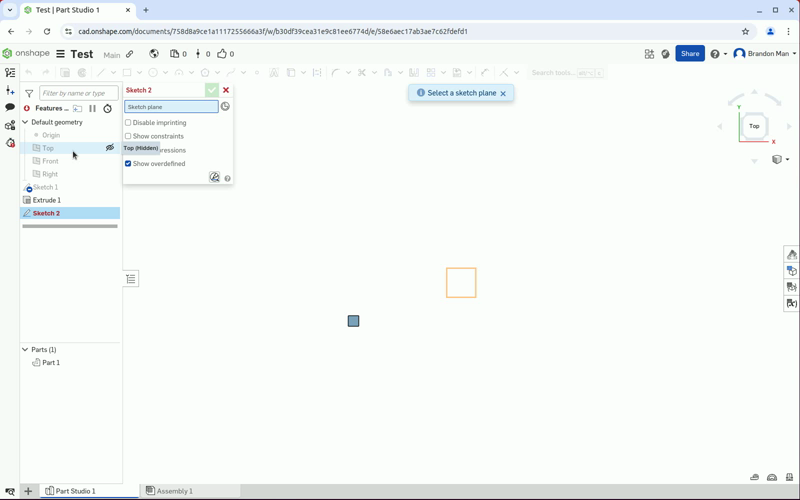
click(73, 150)
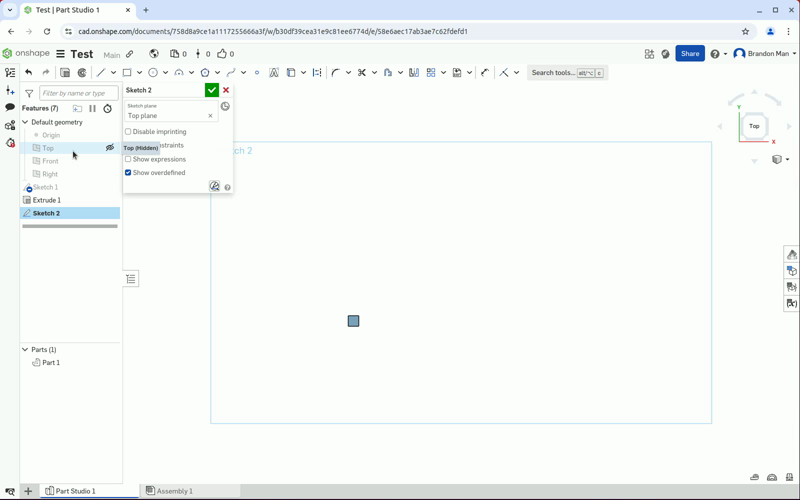
mouse_move(73, 352)
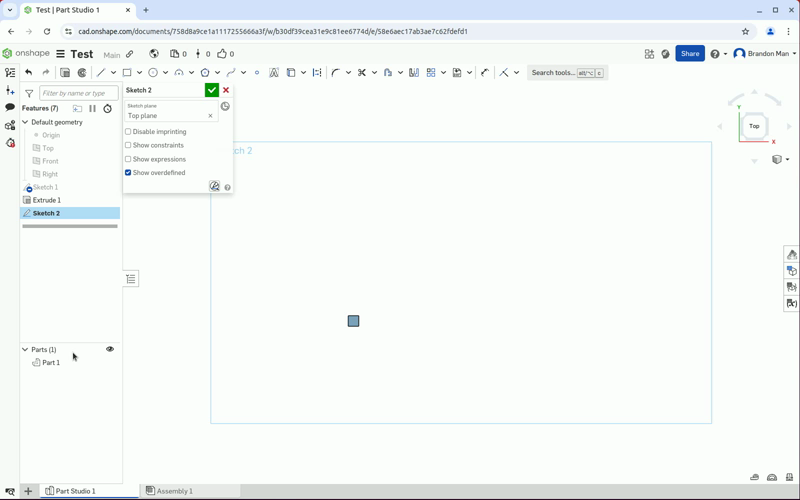
key(y)
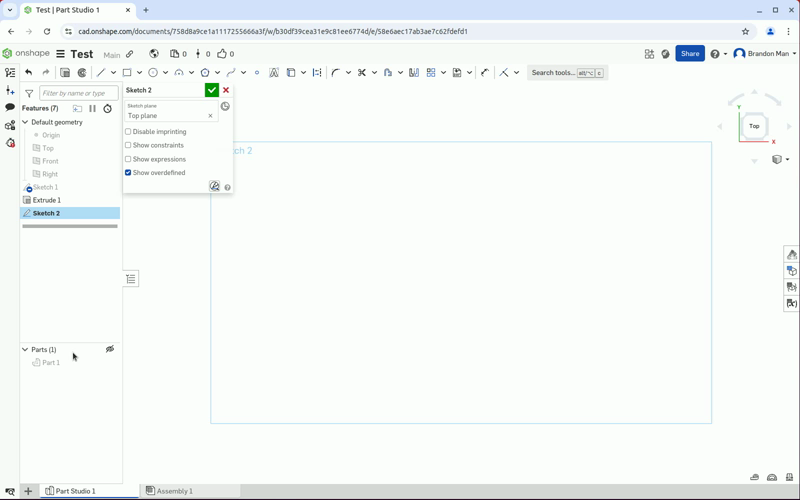
key(l)
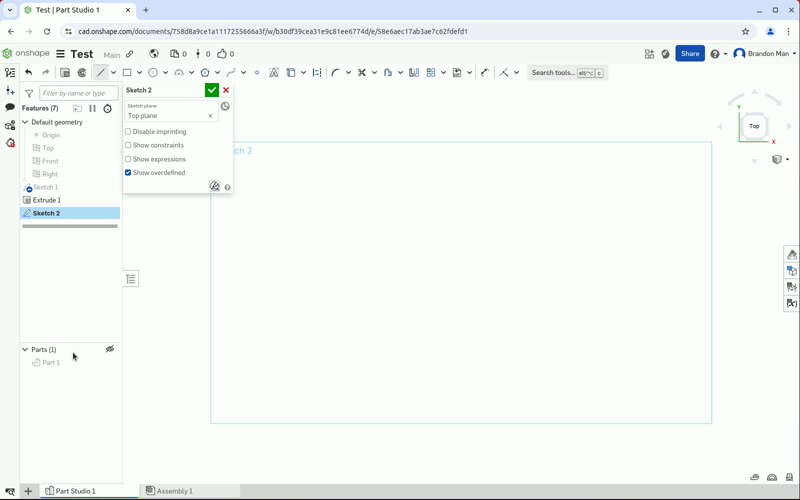
key_down(shift)
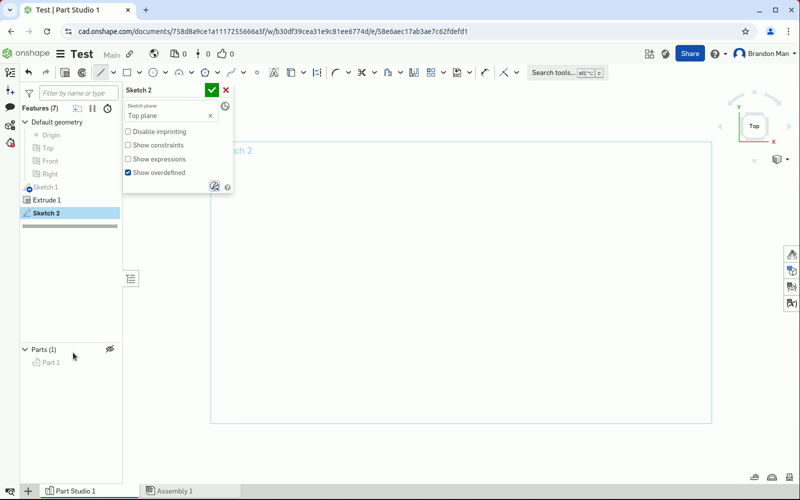
mouse_move(348, 391)
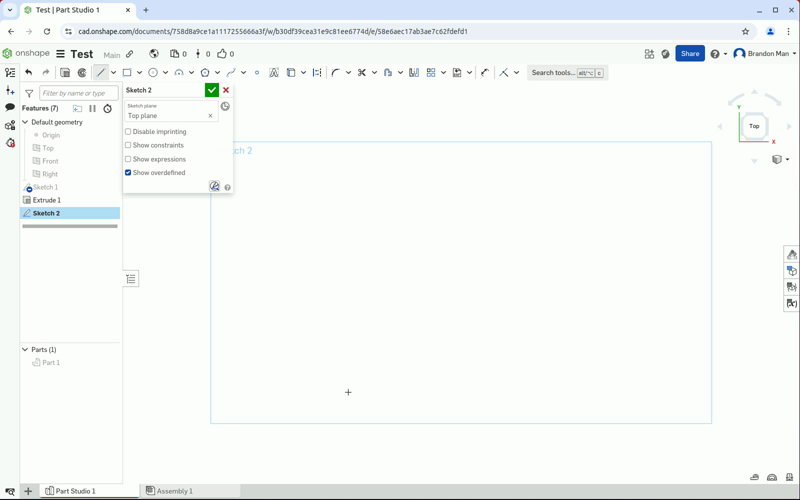
click(348, 391)
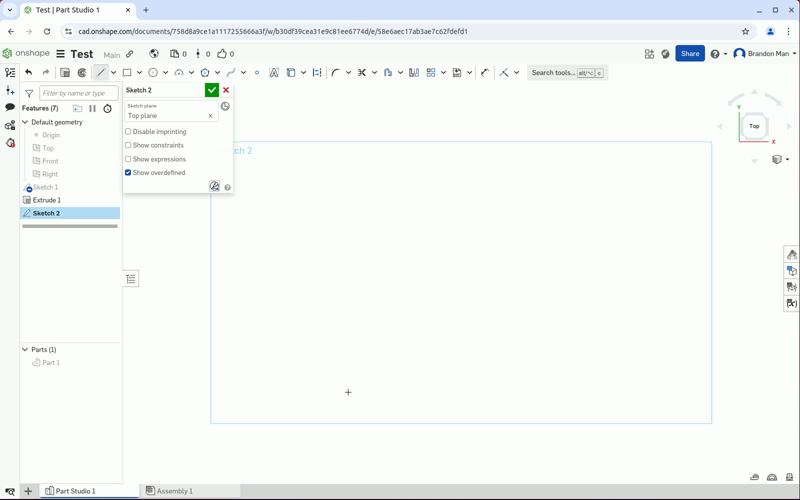
key_up(shift)
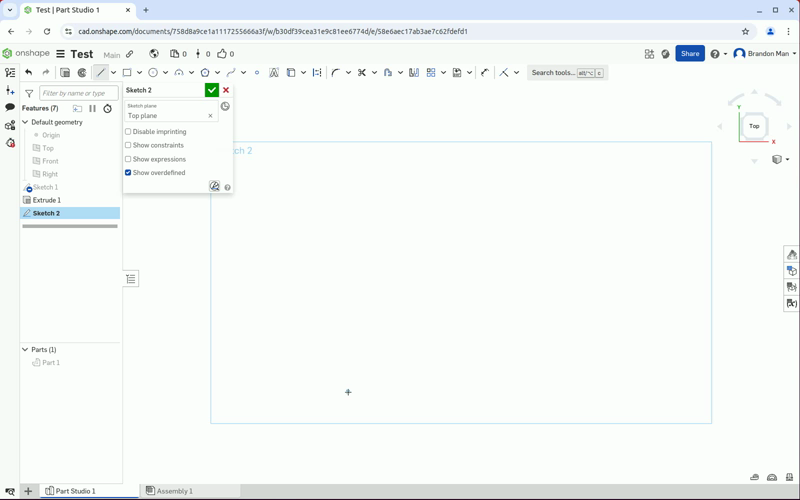
key_down(shift)
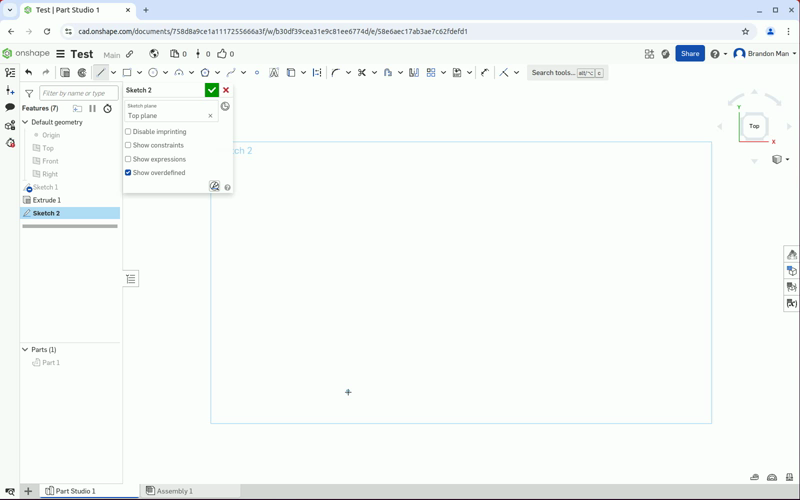
mouse_move(378, 391)
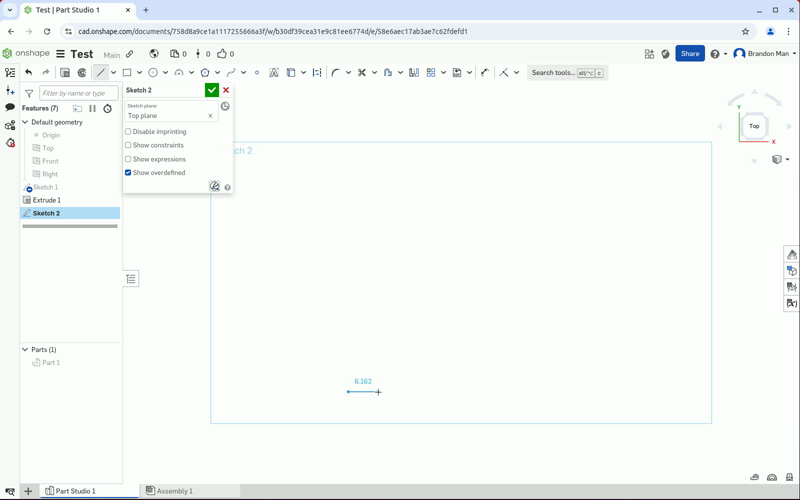
mouse_move(358, 391)
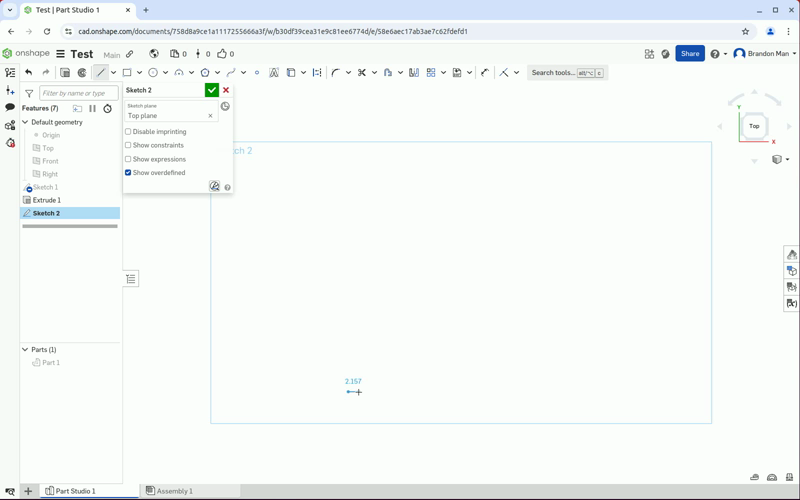
click(358, 391)
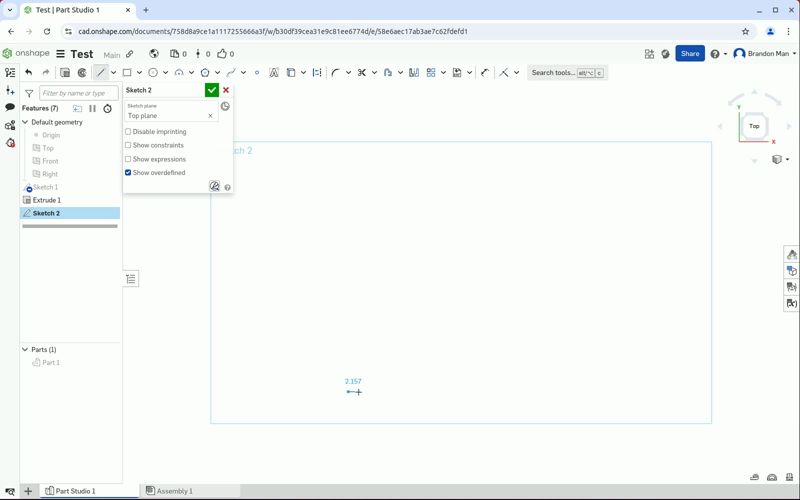
key_up(shift)
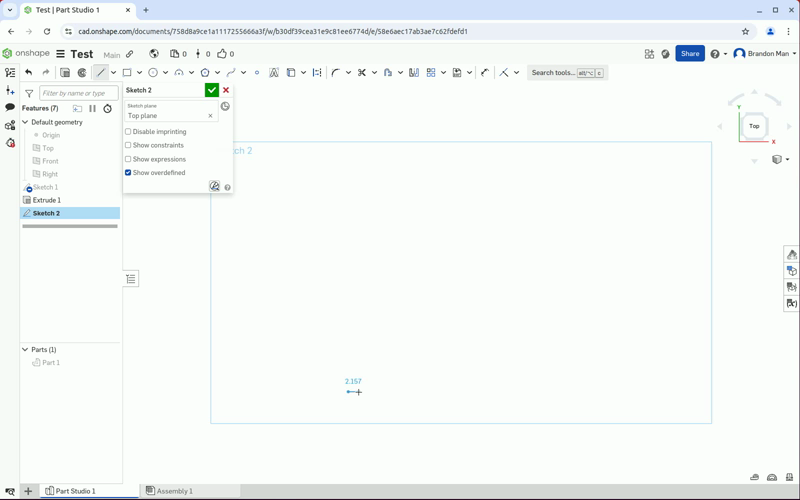
key_down(shift)
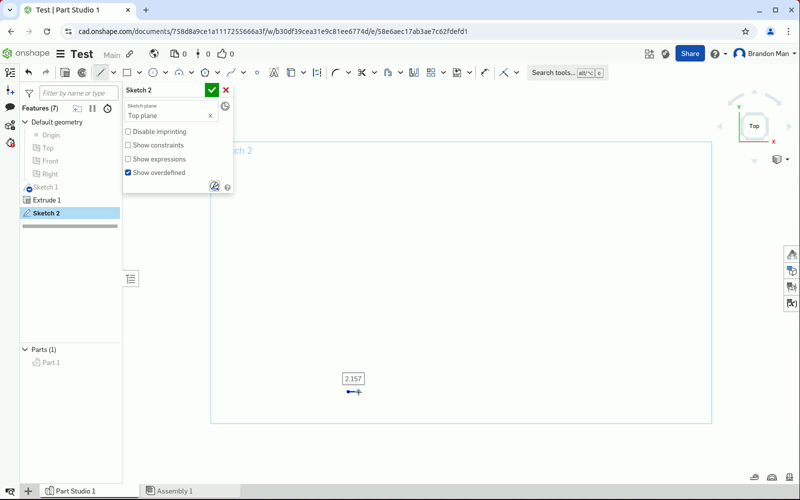
mouse_move(388, 391)
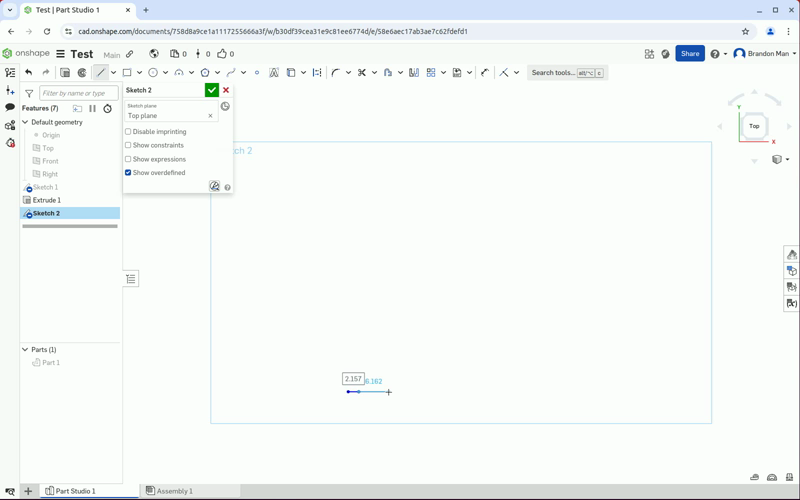
mouse_move(358, 381)
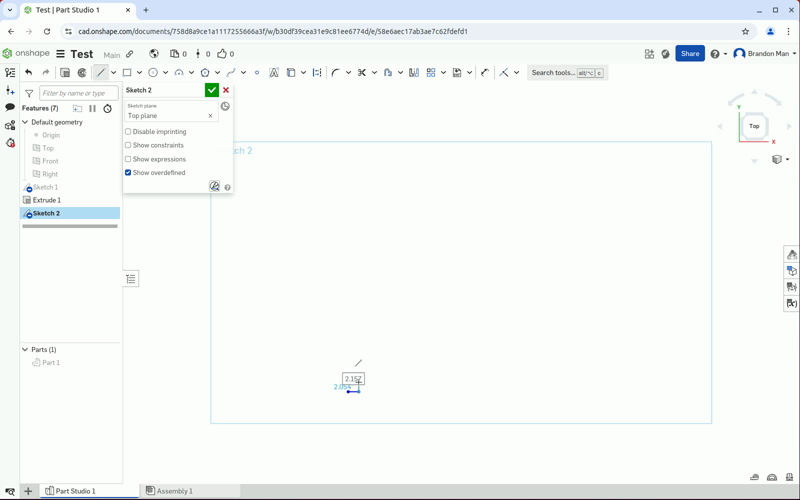
click(358, 381)
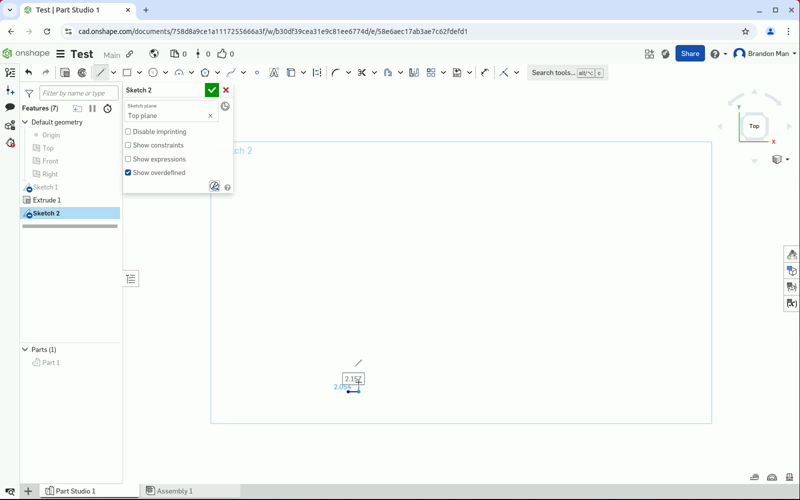
key_up(shift)
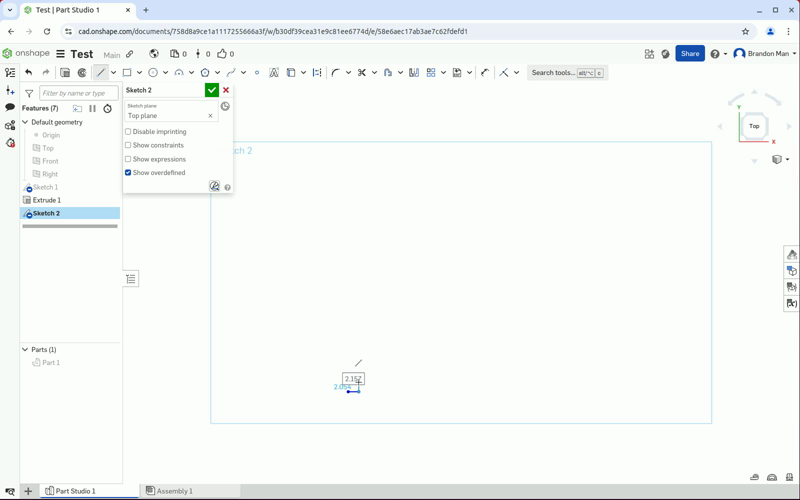
key_down(shift)
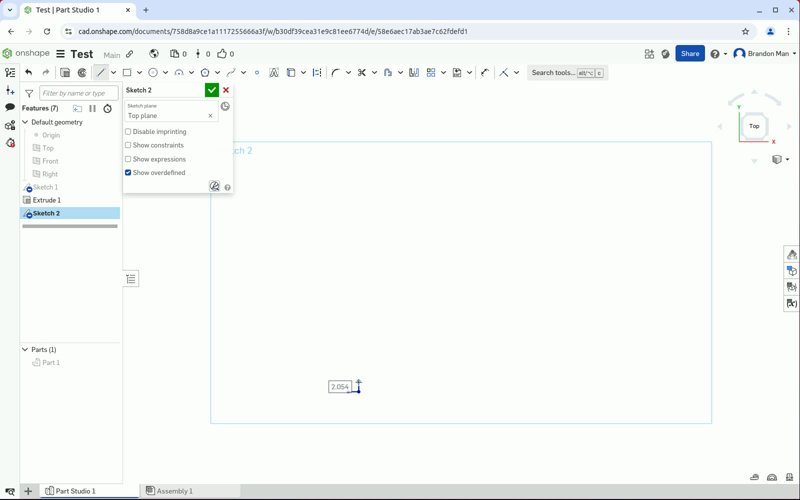
mouse_move(388, 381)
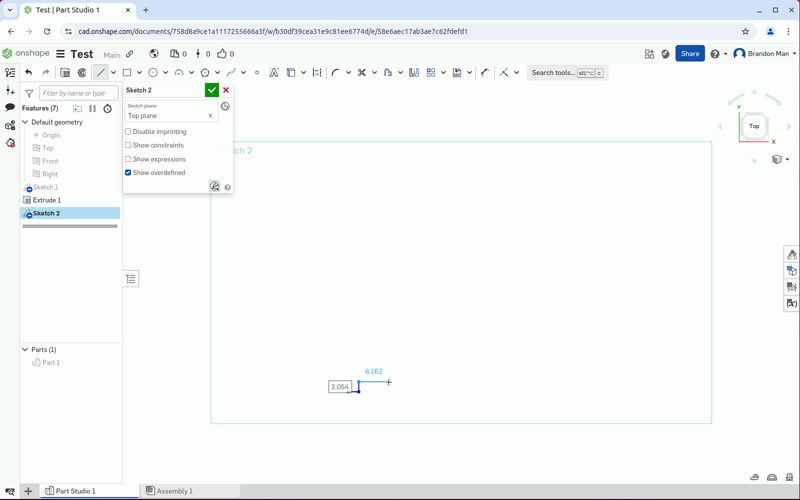
mouse_move(348, 381)
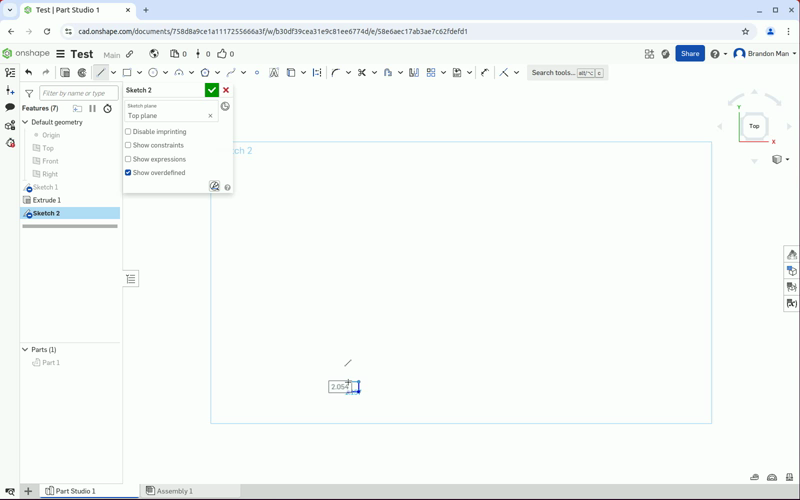
click(348, 381)
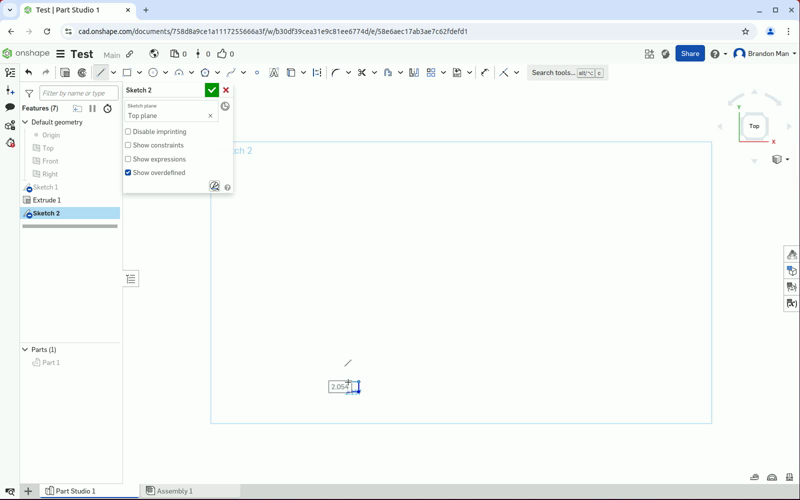
key_up(shift)
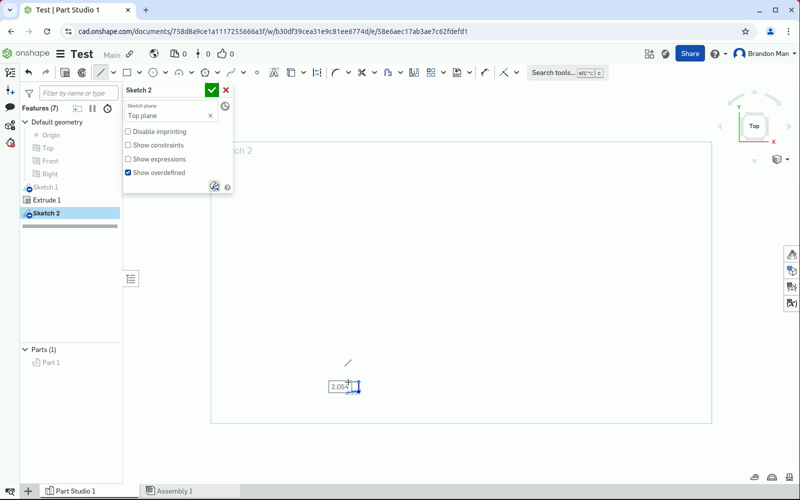
mouse_move(378, 381)
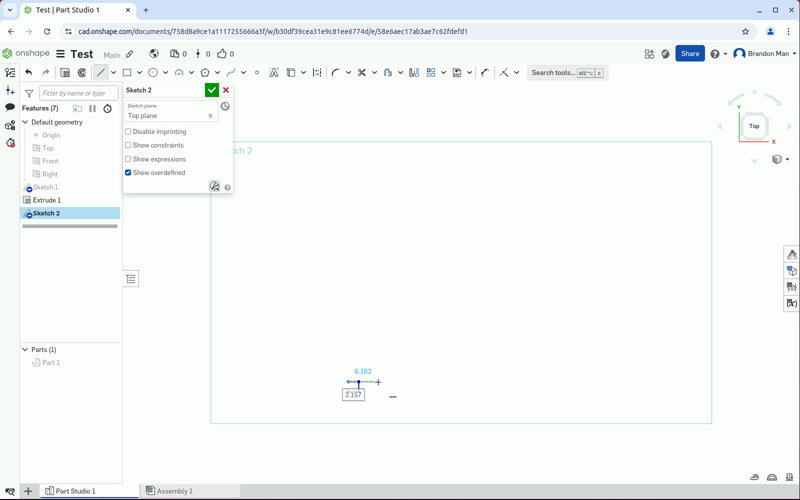
key_down(shift)
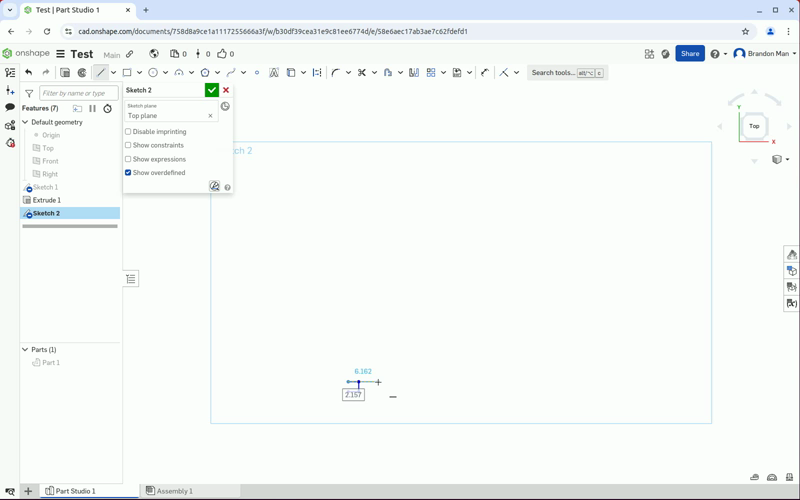
mouse_move(348, 391)
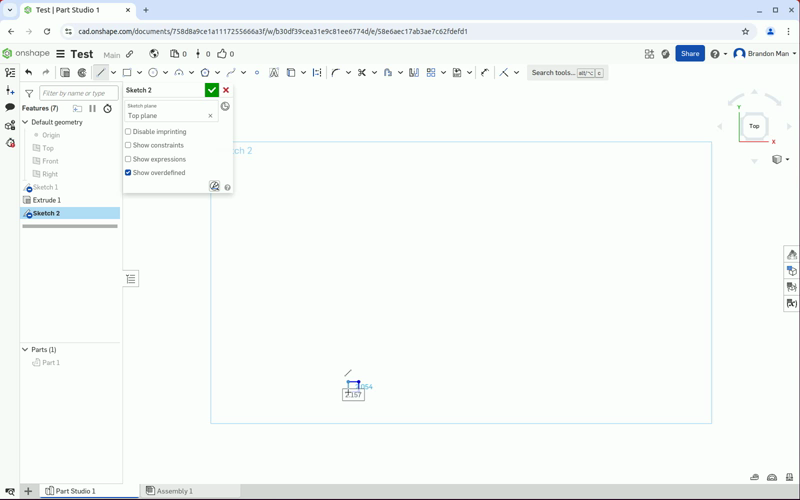
key_up(shift)
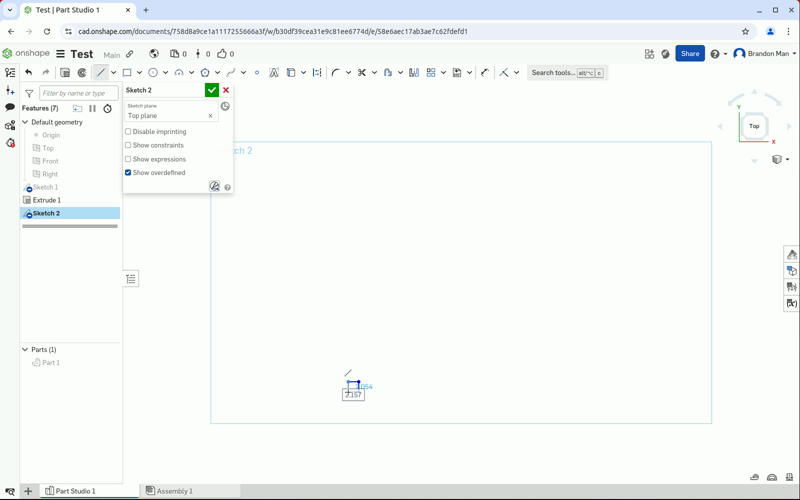
click(348, 391)
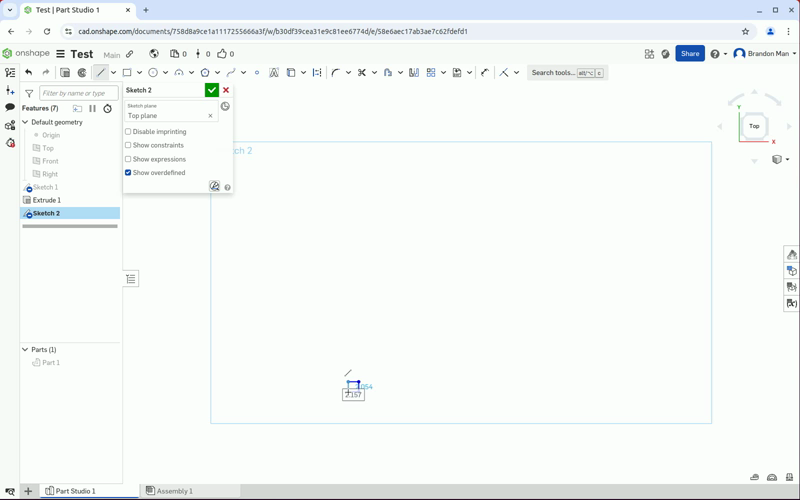
key(esc)
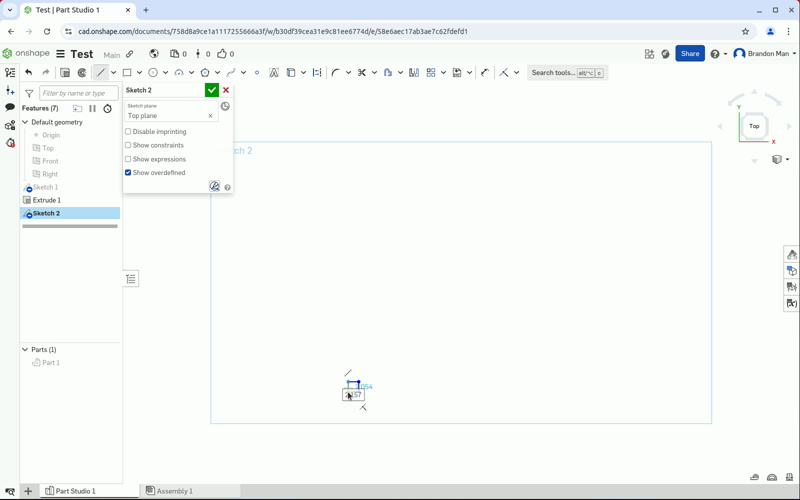
mouse_move(358, 389)
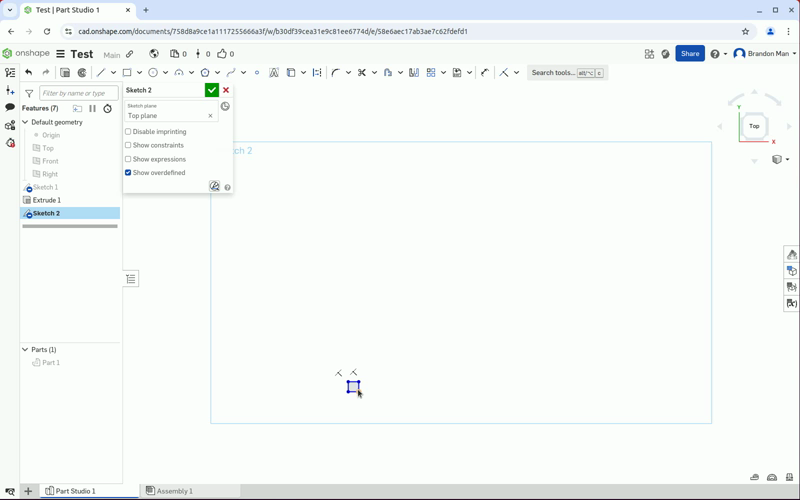
scroll(6)
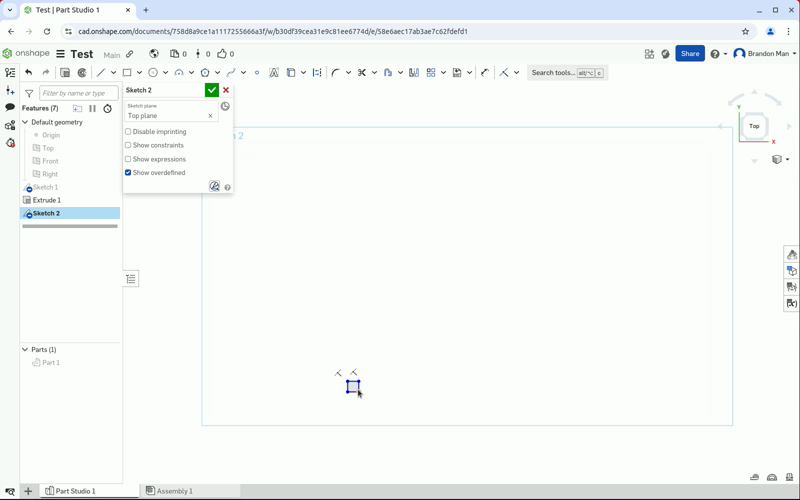
scroll(6)
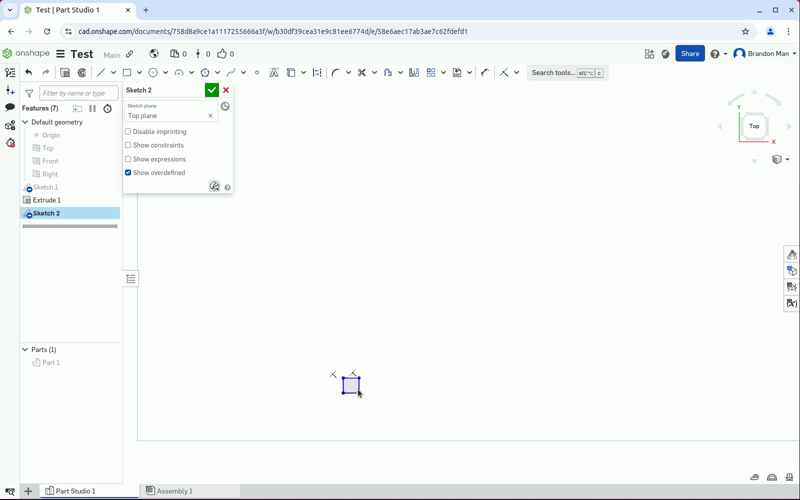
scroll(6)
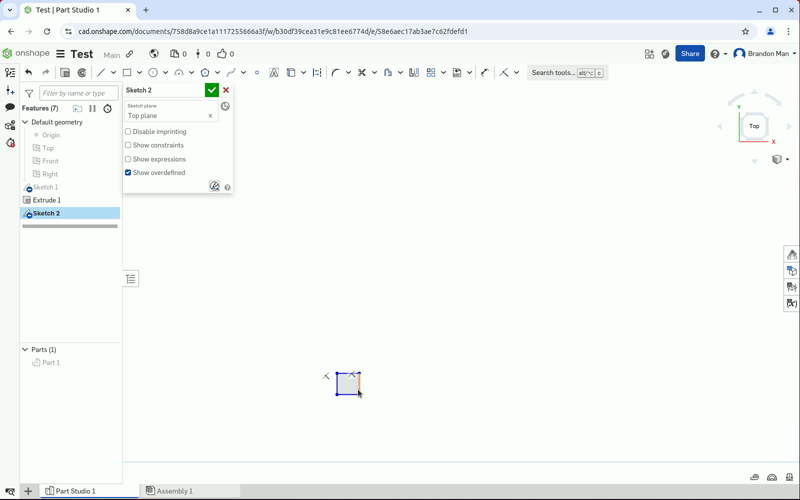
scroll(6)
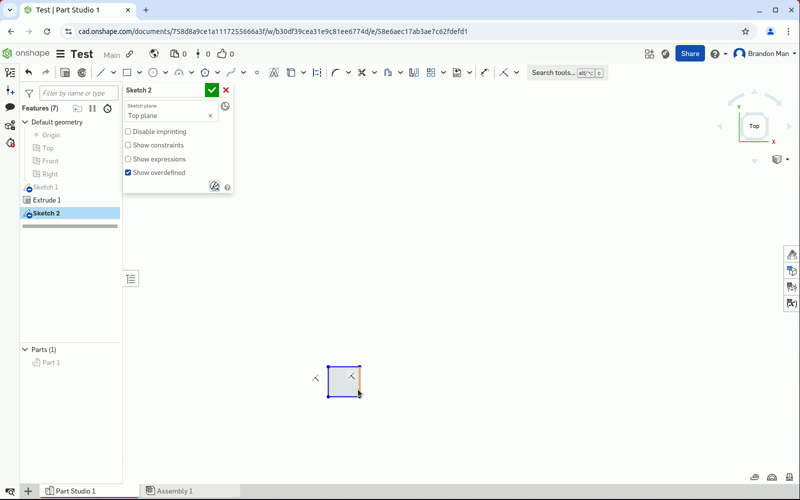
scroll(6)
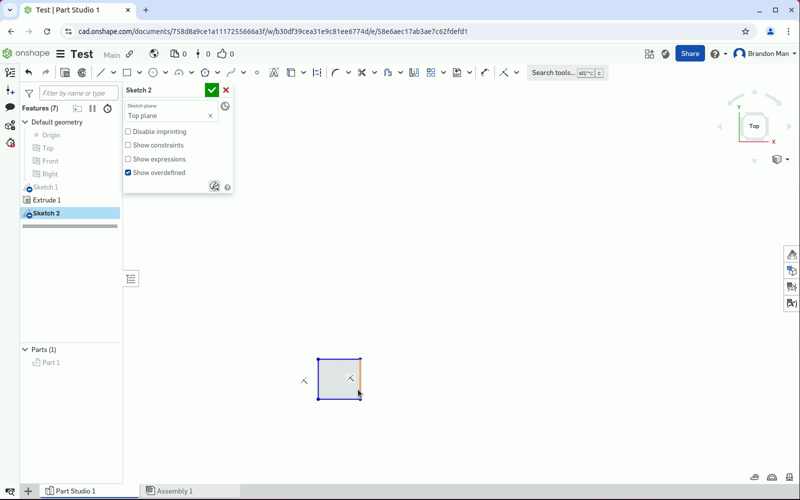
scroll(6)
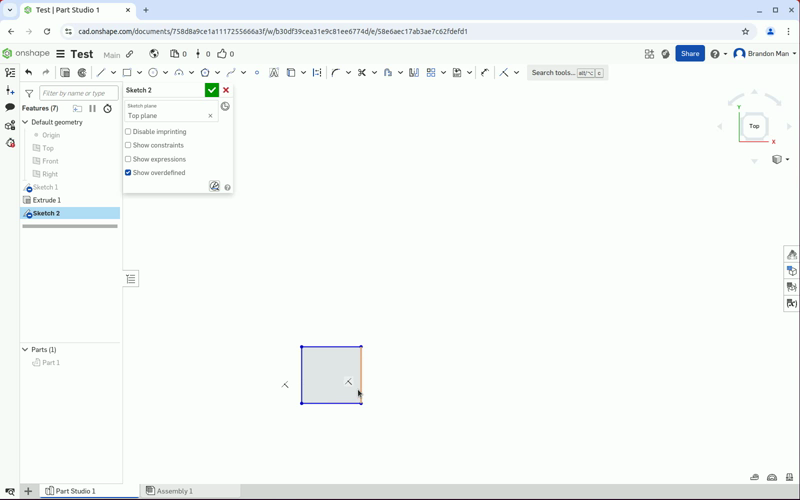
scroll(6)
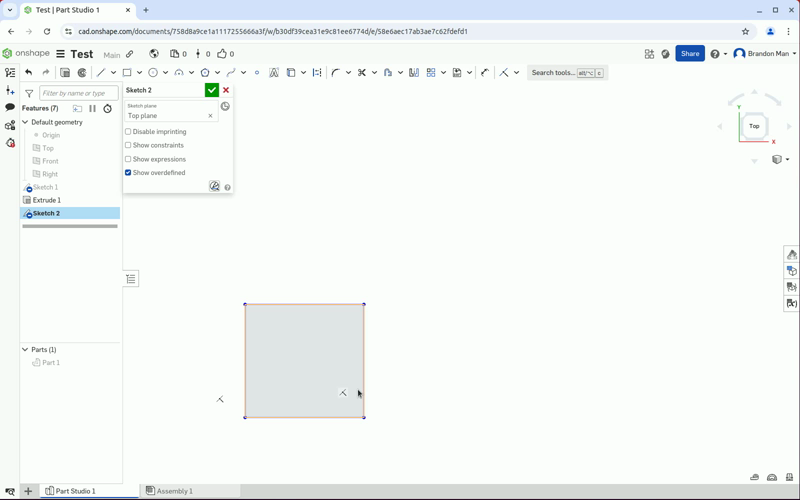
click(358, 389)
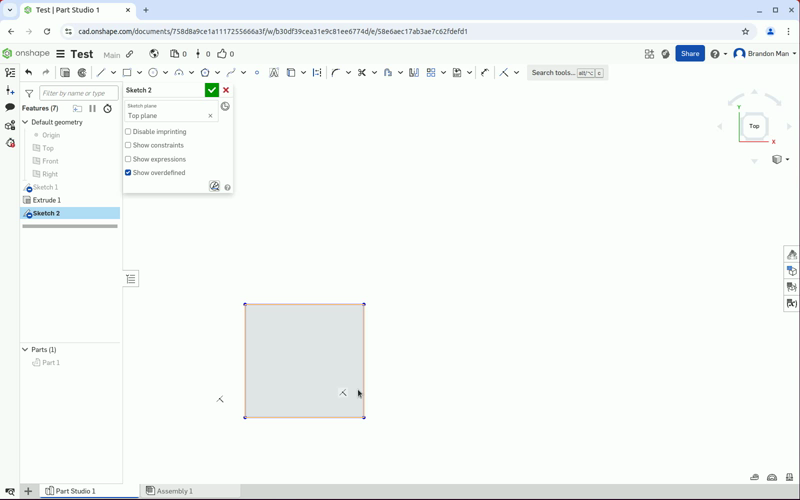
scroll(-6)
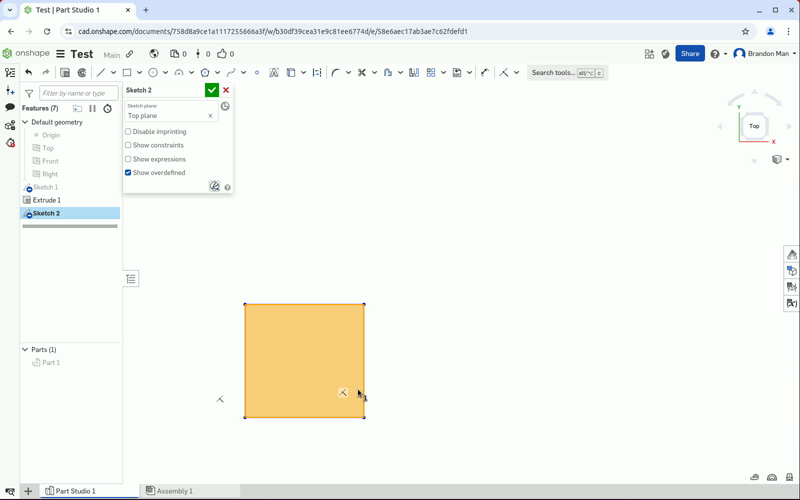
scroll(-6)
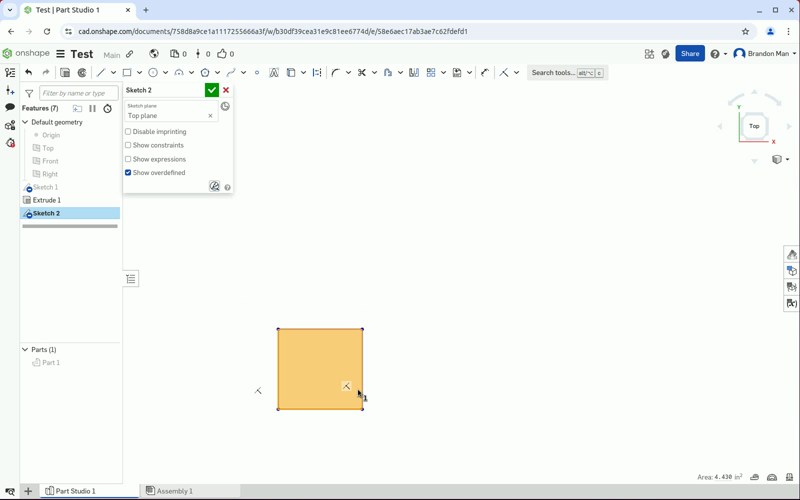
scroll(-6)
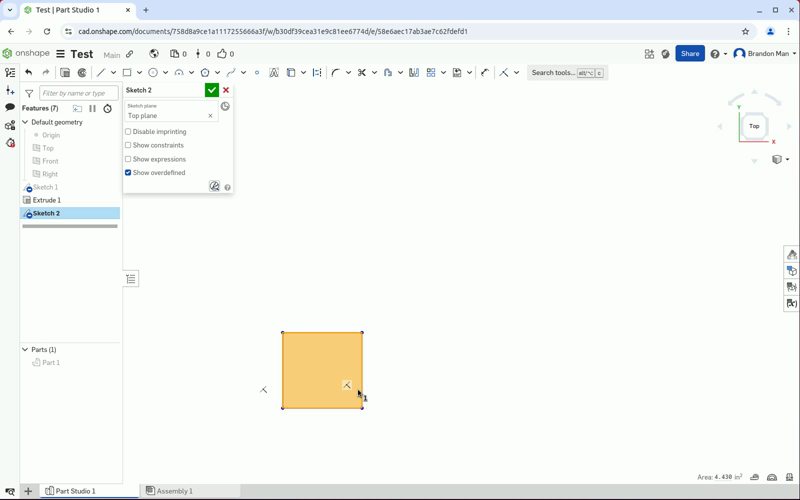
scroll(-6)
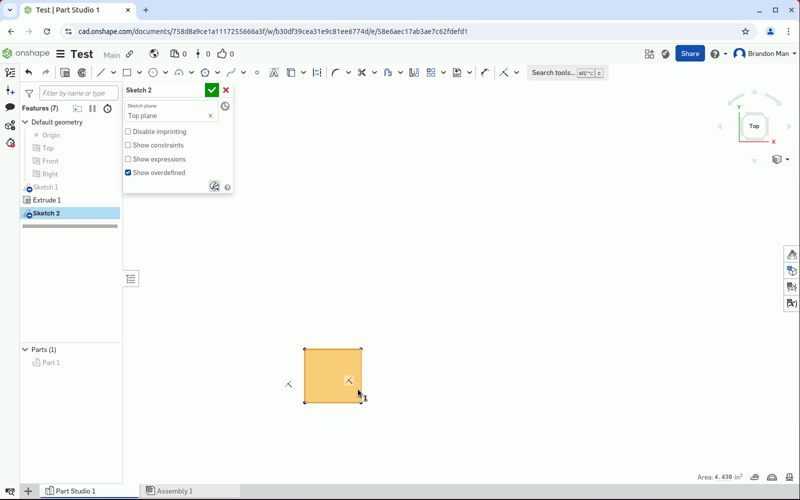
scroll(-6)
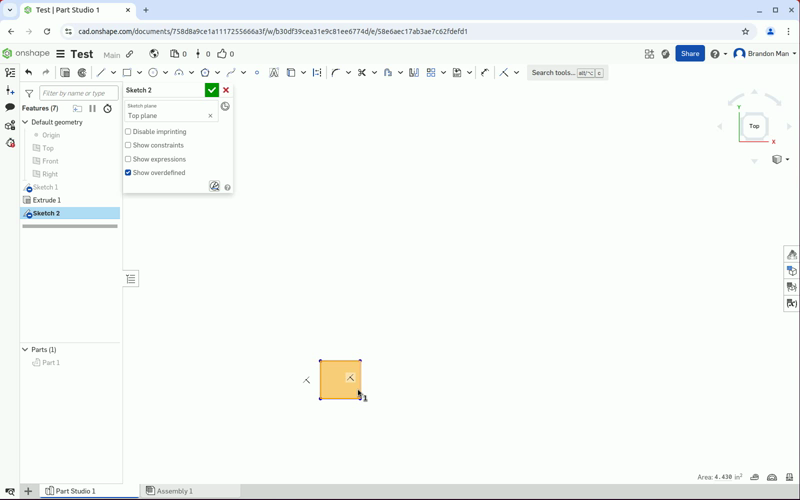
scroll(-6)
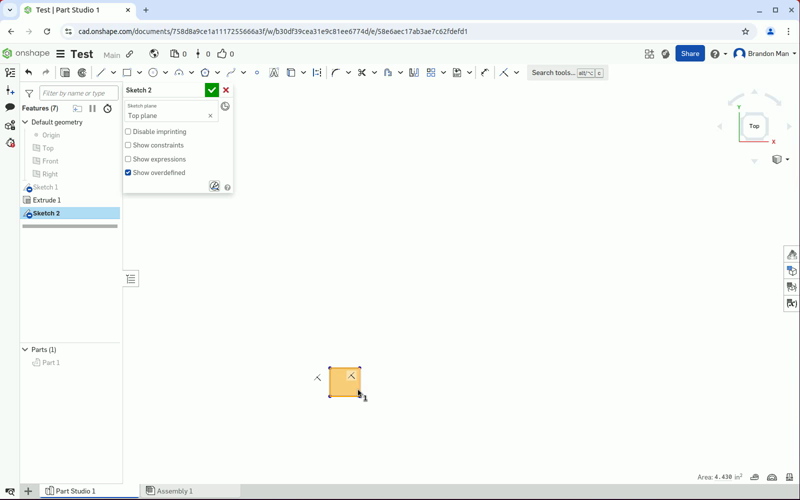
scroll(-6)
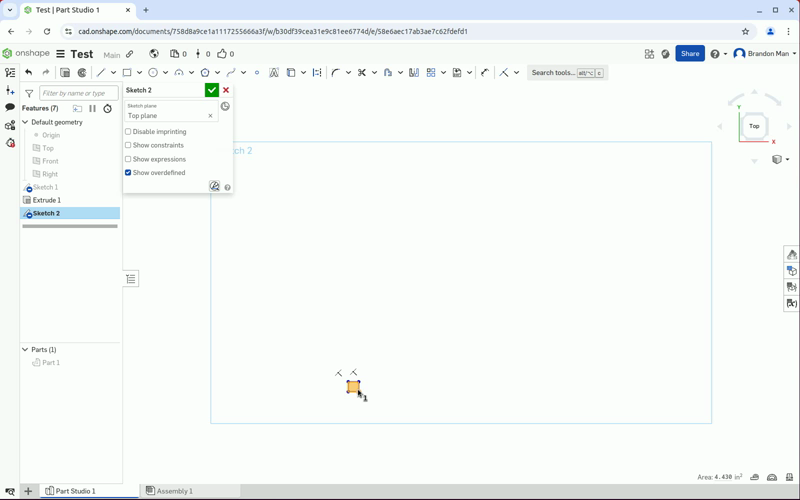
mouse_move(73, 352)
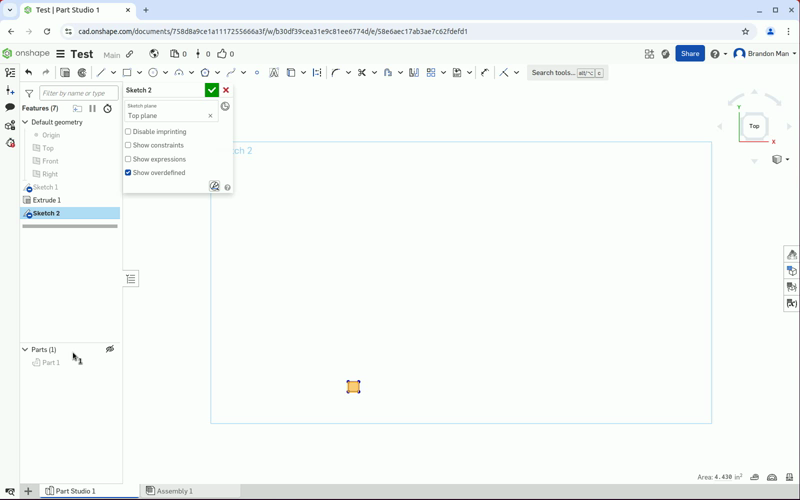
key(shift+y)
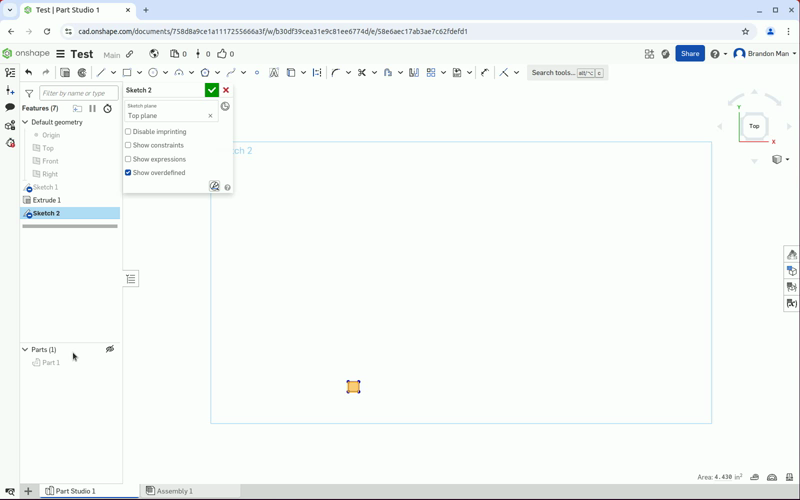
key(shift+e)
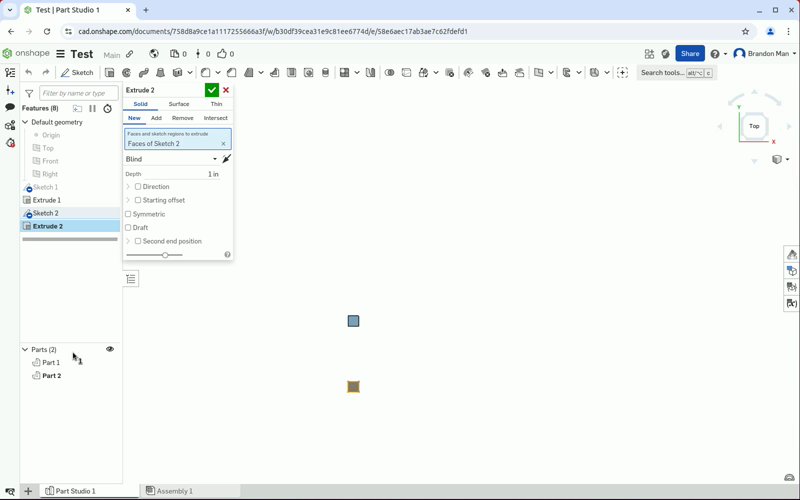
mouse_move(143, 106)
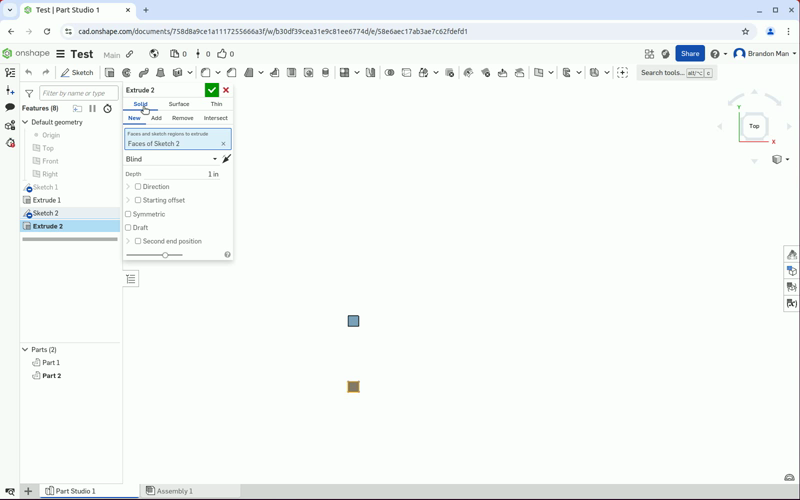
click(143, 106)
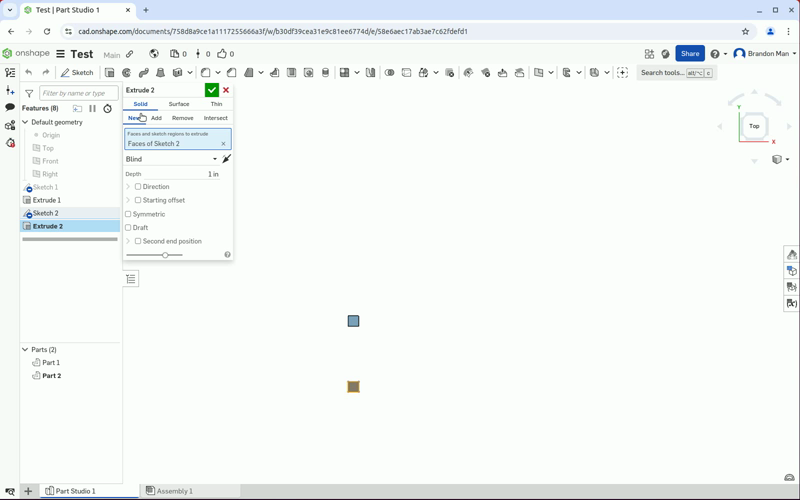
mouse_move(137, 120)
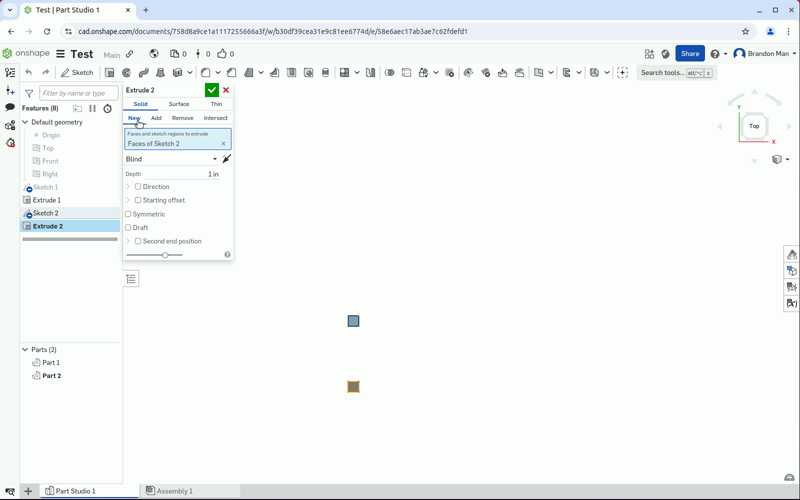
click(137, 120)
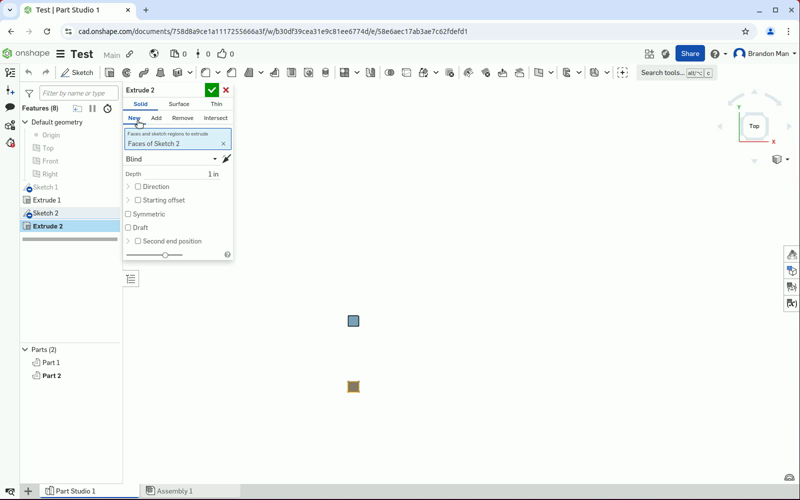
key(tab, 4)
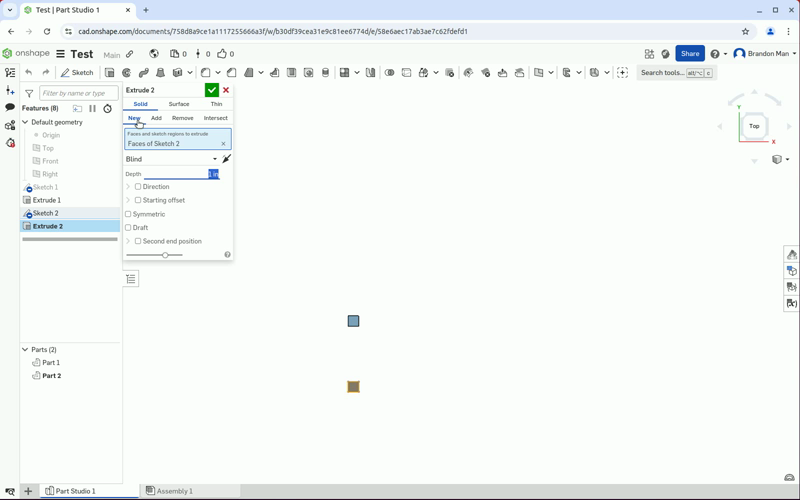
text(-15.405)
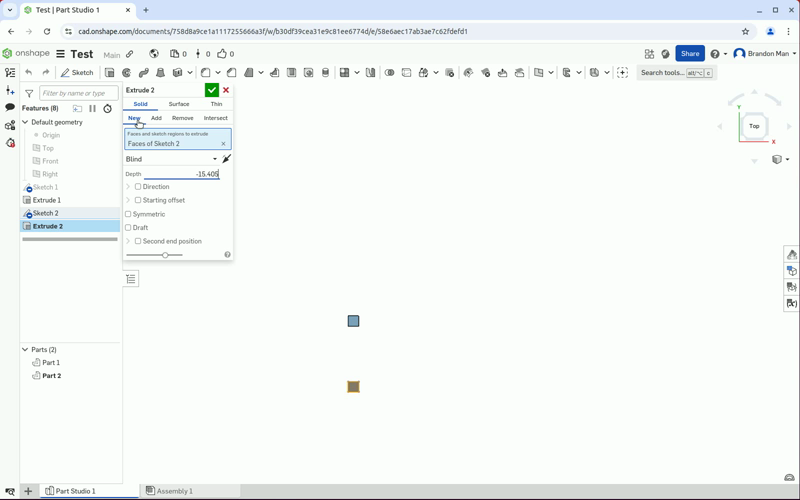
key(enter)
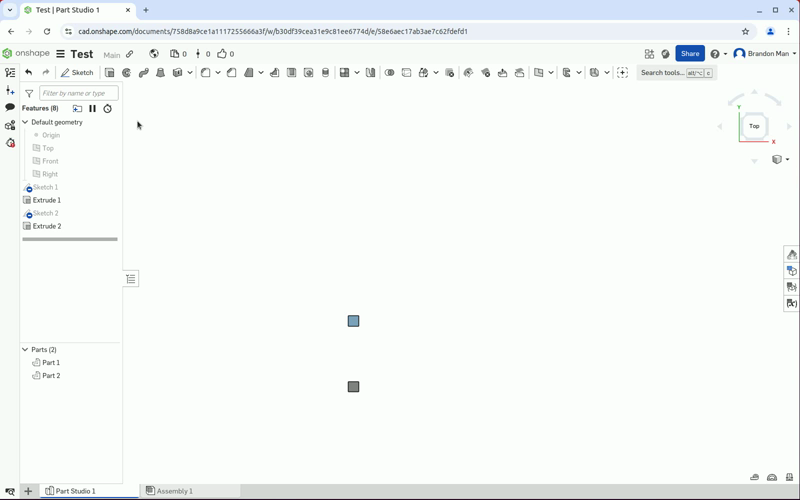
key(shift+h)
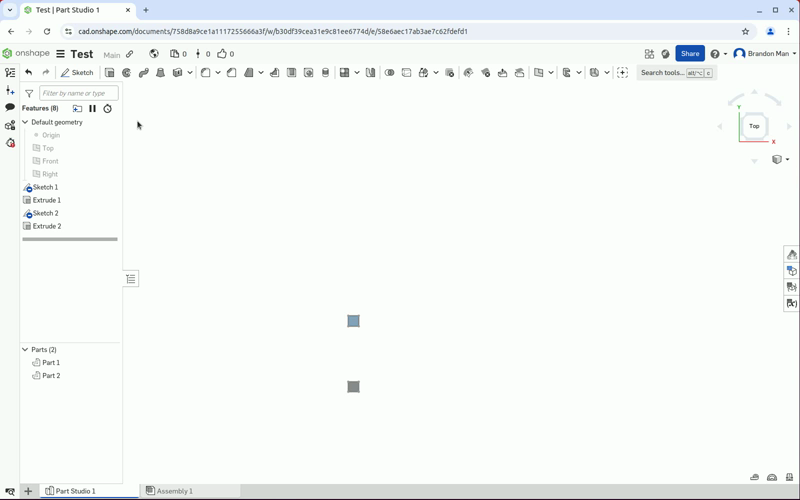
key(shift+h)
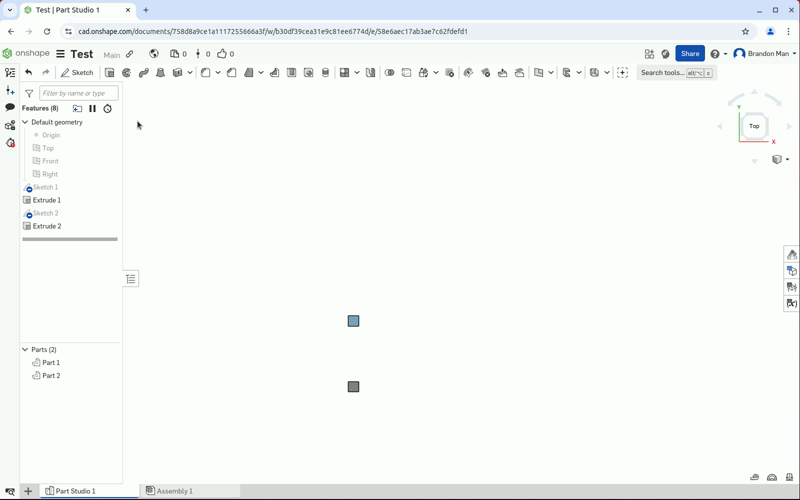
mouse_move(73, 189)
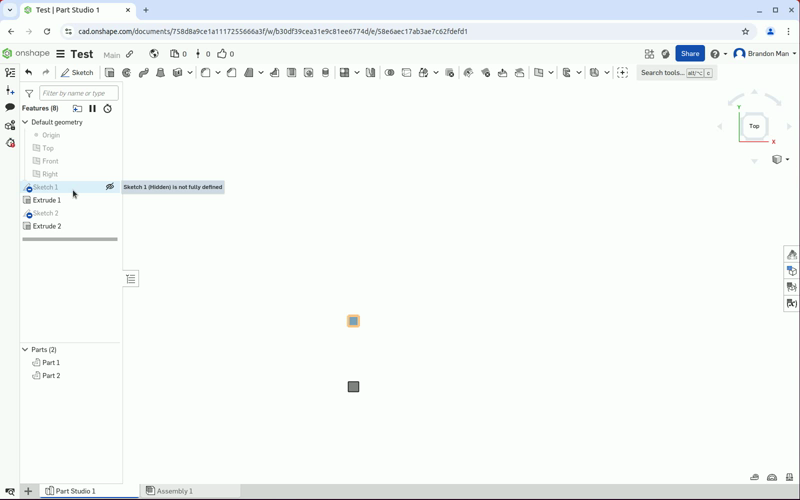
click(73, 189)
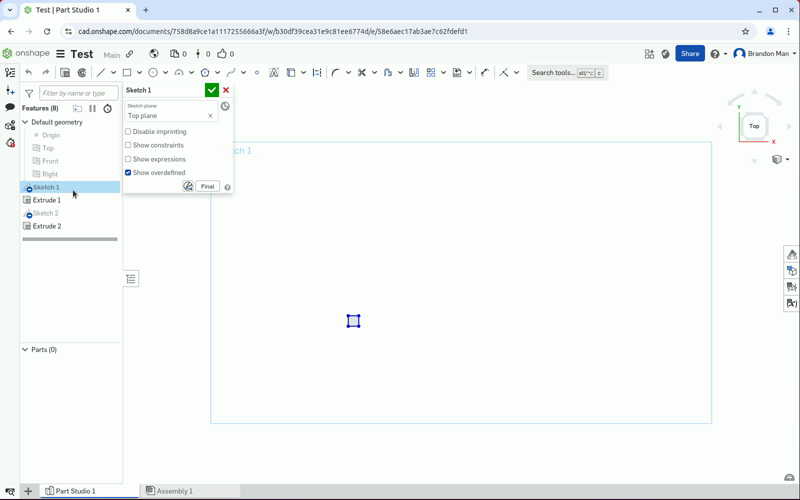
mouse_move(229, 92)
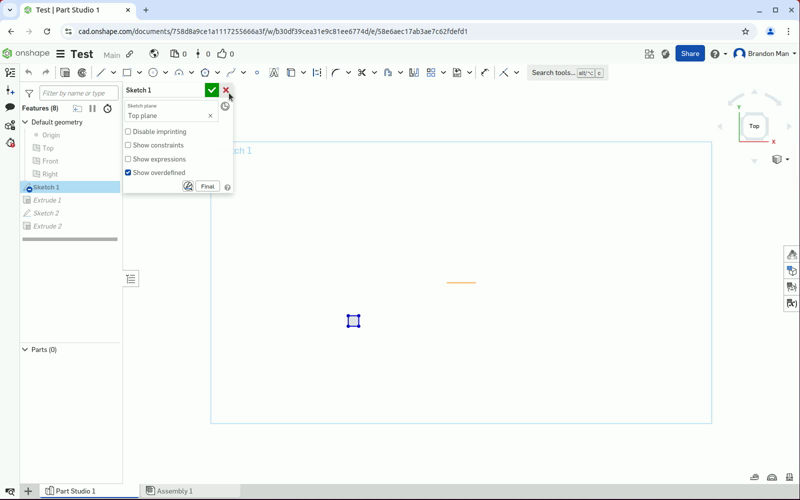
click(229, 92)
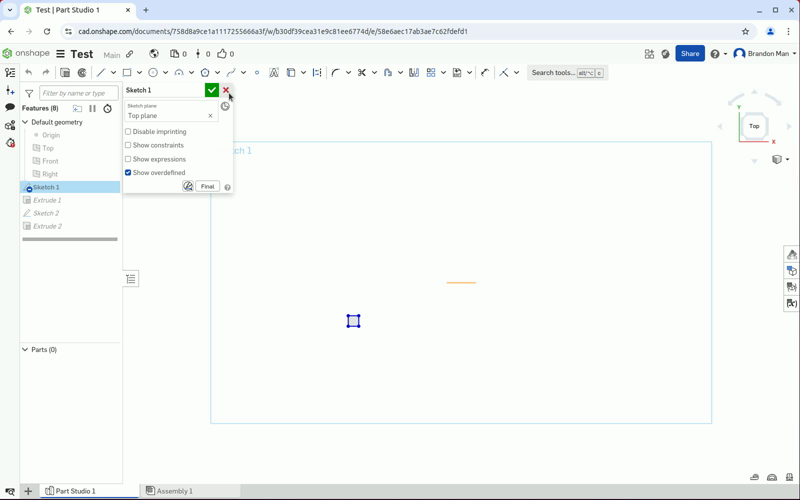
key(shift+s)
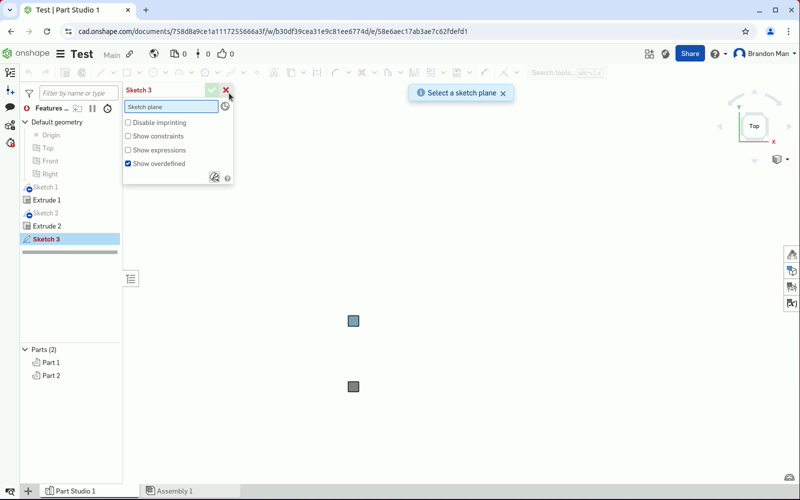
mouse_move(73, 150)
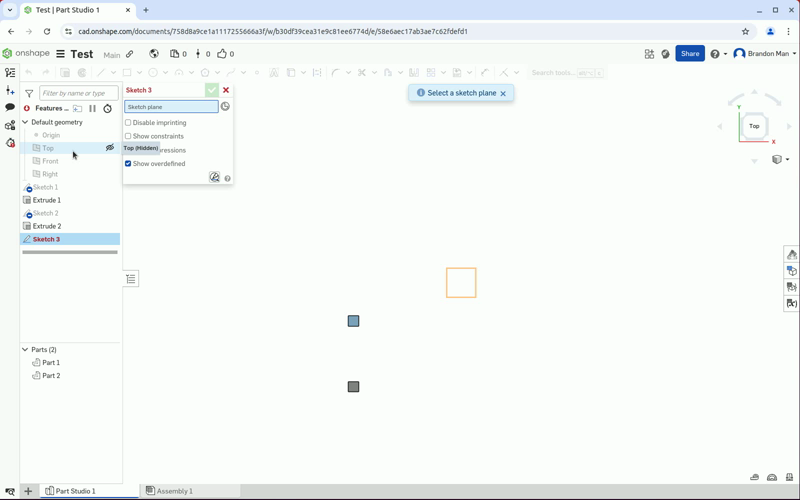
click(73, 150)
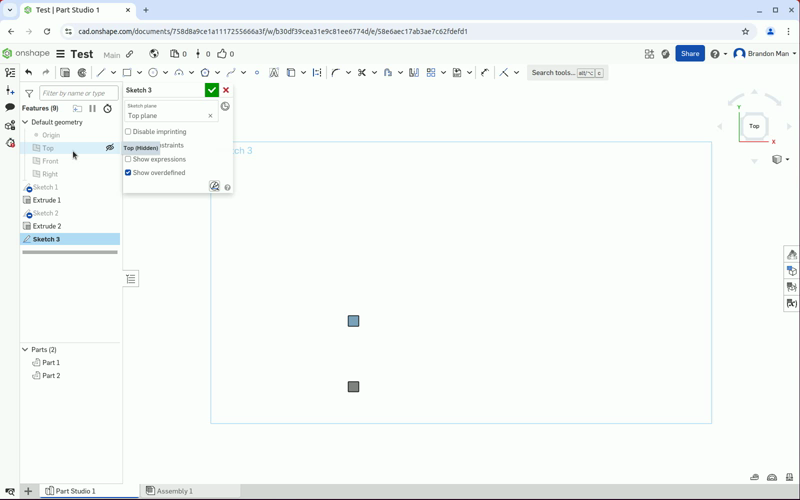
mouse_move(73, 352)
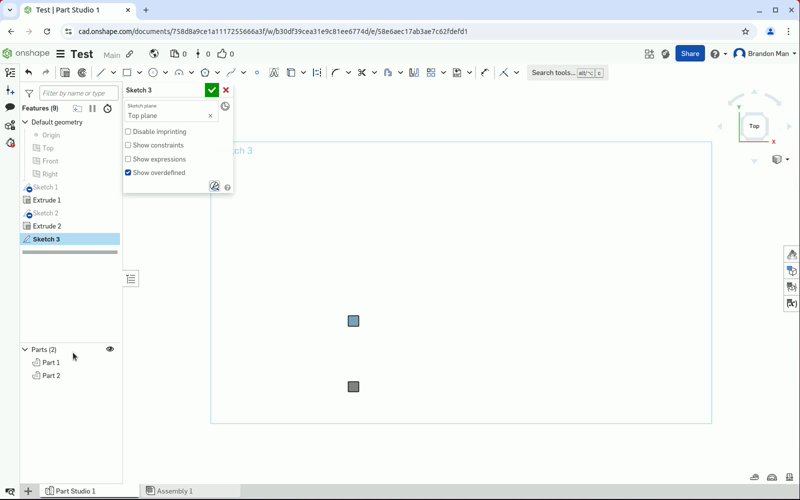
key(y)
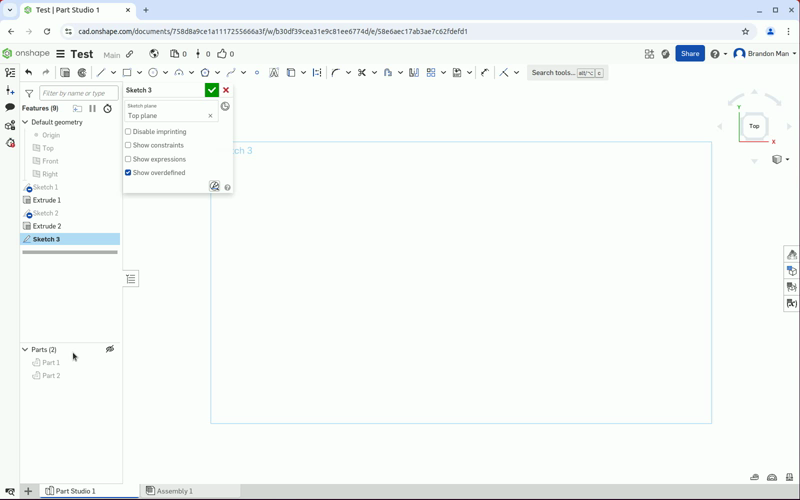
key(l)
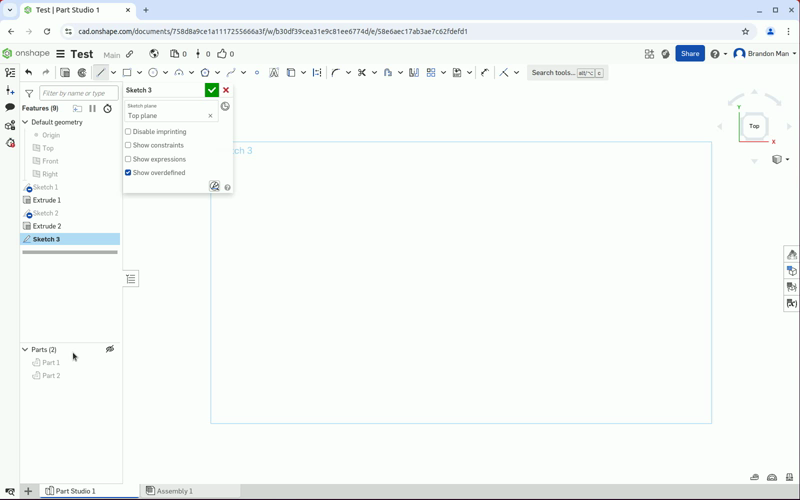
key_down(shift)
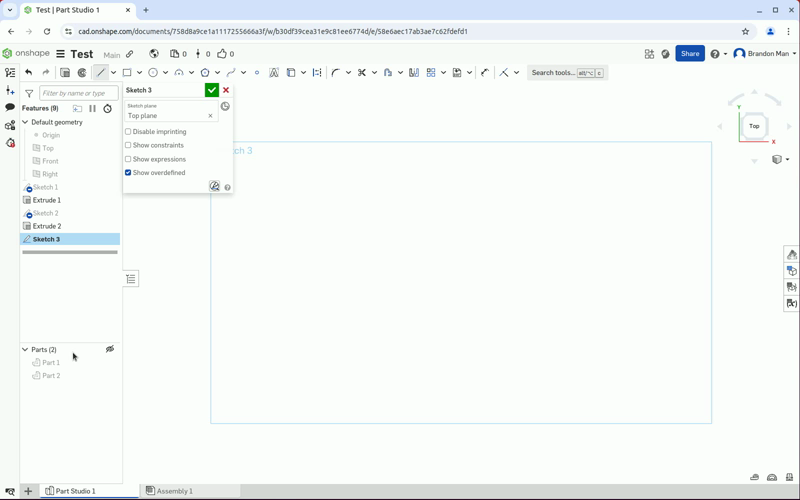
mouse_move(451, 391)
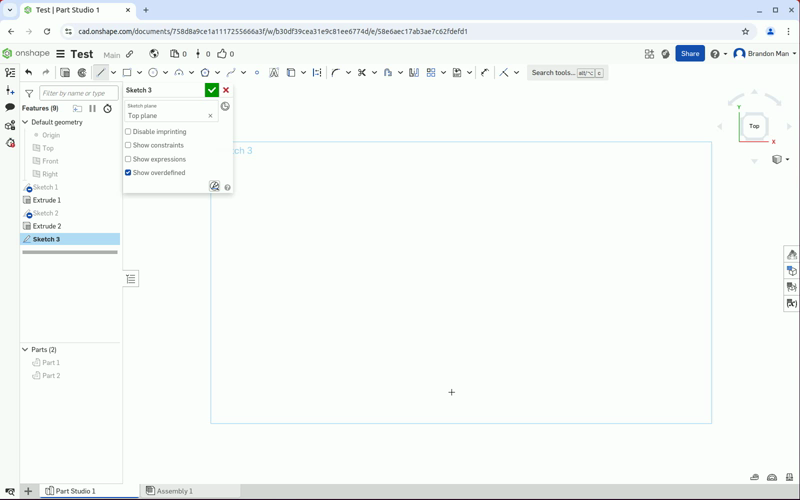
click(451, 391)
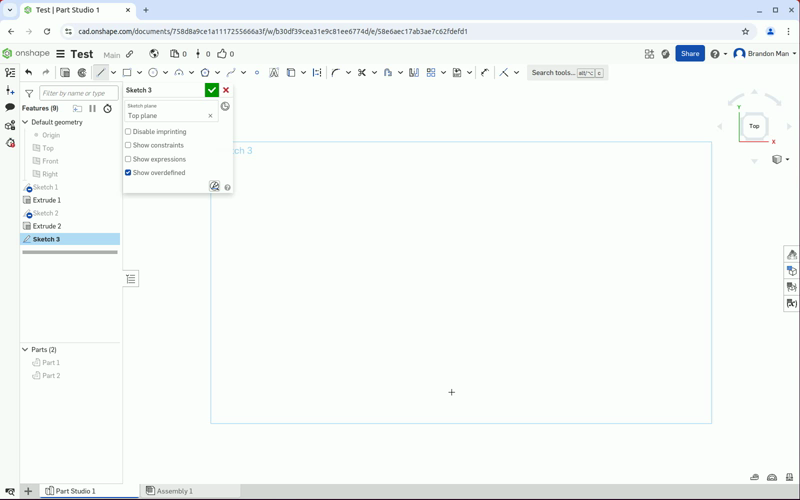
key_up(shift)
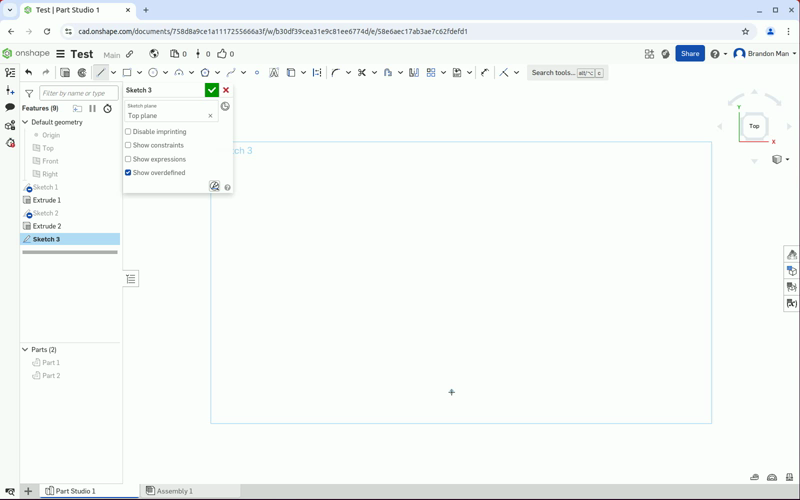
key_down(shift)
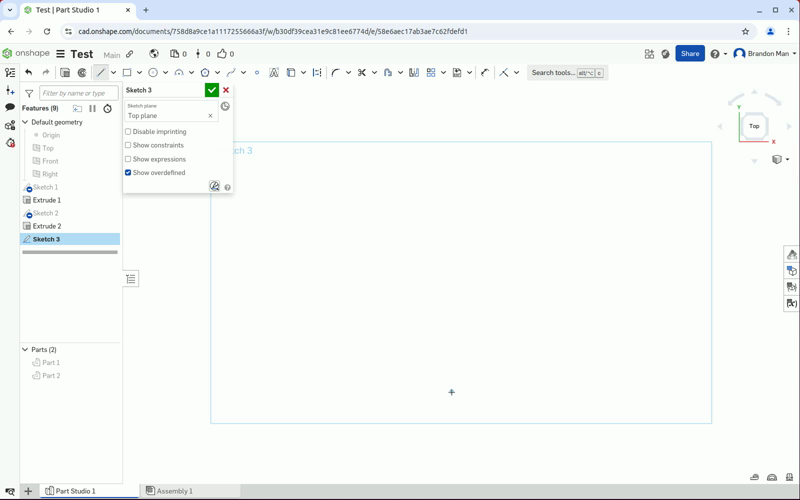
mouse_move(481, 391)
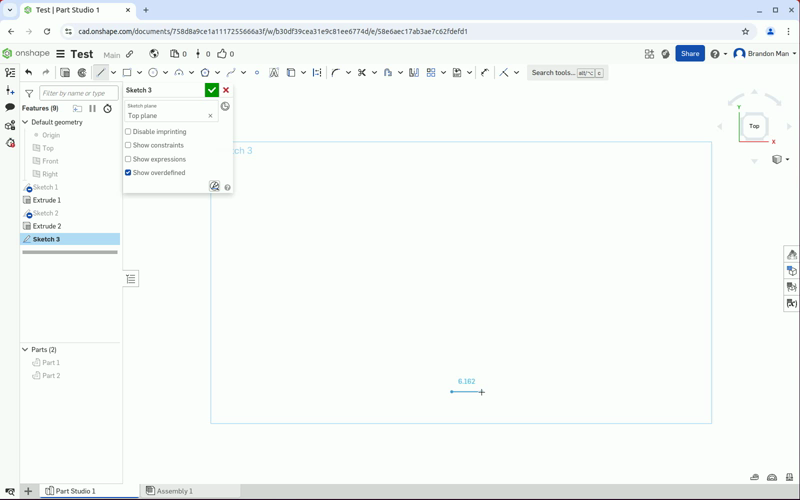
mouse_move(461, 391)
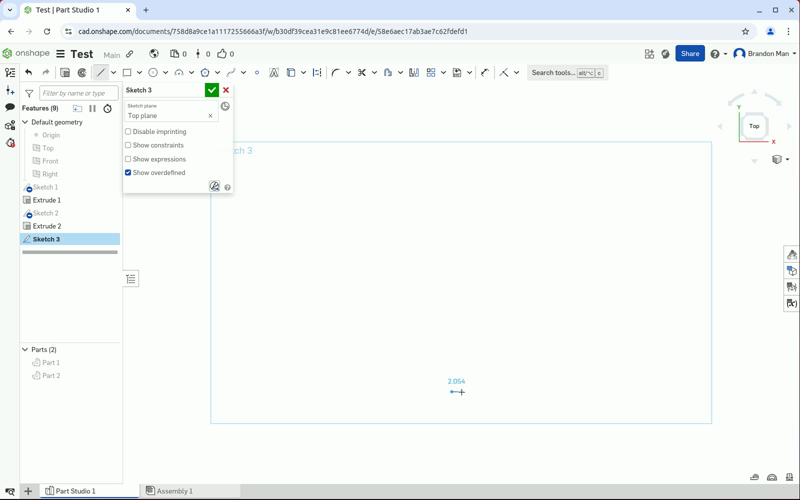
click(461, 391)
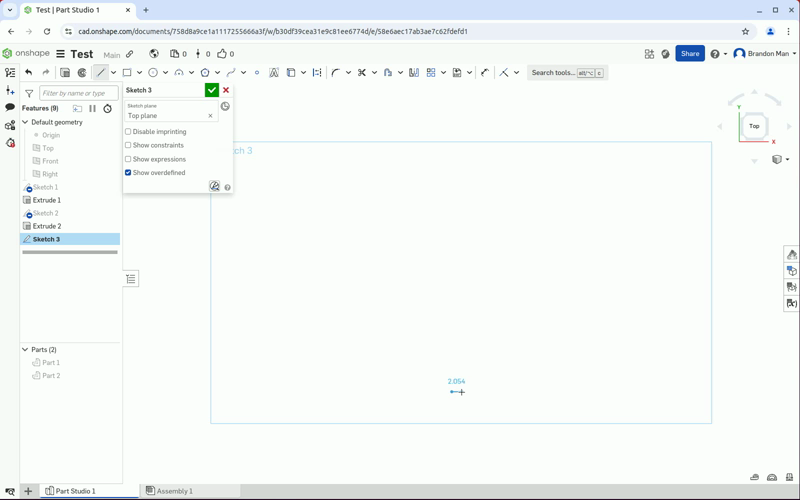
key_up(shift)
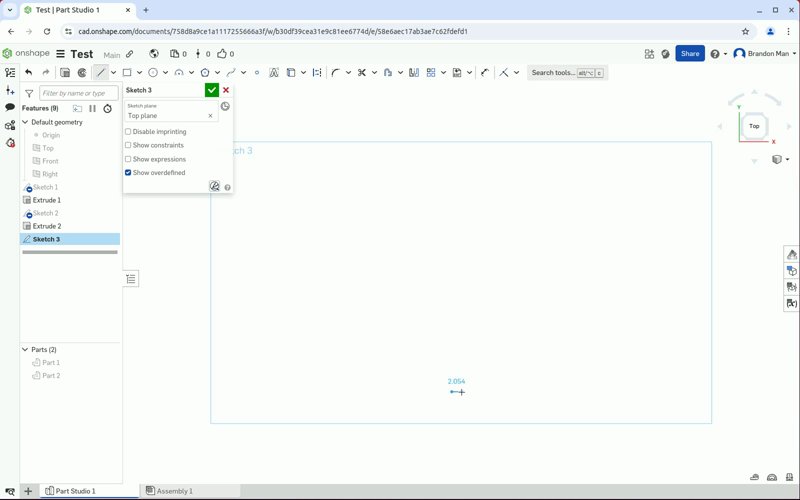
key_down(shift)
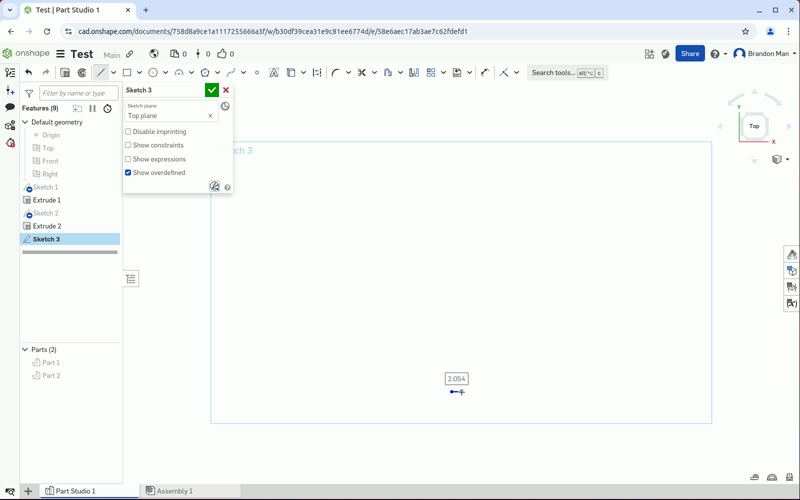
mouse_move(492, 391)
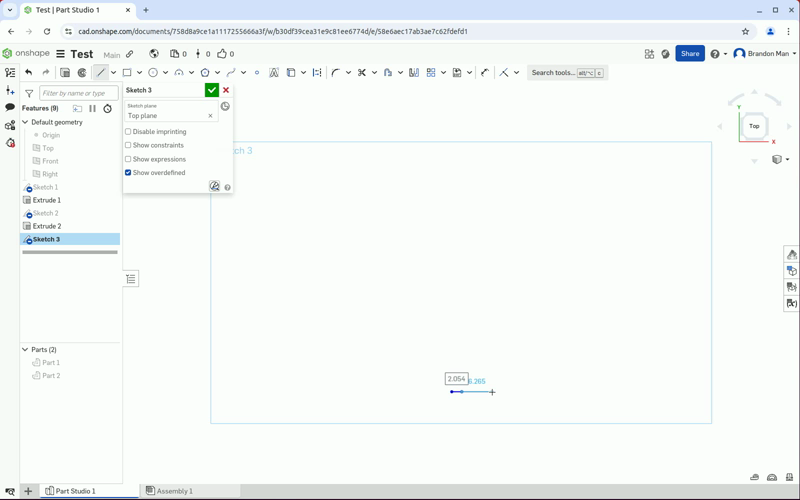
mouse_move(461, 381)
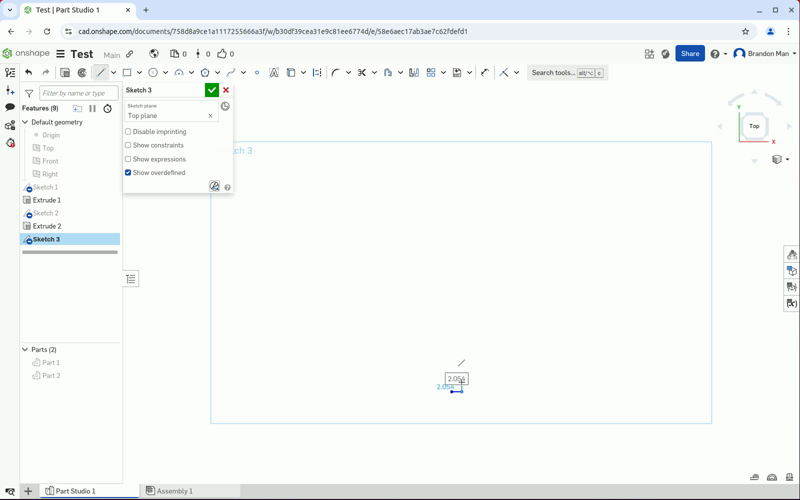
click(461, 381)
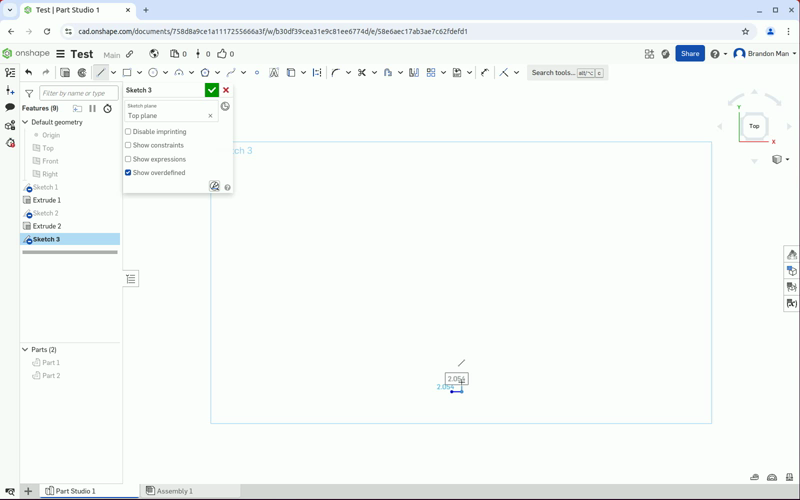
key_up(shift)
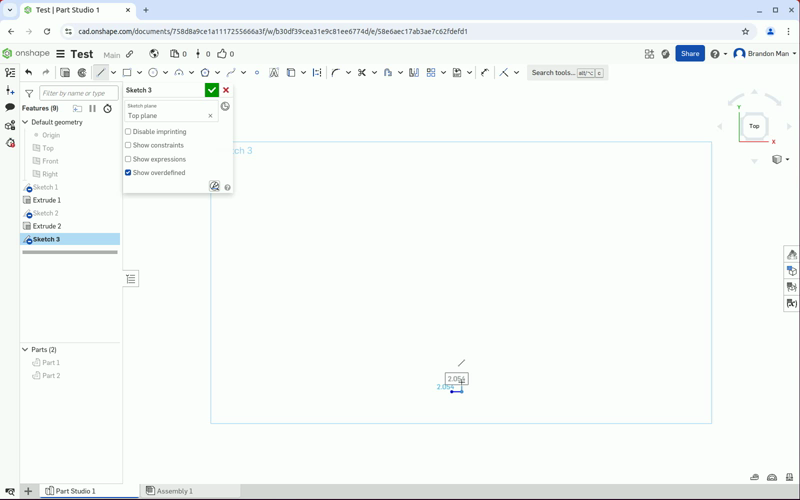
key_down(shift)
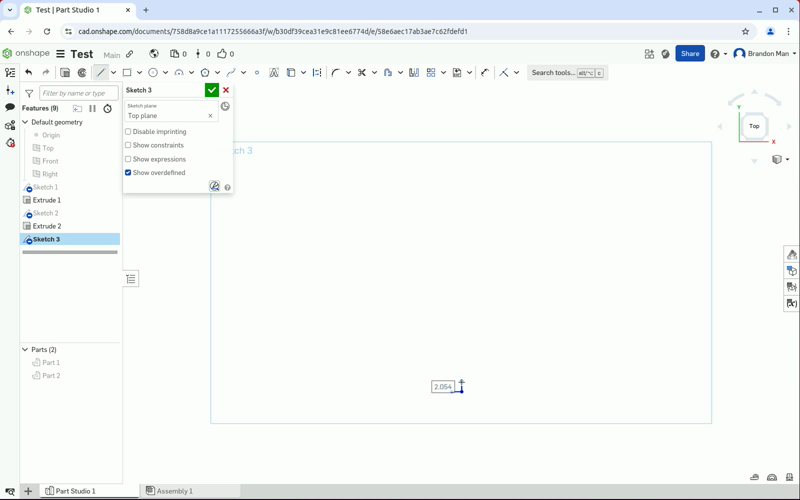
mouse_move(492, 381)
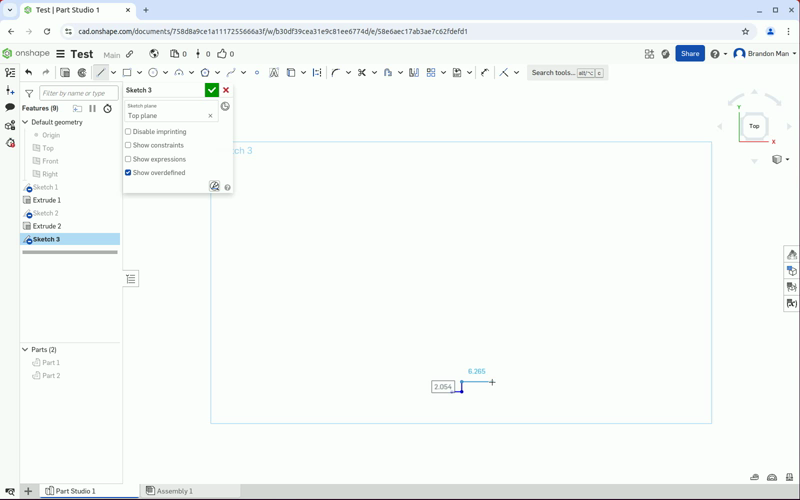
mouse_move(451, 381)
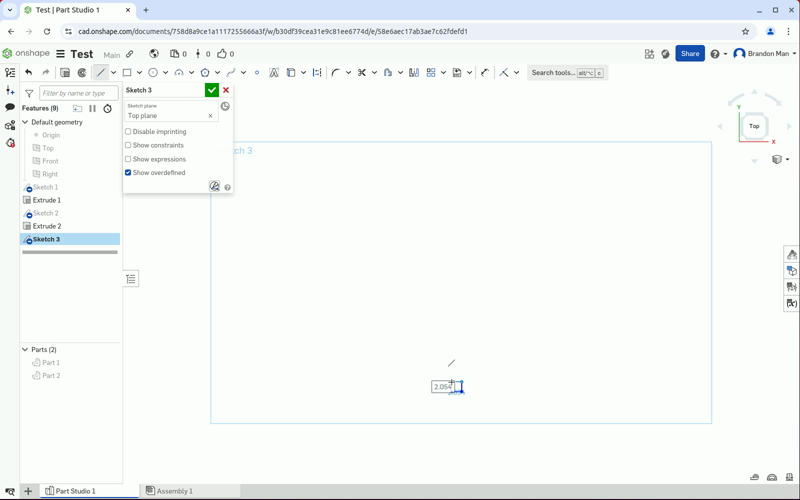
click(451, 381)
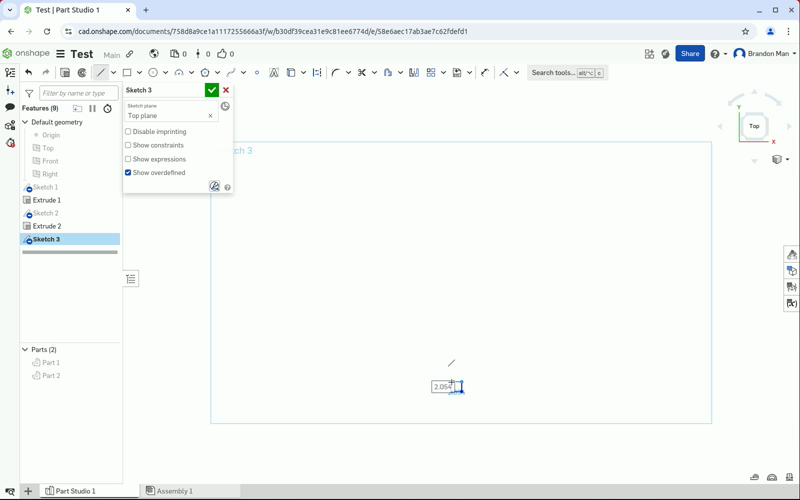
key_up(shift)
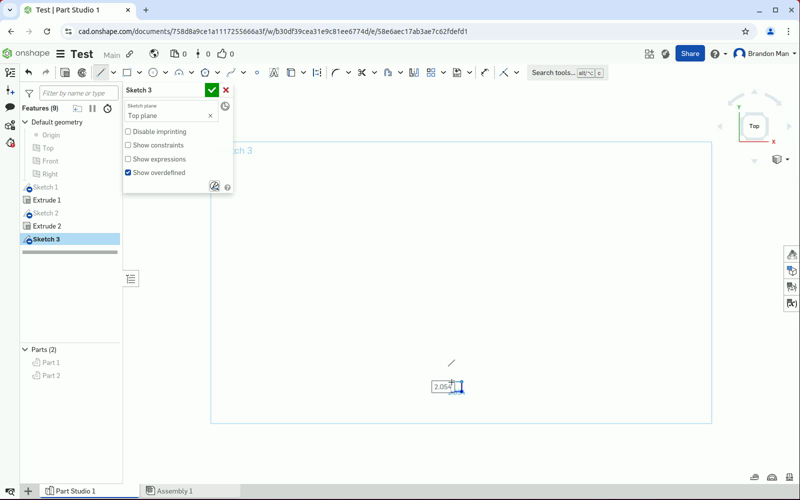
mouse_move(481, 381)
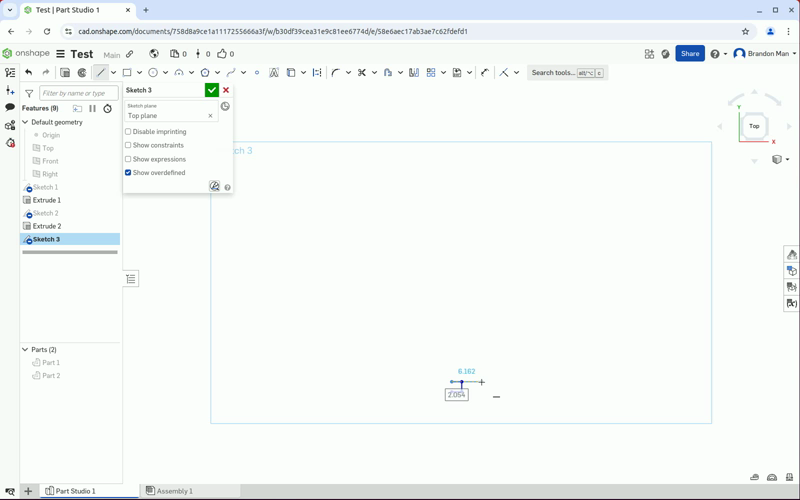
key_down(shift)
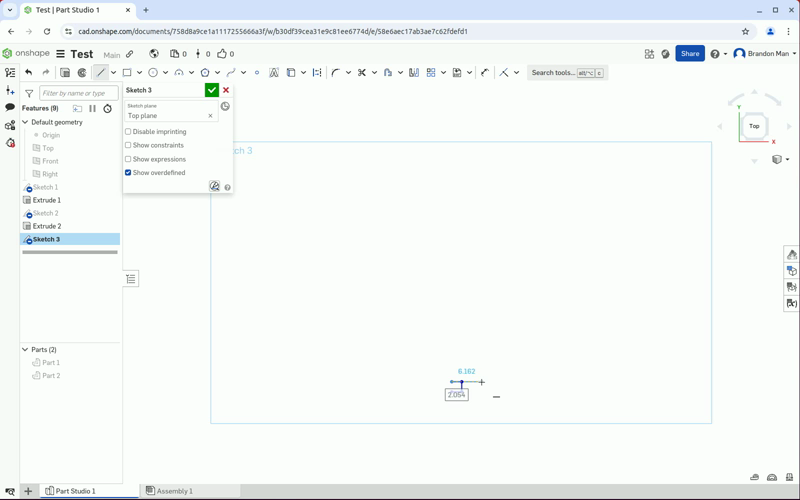
mouse_move(451, 391)
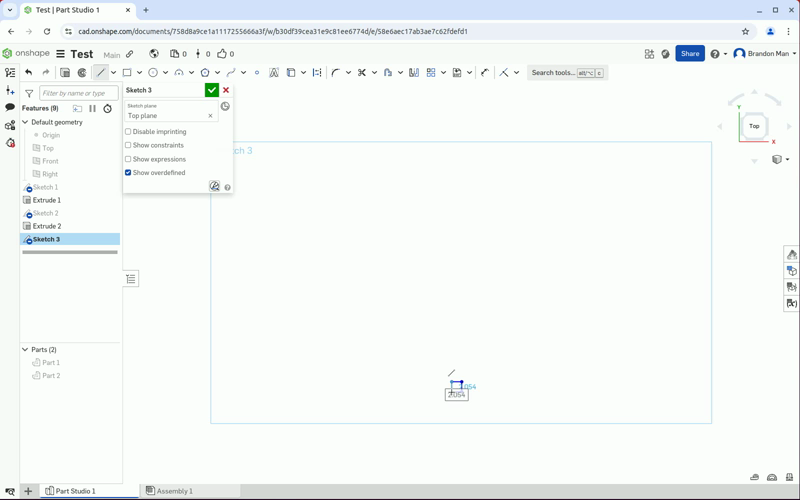
key_up(shift)
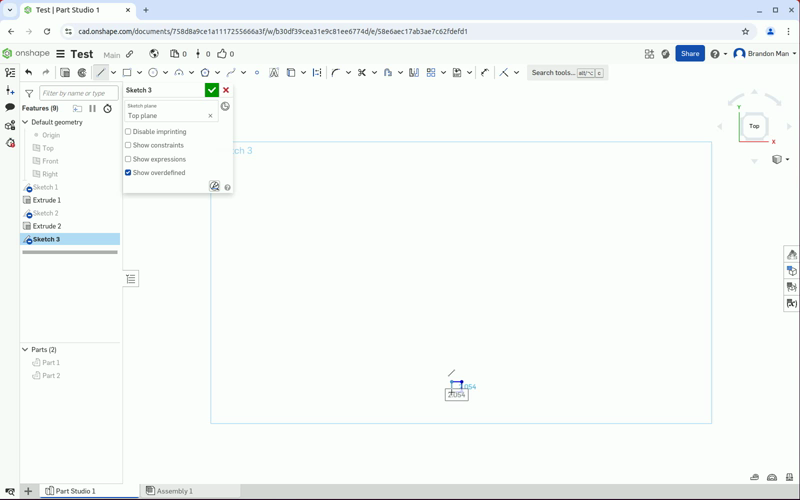
click(451, 391)
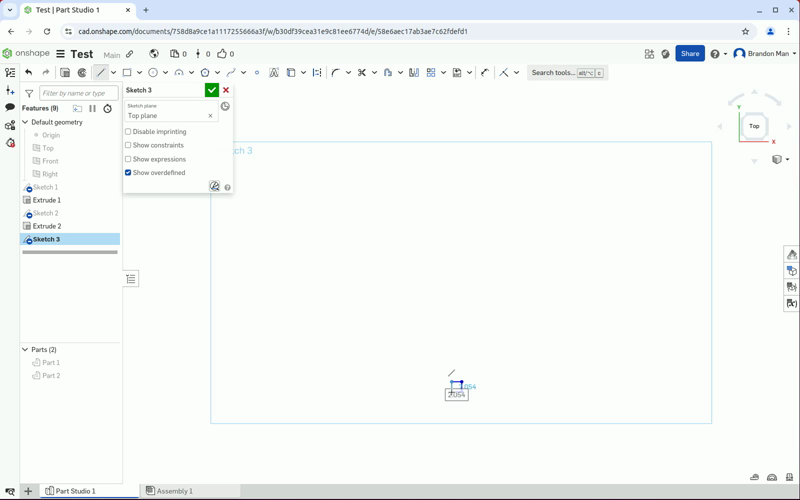
key(esc)
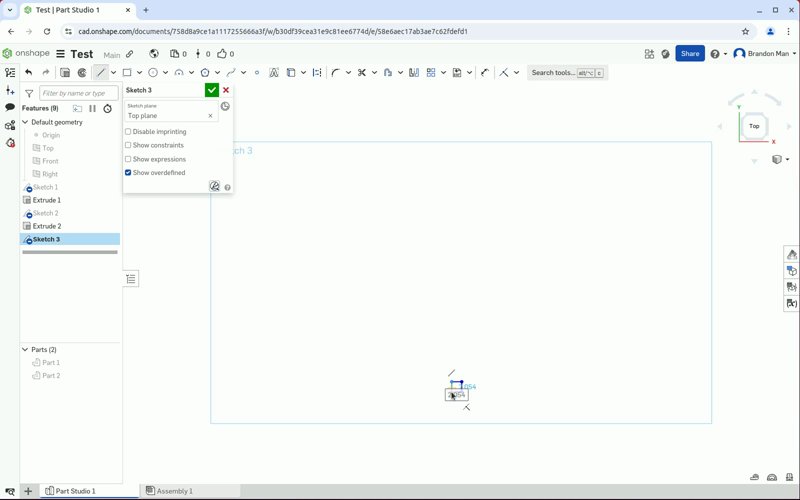
mouse_move(460, 389)
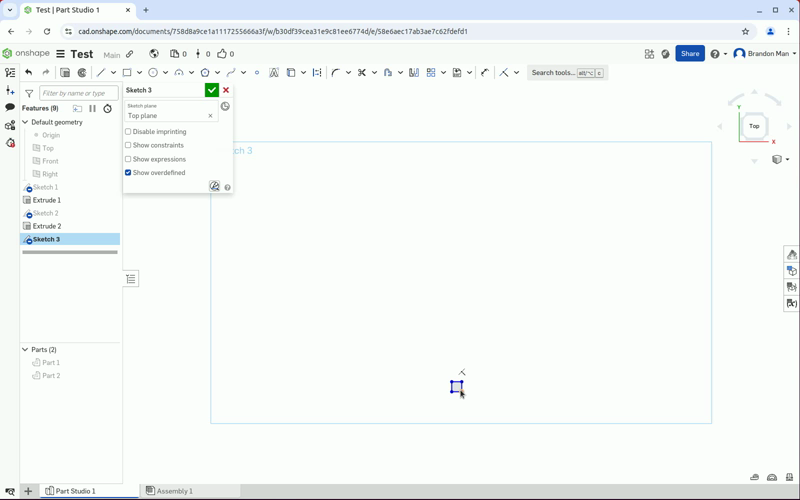
scroll(6)
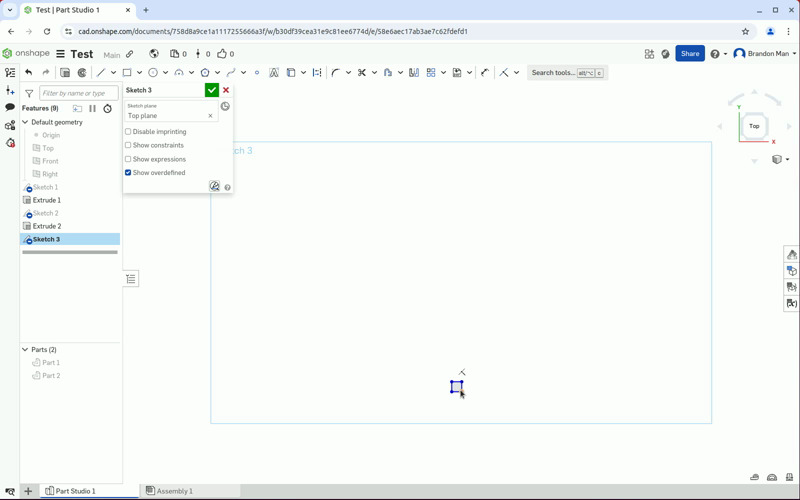
scroll(6)
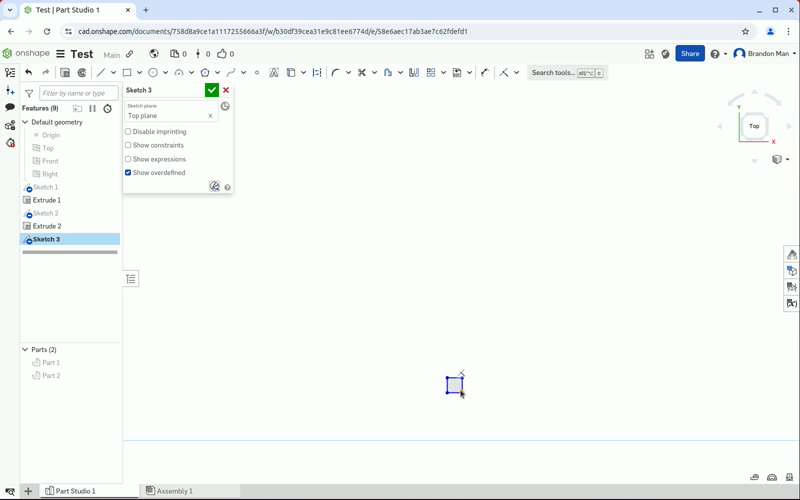
scroll(6)
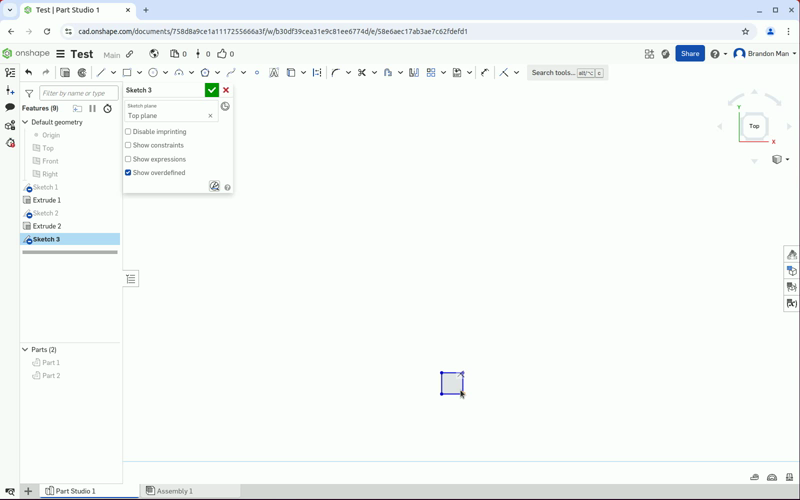
scroll(6)
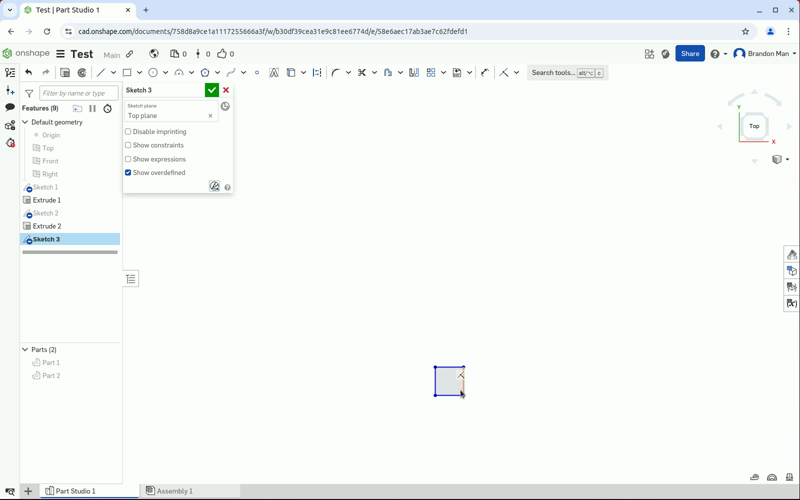
scroll(6)
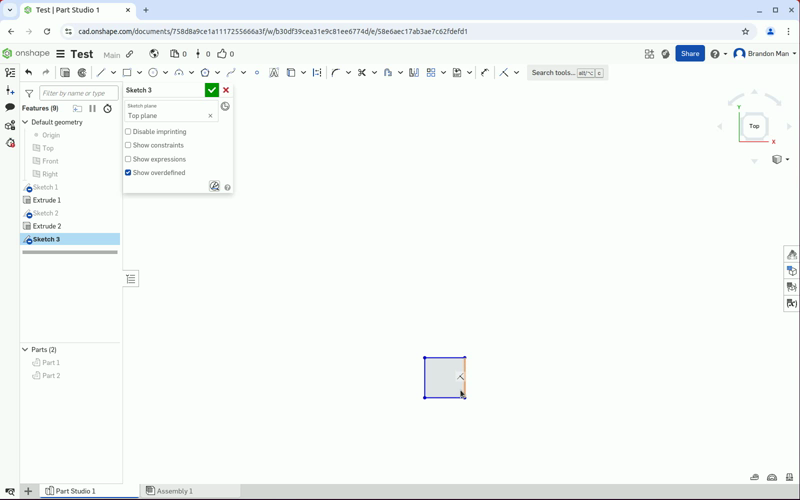
scroll(6)
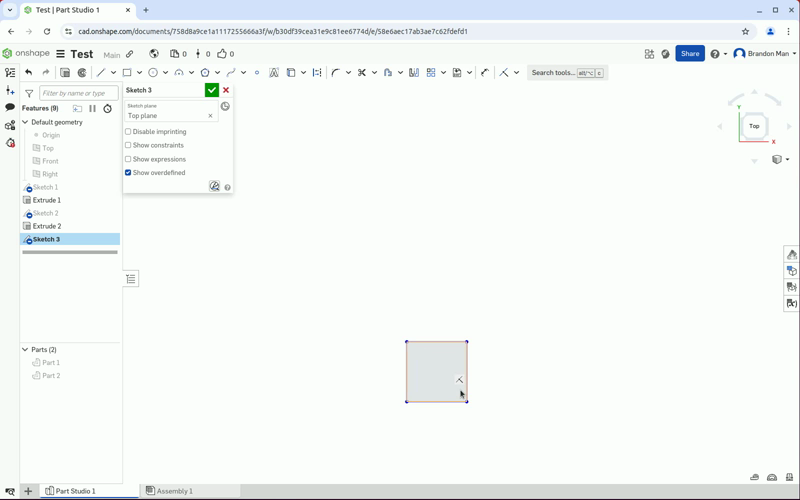
scroll(6)
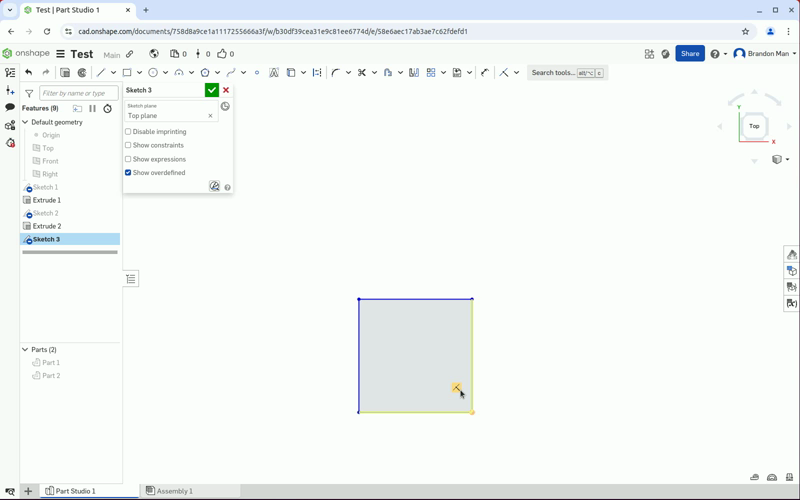
click(460, 389)
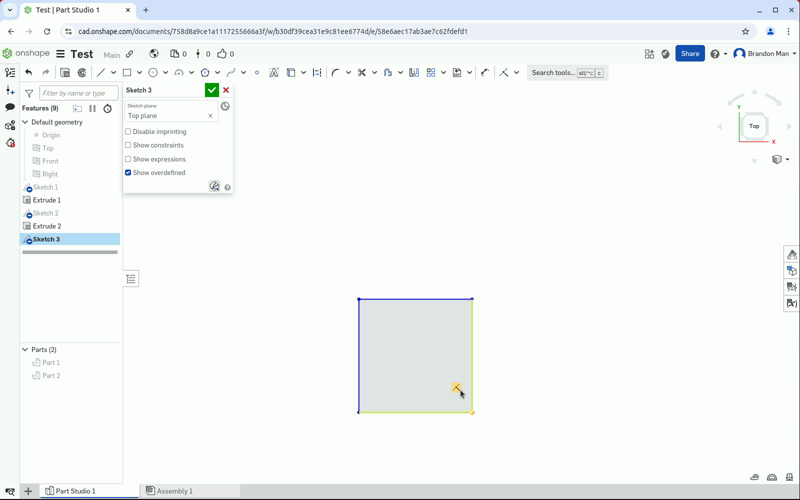
scroll(-6)
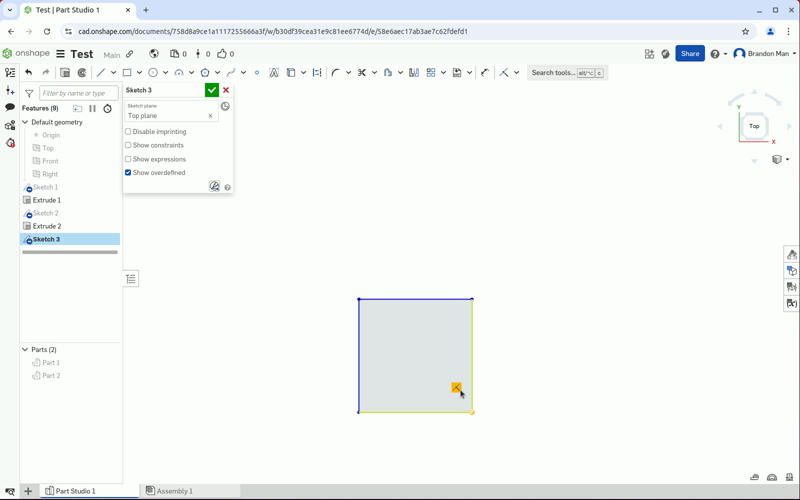
scroll(-6)
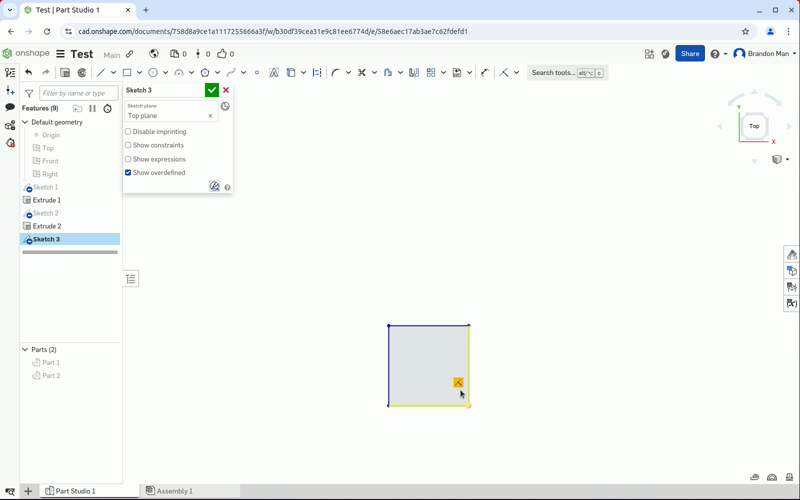
scroll(-6)
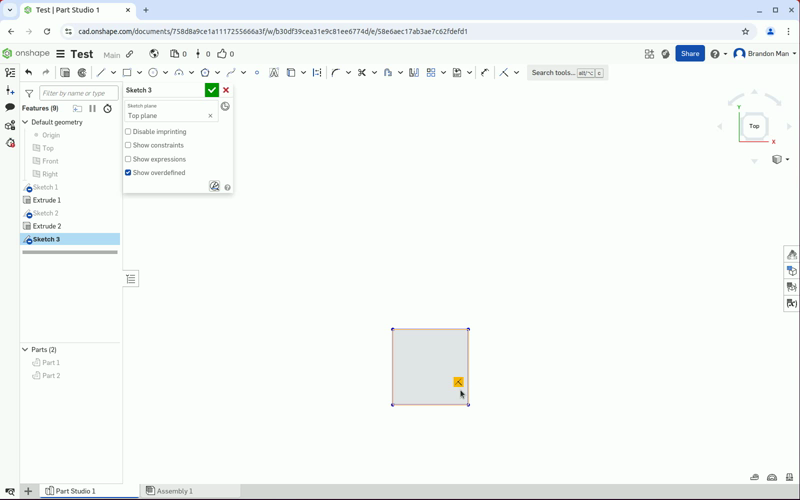
scroll(-6)
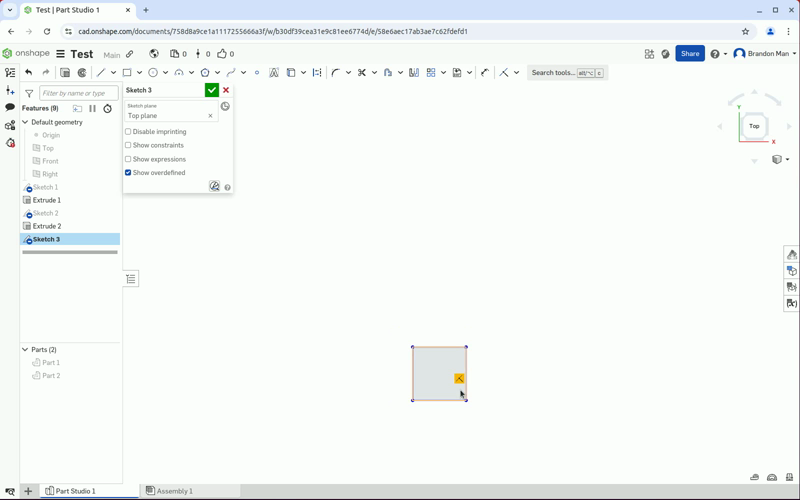
scroll(-6)
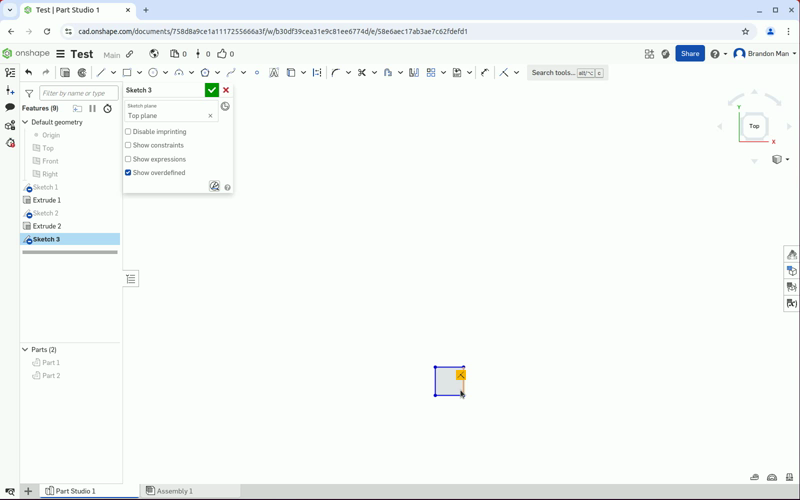
scroll(-6)
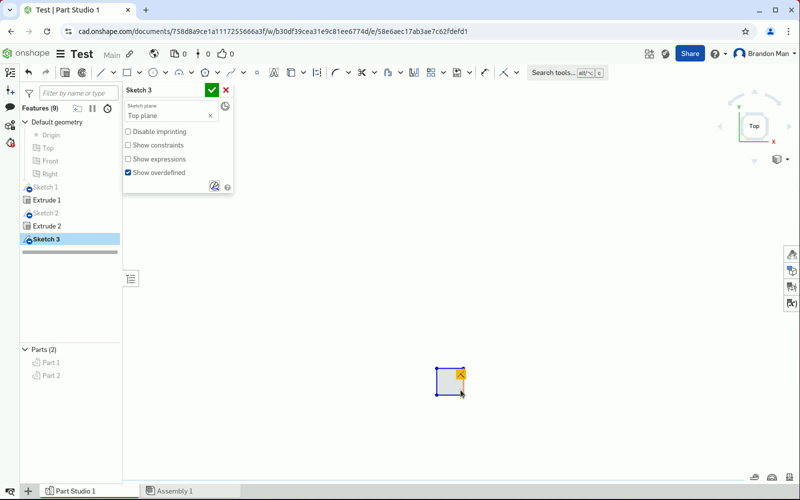
scroll(-6)
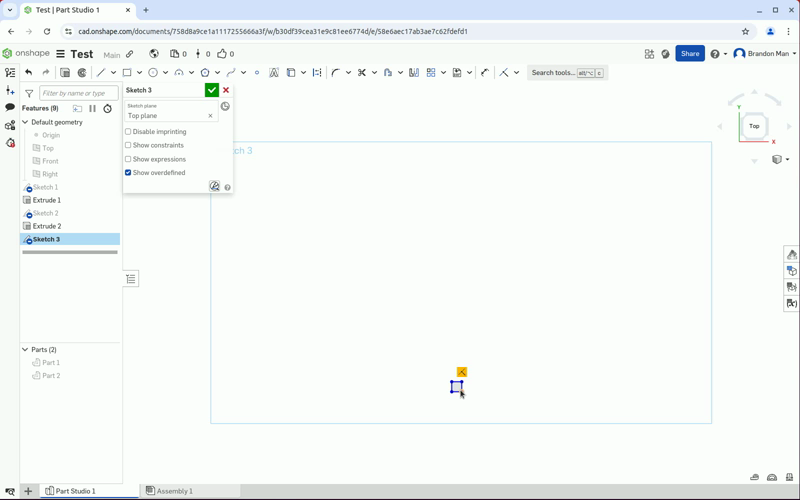
mouse_move(73, 352)
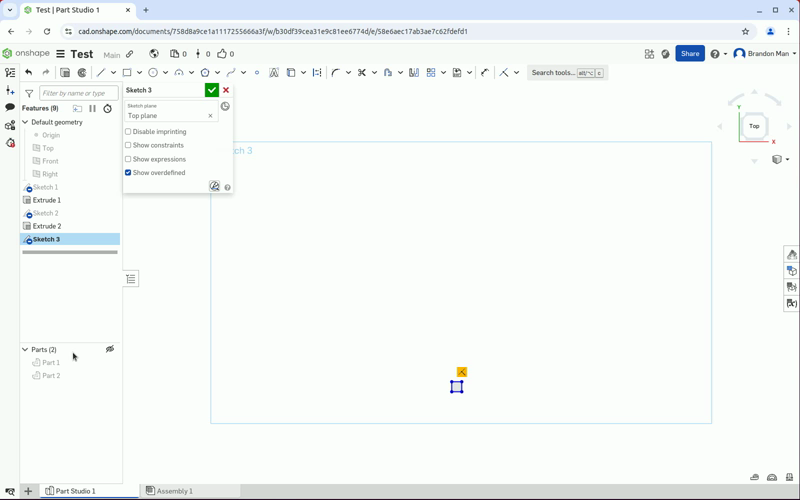
key(shift+y)
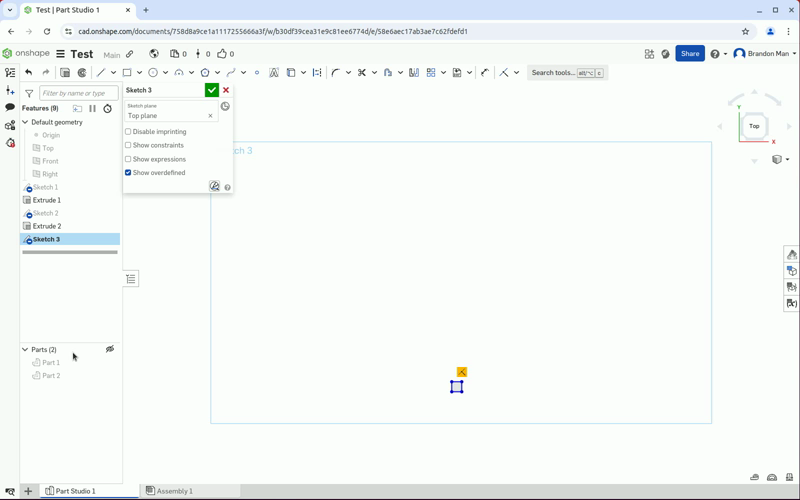
key(shift+e)
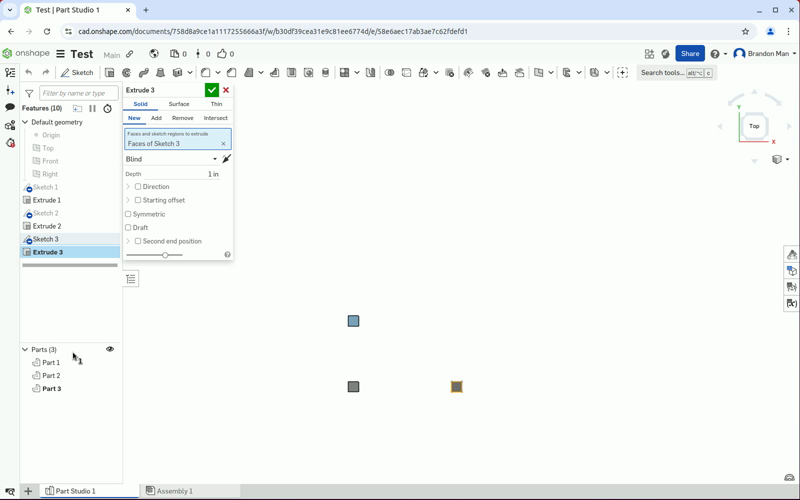
mouse_move(143, 106)
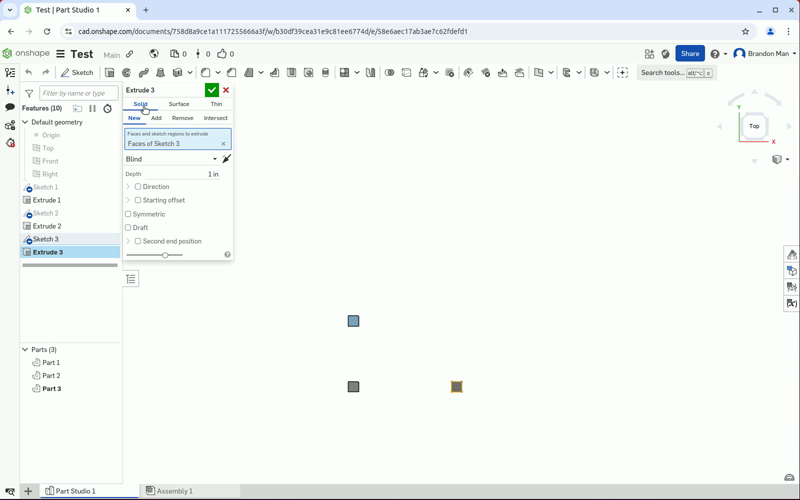
click(143, 106)
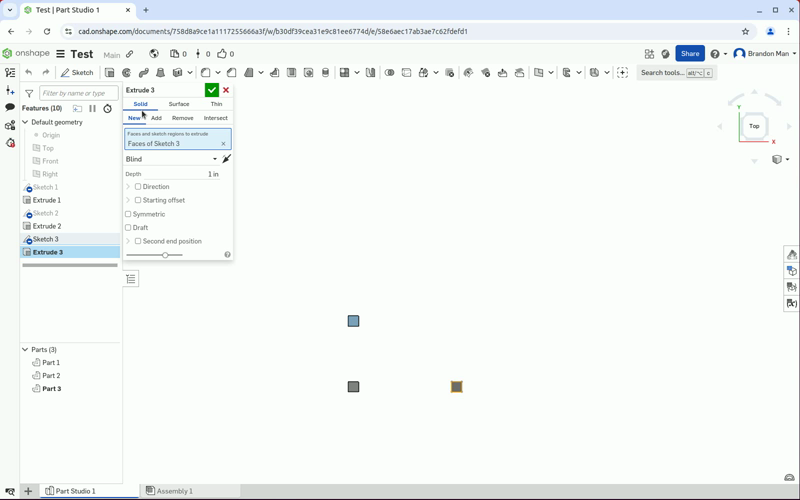
mouse_move(137, 120)
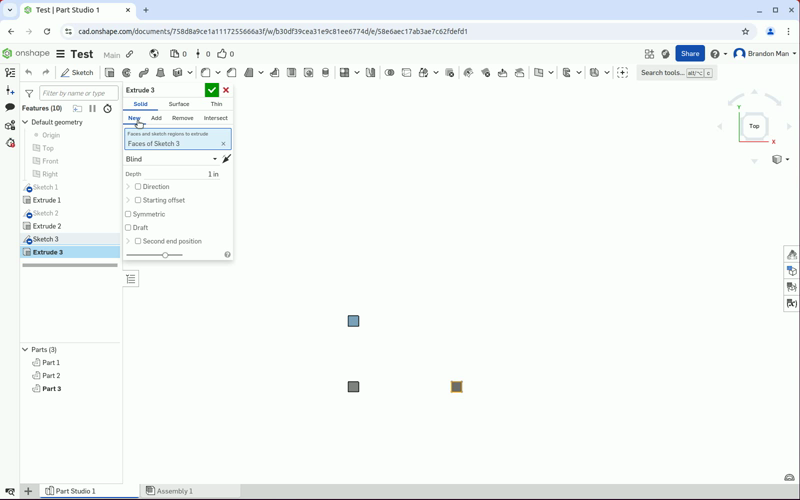
click(137, 120)
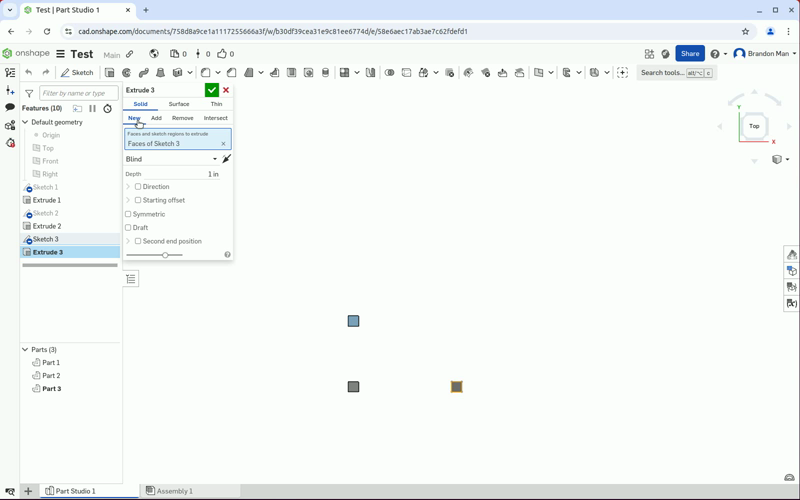
key(tab, 4)
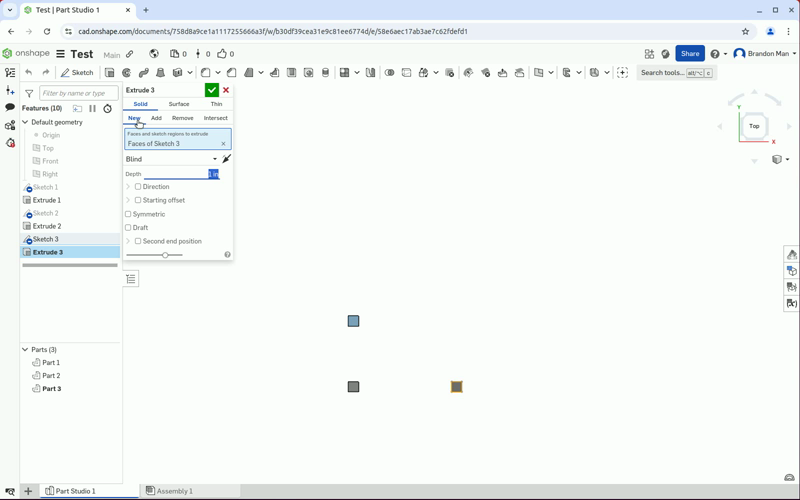
text(-15.405)
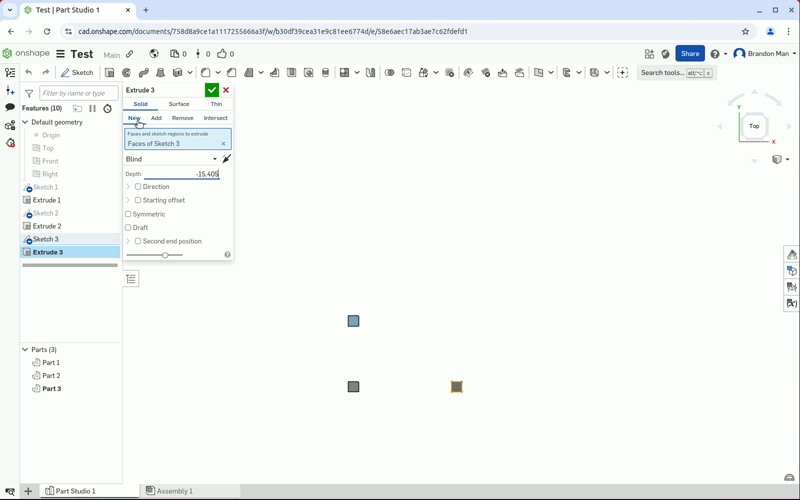
key(enter)
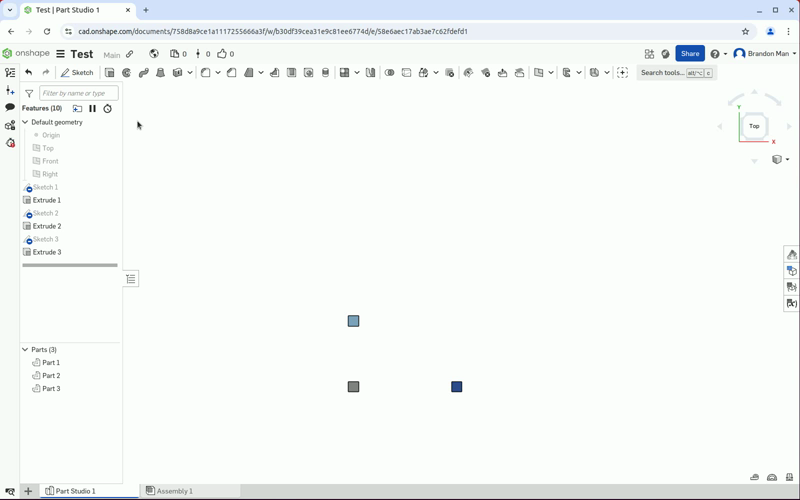
key(shift+h)
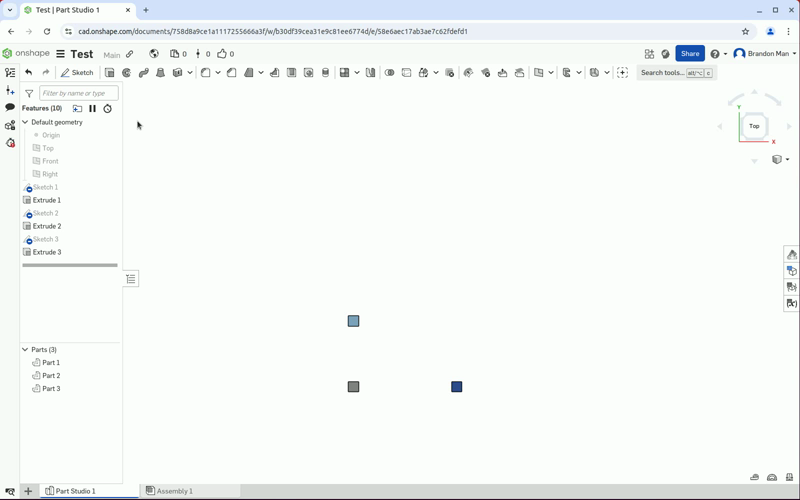
key(shift+h)
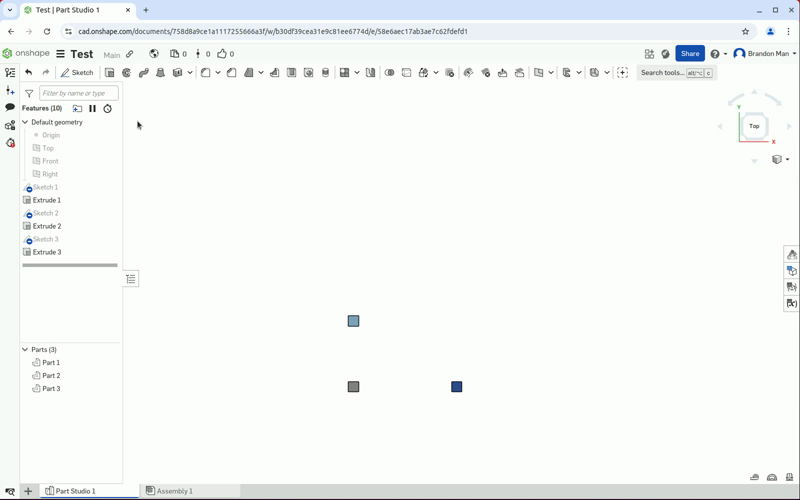
mouse_move(73, 189)
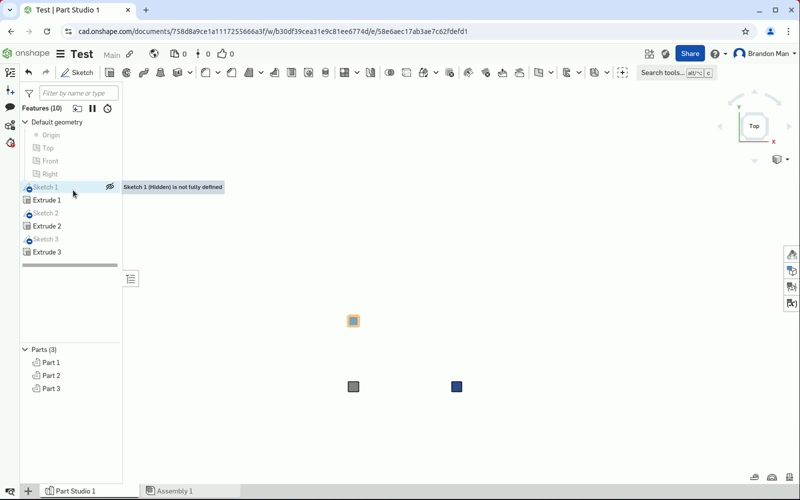
click(73, 189)
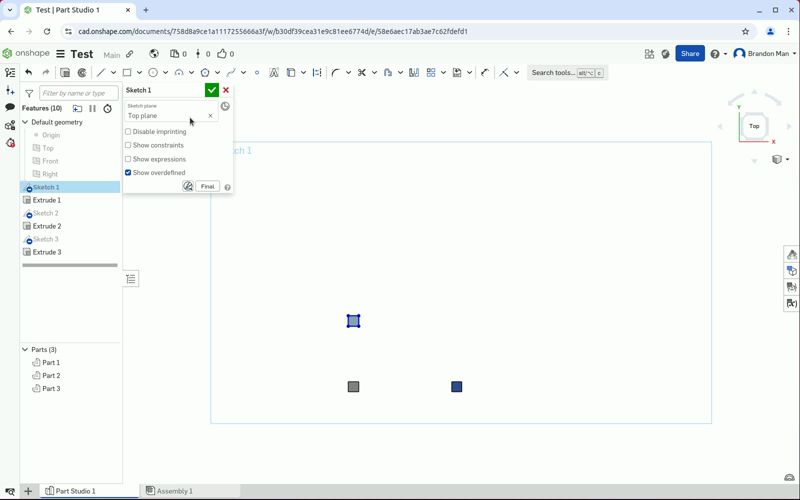
mouse_move(229, 92)
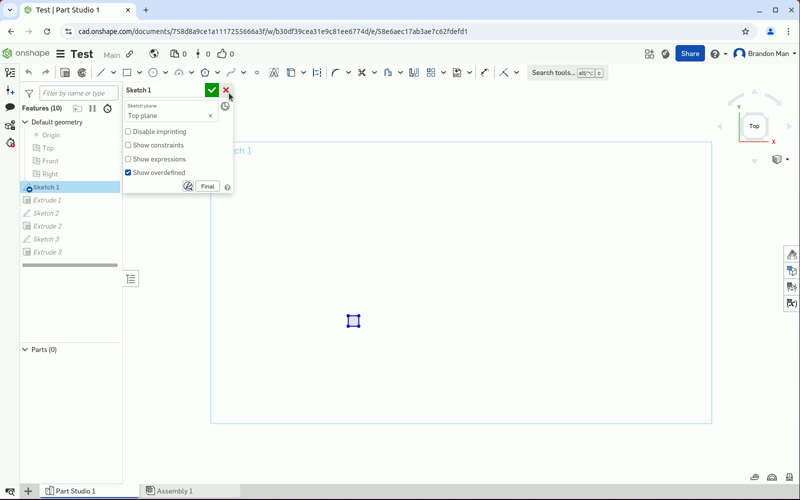
click(229, 92)
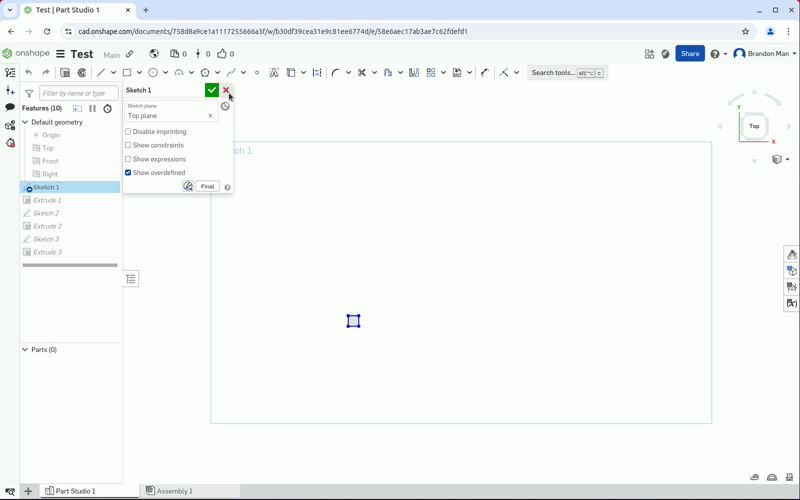
key(shift+s)
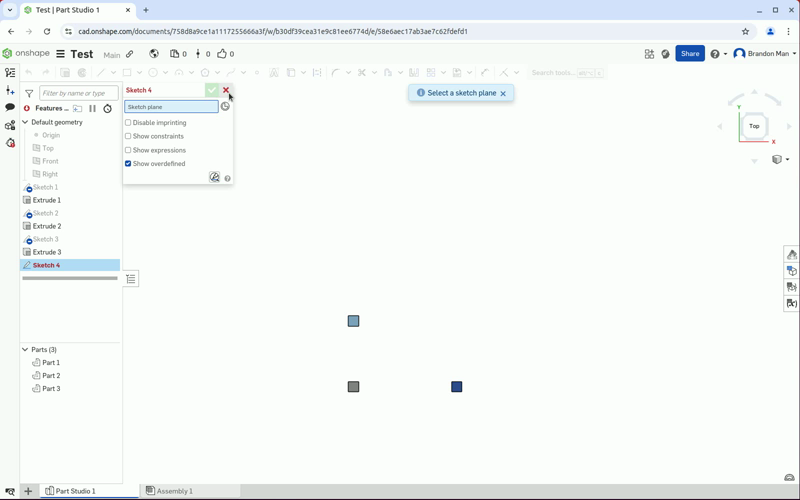
mouse_move(73, 150)
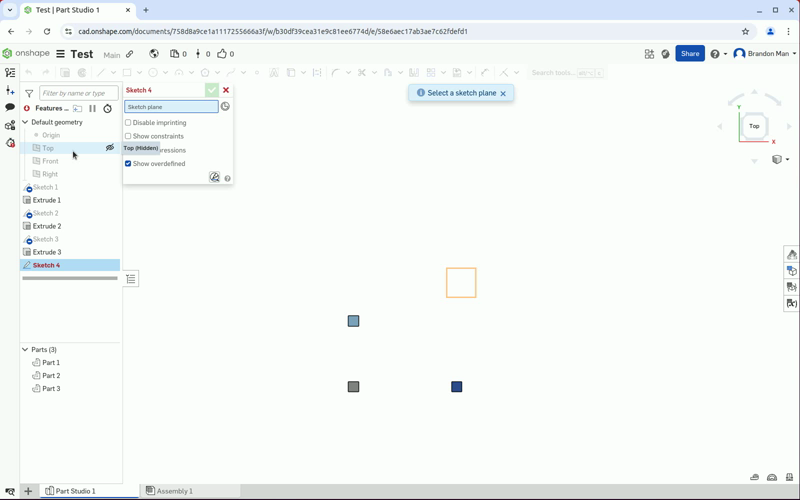
click(73, 150)
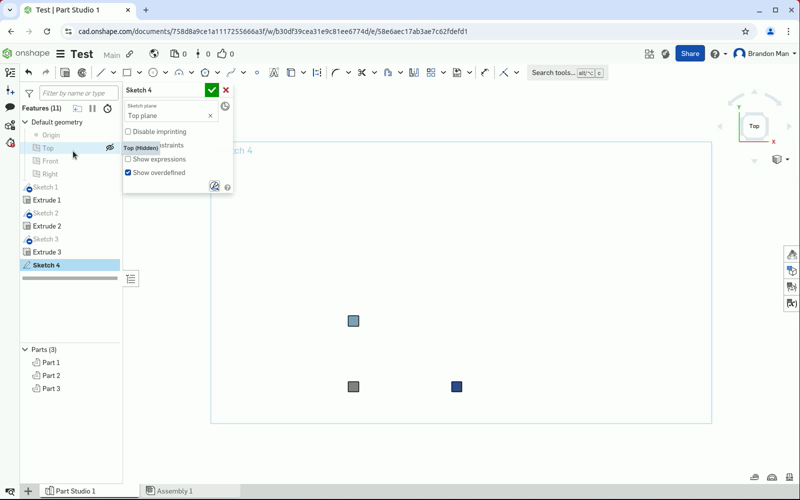
mouse_move(73, 352)
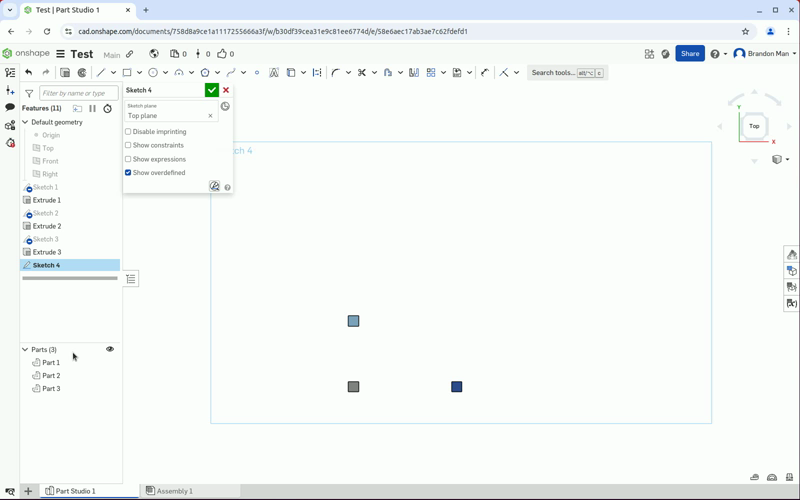
key(y)
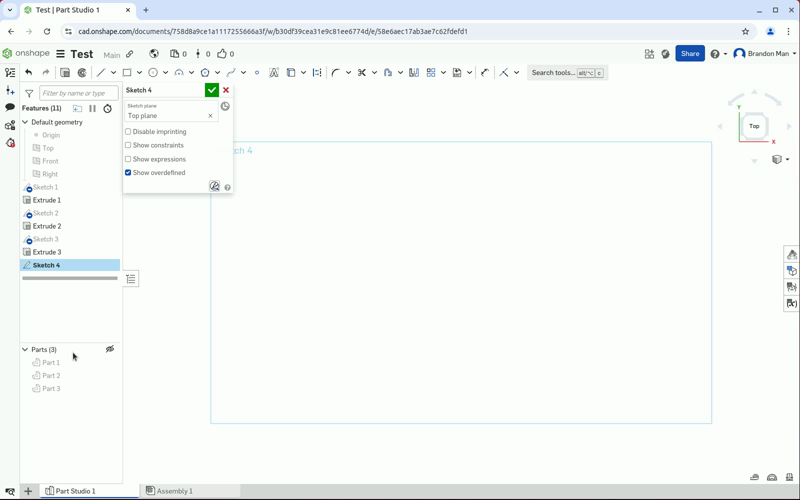
key(l)
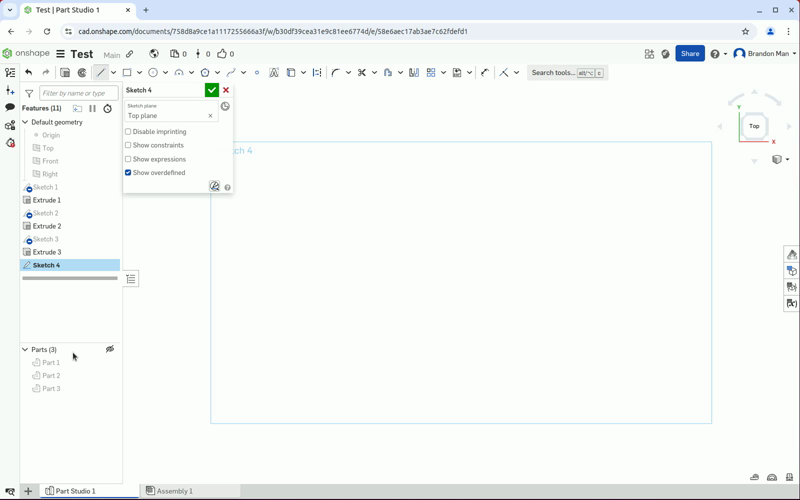
key_down(shift)
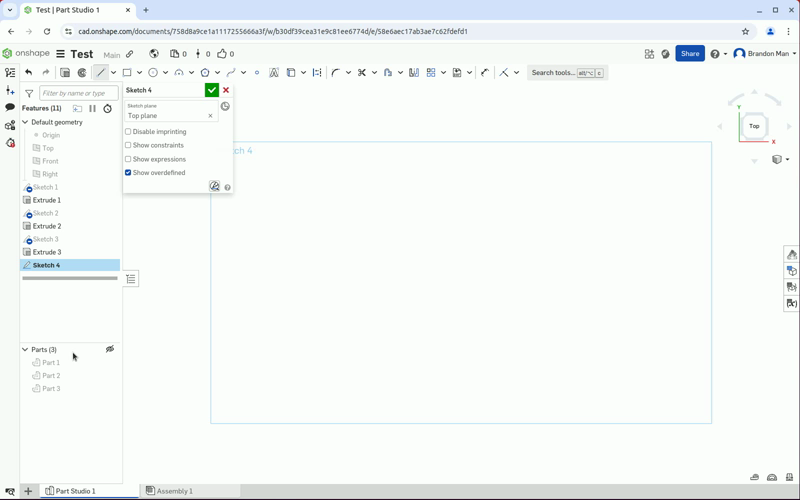
mouse_move(451, 326)
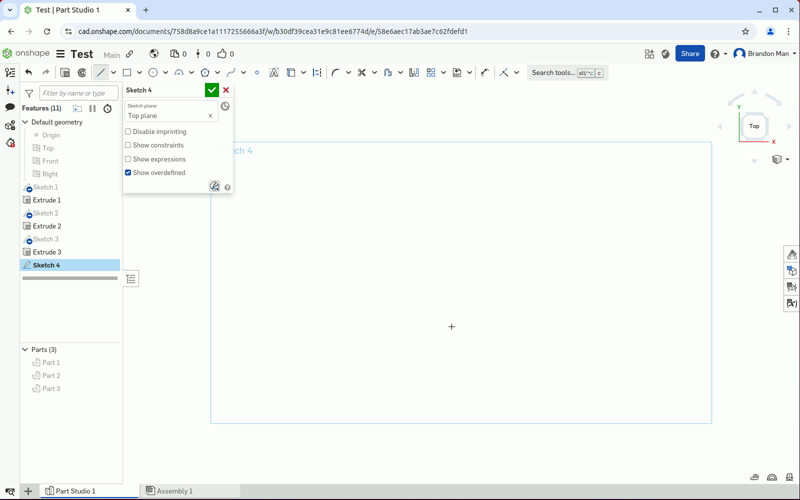
click(451, 326)
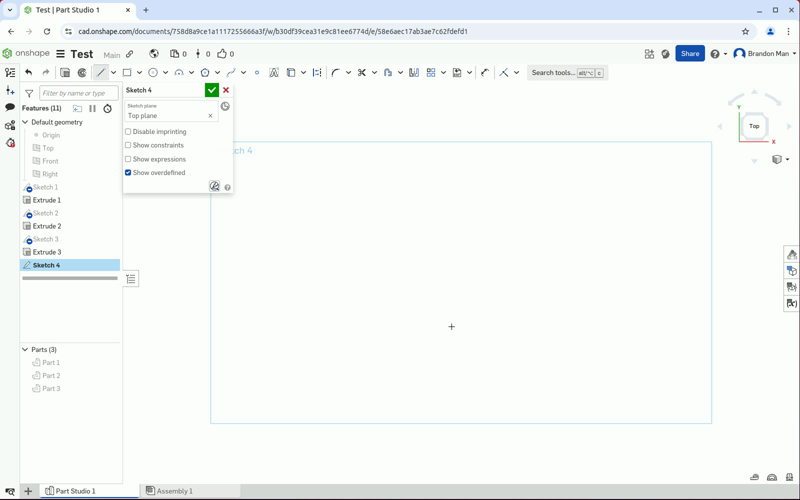
key_up(shift)
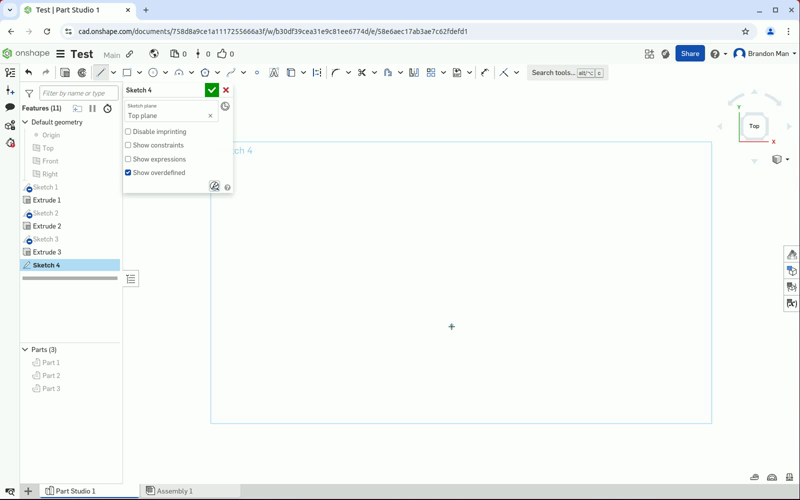
key_down(shift)
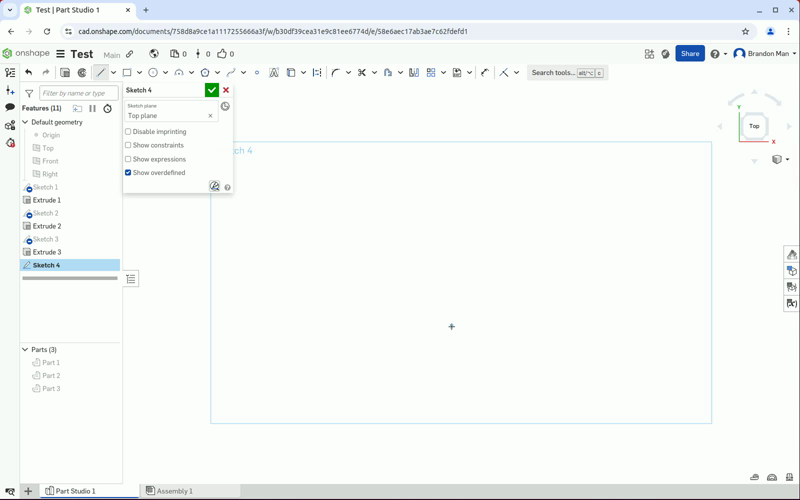
mouse_move(481, 326)
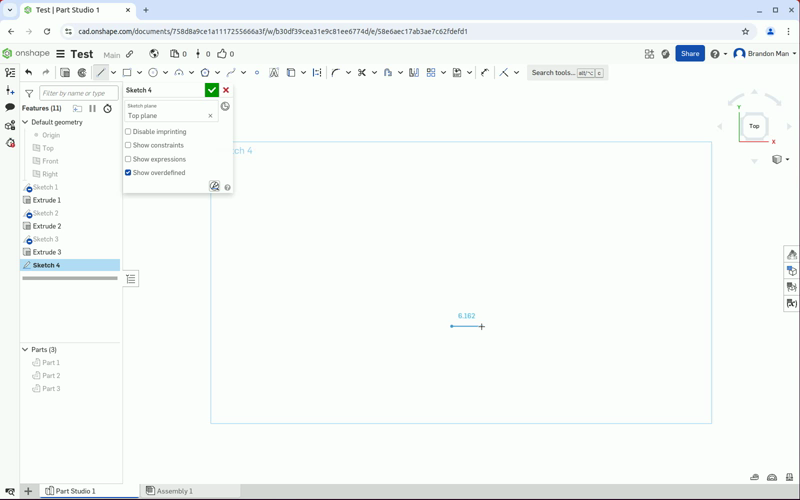
mouse_move(461, 326)
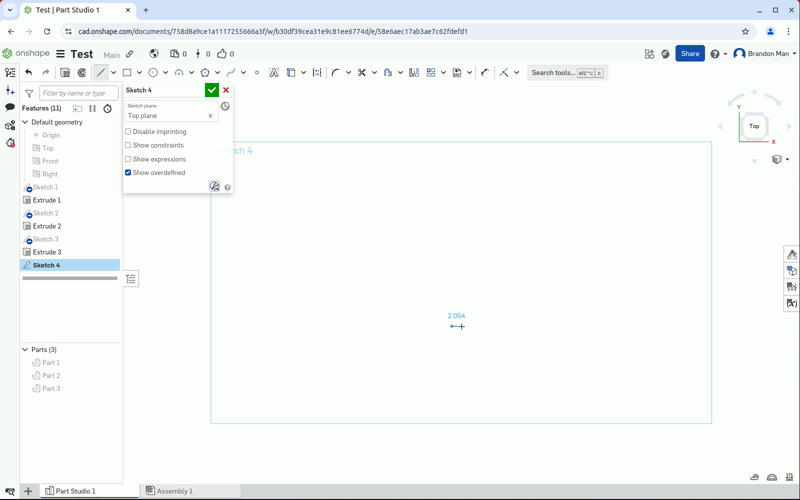
click(461, 326)
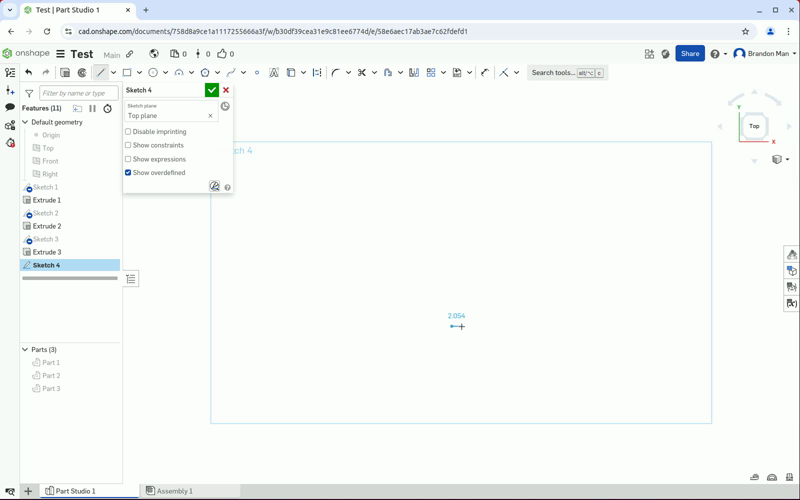
key_up(shift)
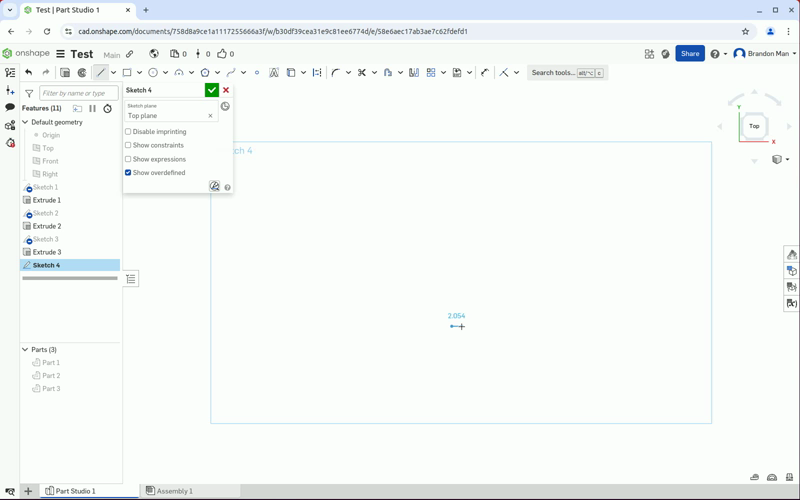
key_down(shift)
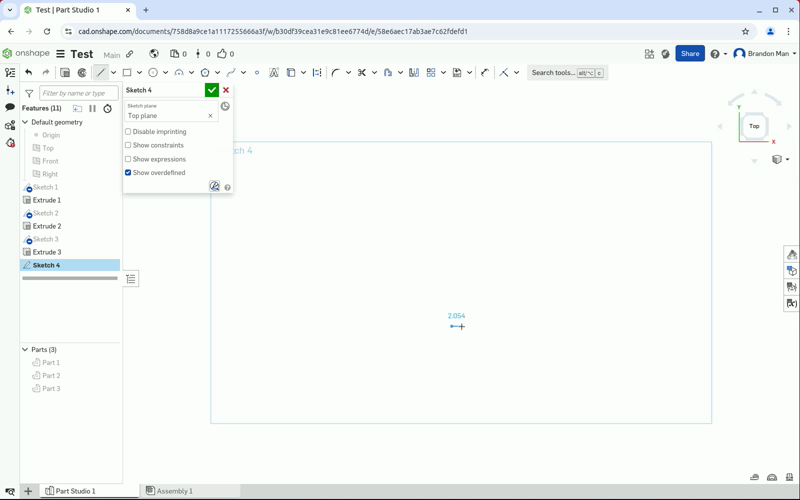
mouse_move(492, 326)
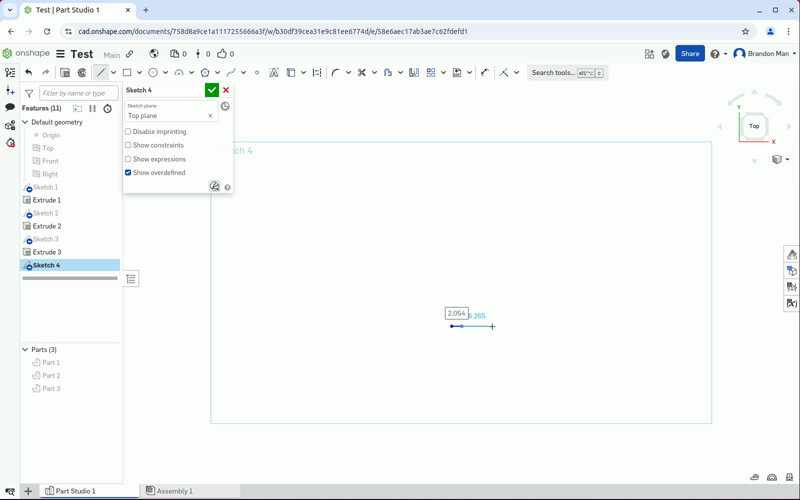
mouse_move(461, 315)
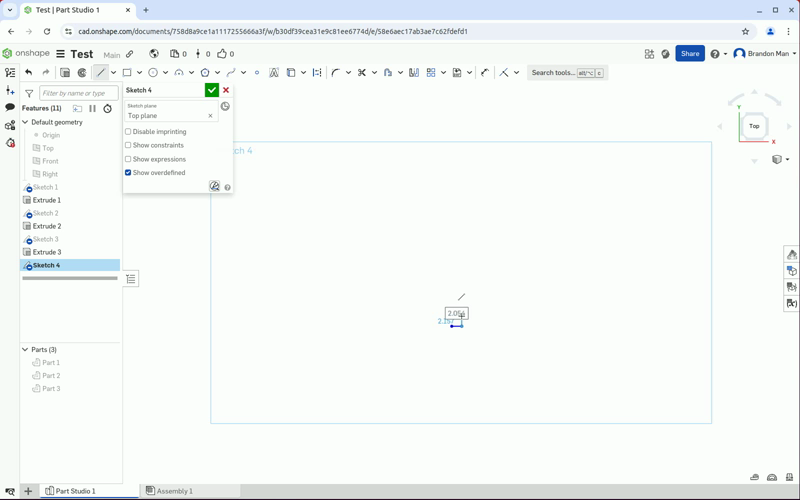
click(461, 315)
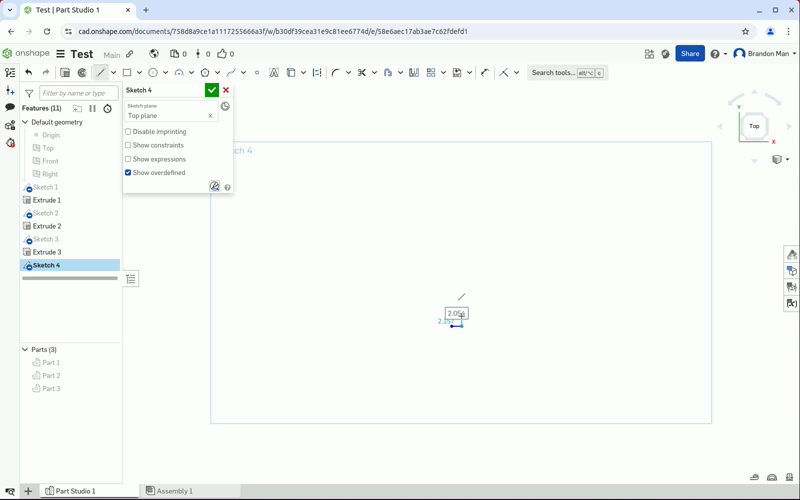
key_up(shift)
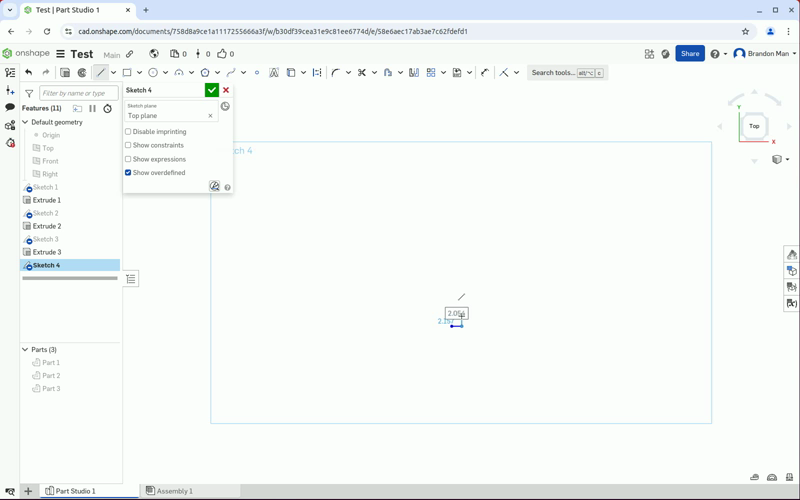
key_down(shift)
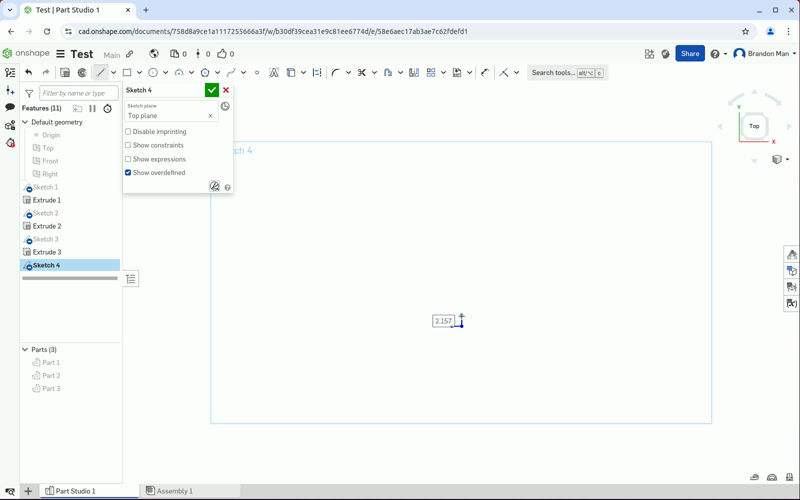
mouse_move(492, 315)
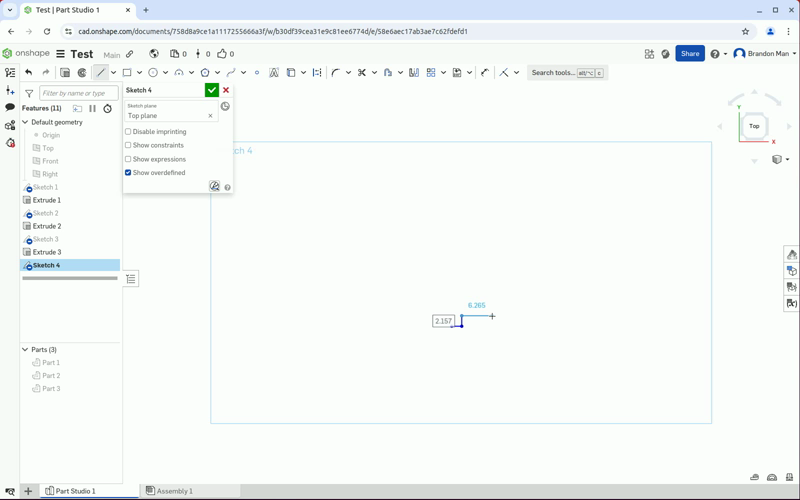
mouse_move(451, 315)
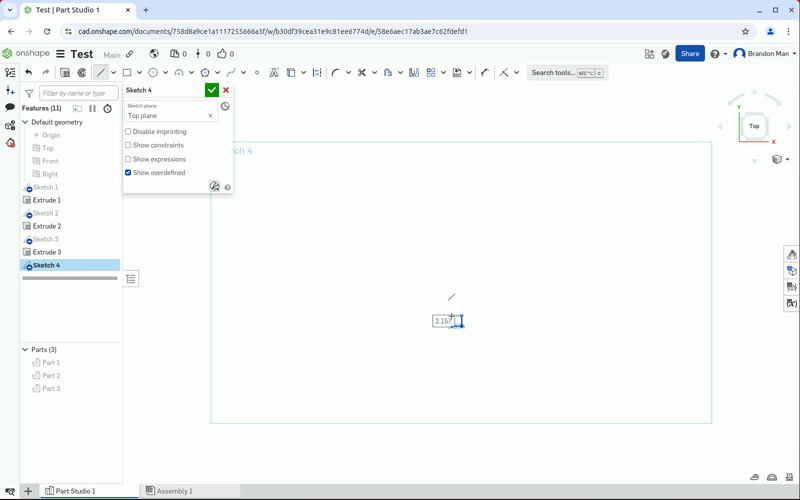
click(451, 315)
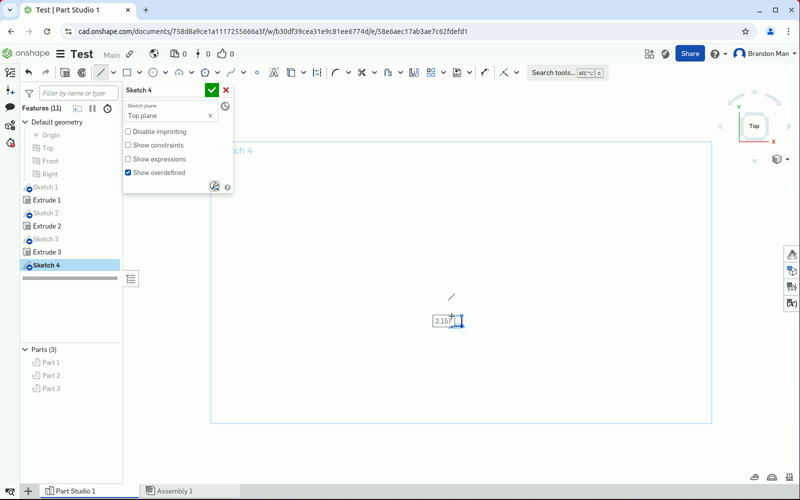
key_up(shift)
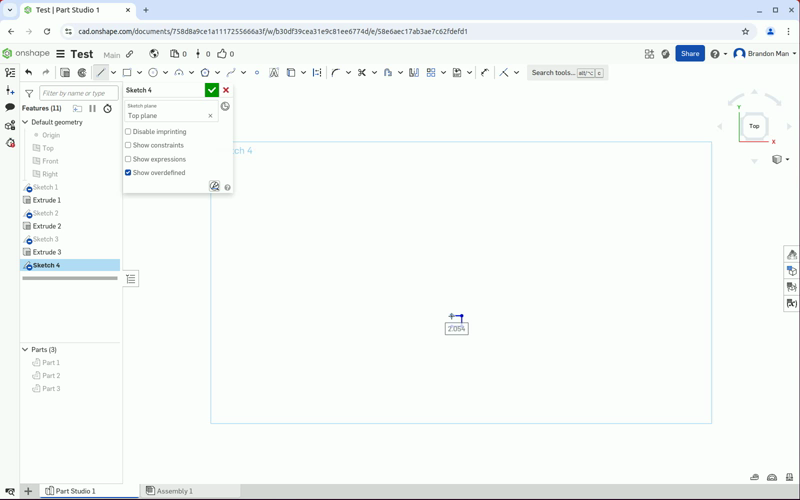
mouse_move(481, 315)
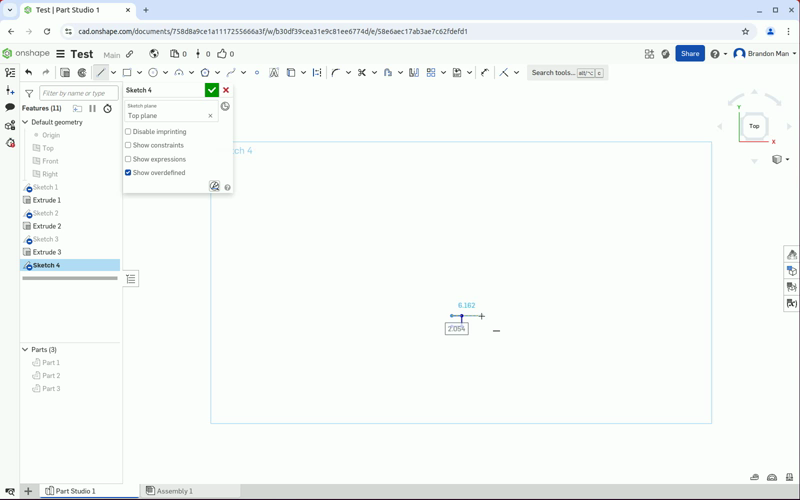
key_down(shift)
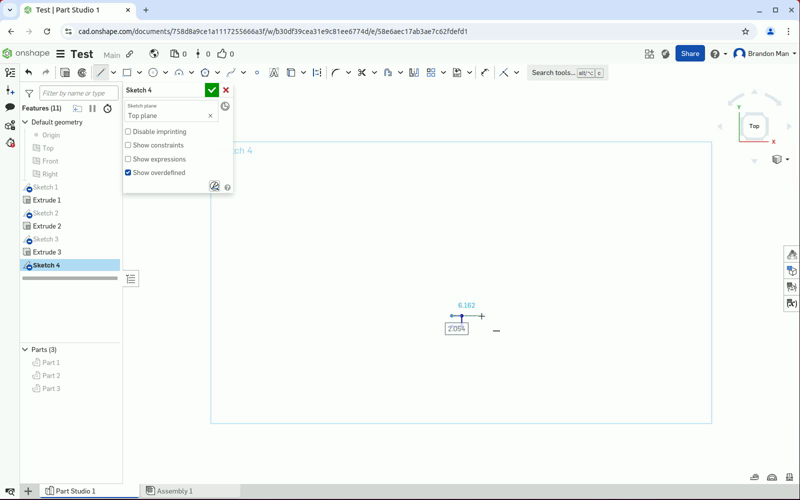
mouse_move(451, 326)
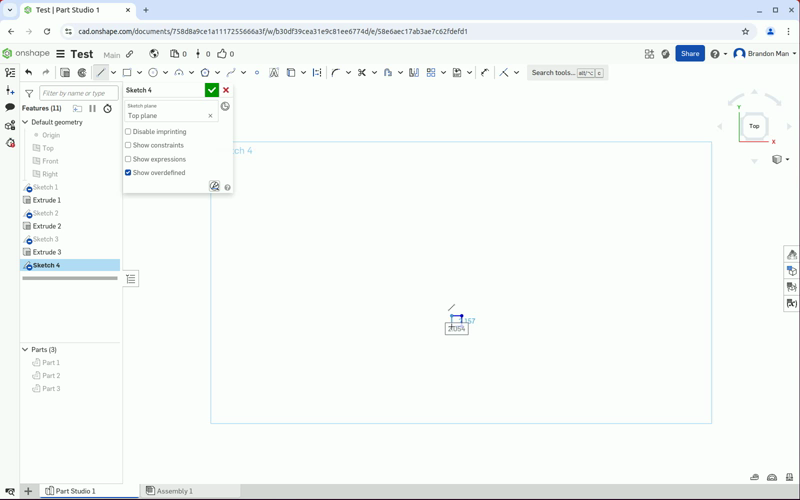
key_up(shift)
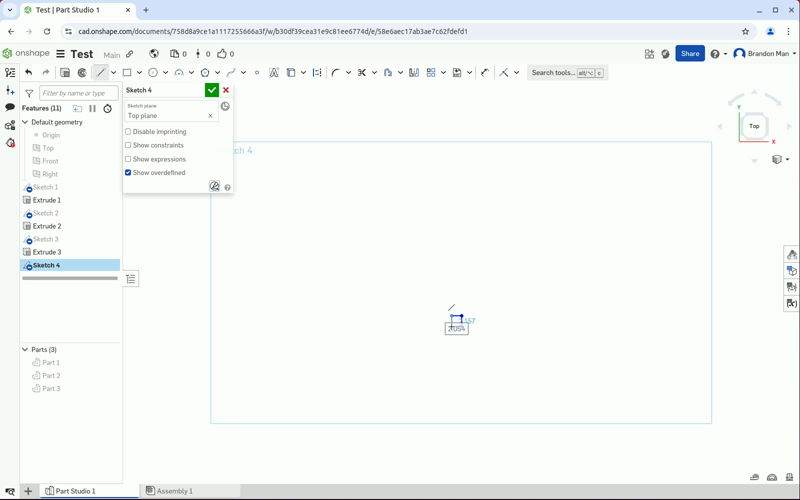
click(451, 326)
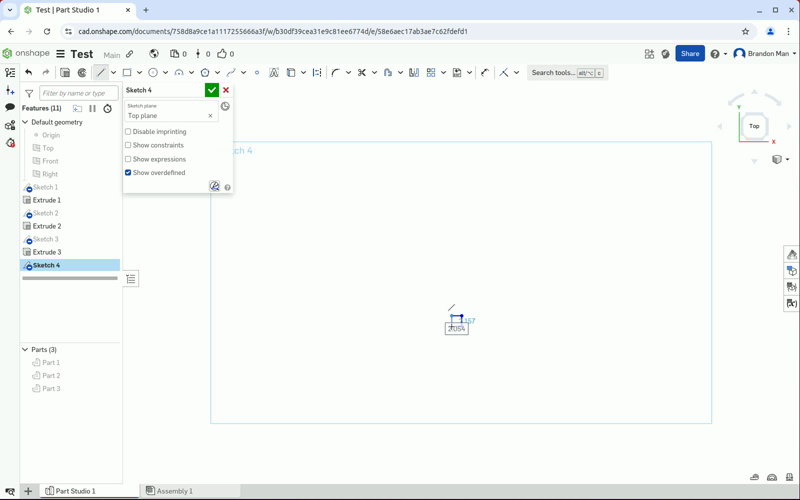
key(esc)
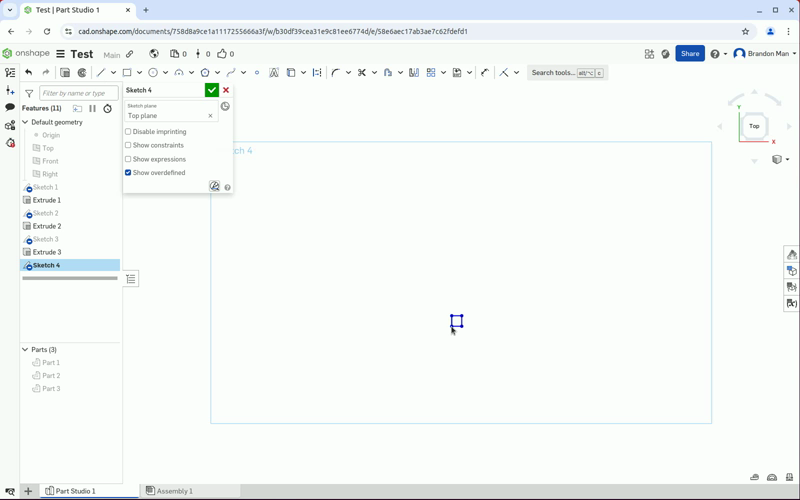
mouse_move(453, 321)
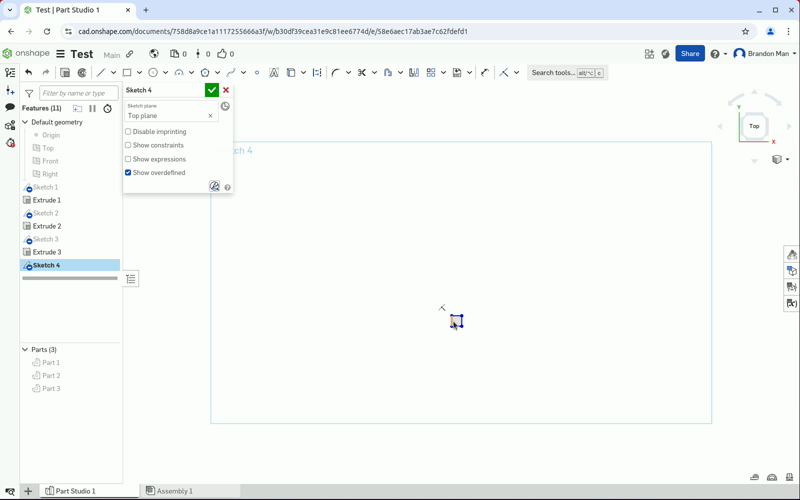
scroll(6)
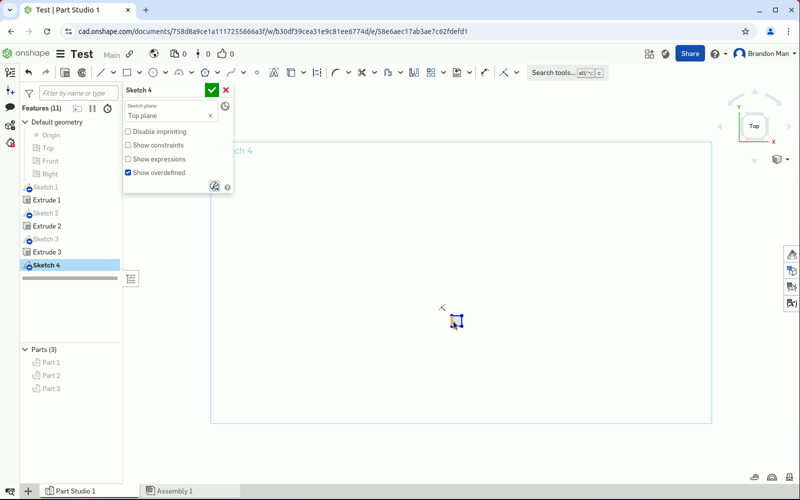
scroll(6)
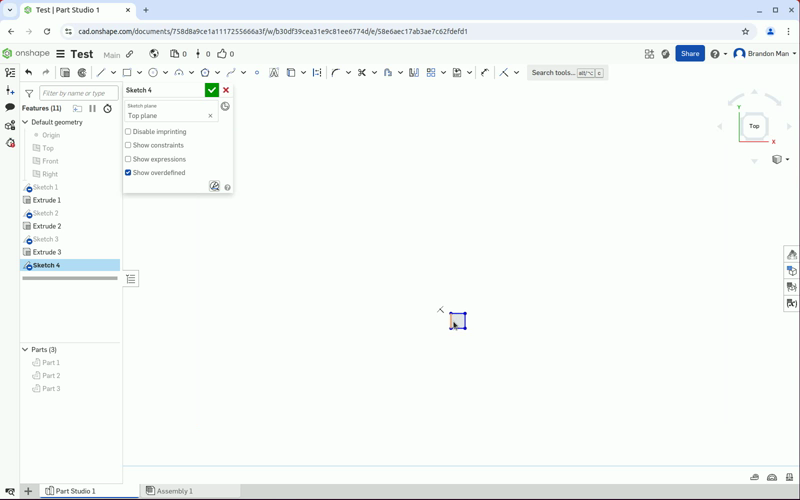
scroll(6)
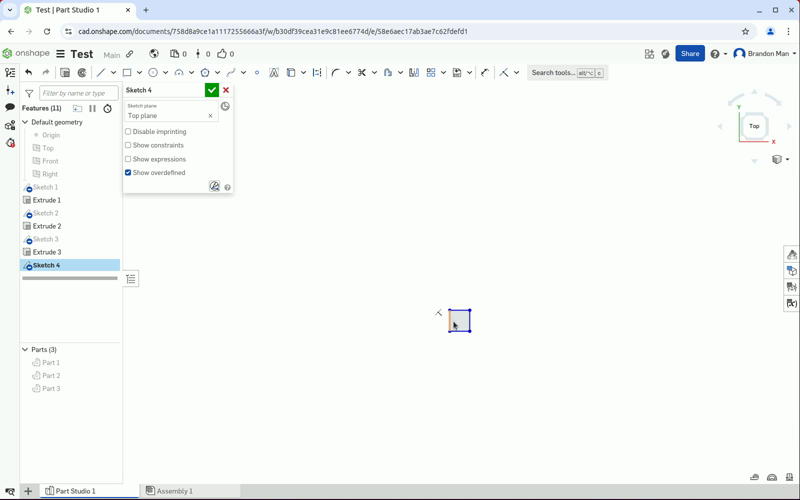
scroll(6)
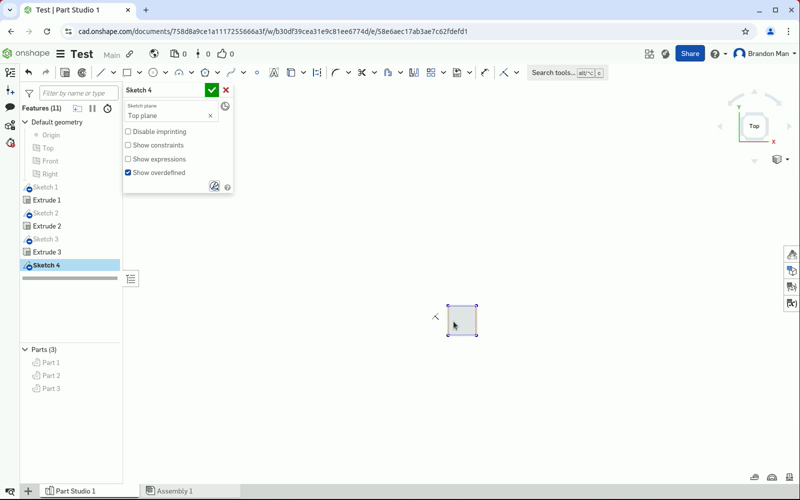
scroll(6)
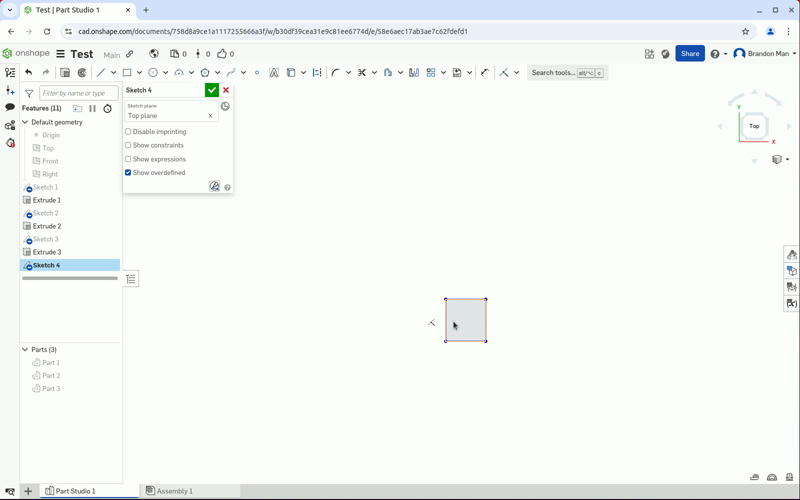
scroll(6)
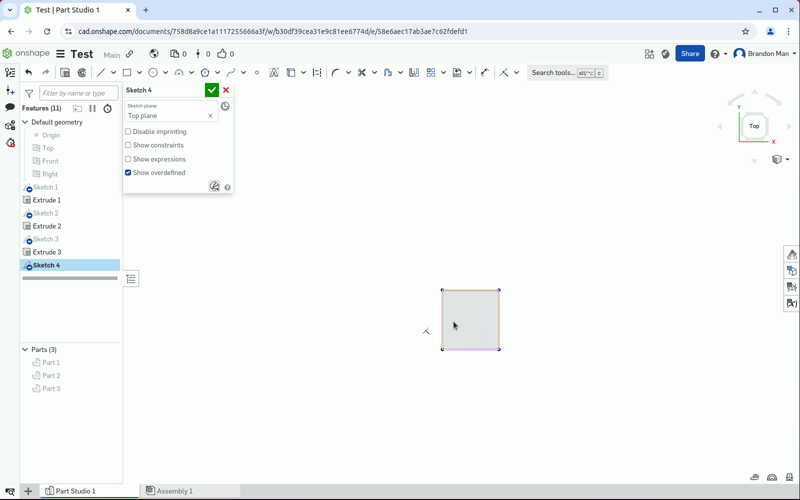
scroll(6)
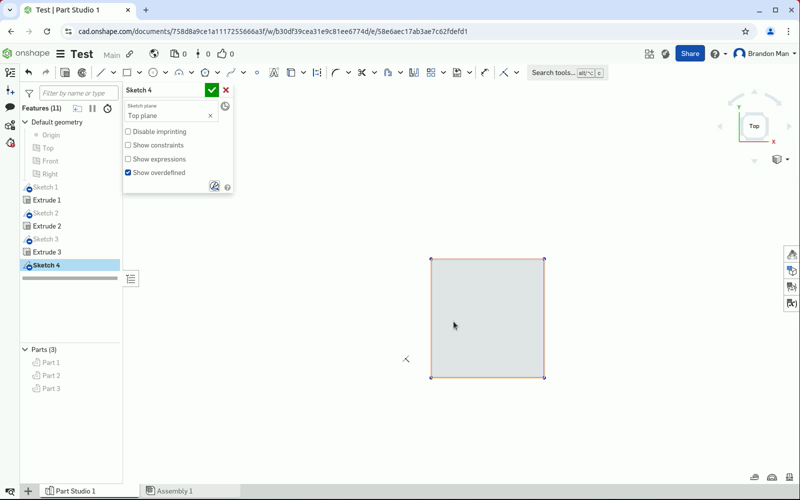
click(453, 321)
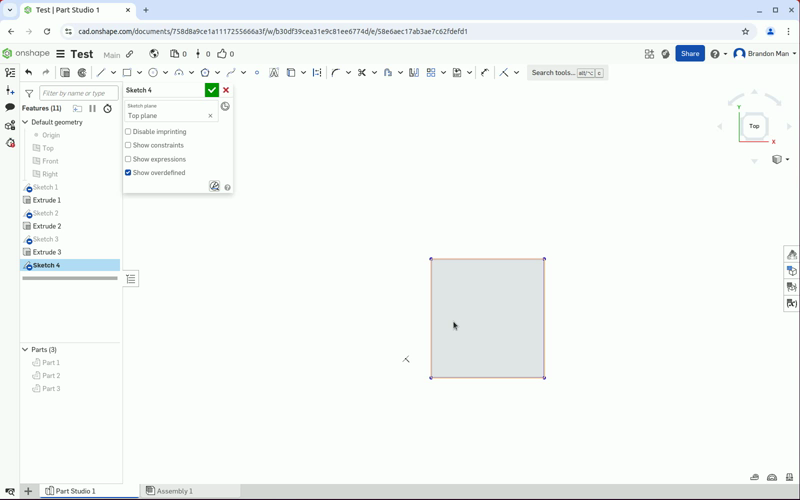
scroll(-6)
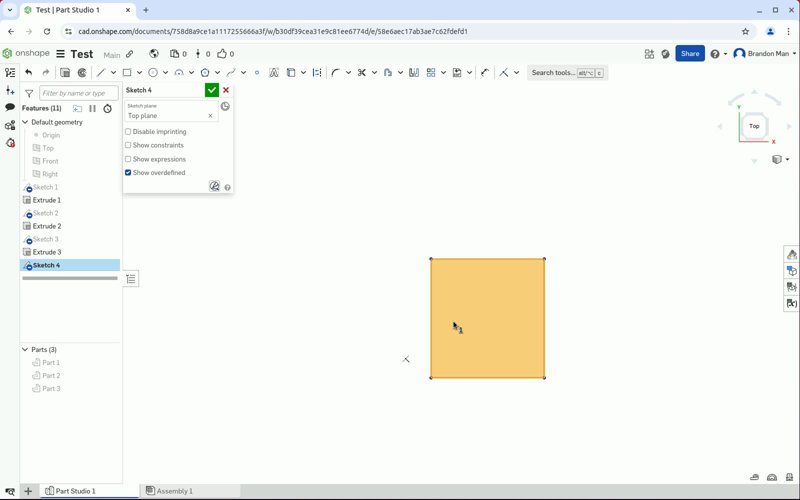
scroll(-6)
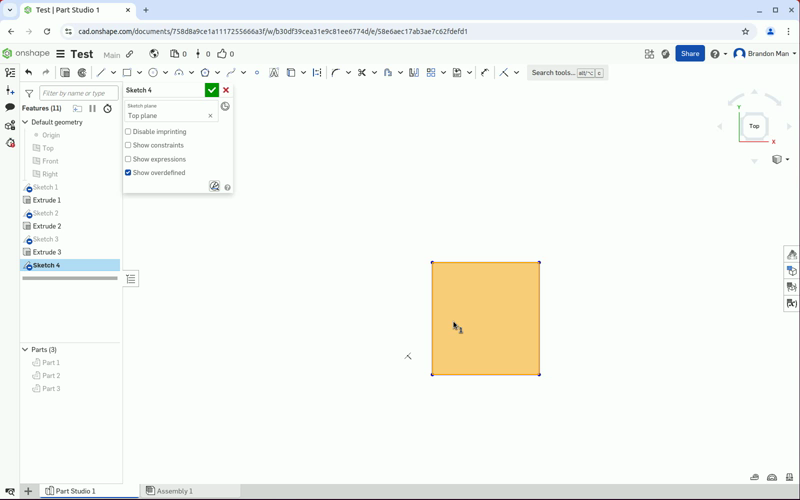
scroll(-6)
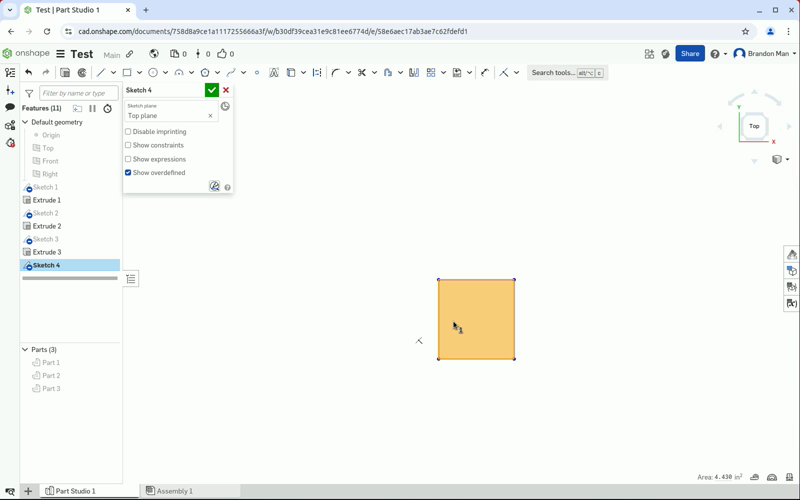
scroll(-6)
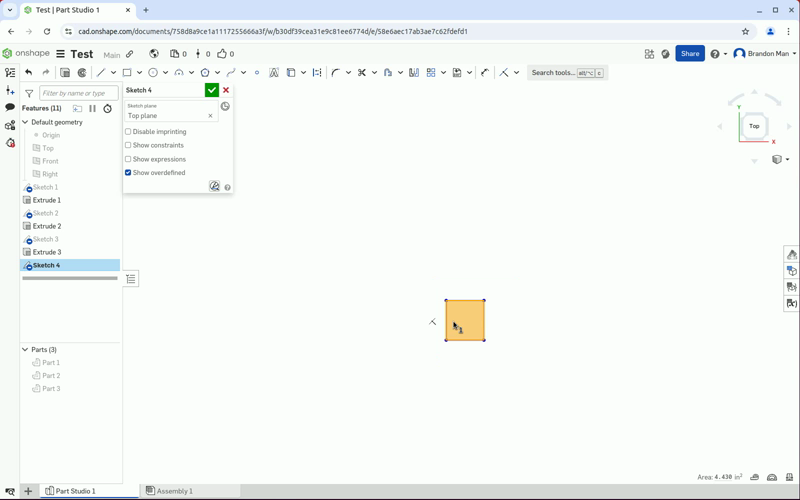
scroll(-6)
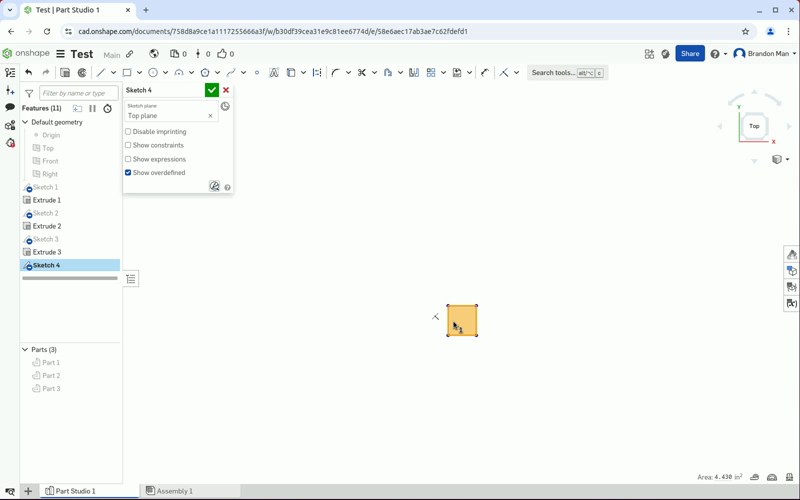
scroll(-6)
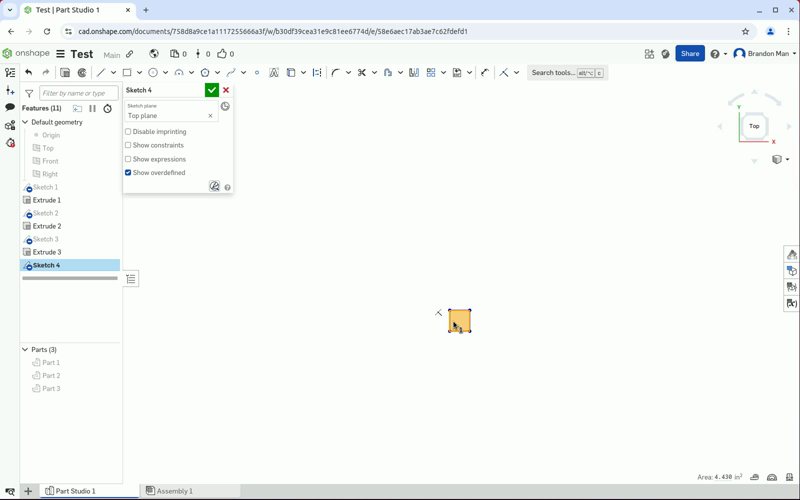
scroll(-6)
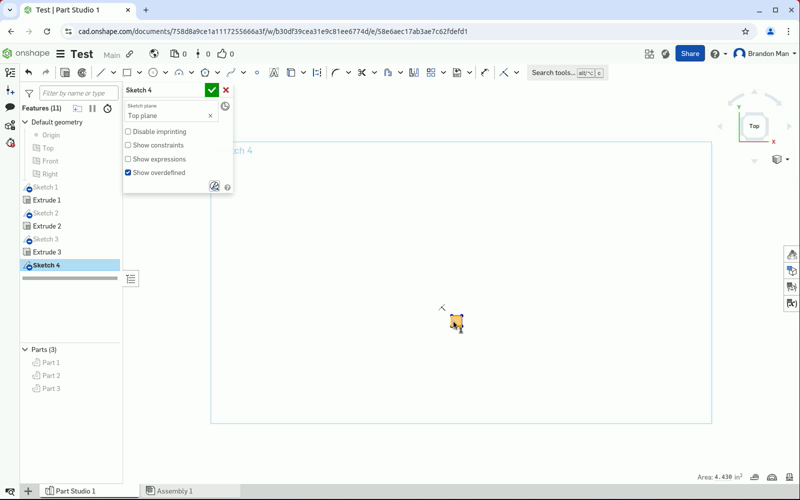
mouse_move(73, 352)
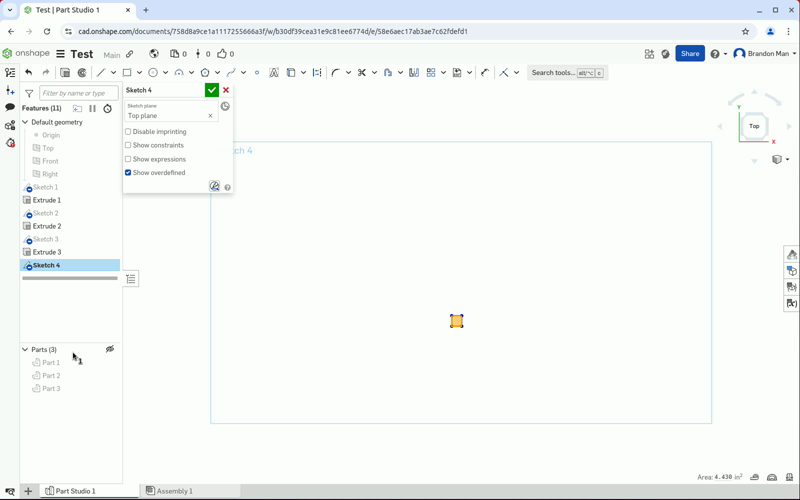
key(shift+y)
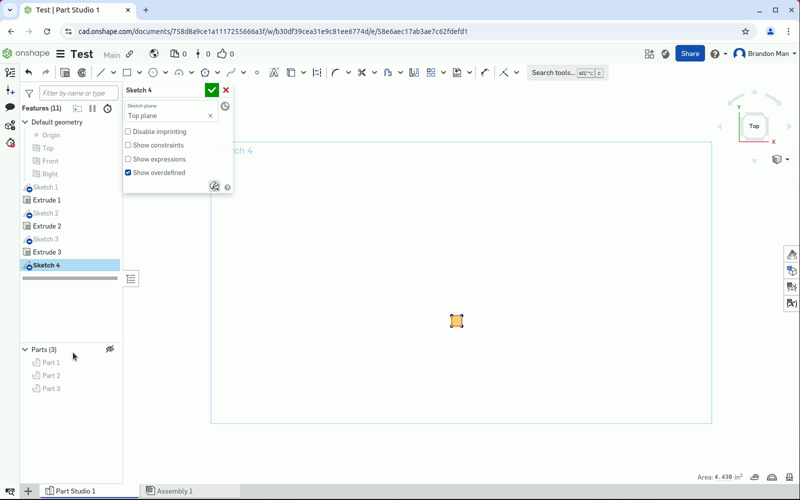
key(shift+e)
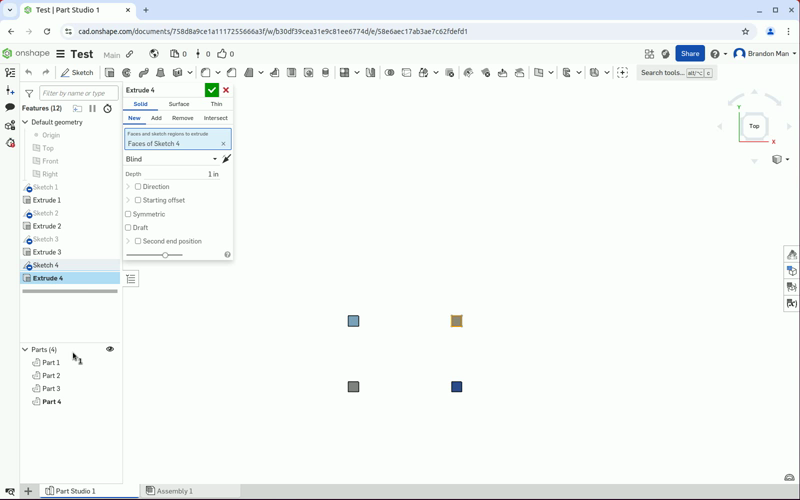
mouse_move(143, 106)
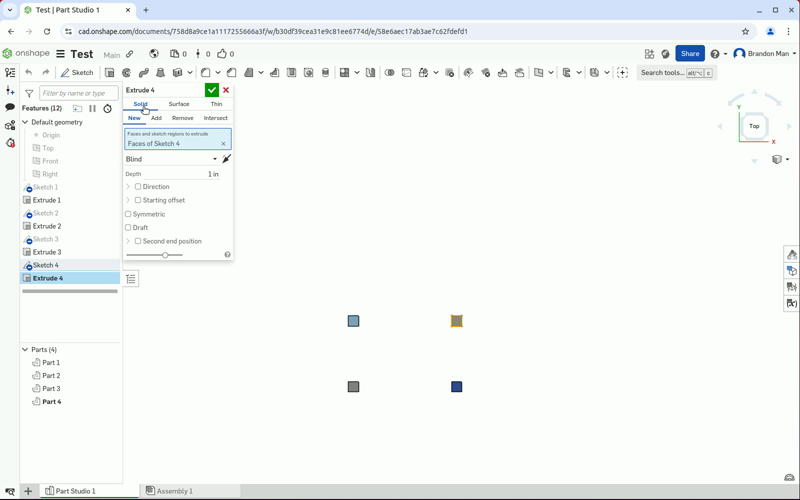
click(143, 106)
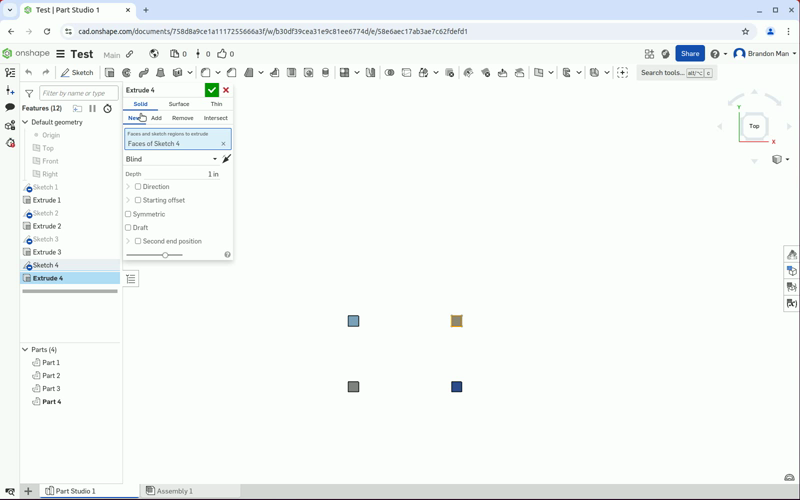
mouse_move(137, 120)
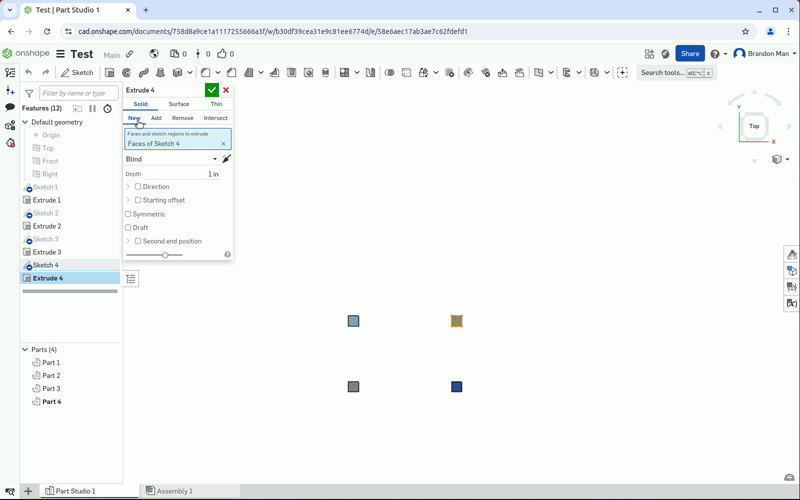
click(137, 120)
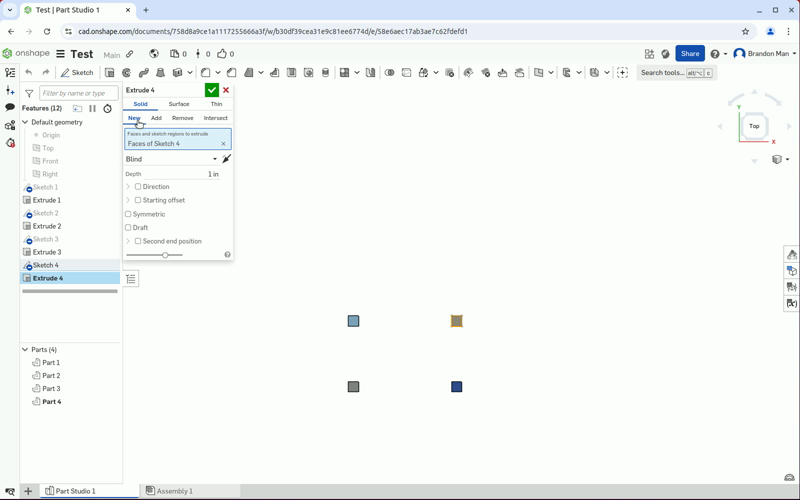
key(tab, 4)
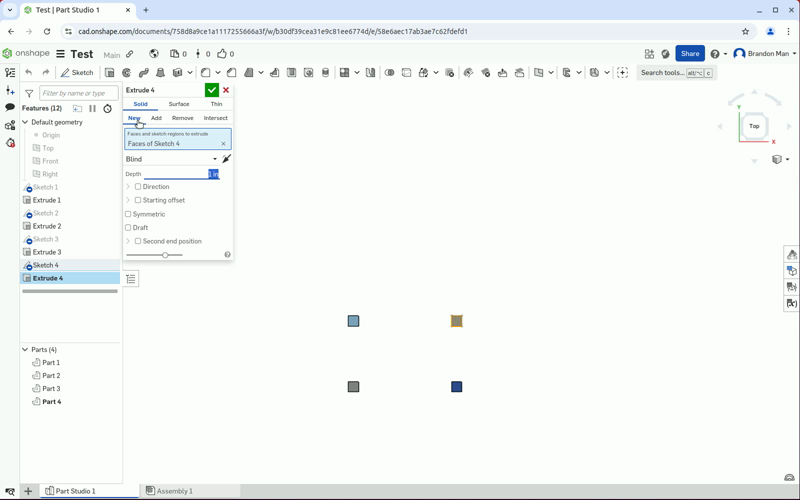
text(-15.405)
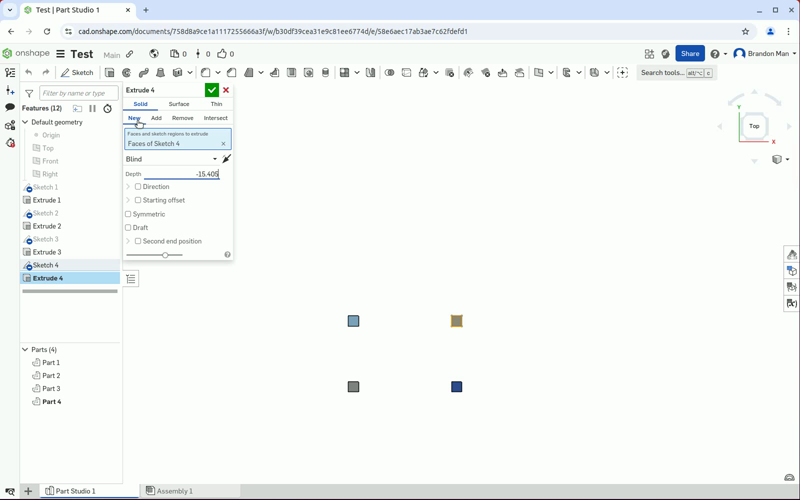
key(enter)
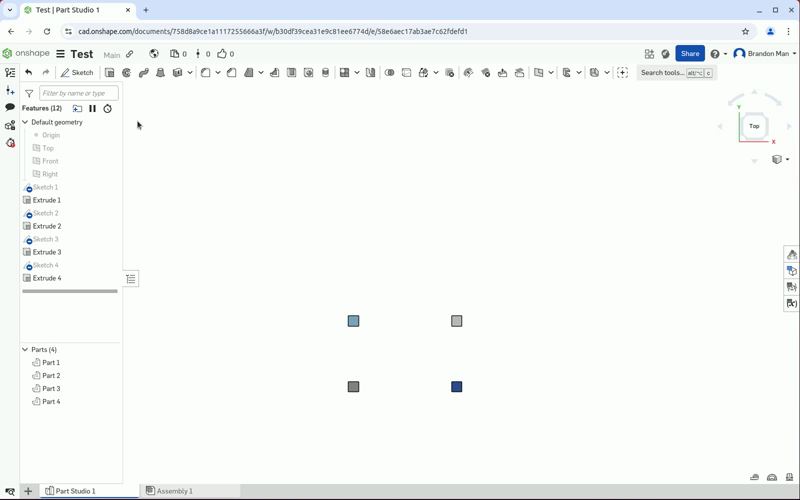
key(shift+h)
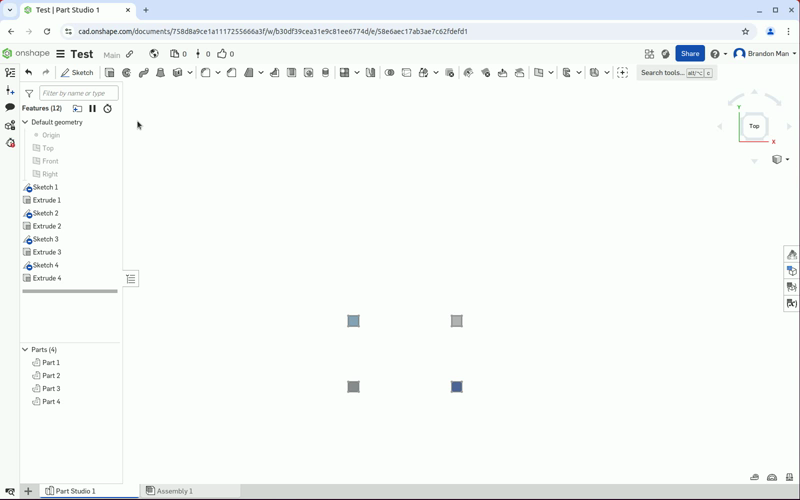
key(shift+h)
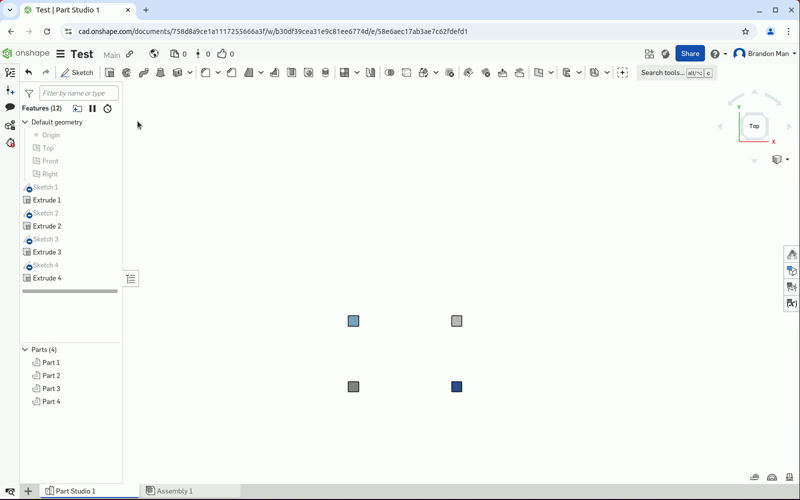
mouse_move(73, 189)
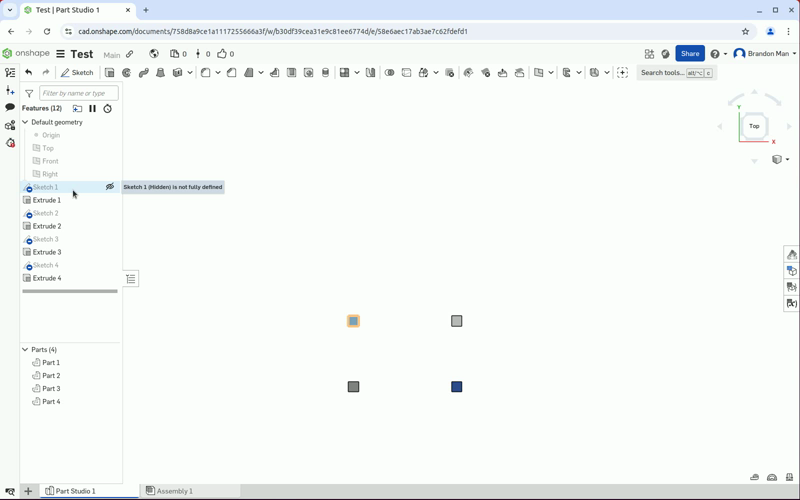
click(73, 189)
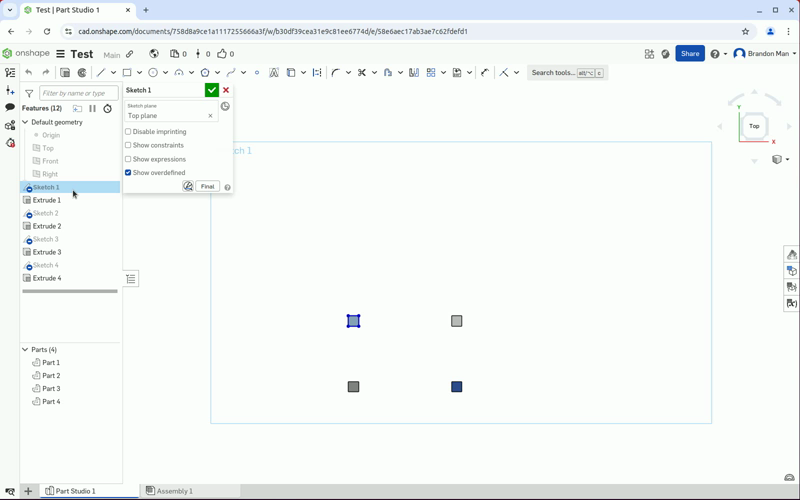
mouse_move(229, 92)
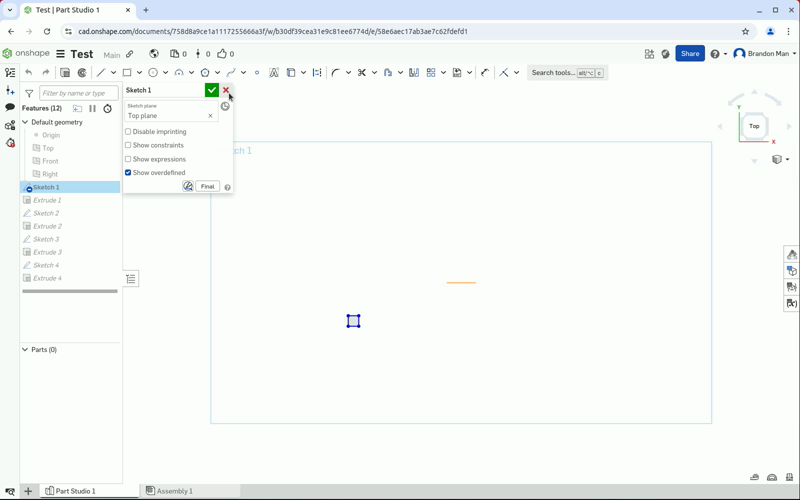
click(229, 92)
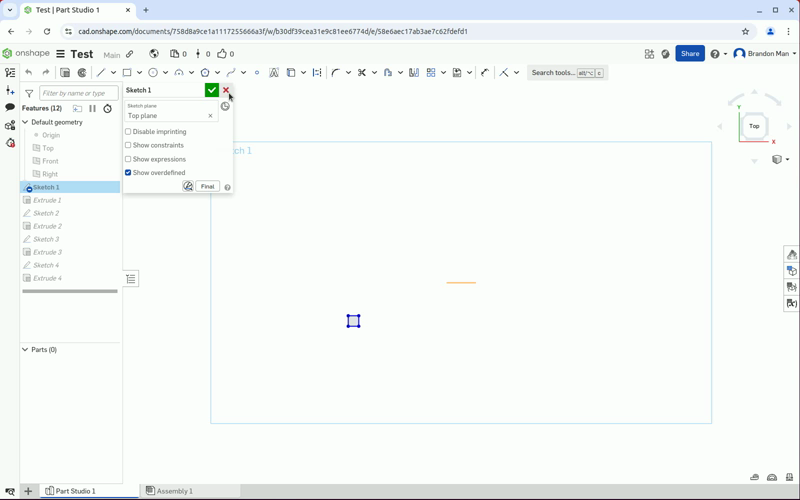
key(shift+s)
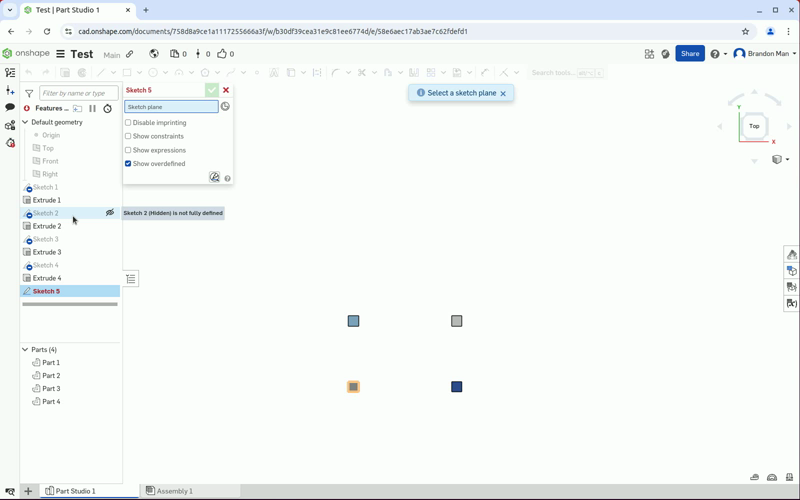
scroll(3)
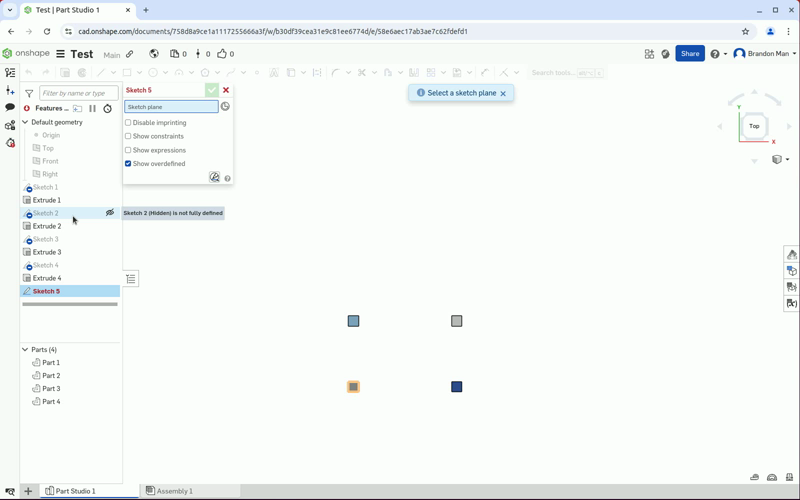
mouse_move(73, 150)
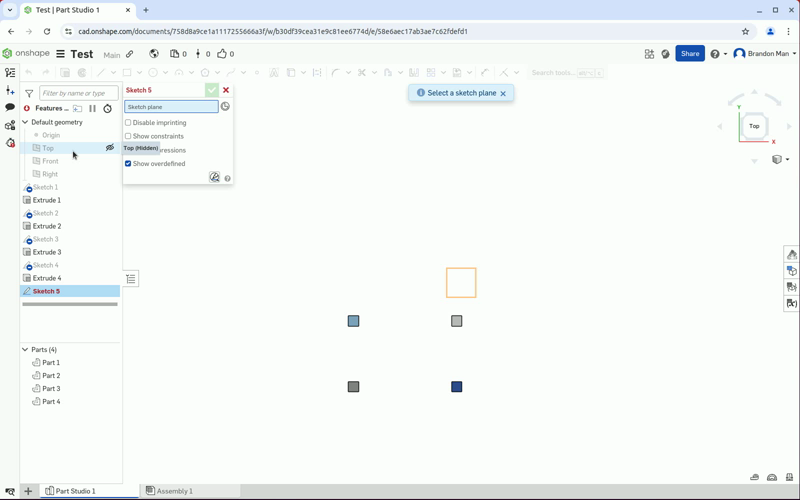
click(73, 150)
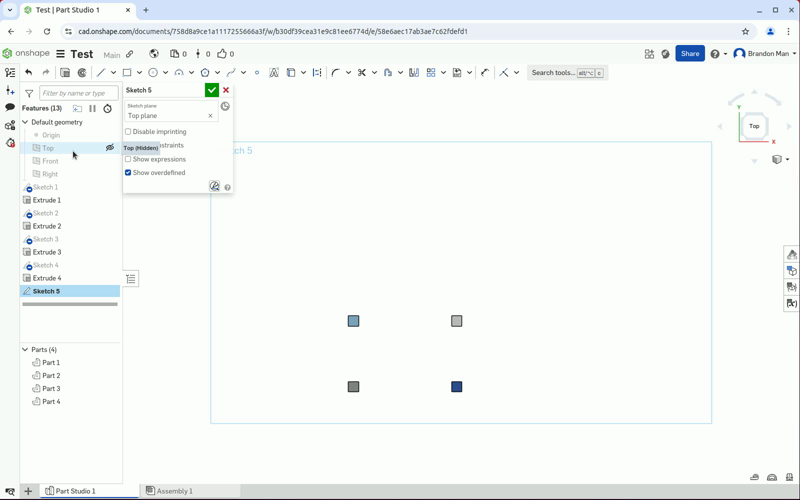
mouse_move(73, 352)
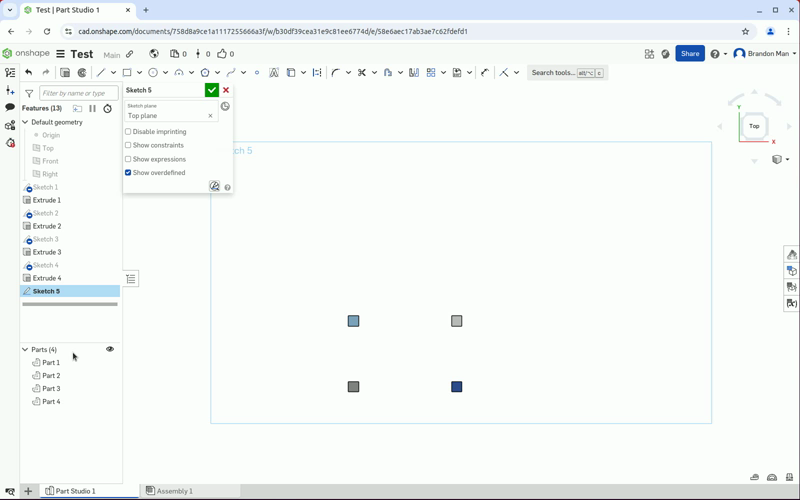
key(y)
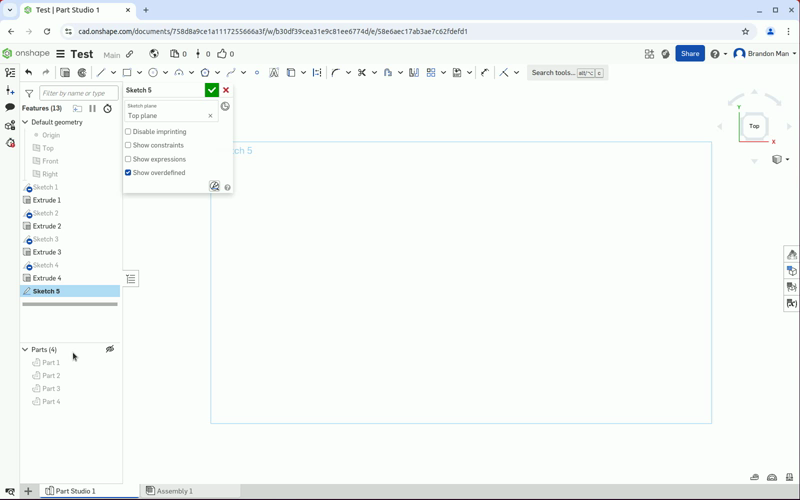
key(l)
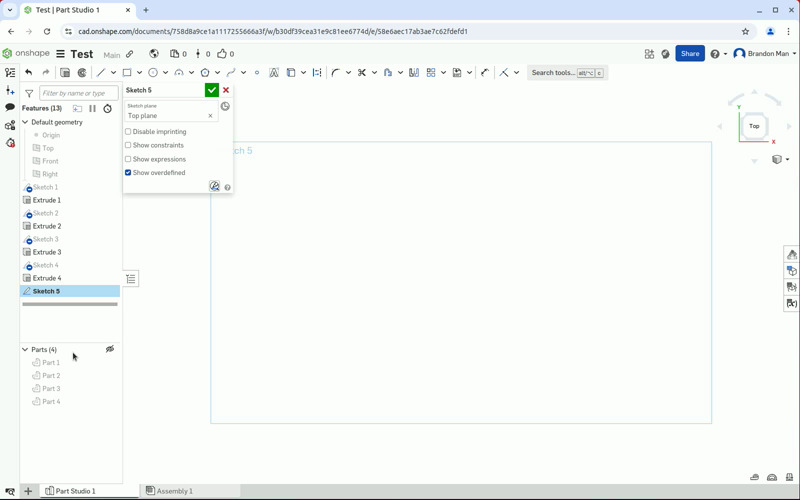
key_down(shift)
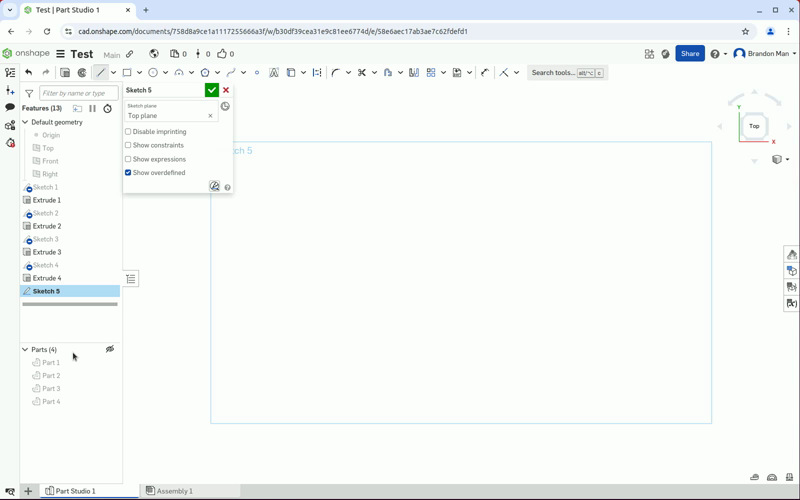
mouse_move(348, 391)
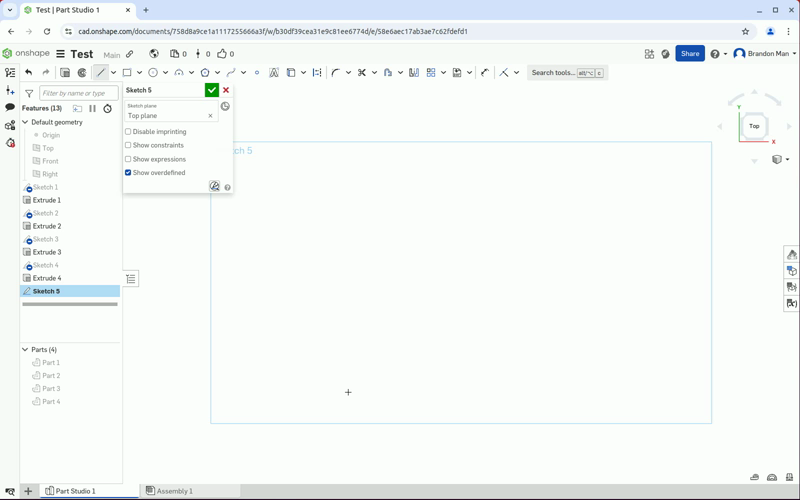
click(348, 391)
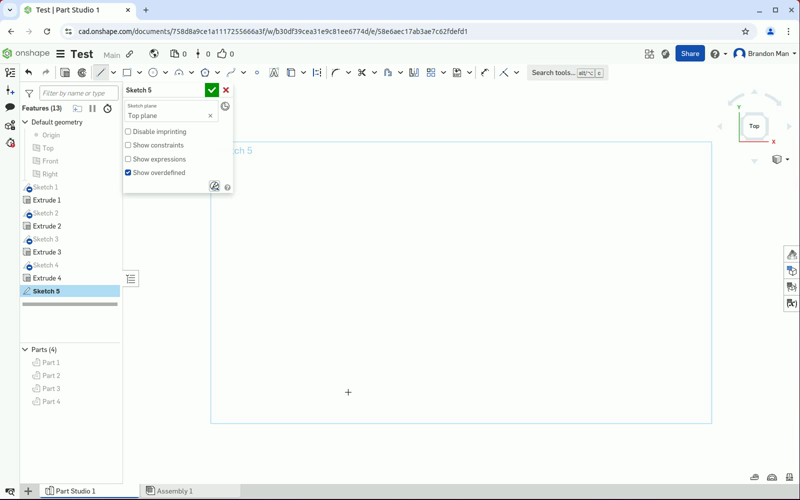
key_up(shift)
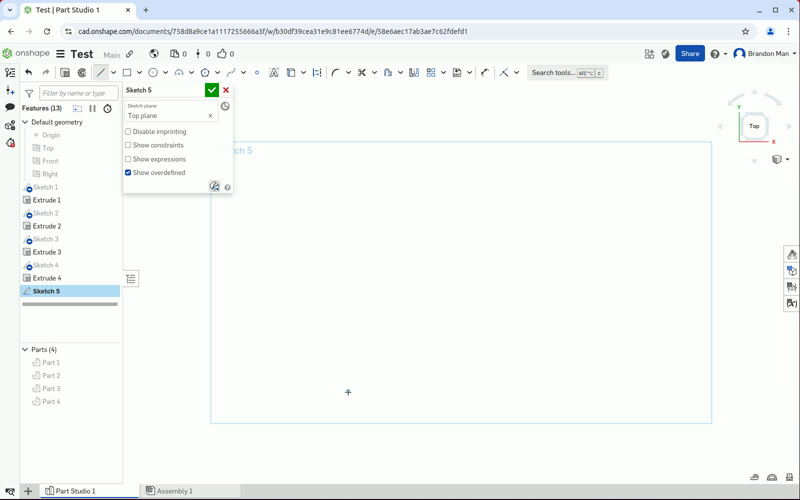
key_down(shift)
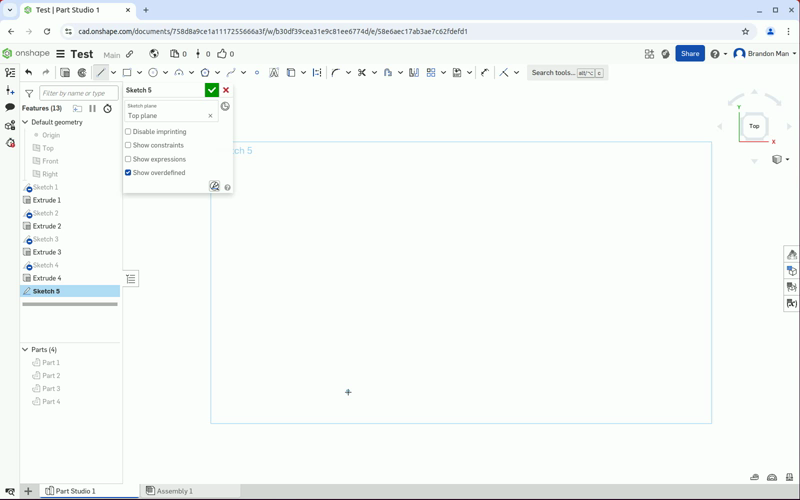
mouse_move(460, 391)
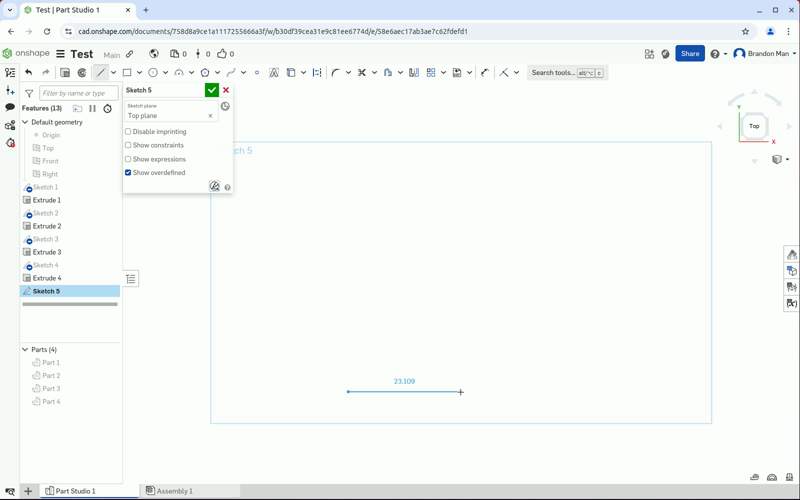
click(460, 391)
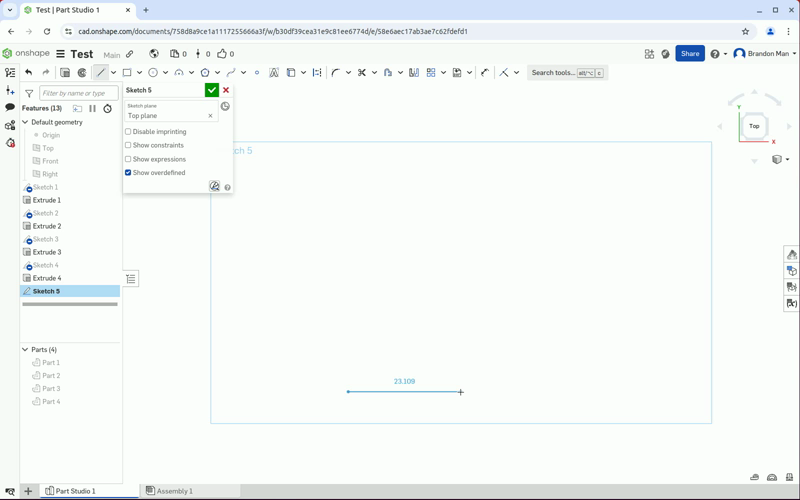
key_up(shift)
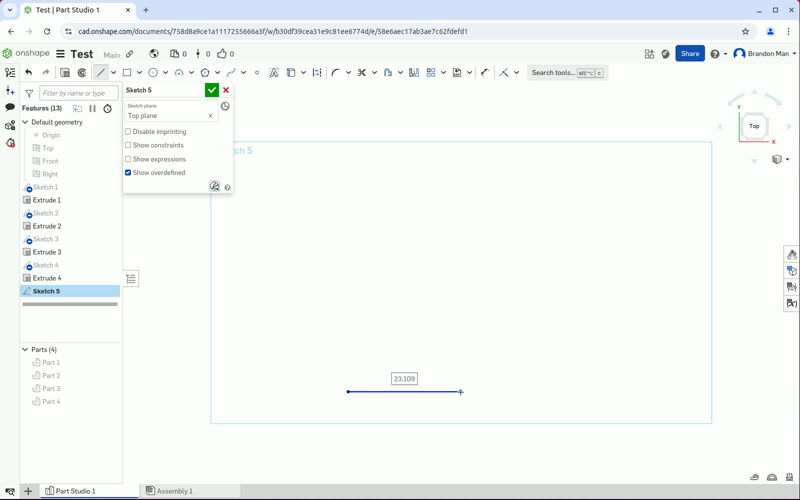
key_down(shift)
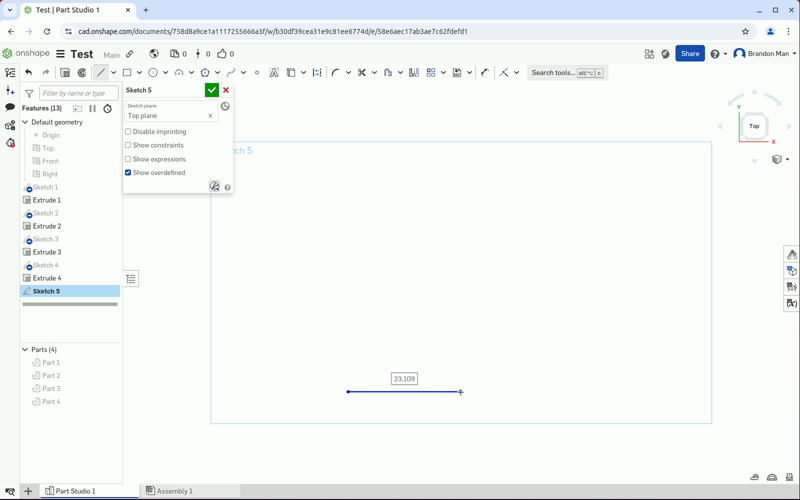
mouse_move(460, 317)
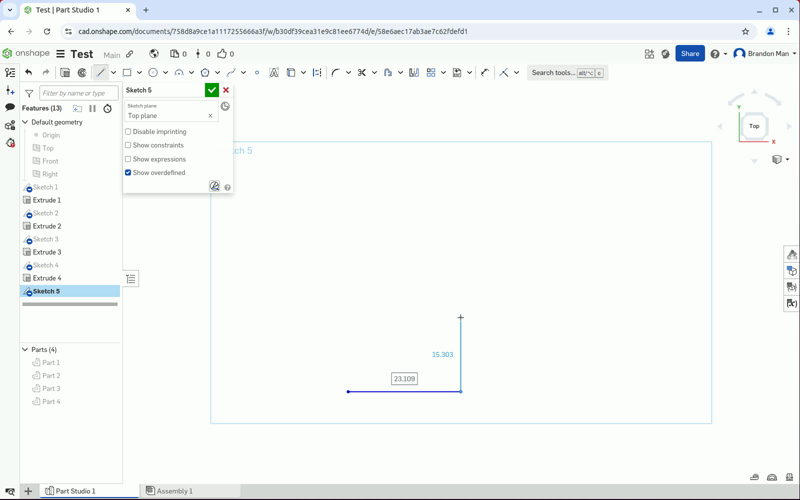
click(460, 317)
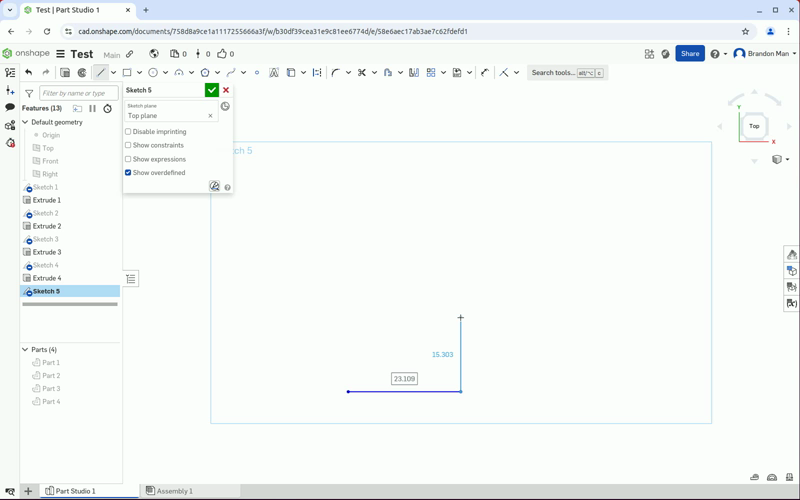
key_up(shift)
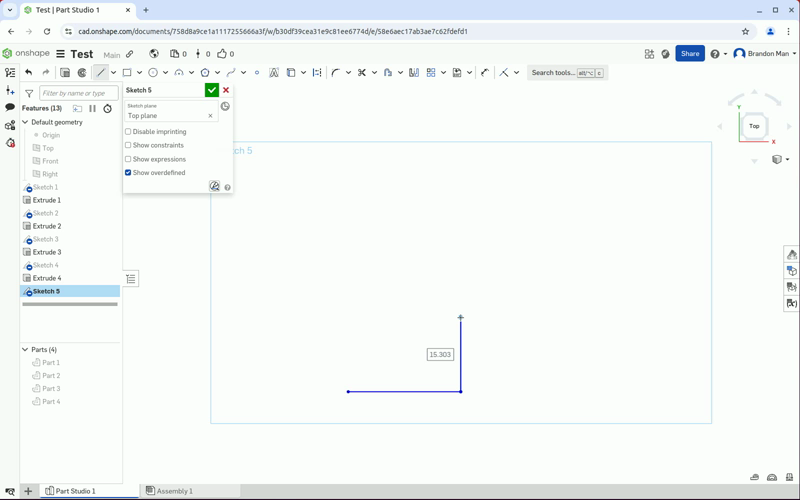
key_down(shift)
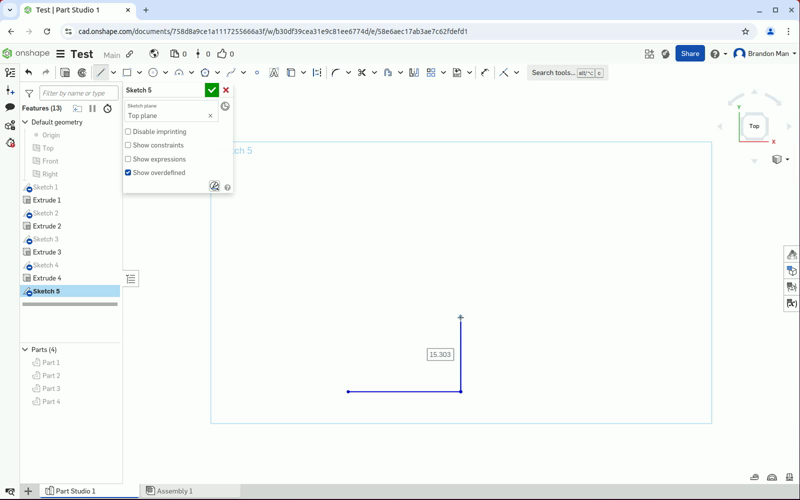
mouse_move(348, 317)
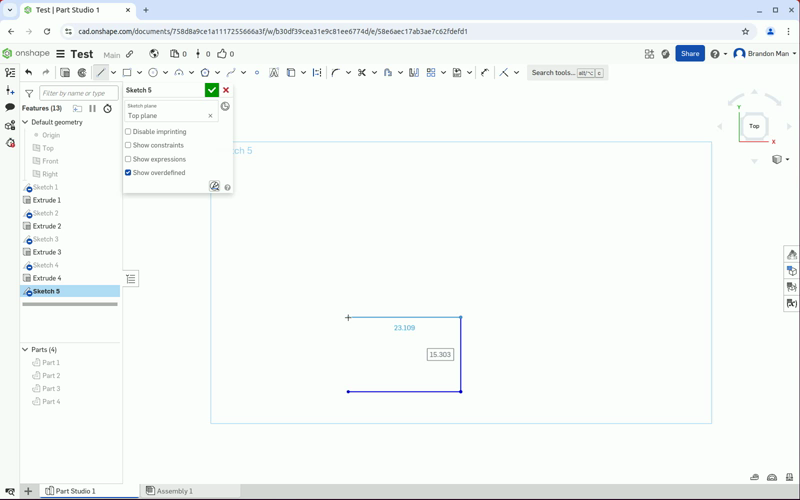
click(348, 317)
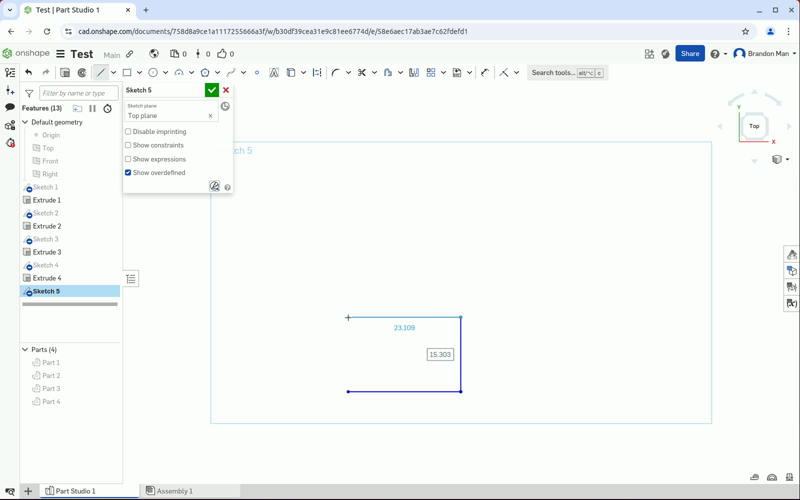
key_up(shift)
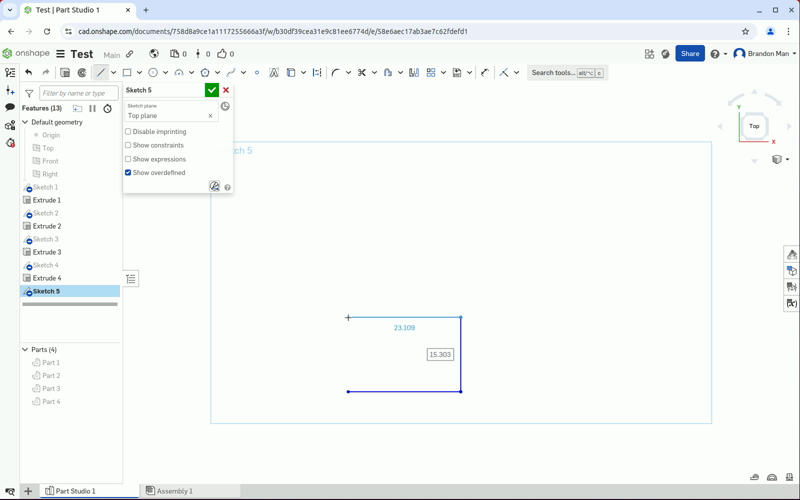
key_down(shift)
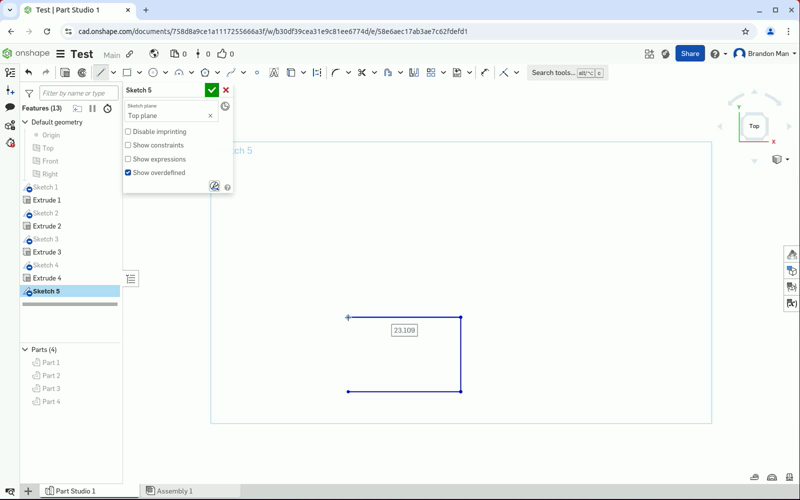
mouse_move(348, 391)
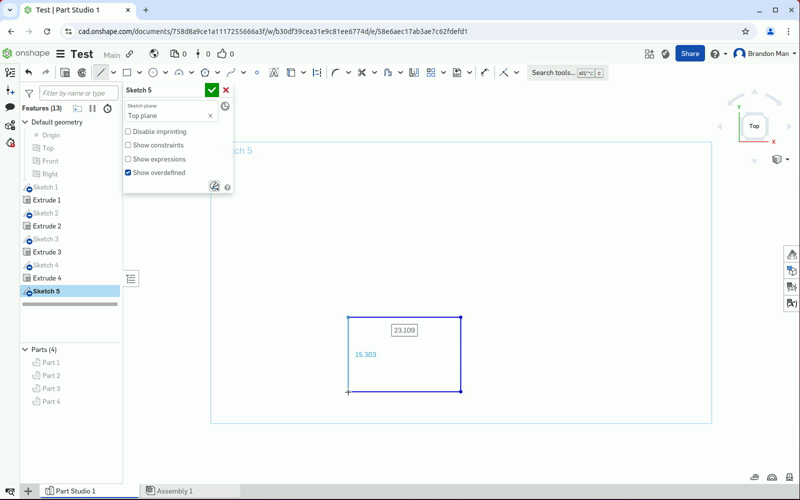
key_up(shift)
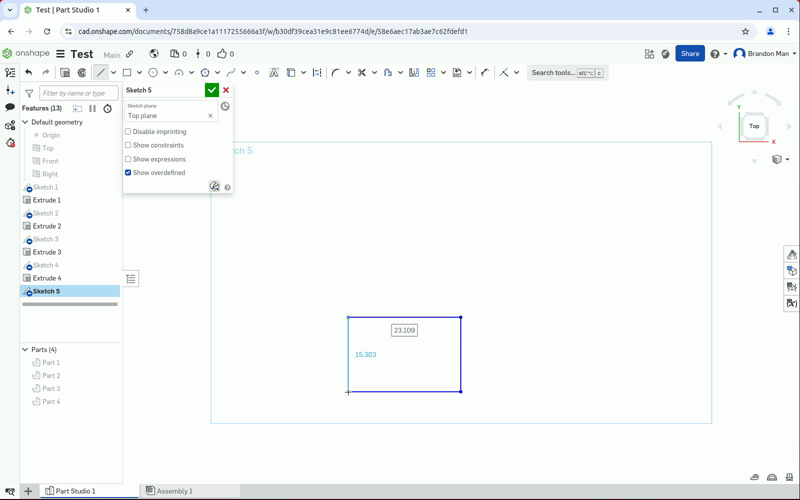
click(348, 391)
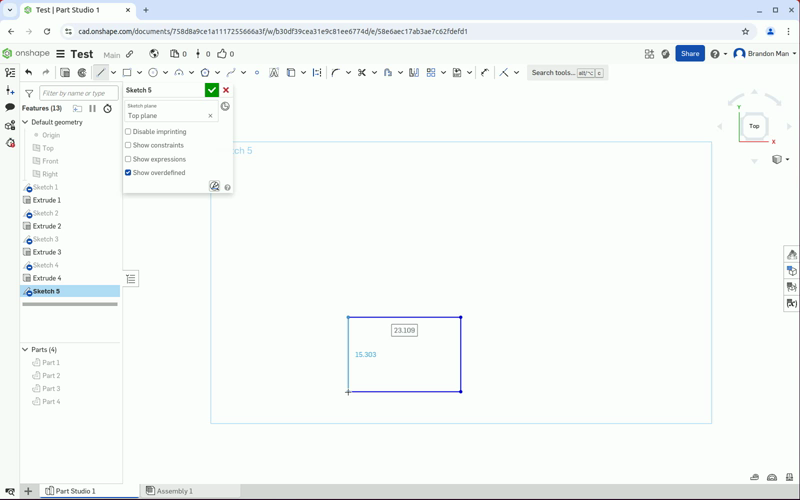
key(esc)
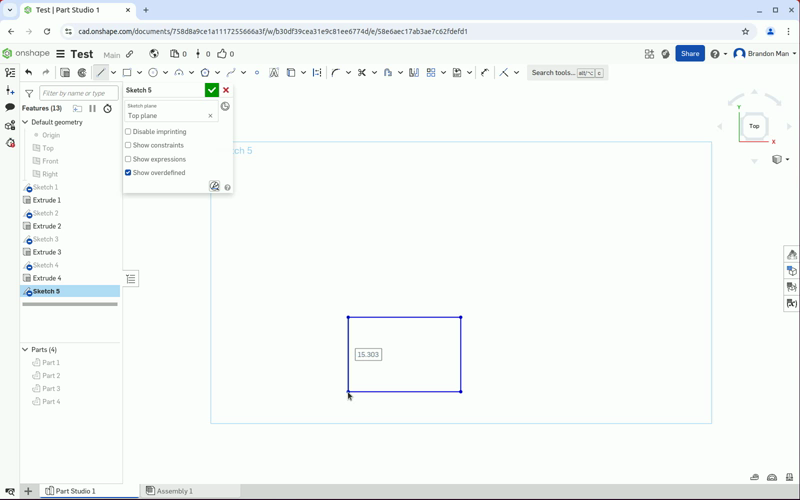
mouse_move(449, 345)
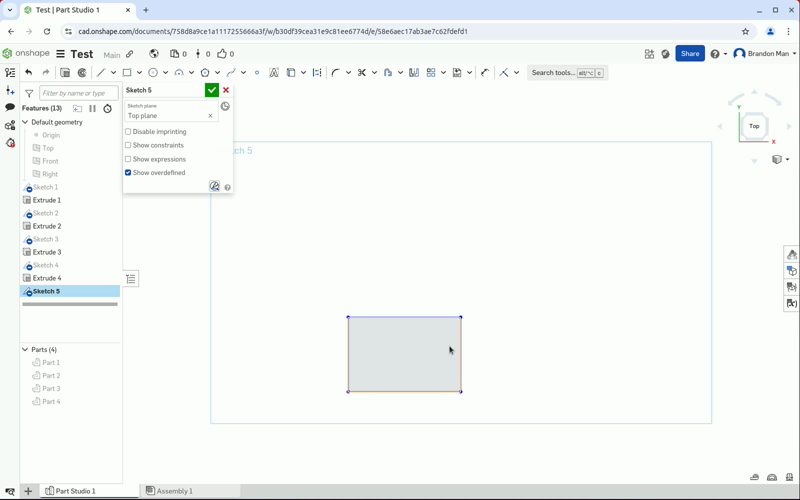
click(449, 345)
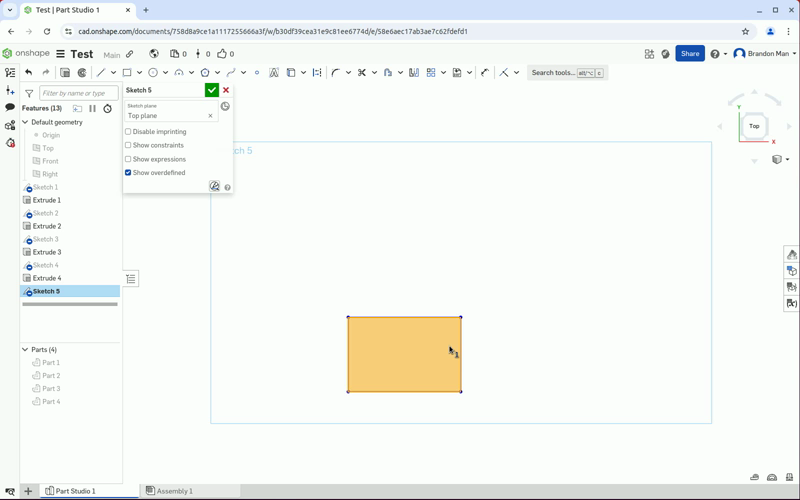
mouse_move(73, 352)
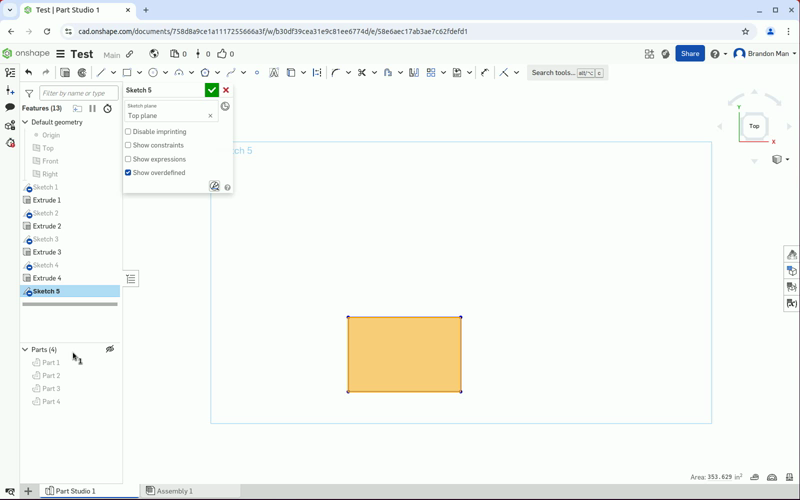
key(shift+y)
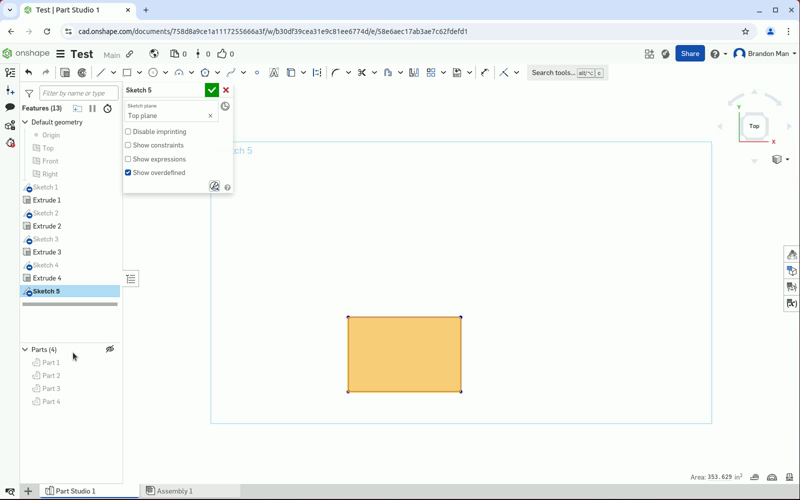
key(shift+e)
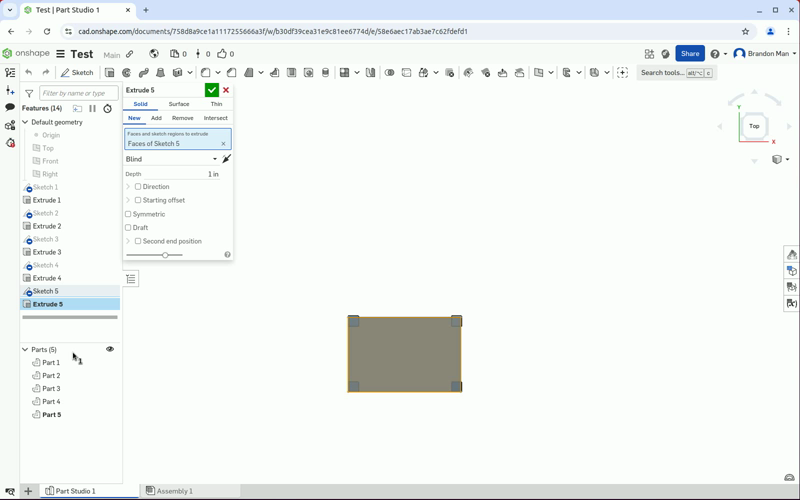
mouse_move(143, 106)
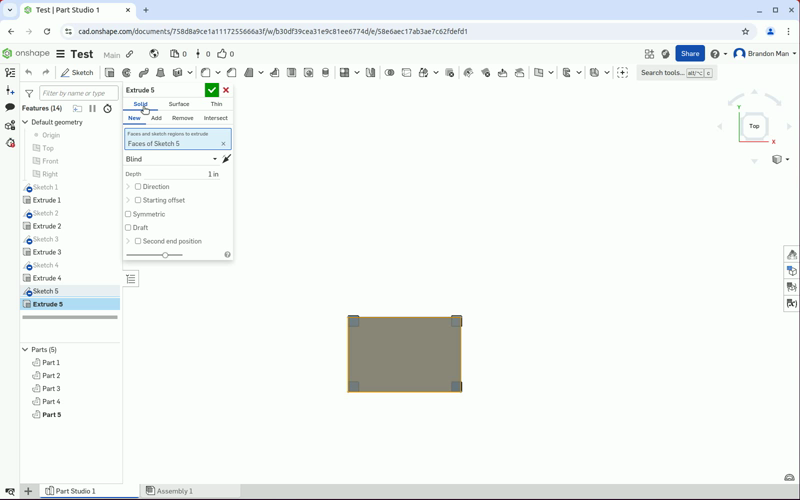
click(143, 106)
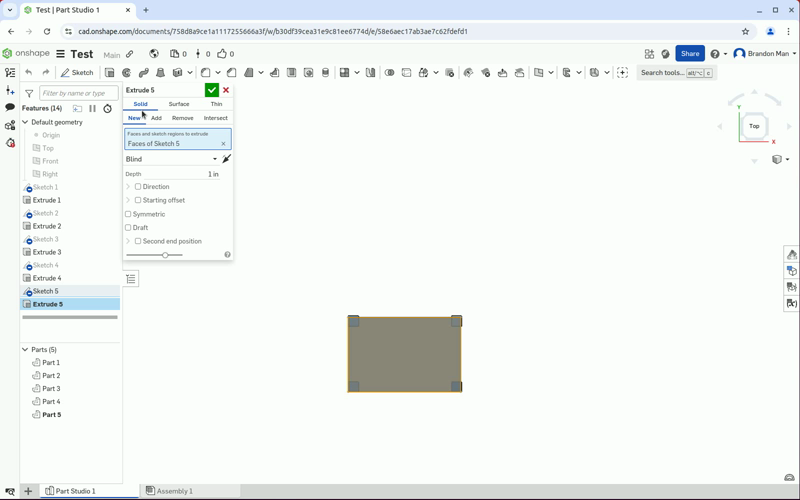
mouse_move(137, 120)
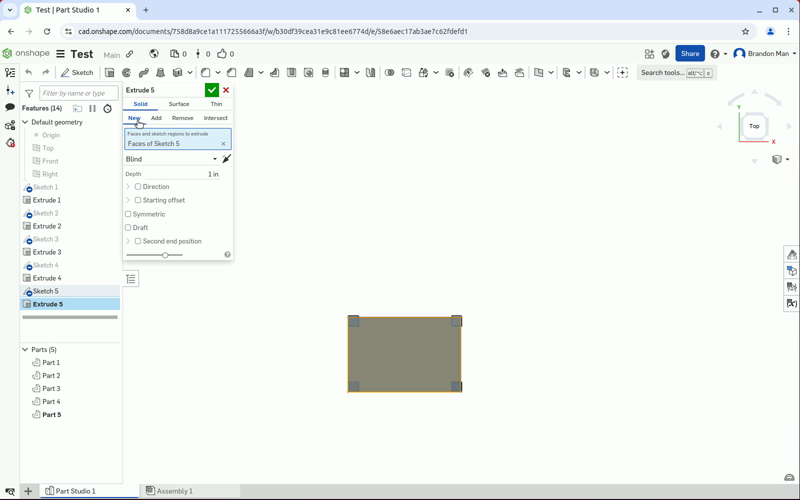
click(137, 120)
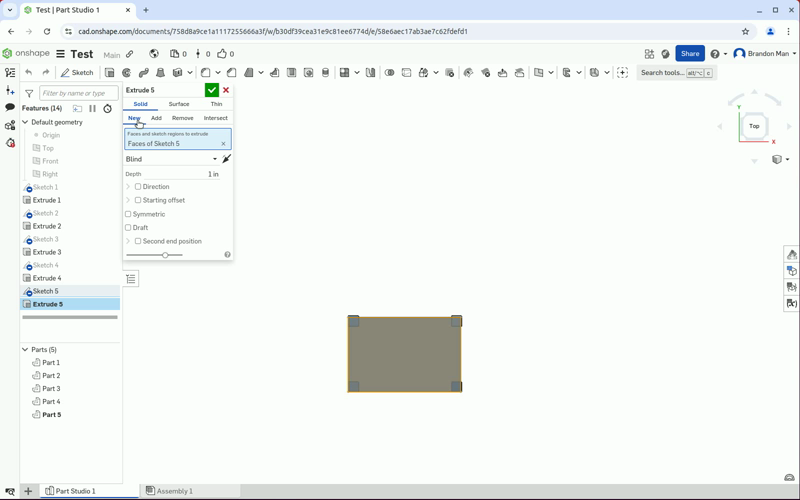
key(tab, 4)
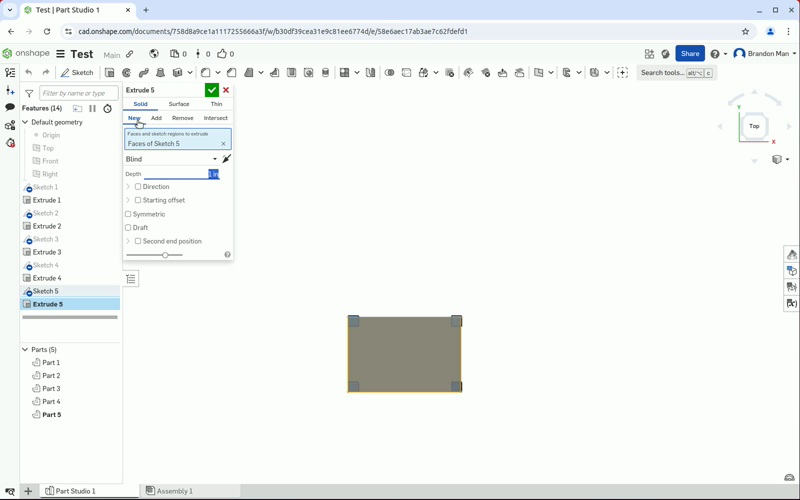
text(-2.648)
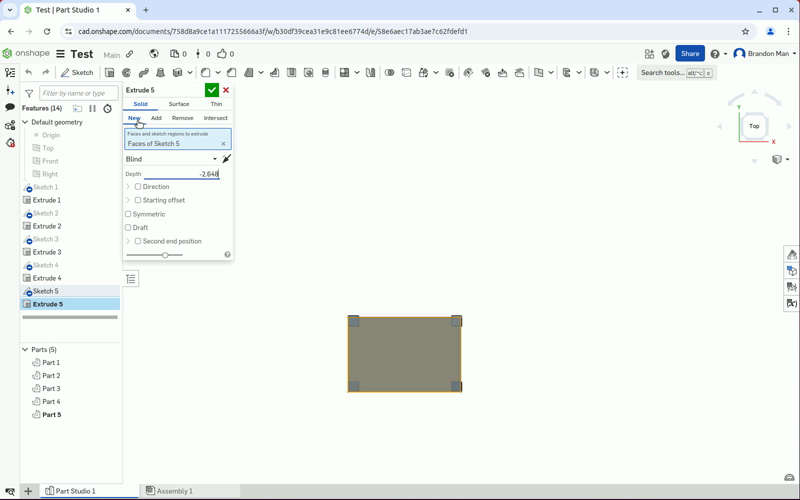
key(enter)
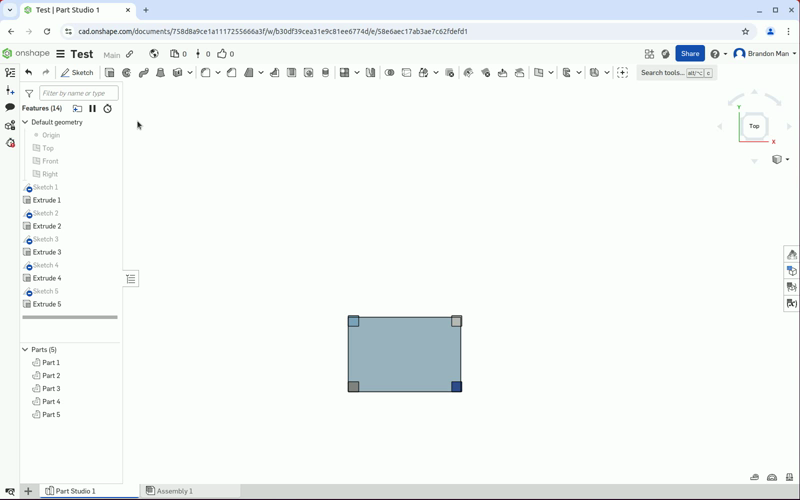
key(shift+h)
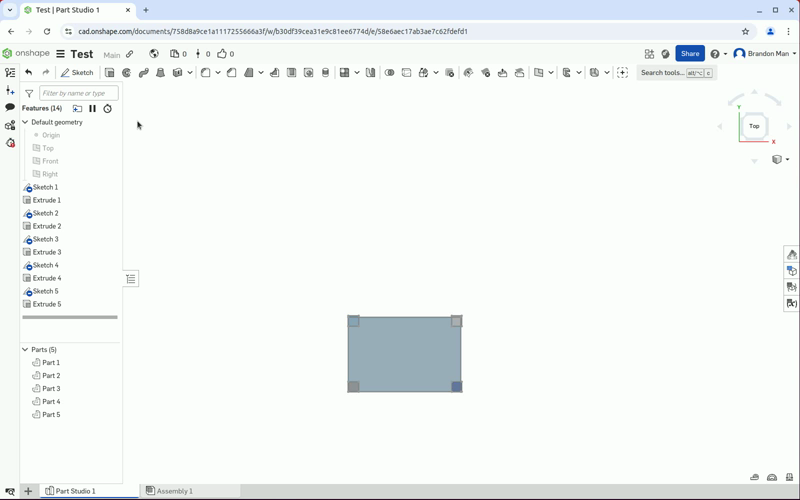
key(shift+h)
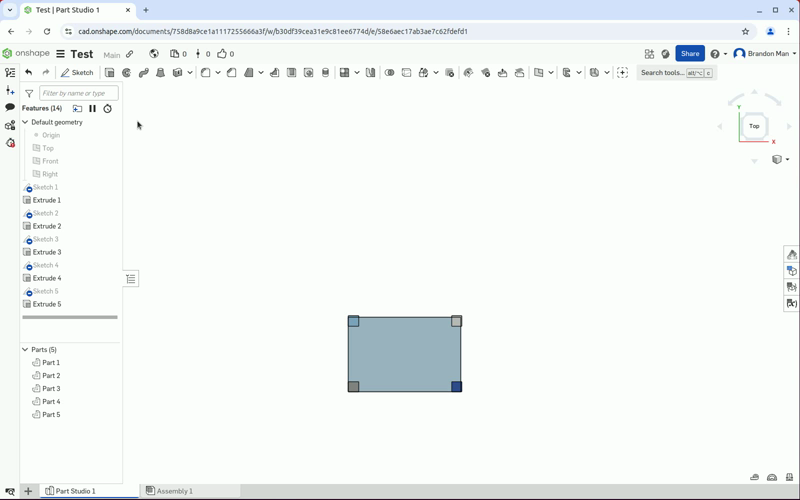
mouse_move(73, 189)
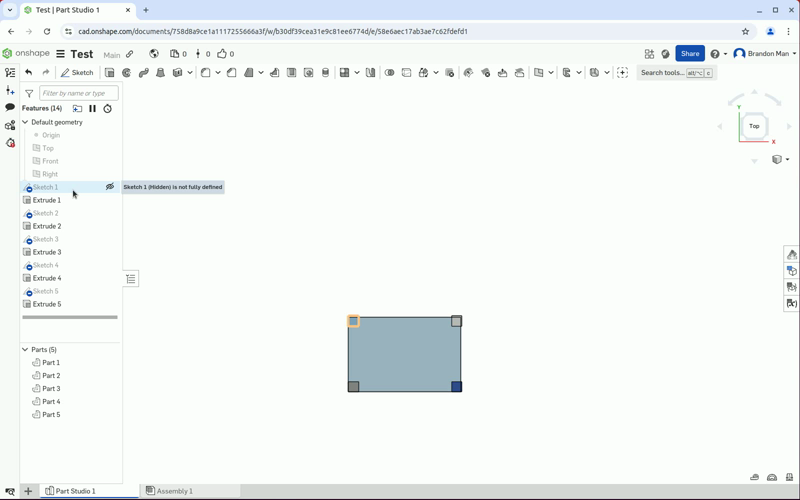
click(73, 189)
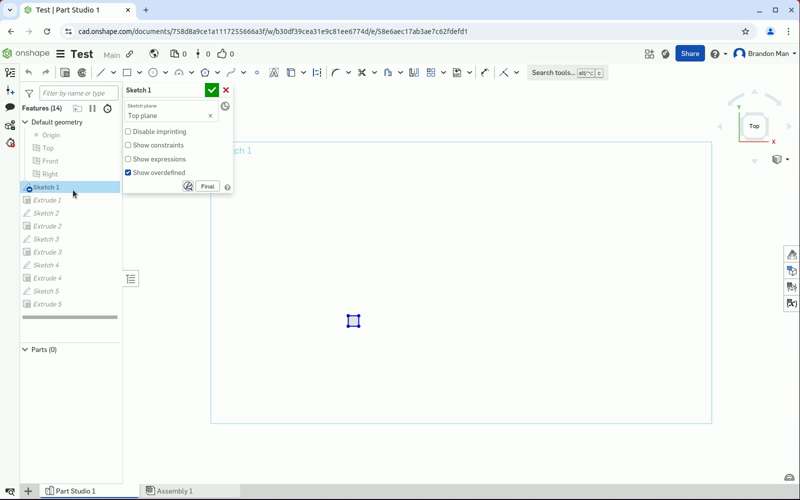
mouse_move(229, 92)
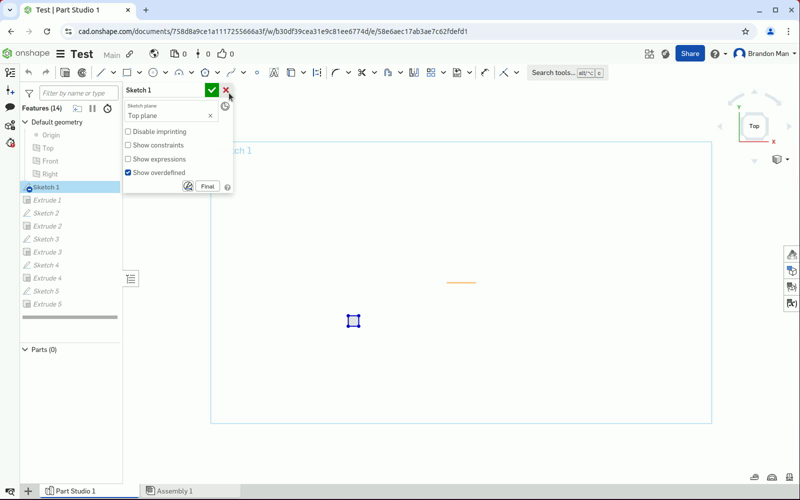
click(229, 92)
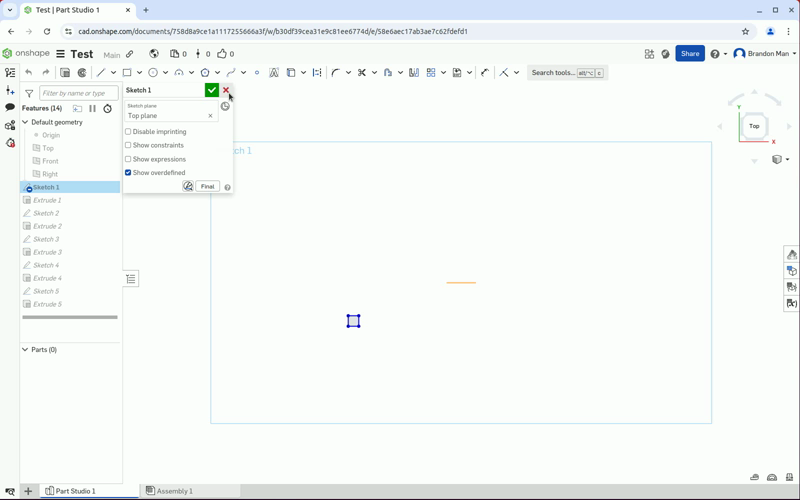
key(shift+s)
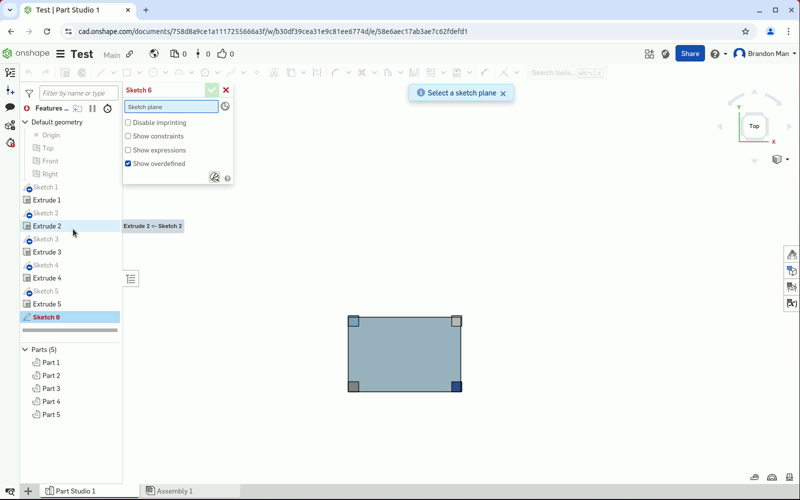
scroll(3)
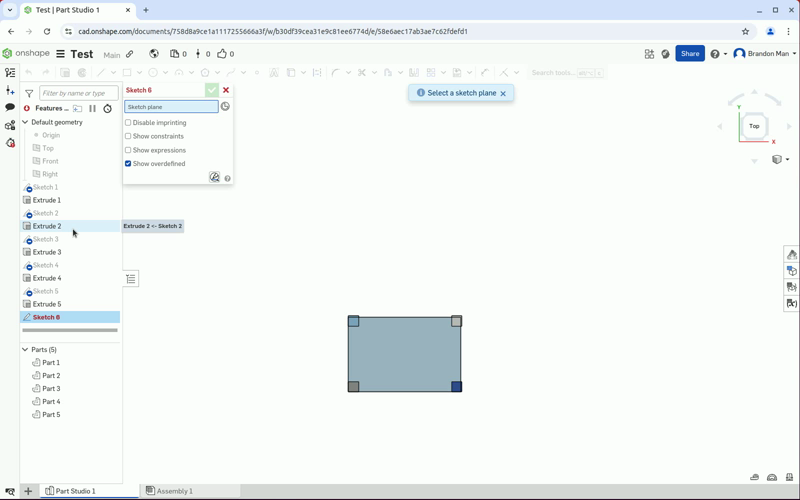
mouse_move(73, 150)
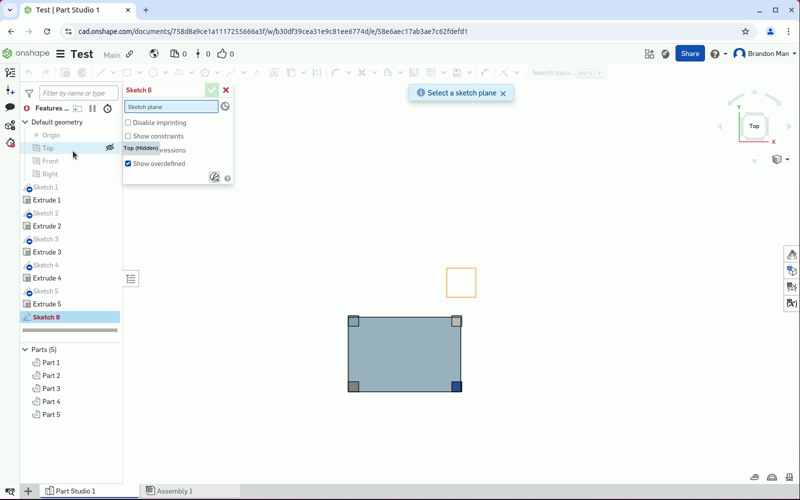
click(73, 150)
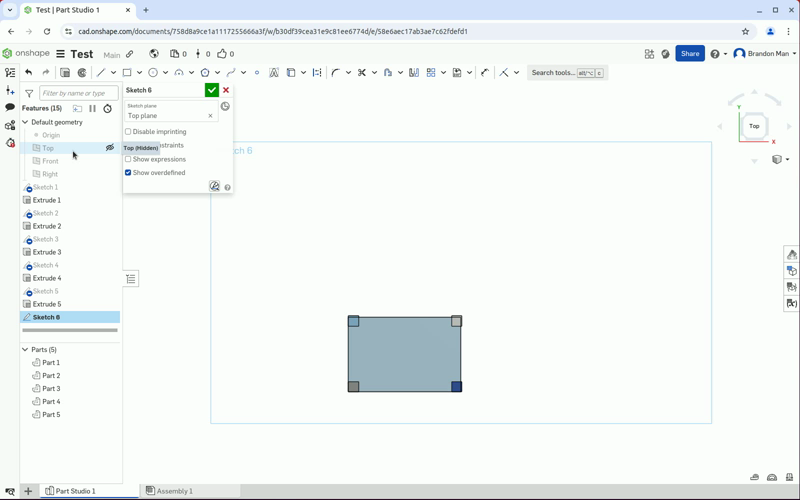
mouse_move(73, 352)
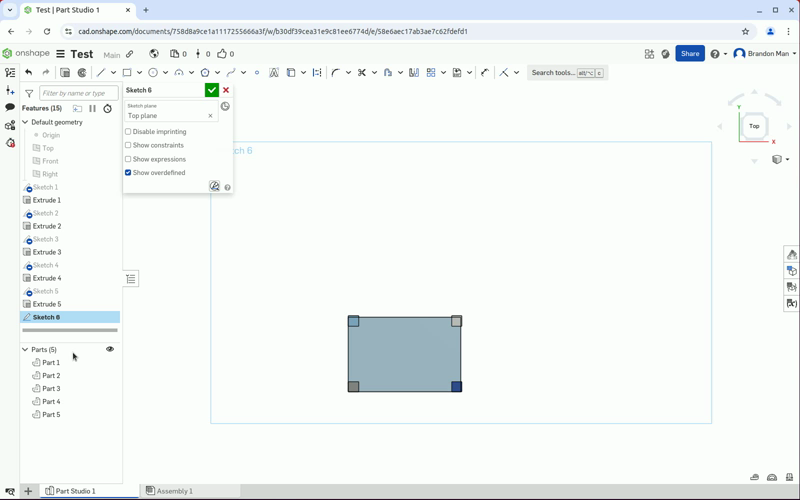
key(y)
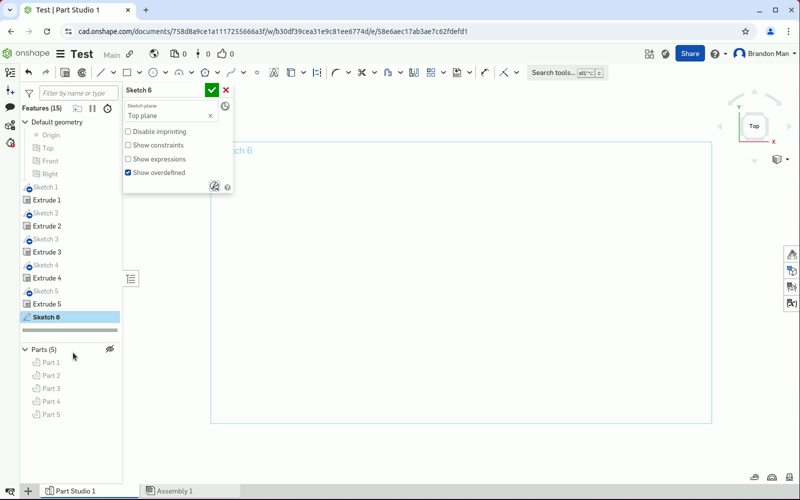
key(l)
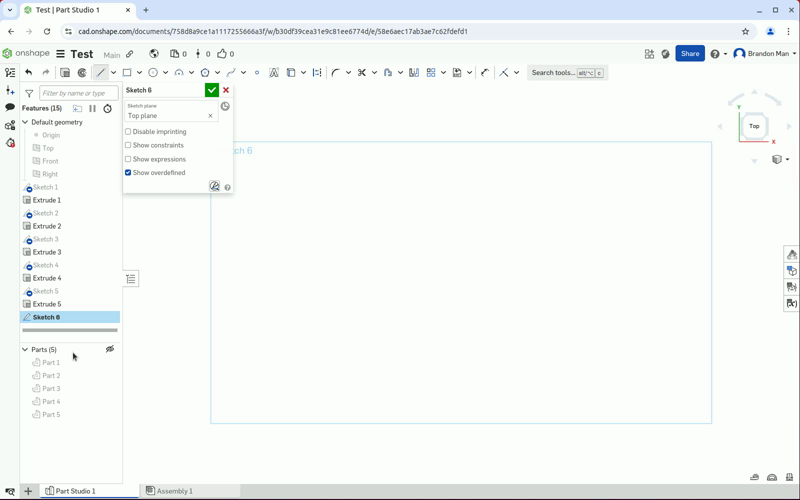
key_down(shift)
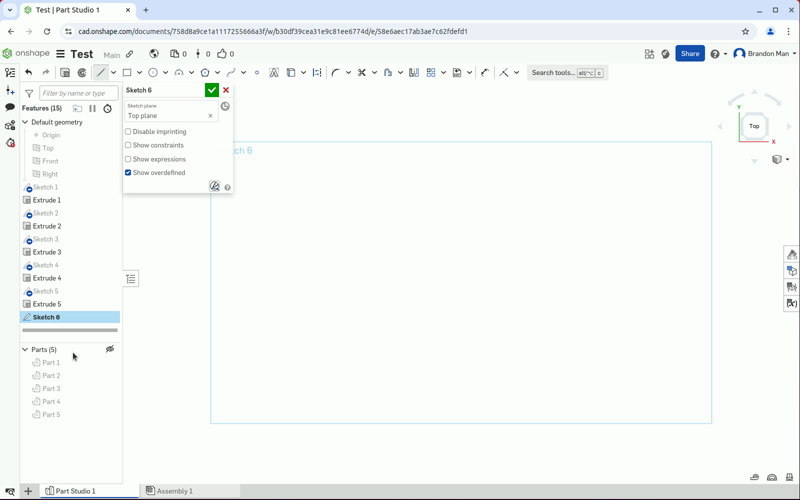
mouse_move(348, 378)
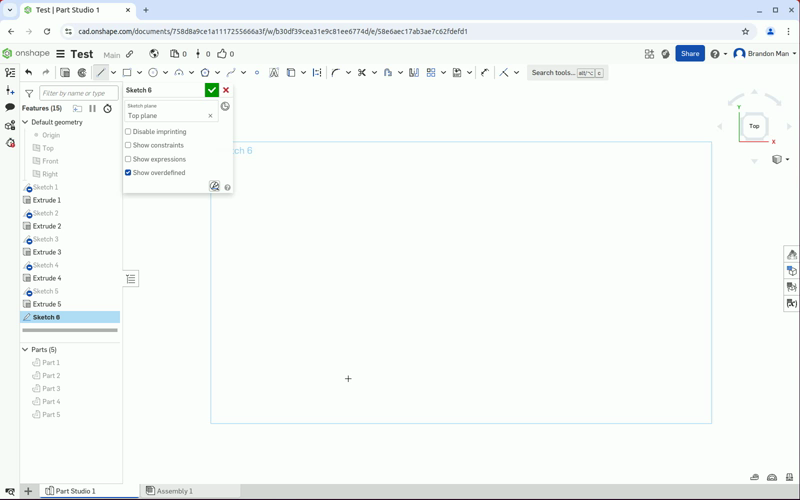
click(348, 378)
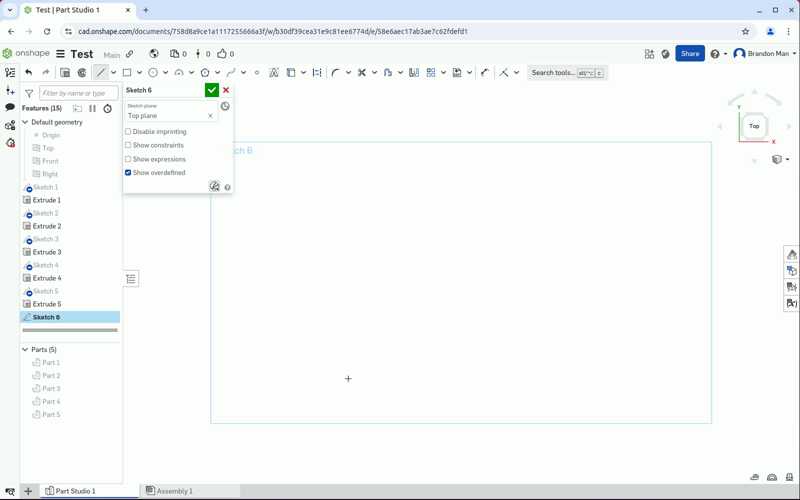
key_up(shift)
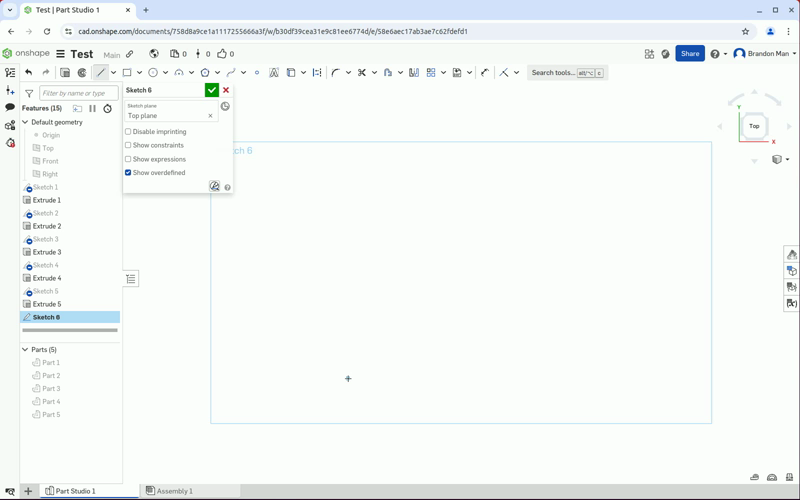
key_down(shift)
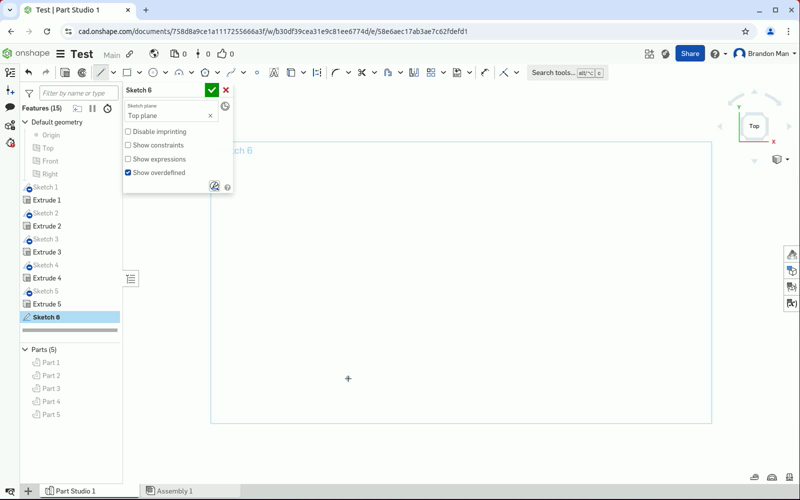
mouse_move(460, 378)
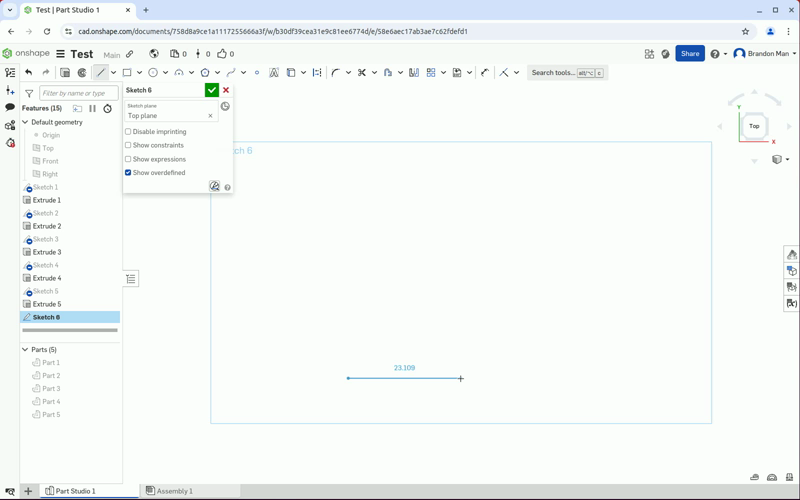
click(460, 378)
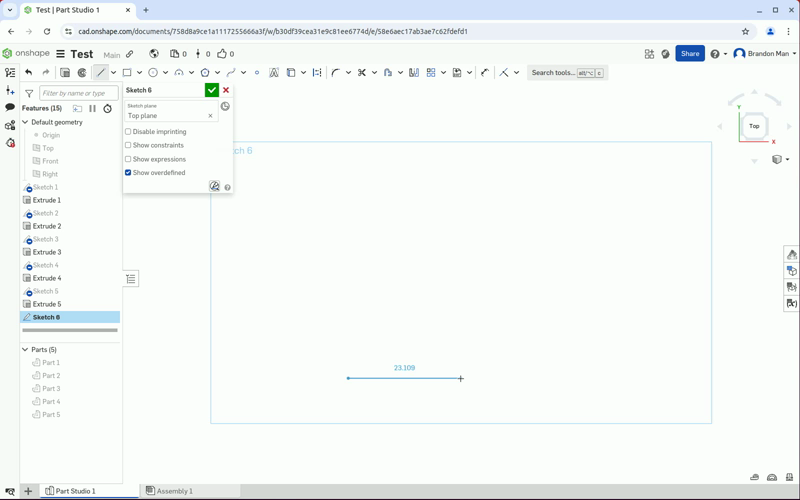
key_up(shift)
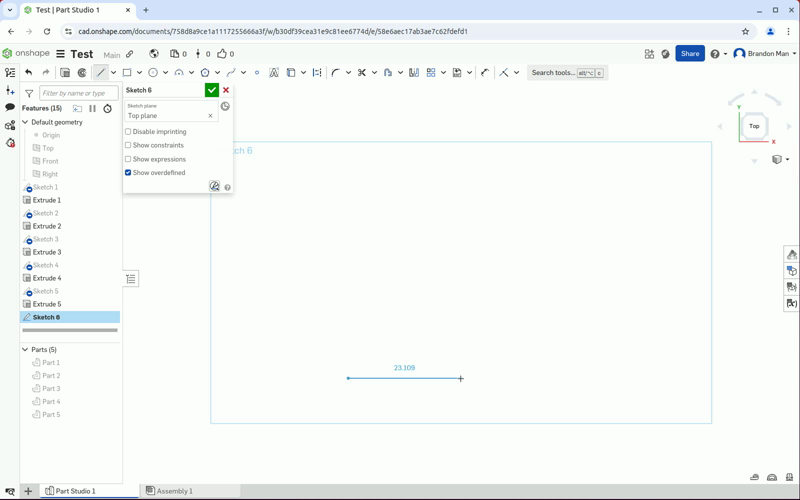
key_down(shift)
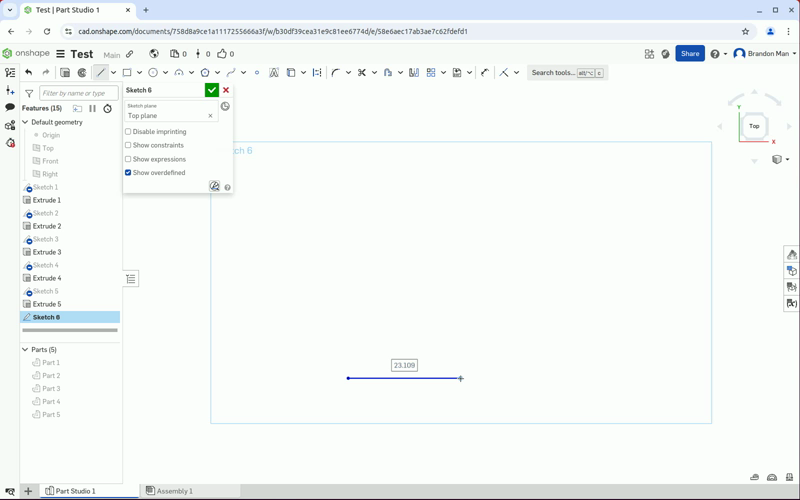
mouse_move(490, 378)
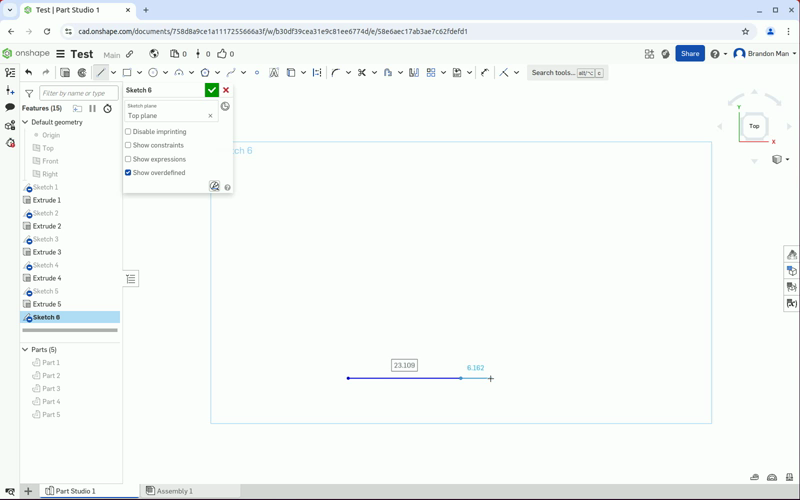
mouse_move(460, 373)
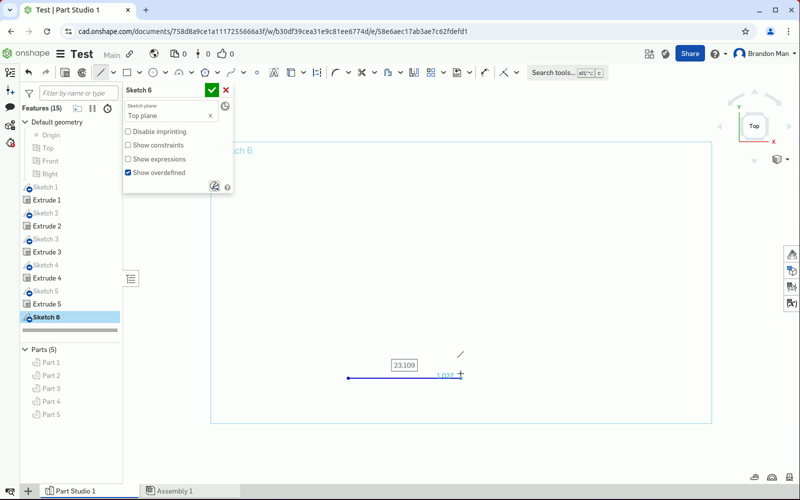
scroll(6)
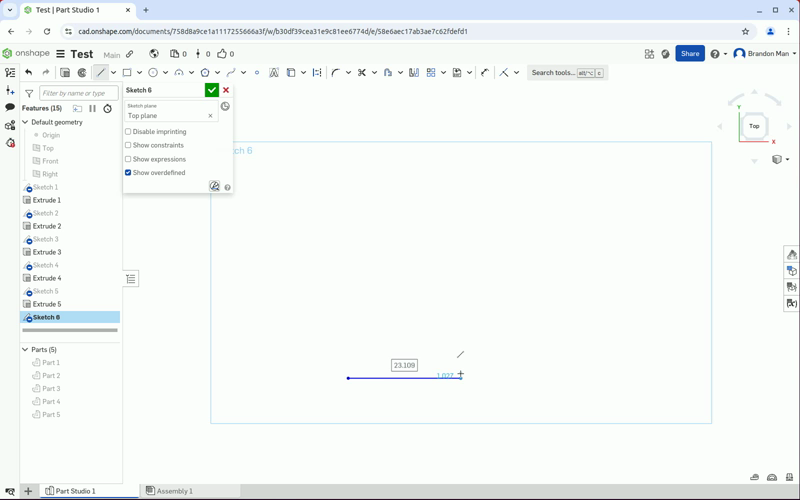
scroll(6)
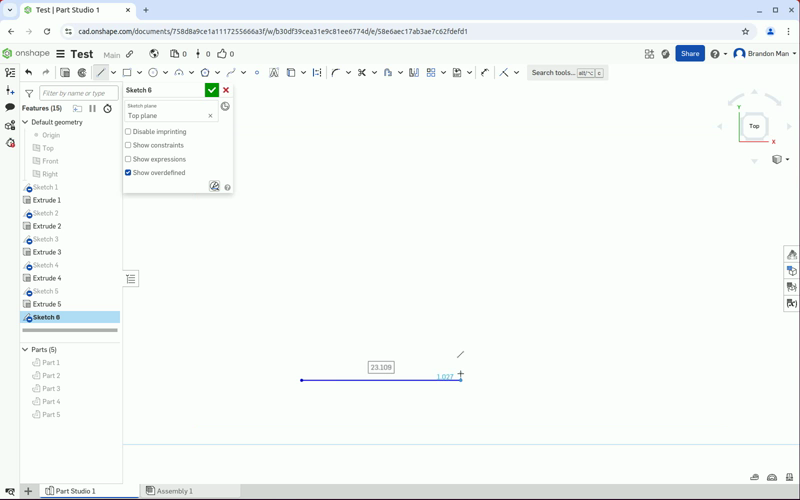
scroll(6)
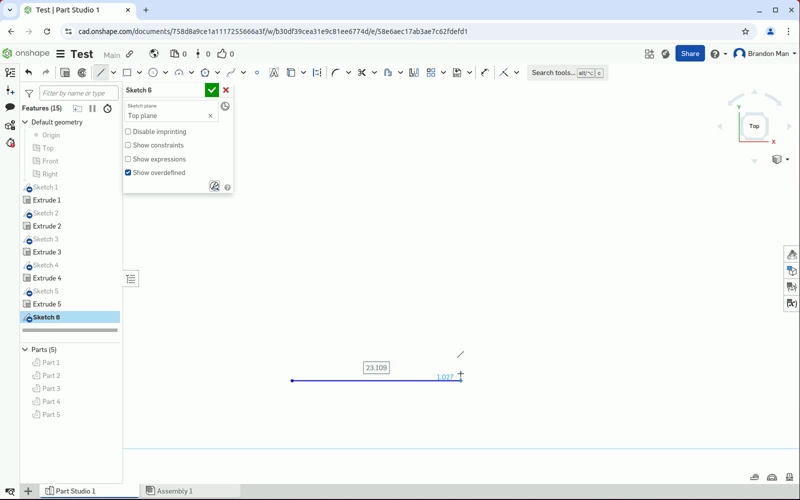
scroll(6)
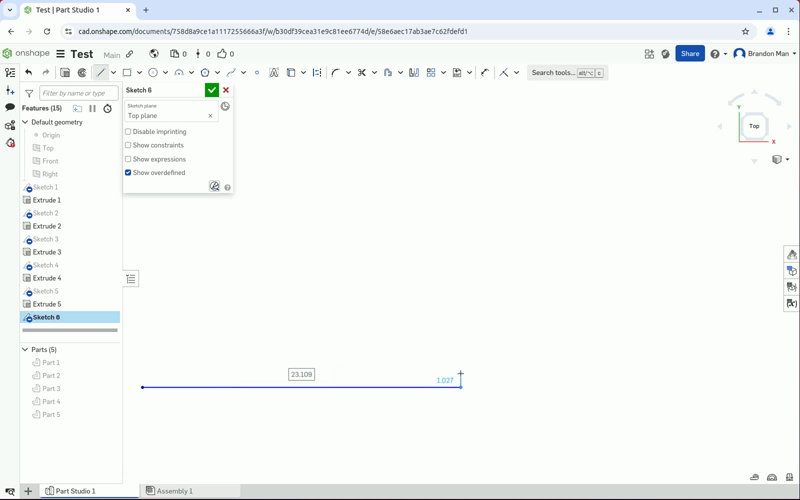
scroll(6)
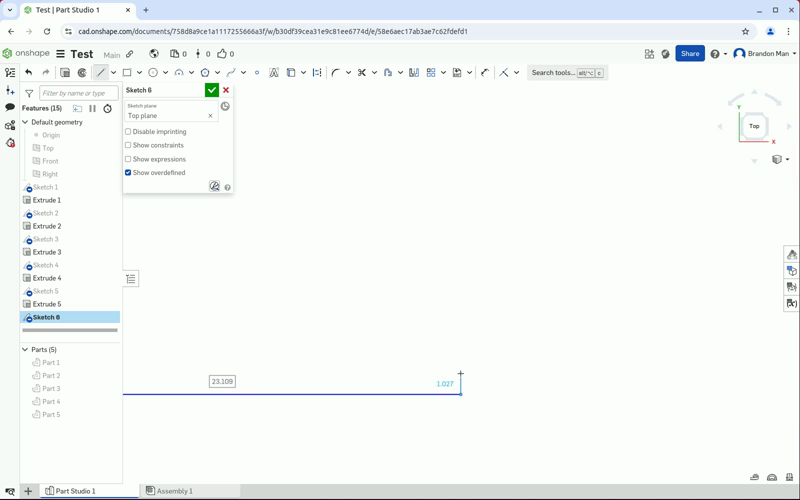
scroll(6)
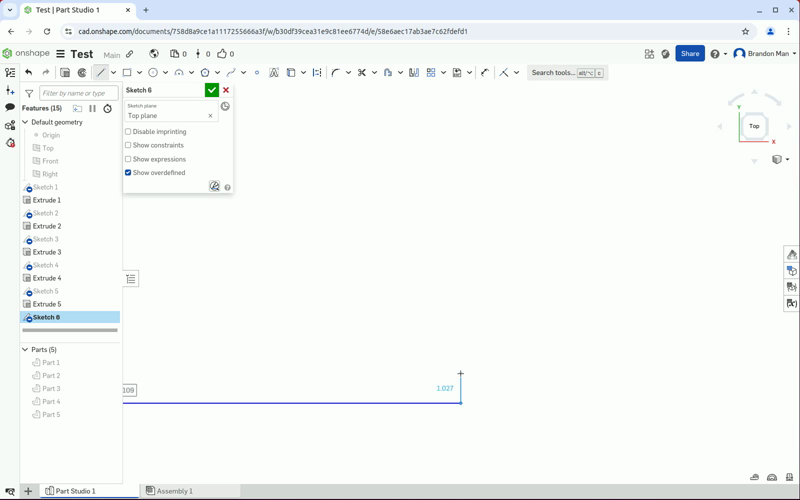
scroll(6)
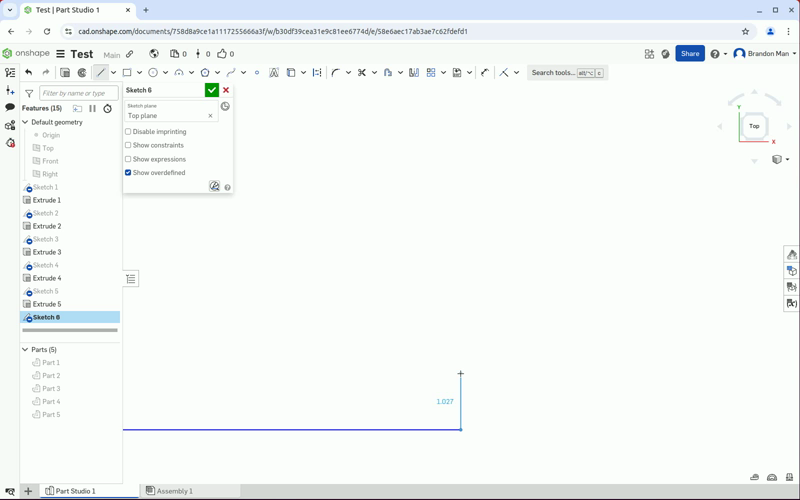
click(460, 373)
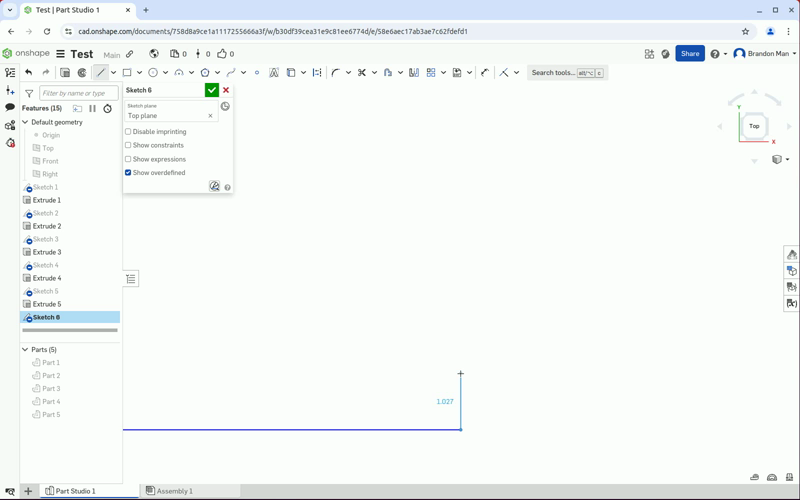
scroll(-6)
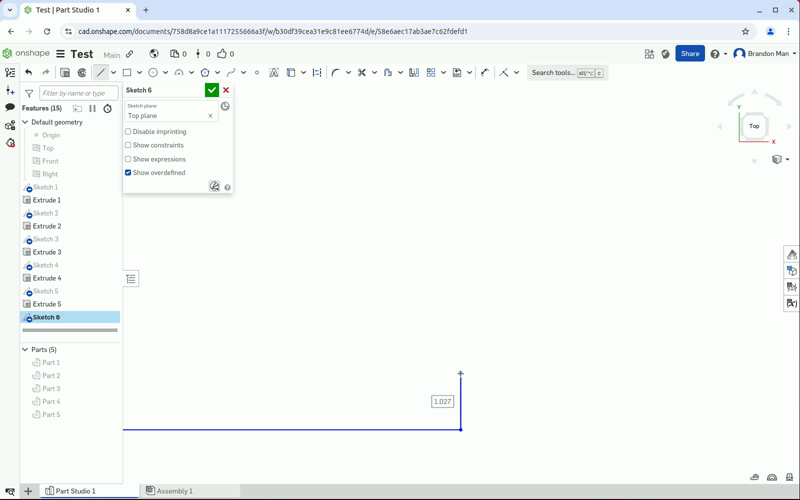
scroll(-6)
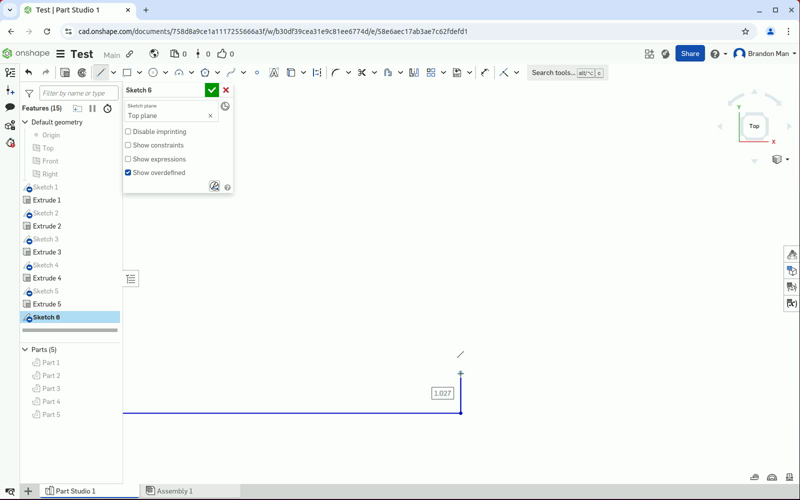
scroll(-6)
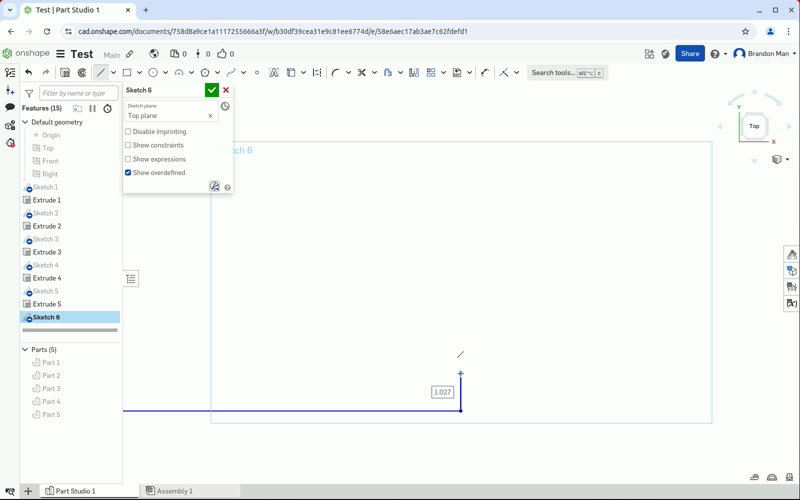
scroll(-6)
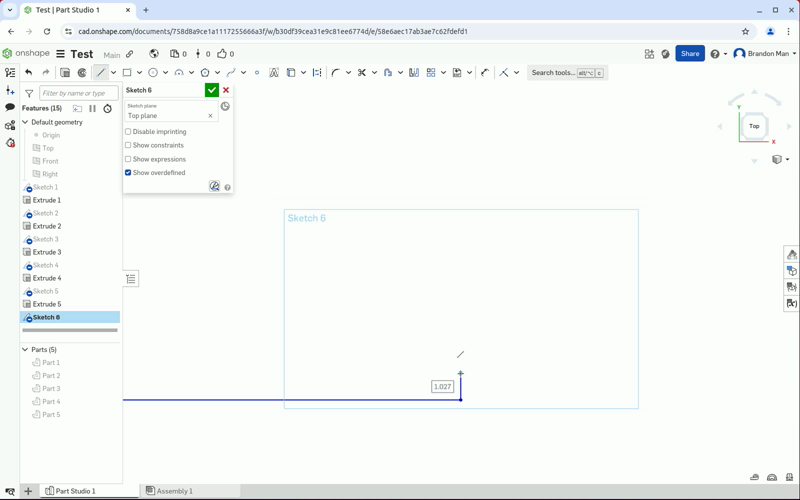
scroll(-6)
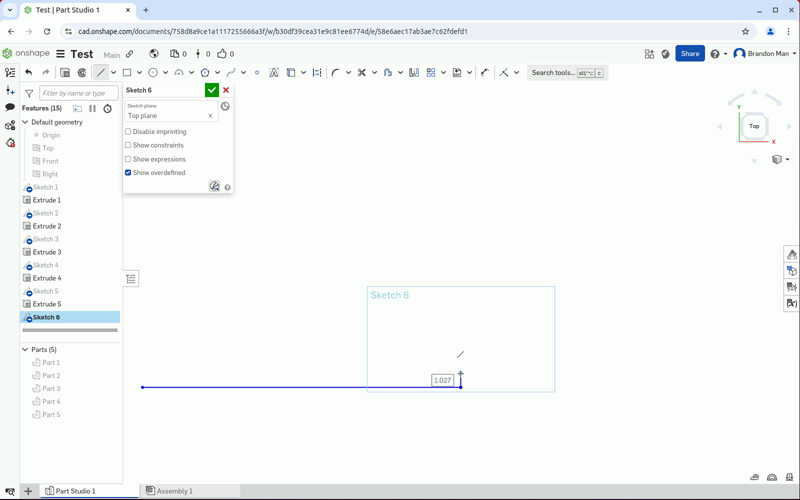
scroll(-6)
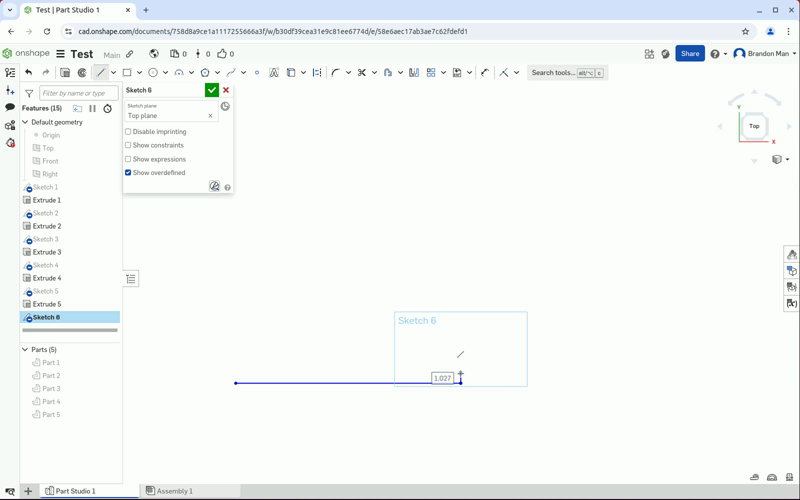
scroll(-6)
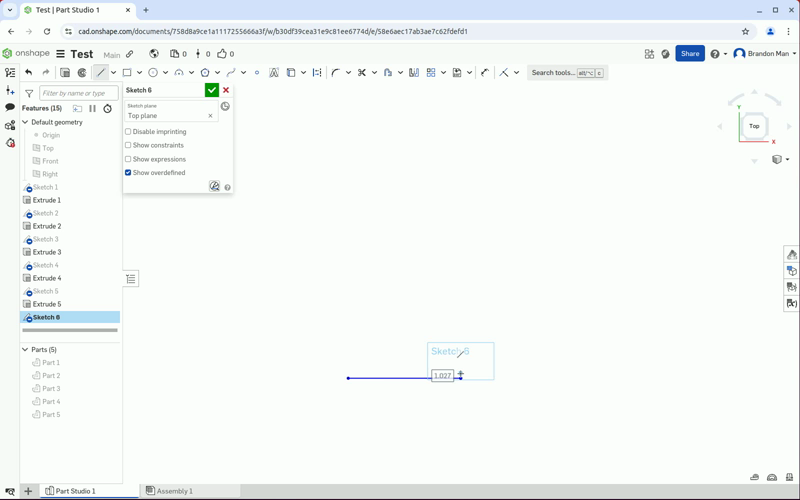
key_up(shift)
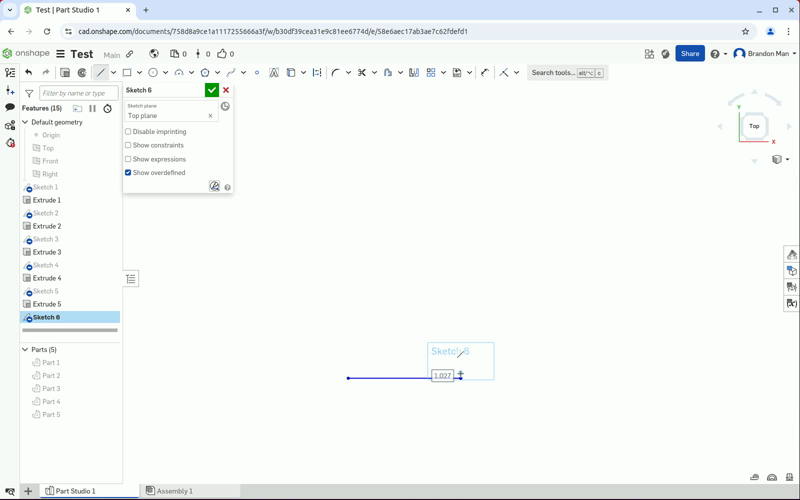
key_down(shift)
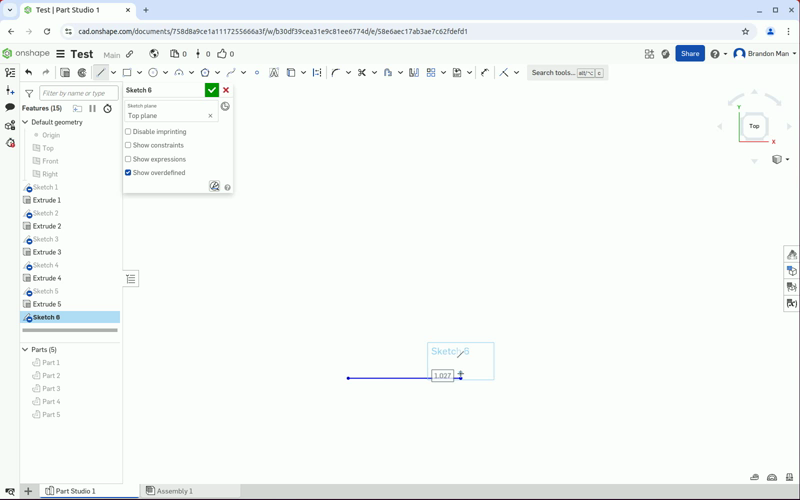
mouse_move(348, 373)
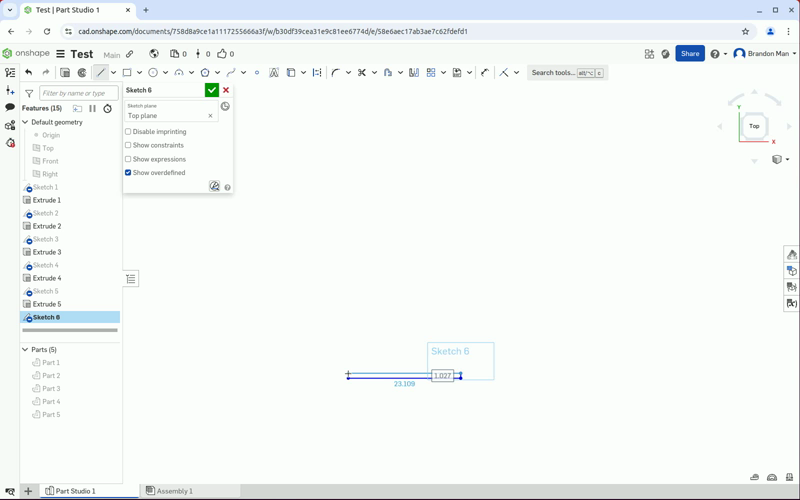
click(348, 373)
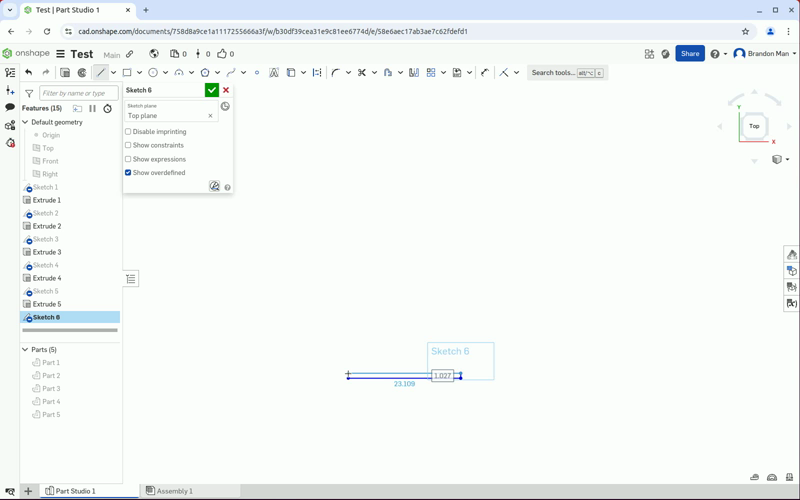
key_up(shift)
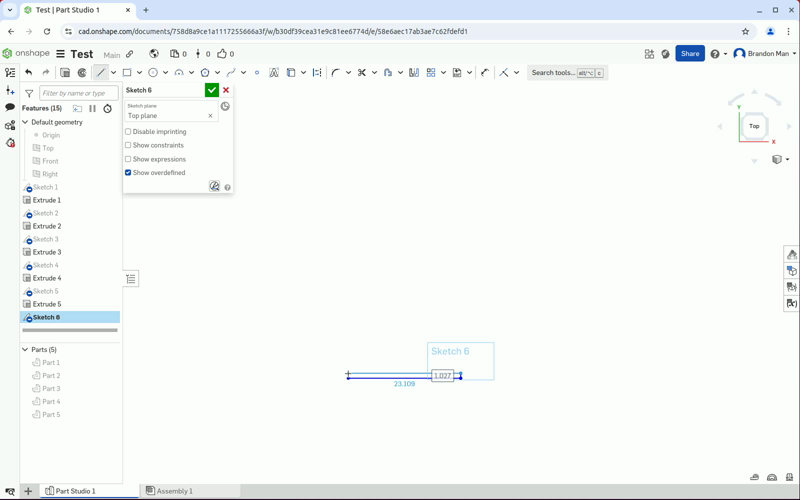
mouse_move(378, 373)
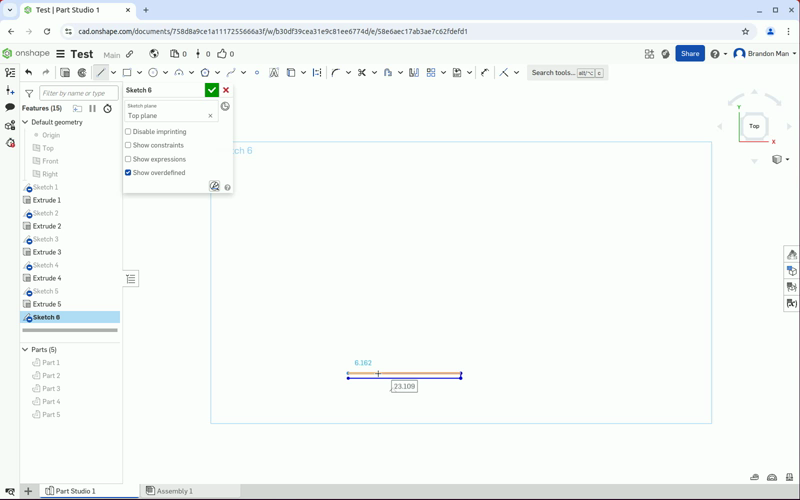
key_down(shift)
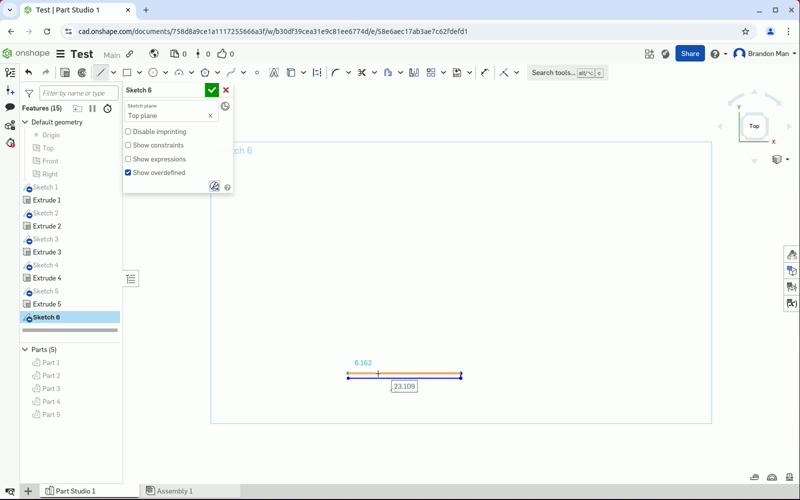
mouse_move(348, 378)
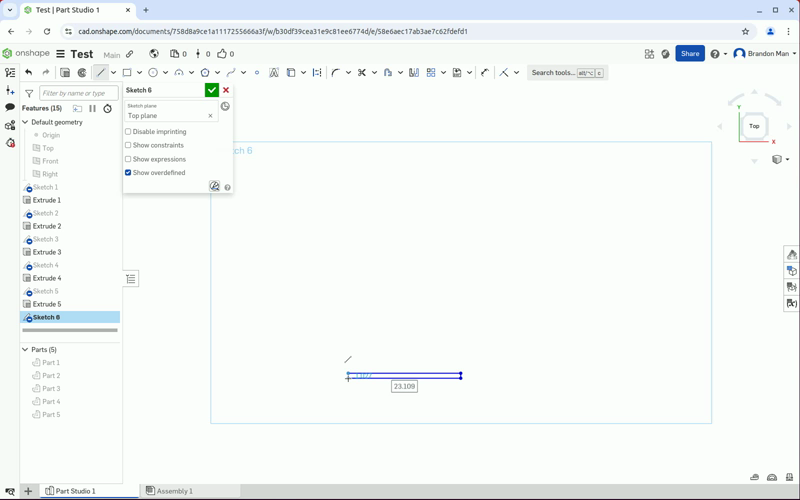
scroll(6)
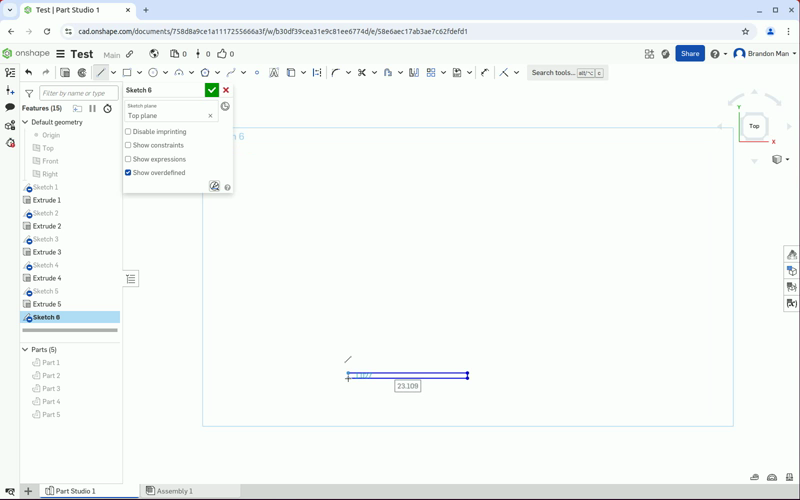
scroll(6)
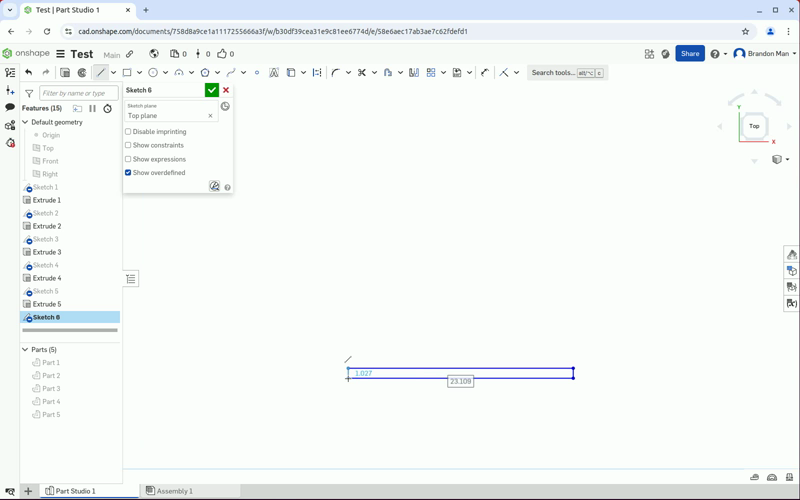
scroll(6)
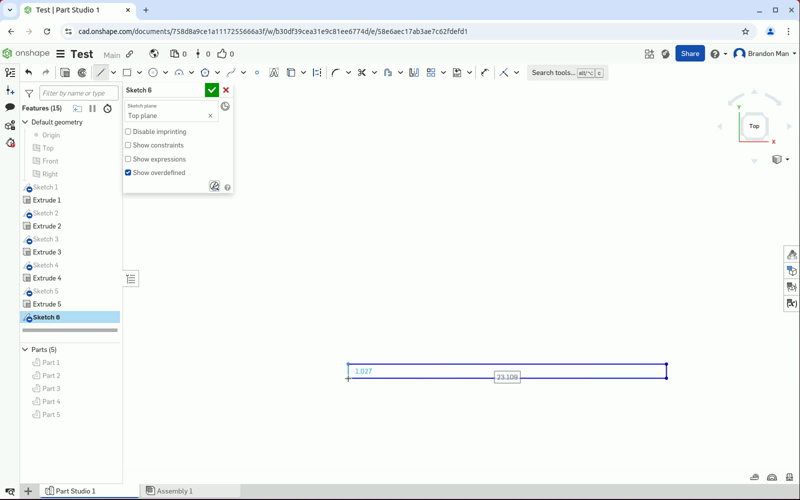
scroll(6)
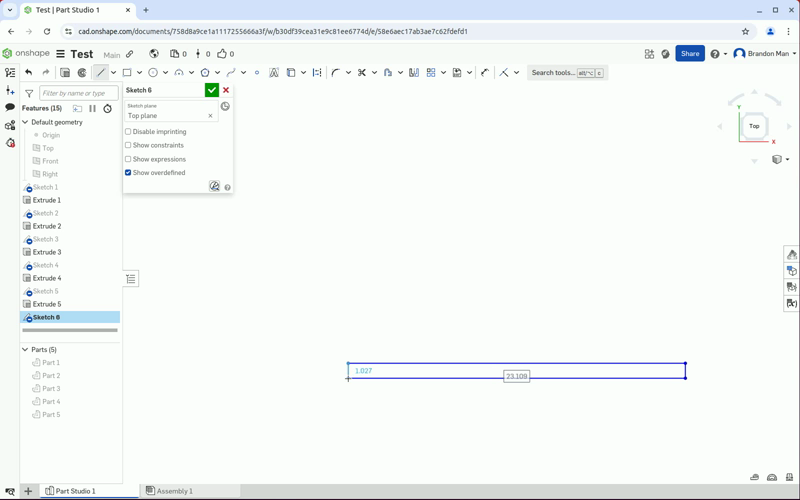
scroll(6)
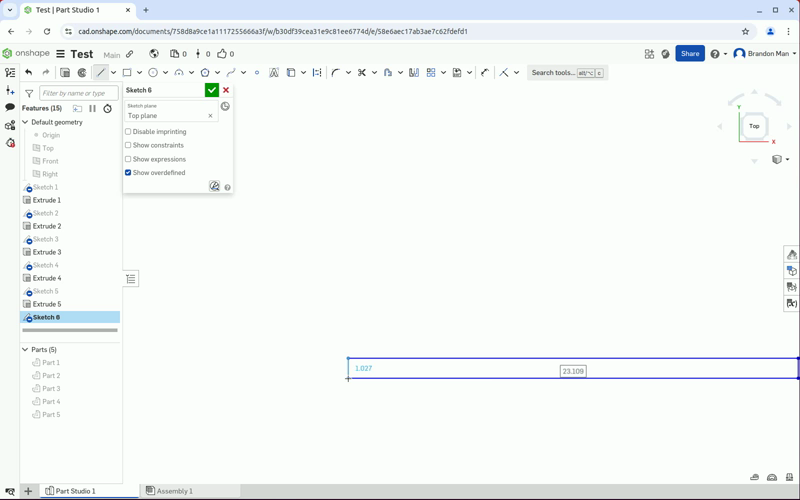
scroll(6)
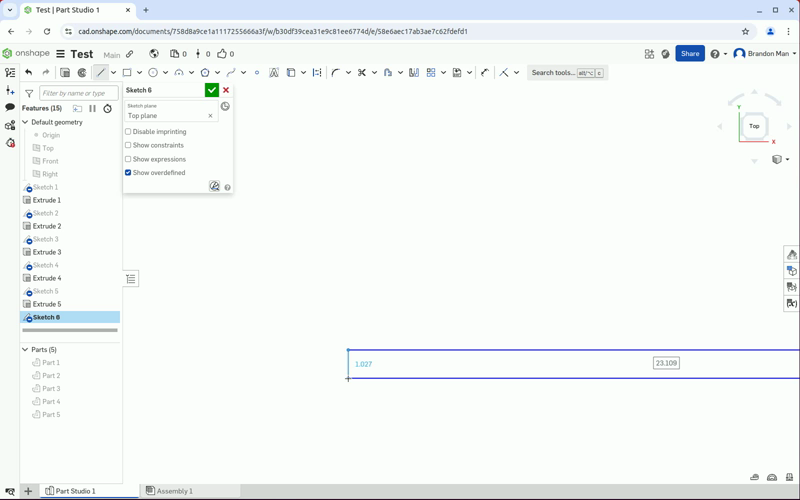
scroll(6)
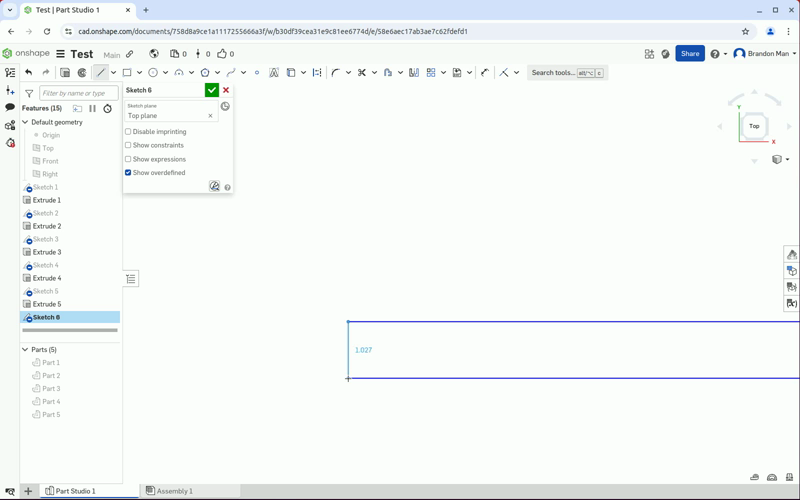
key_up(shift)
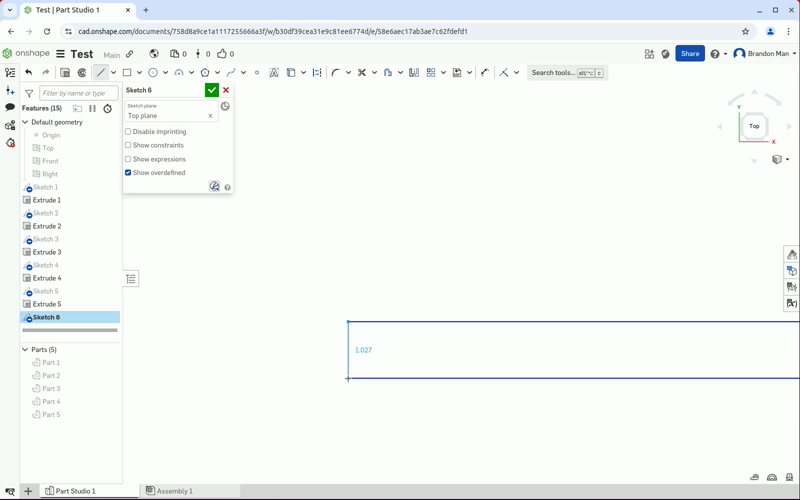
click(348, 378)
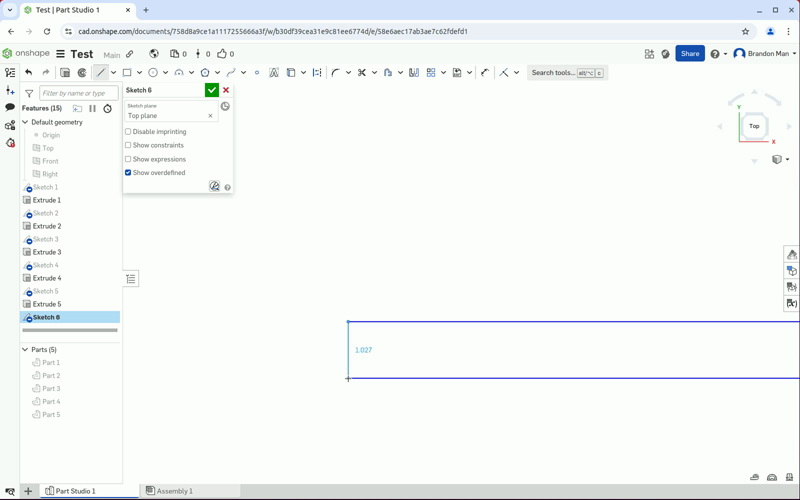
scroll(-6)
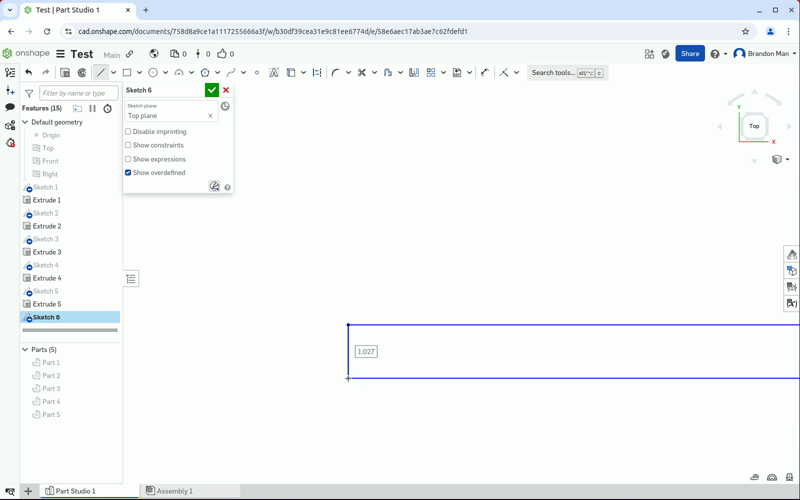
scroll(-6)
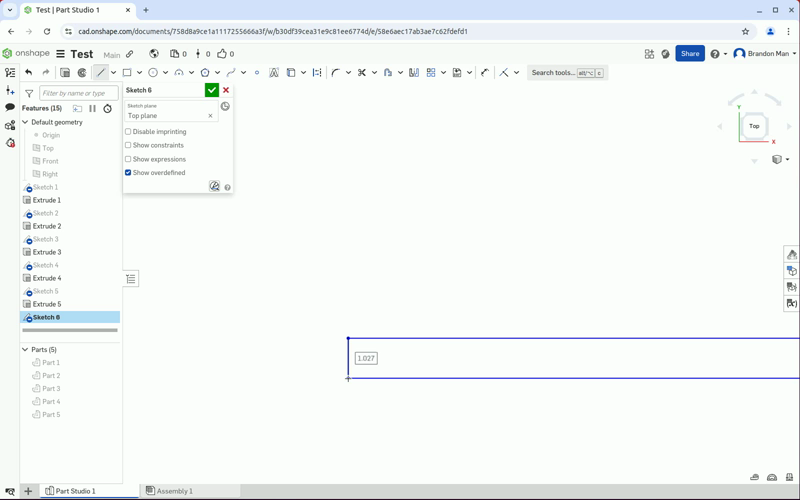
scroll(-6)
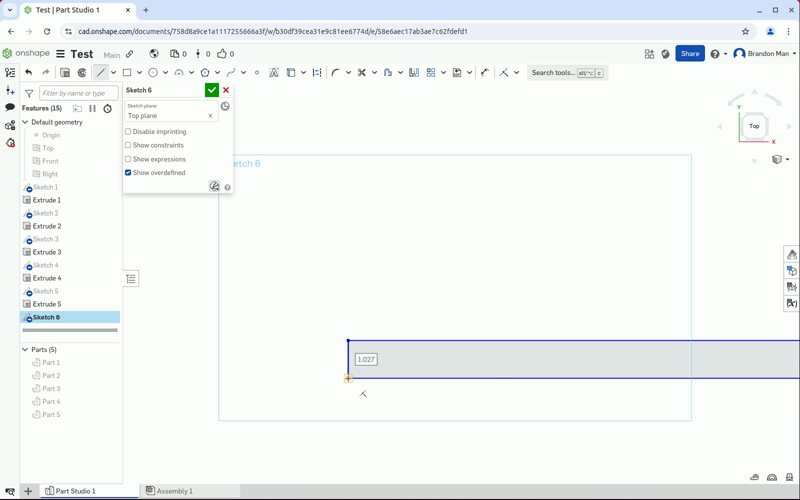
scroll(-6)
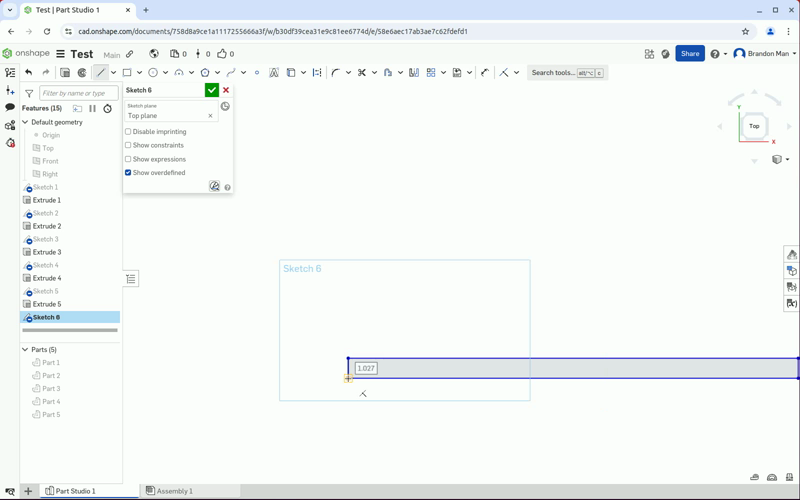
scroll(-6)
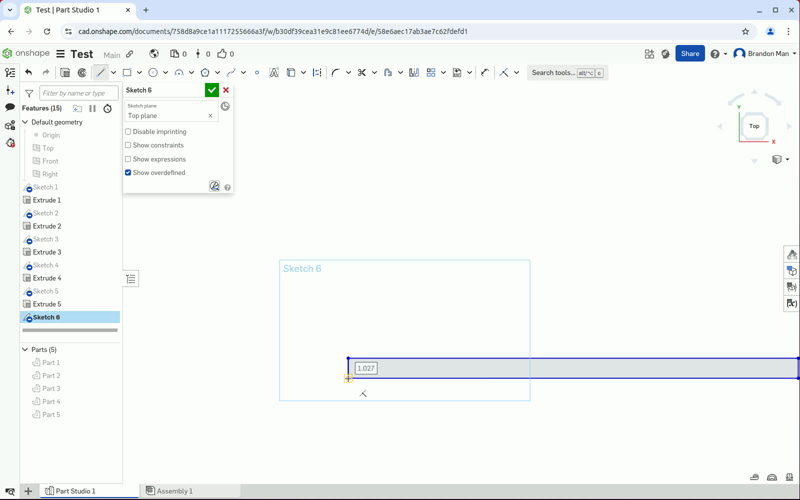
scroll(-6)
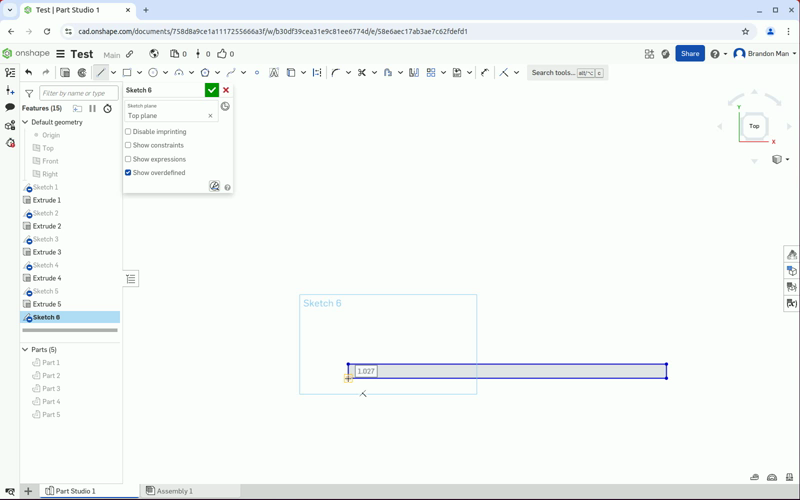
scroll(-6)
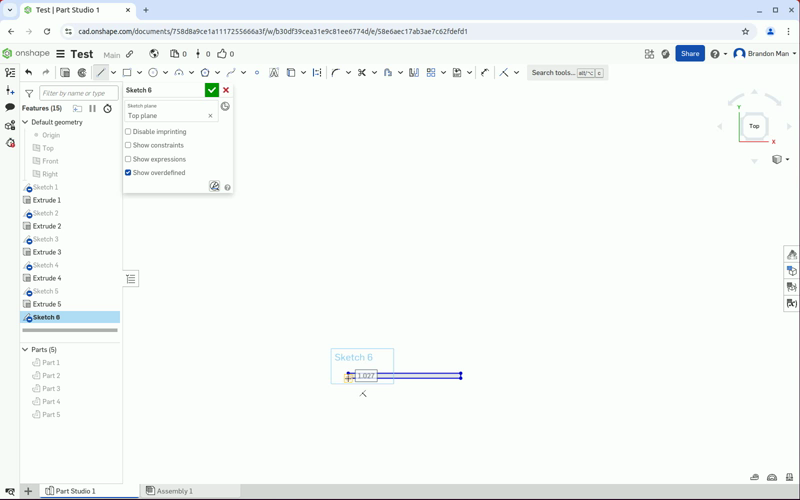
key(esc)
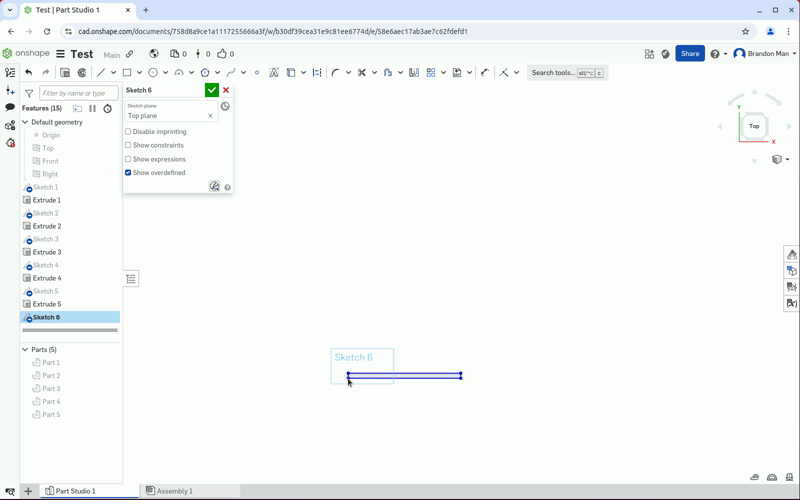
mouse_move(384, 374)
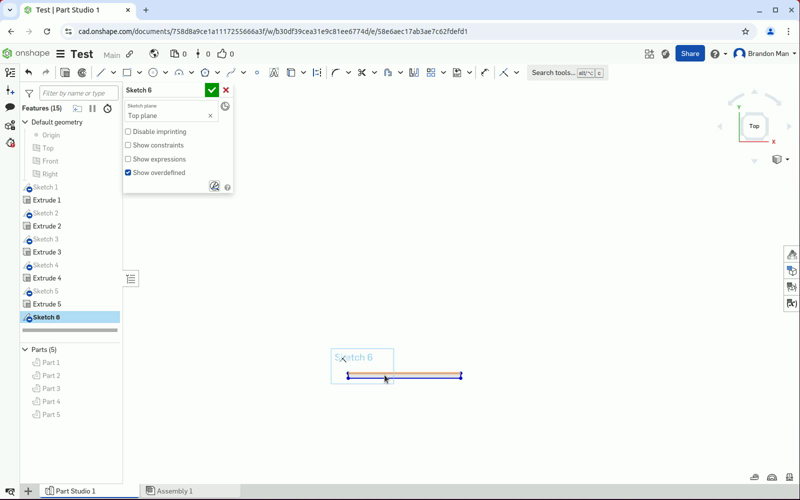
scroll(6)
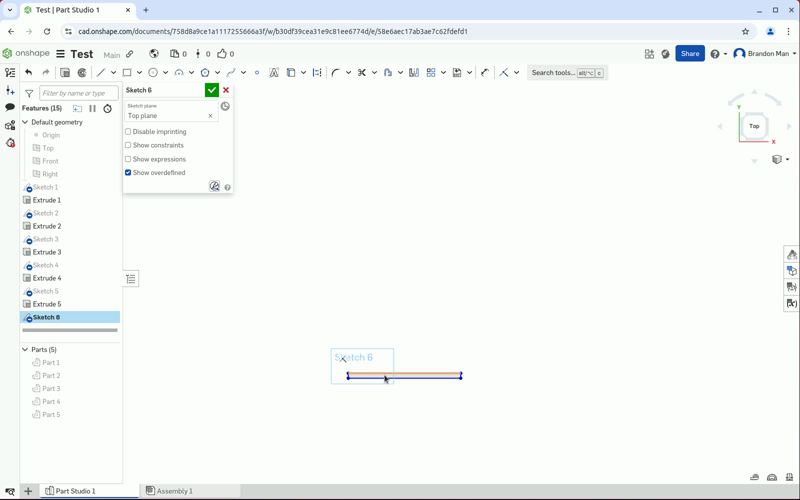
scroll(6)
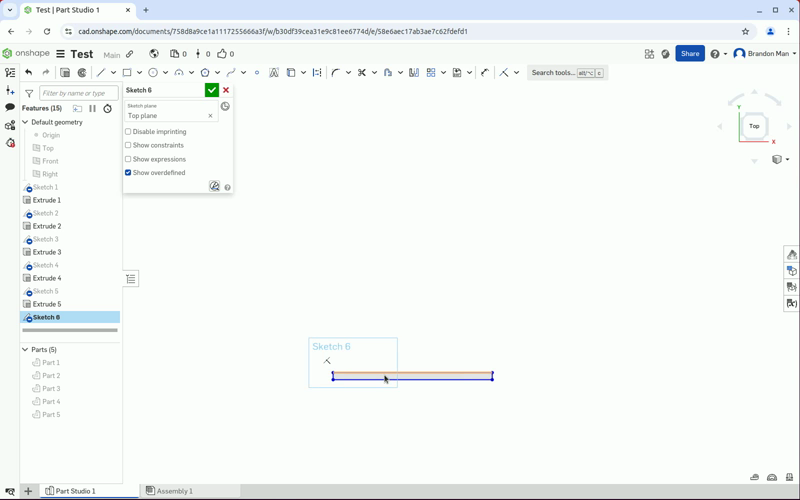
scroll(6)
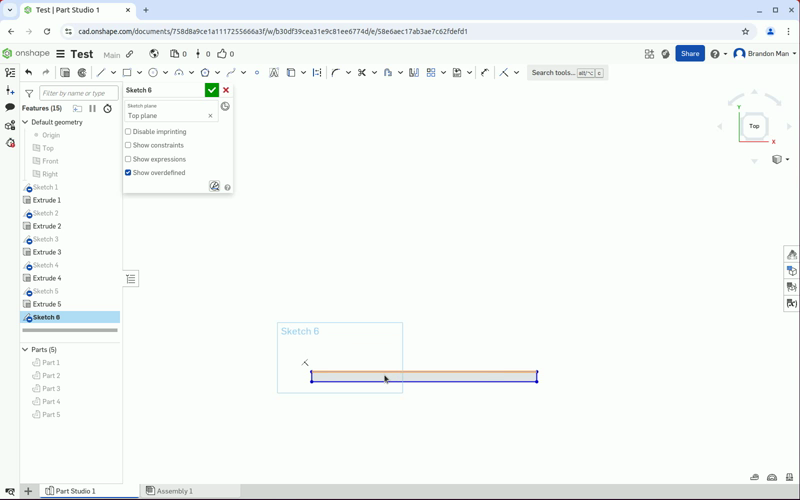
scroll(6)
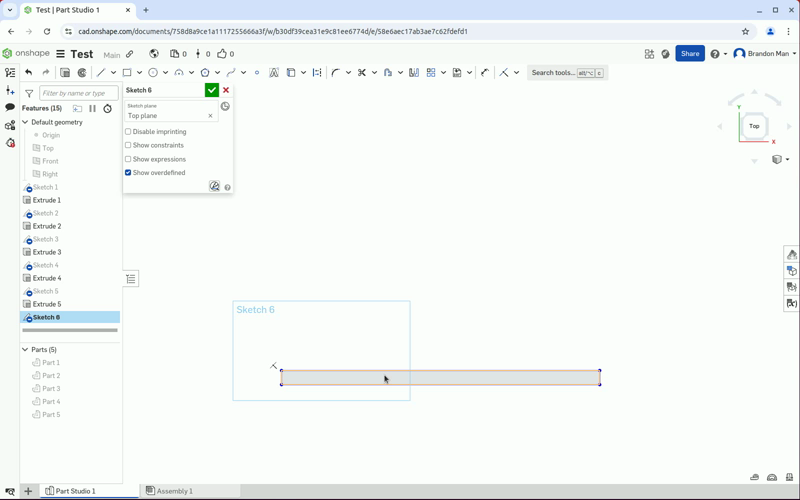
scroll(6)
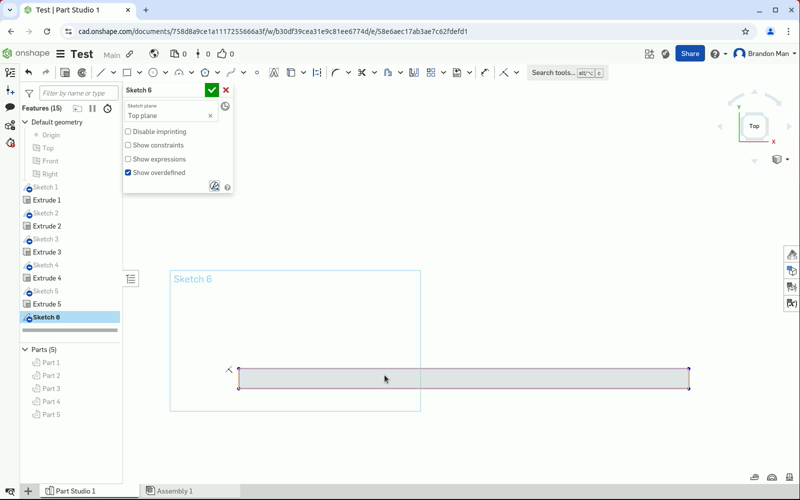
scroll(6)
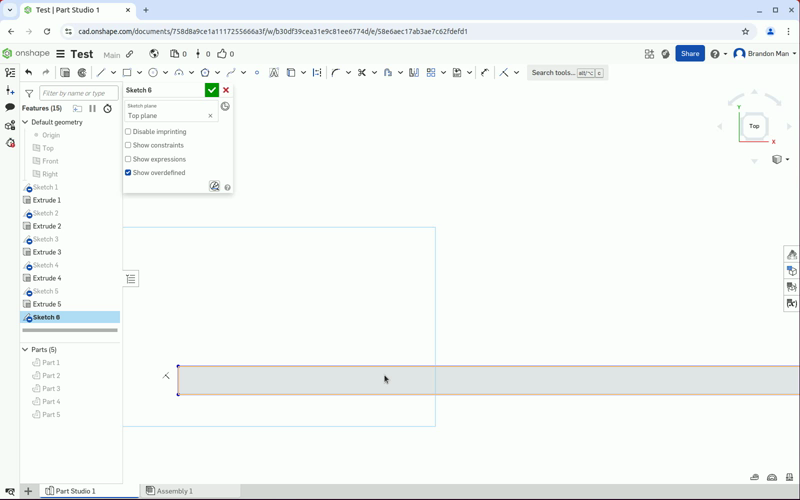
scroll(6)
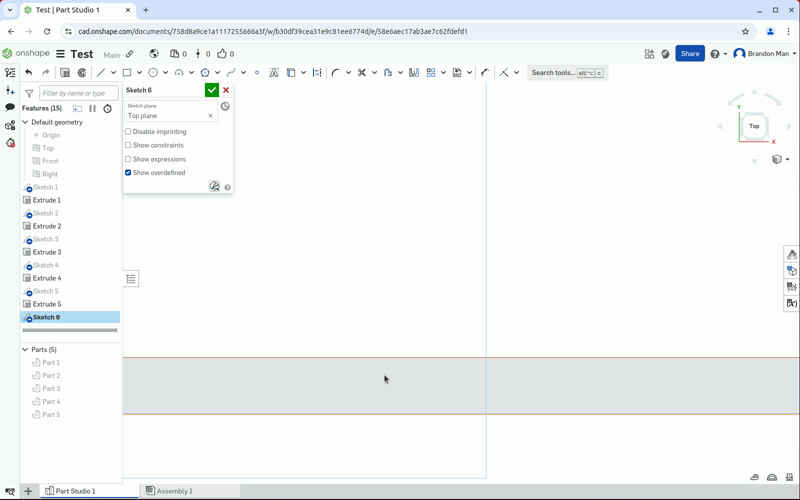
click(384, 374)
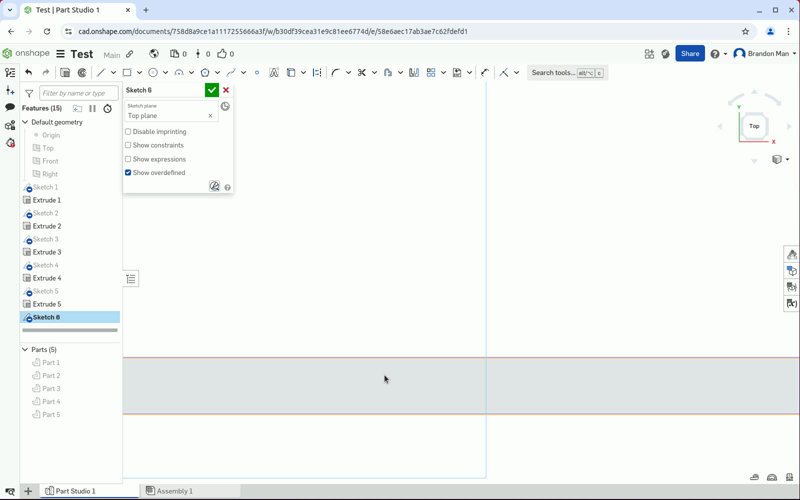
scroll(-6)
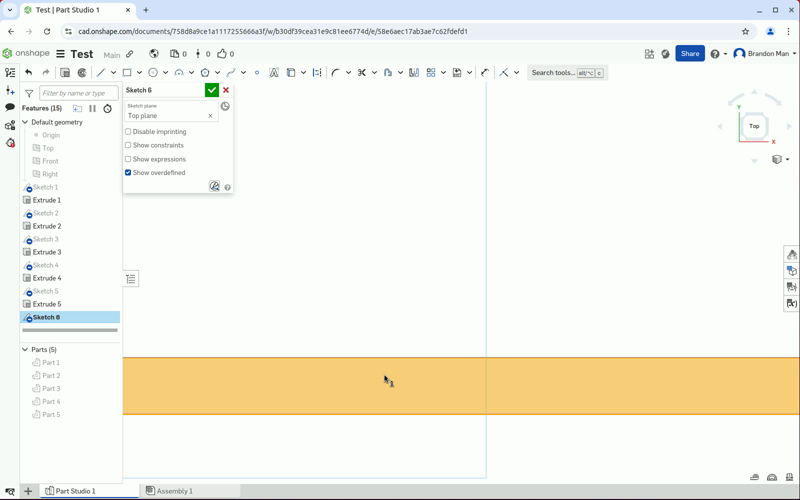
scroll(-6)
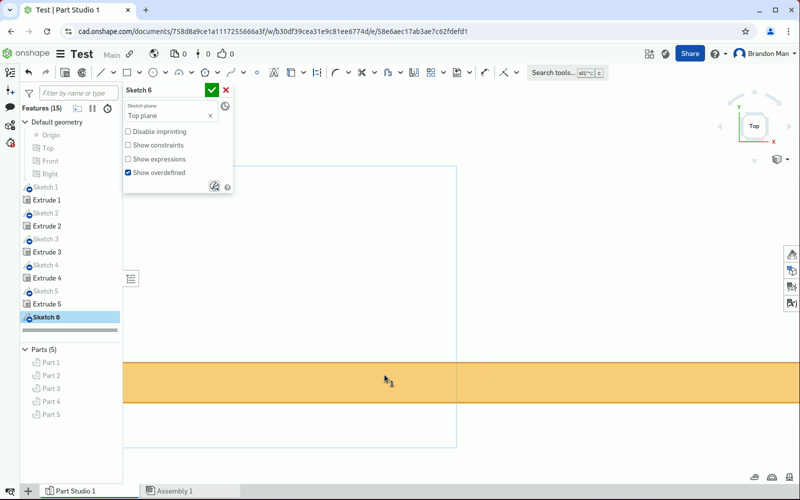
scroll(-6)
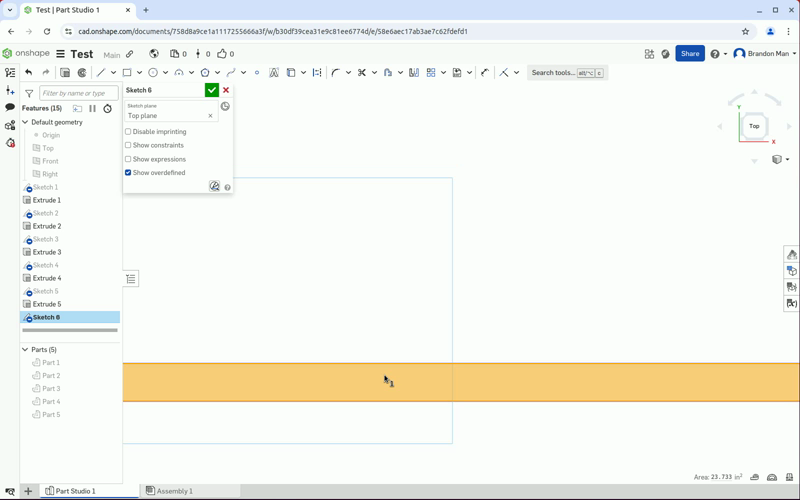
scroll(-6)
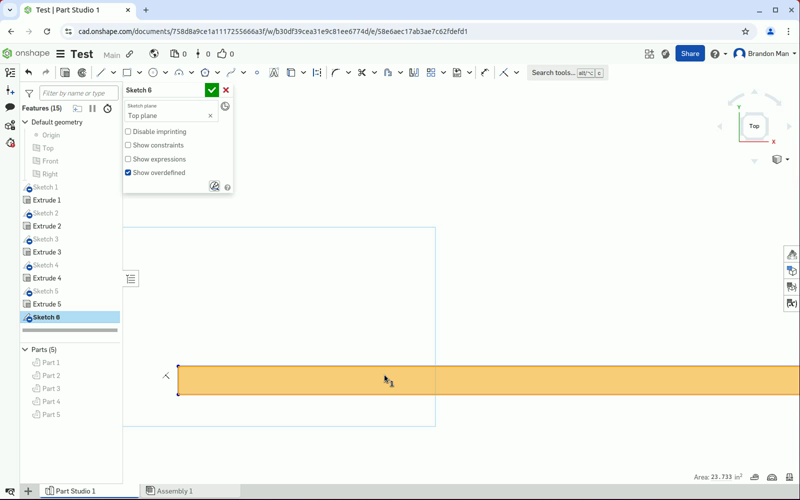
scroll(-6)
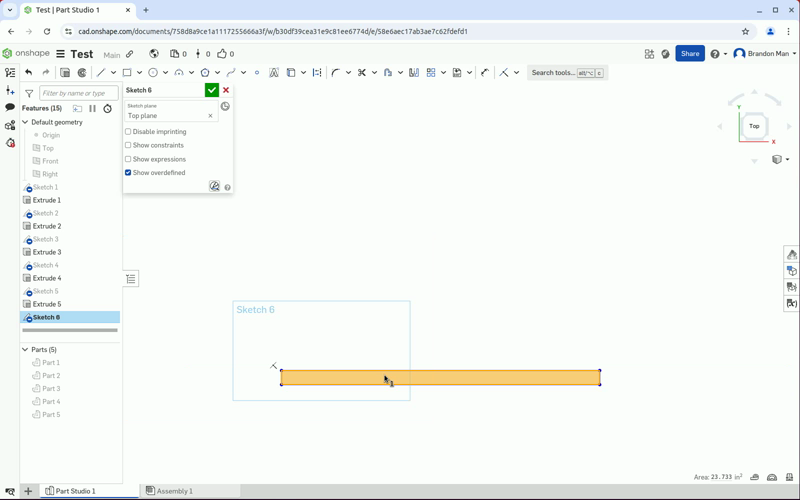
scroll(-6)
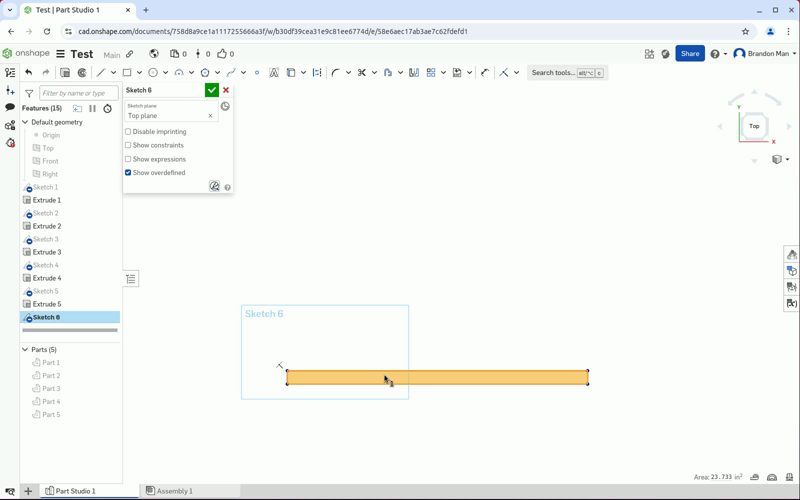
scroll(-6)
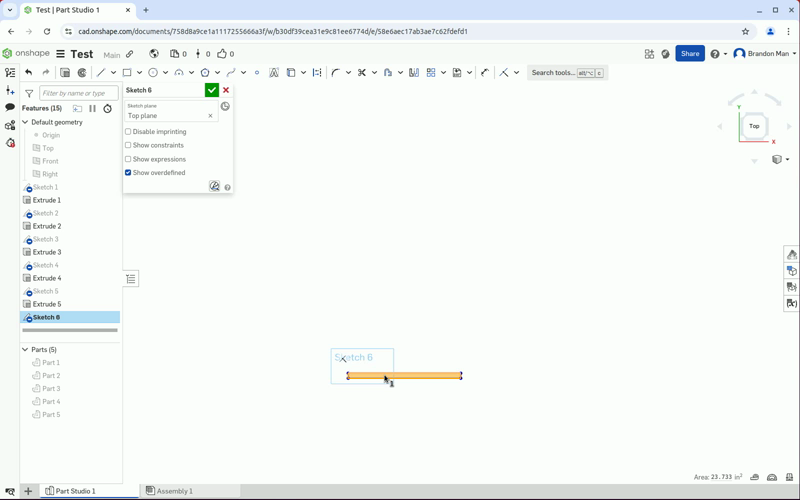
mouse_move(73, 352)
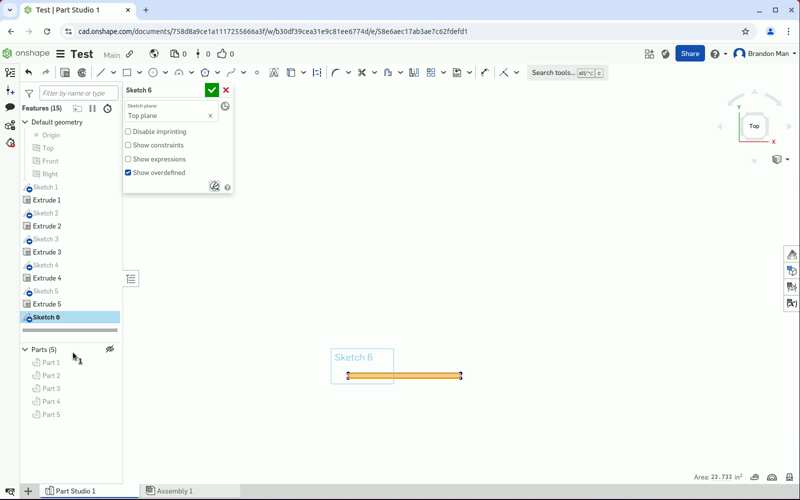
key(shift+y)
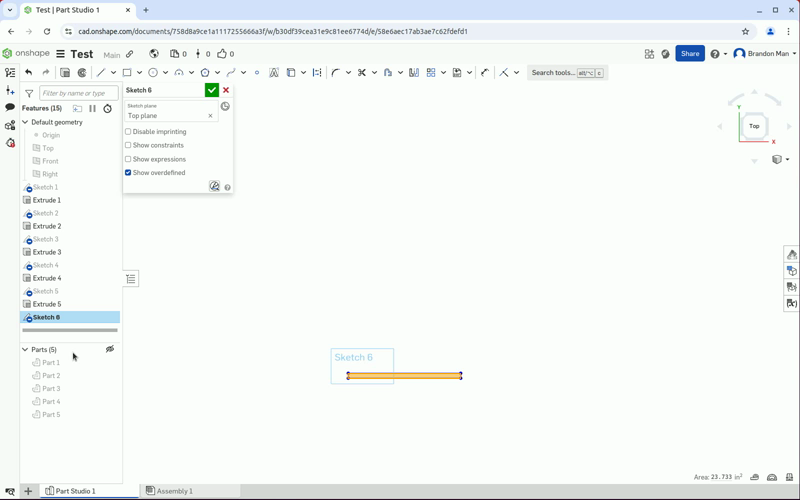
key(shift+e)
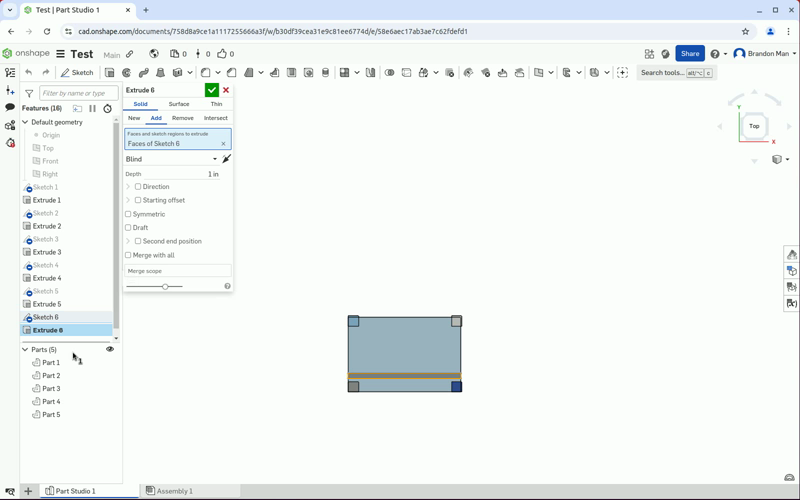
mouse_move(143, 106)
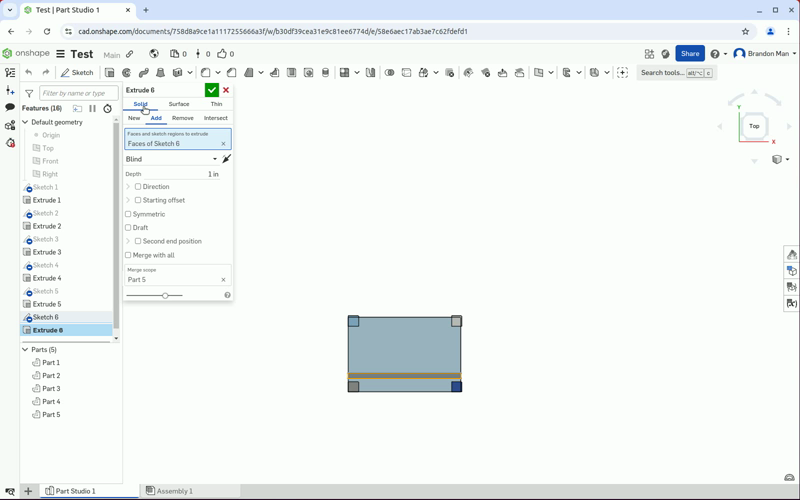
click(143, 106)
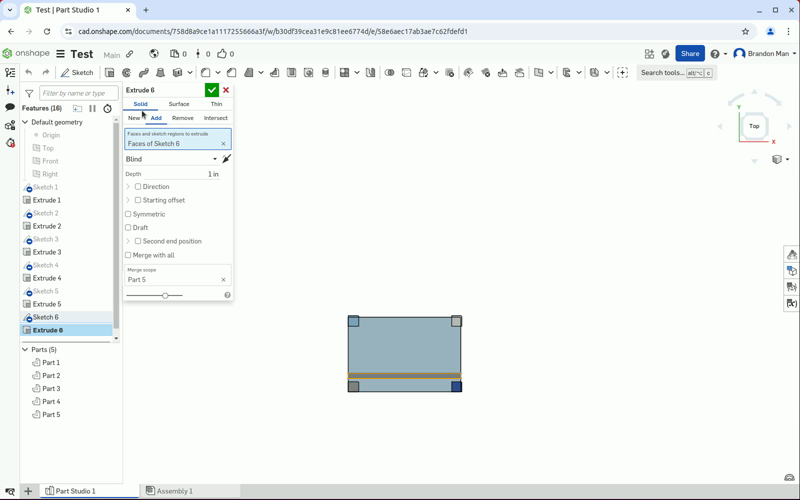
mouse_move(137, 120)
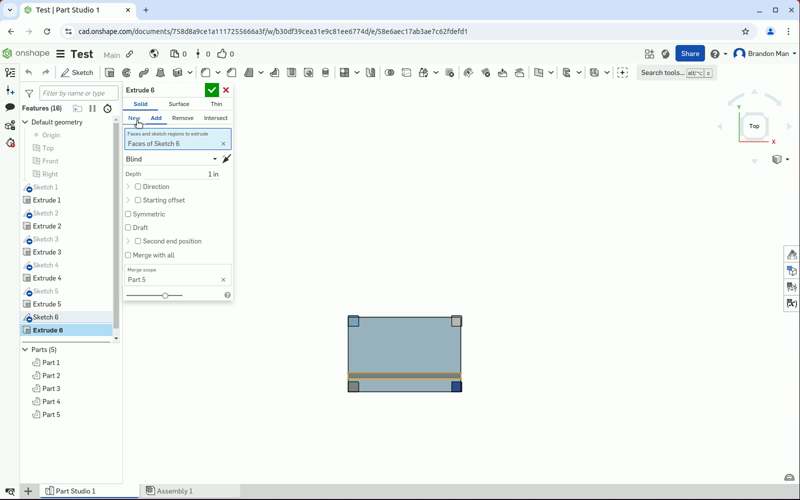
click(137, 120)
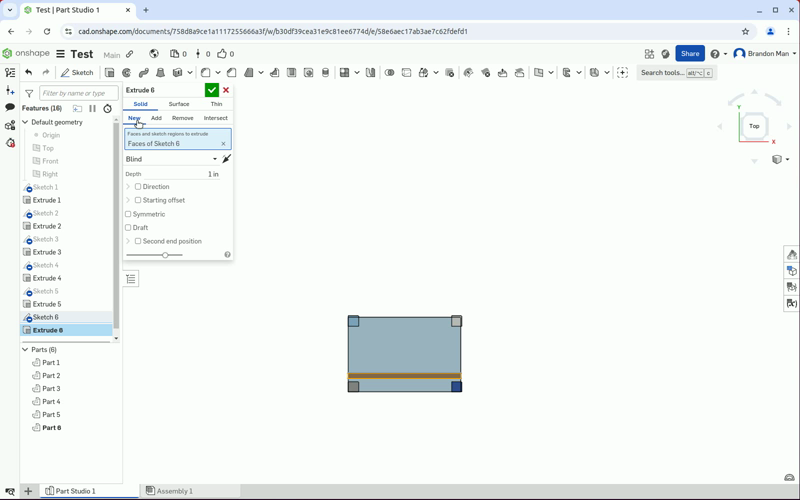
key(tab, 4)
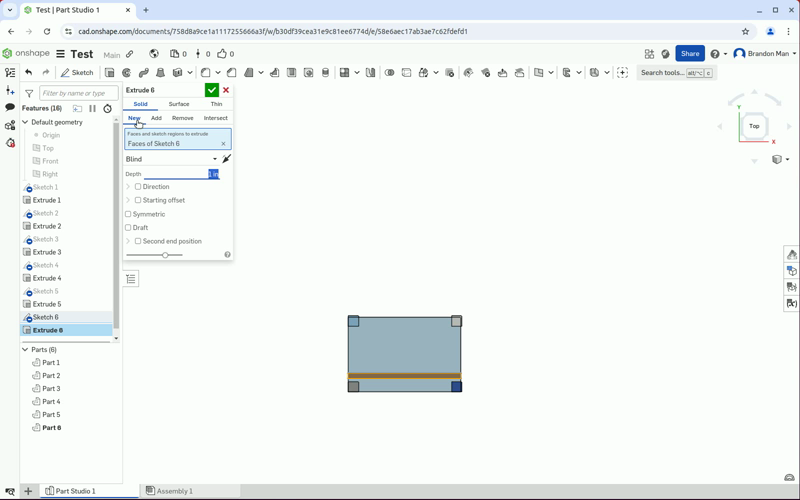
text(23.108)
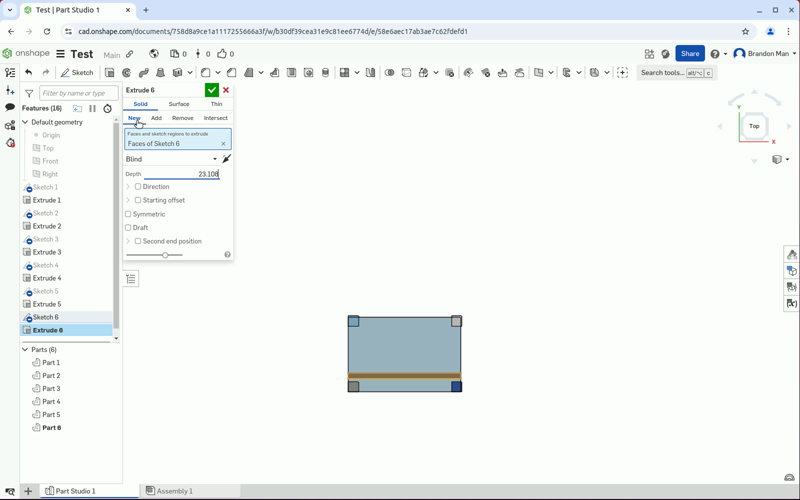
key(enter)
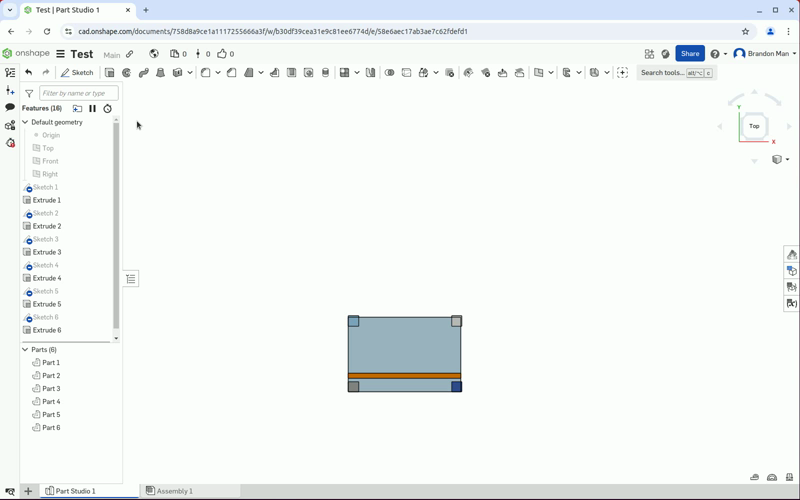
key(shift+h)
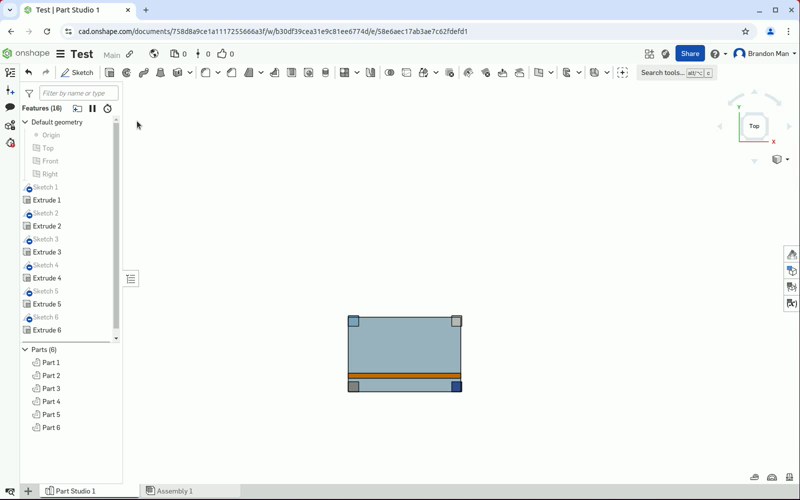
key(shift+h)
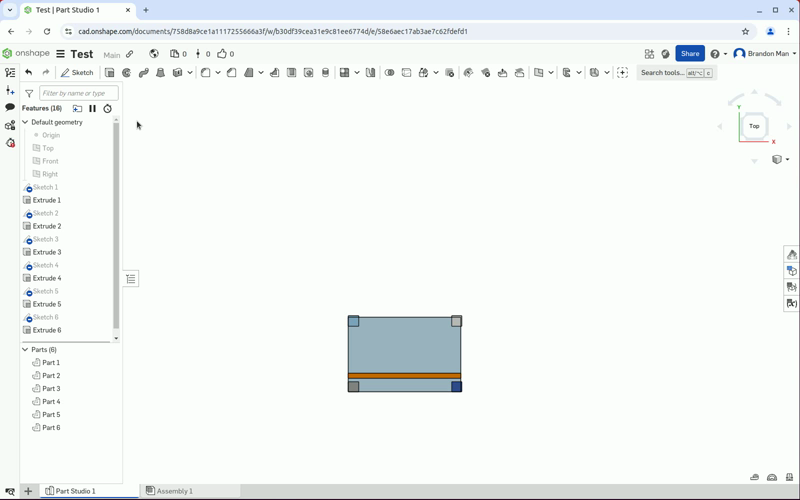
mouse_move(69, 189)
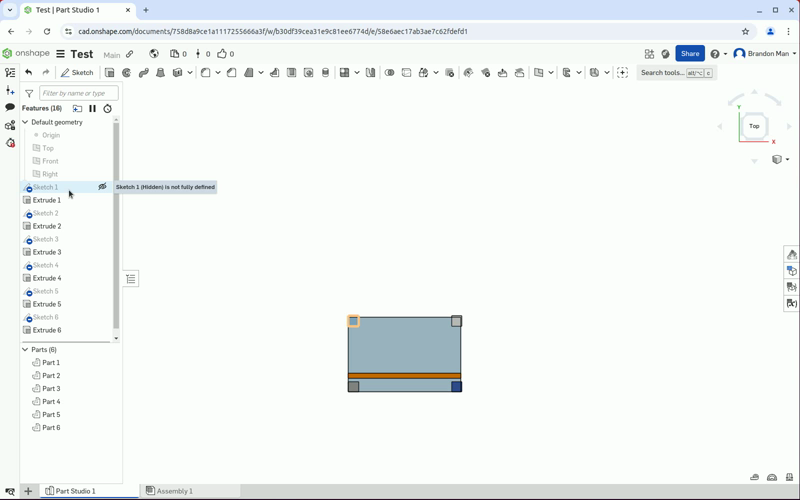
click(69, 189)
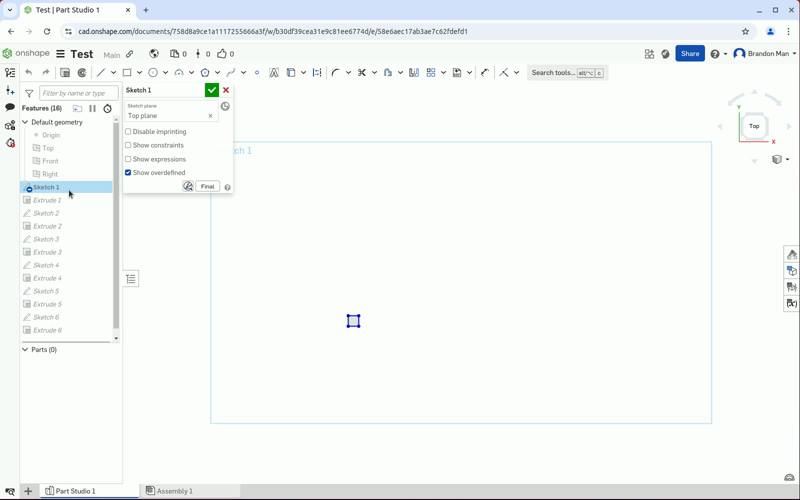
mouse_move(229, 92)
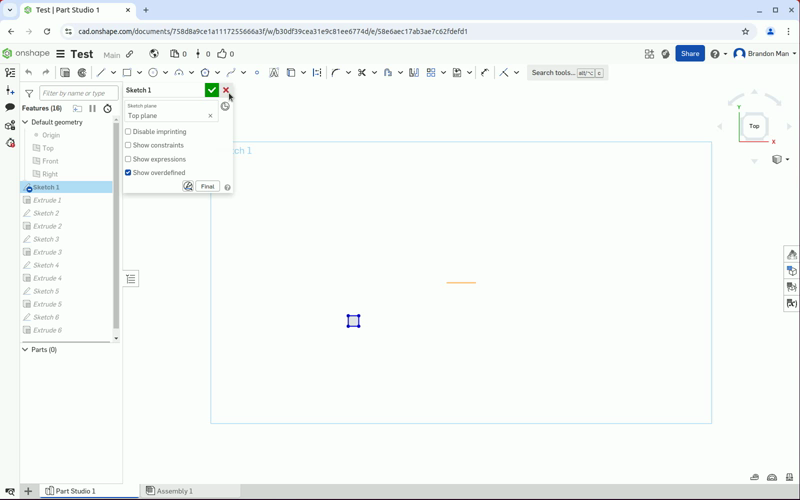
click(229, 92)
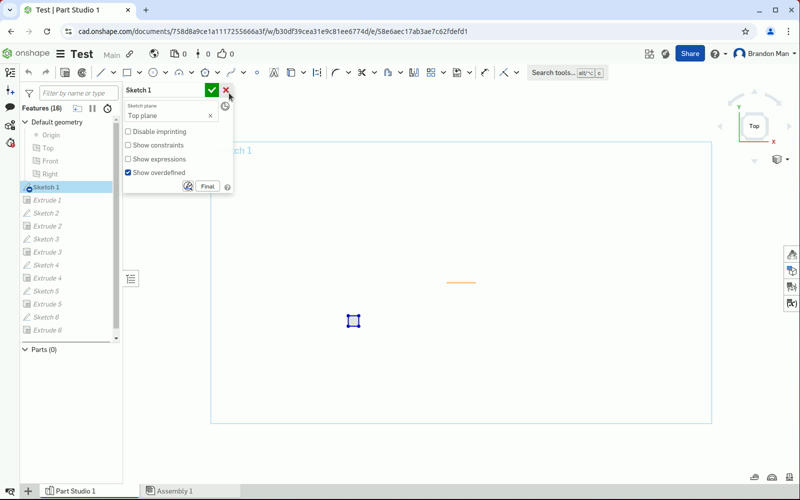
key(shift+s)
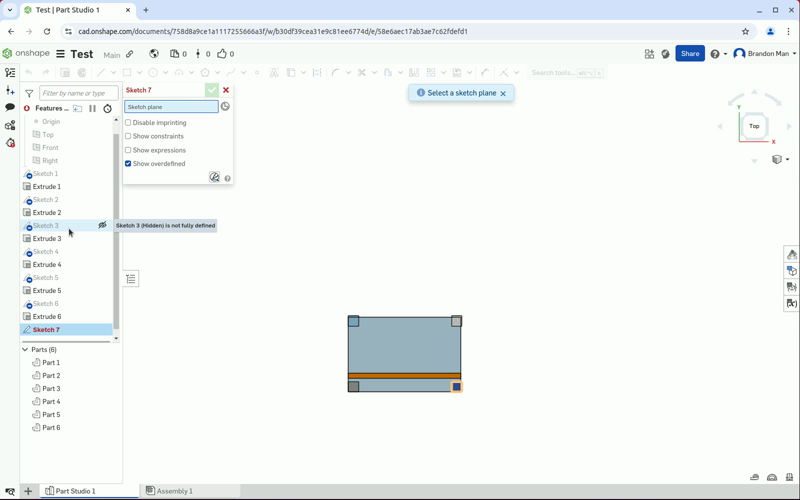
scroll(3)
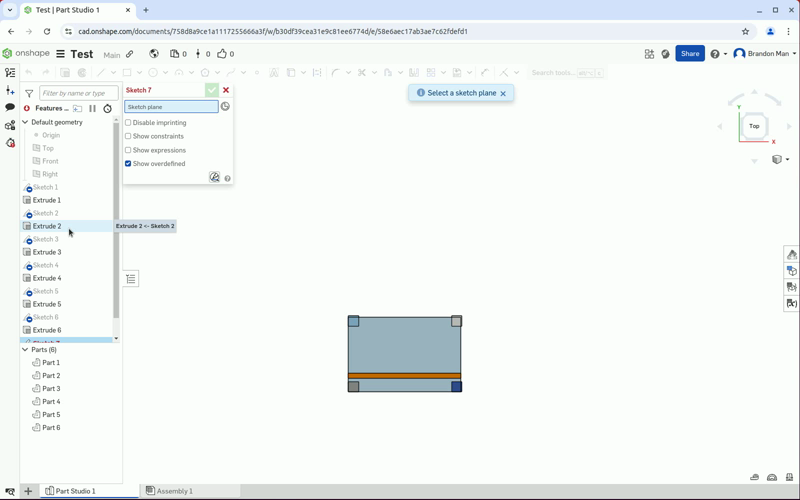
mouse_move(69, 150)
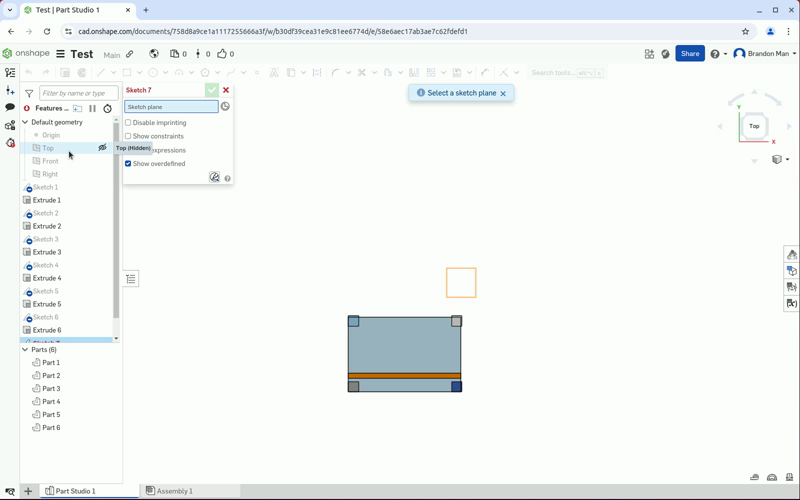
click(69, 150)
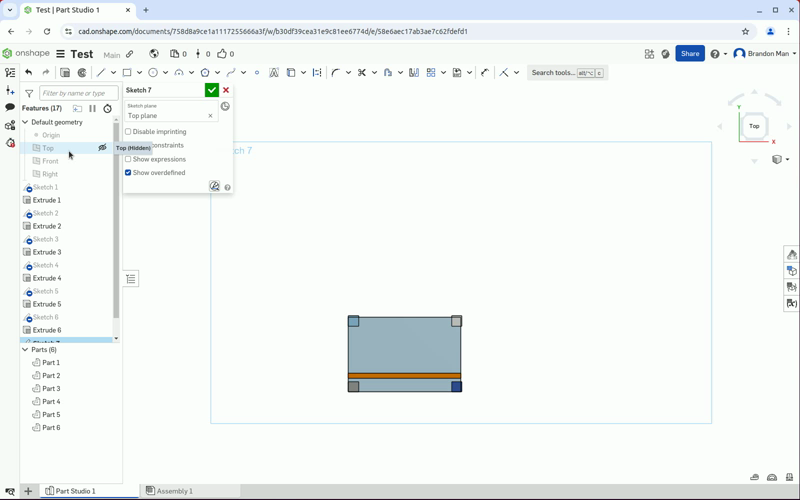
mouse_move(73, 352)
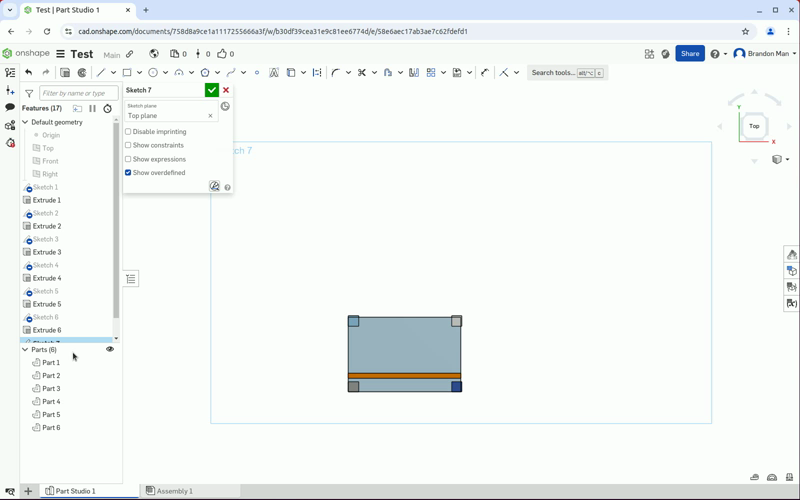
key(y)
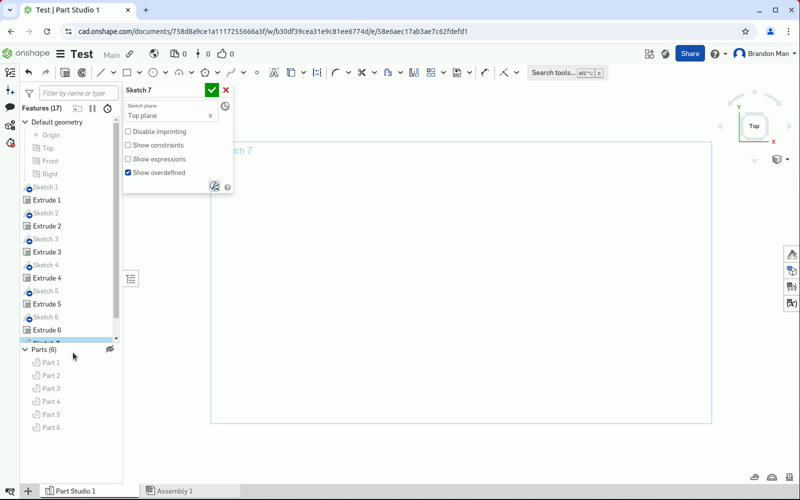
key(l)
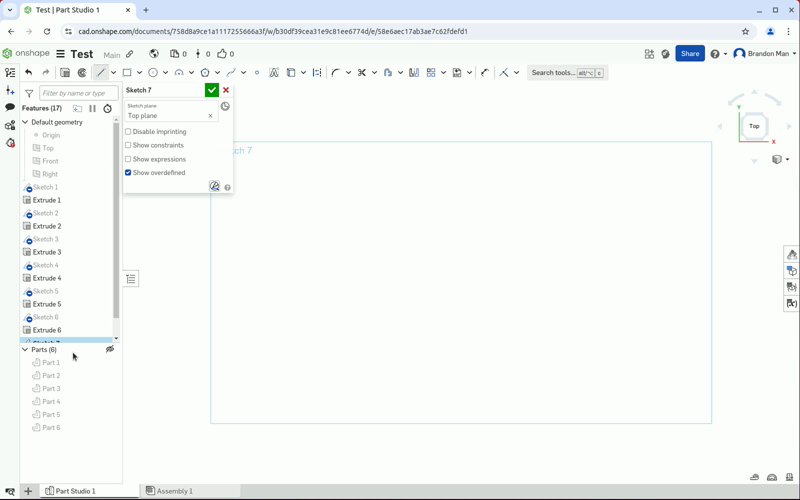
key_down(shift)
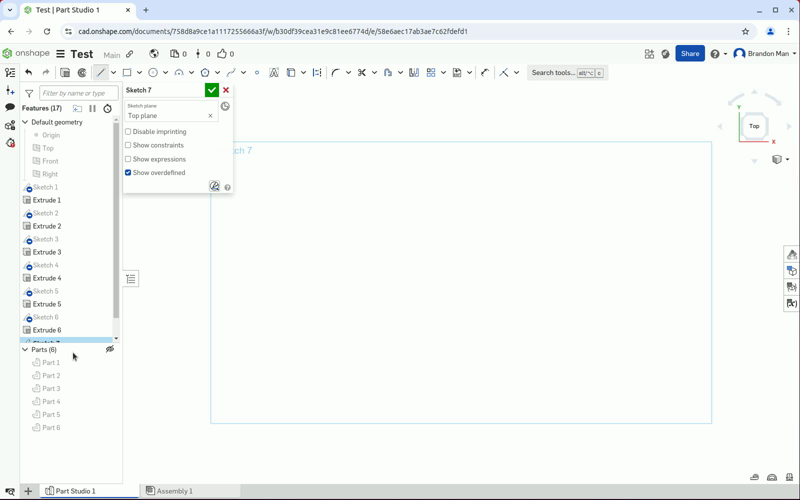
mouse_move(348, 378)
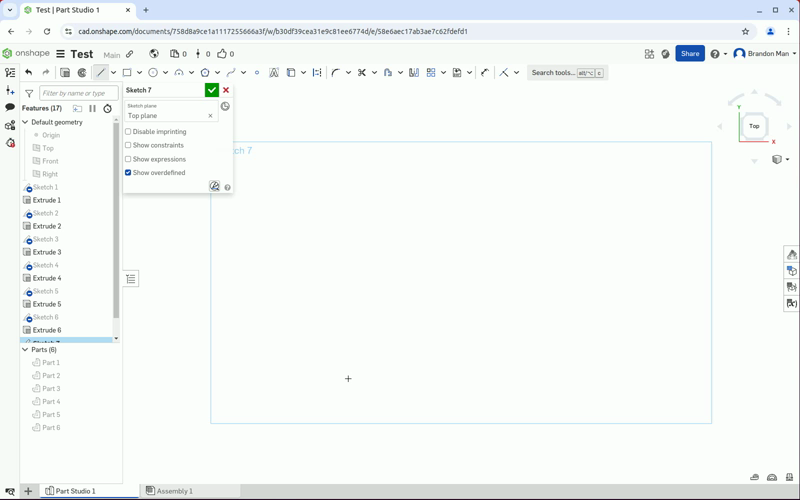
click(348, 378)
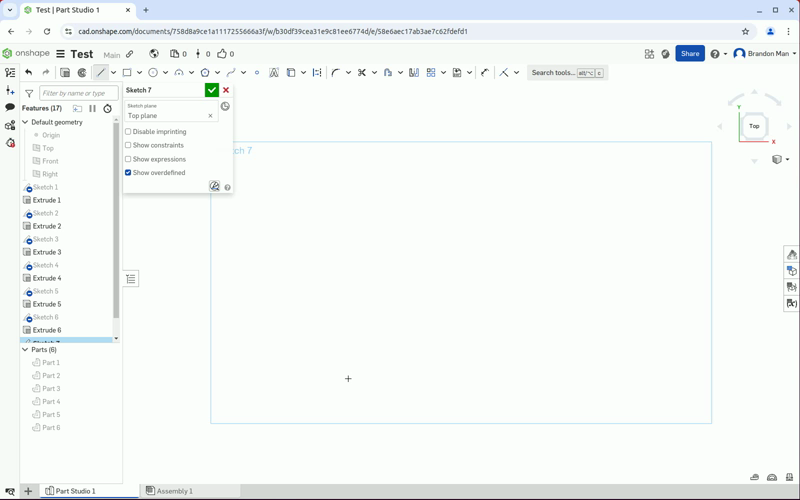
key_up(shift)
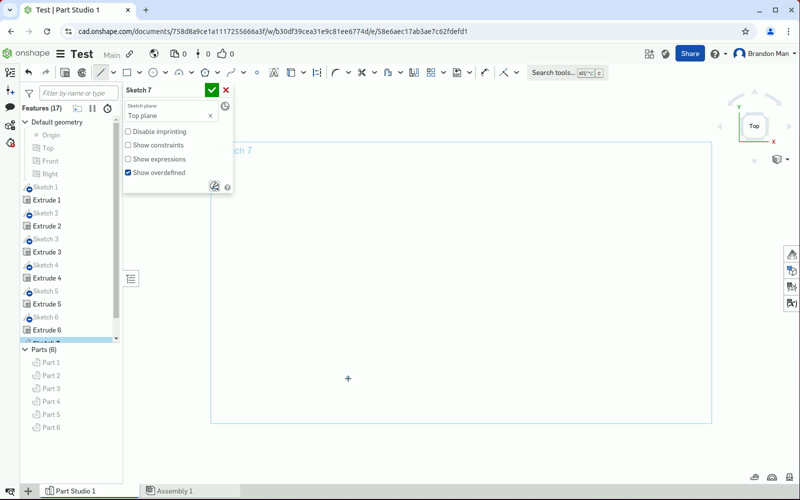
key_down(shift)
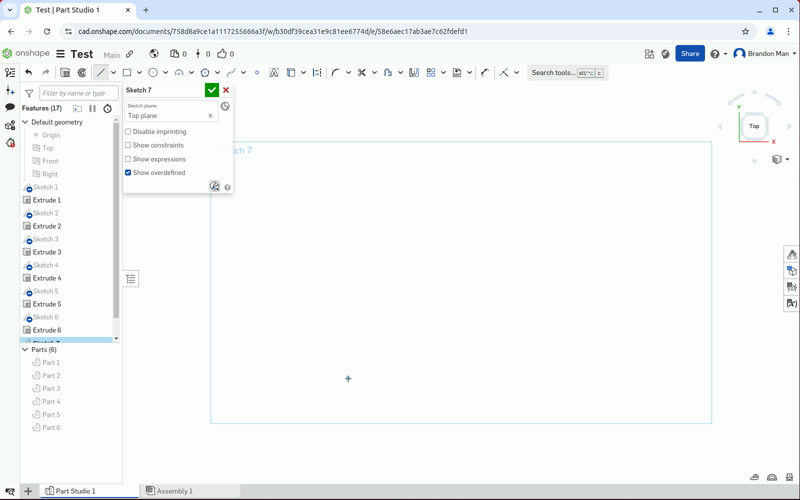
mouse_move(460, 378)
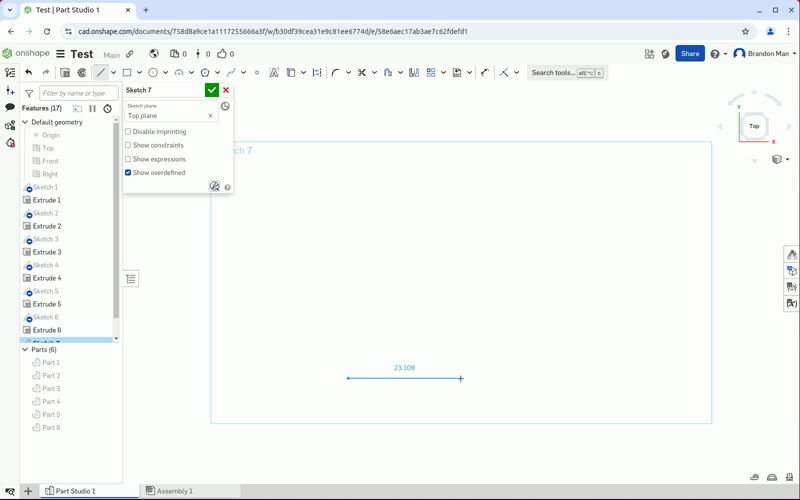
click(460, 378)
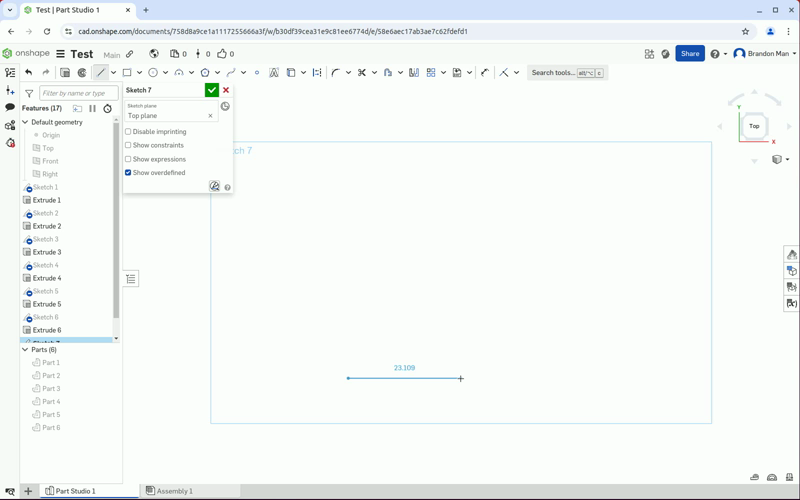
key_up(shift)
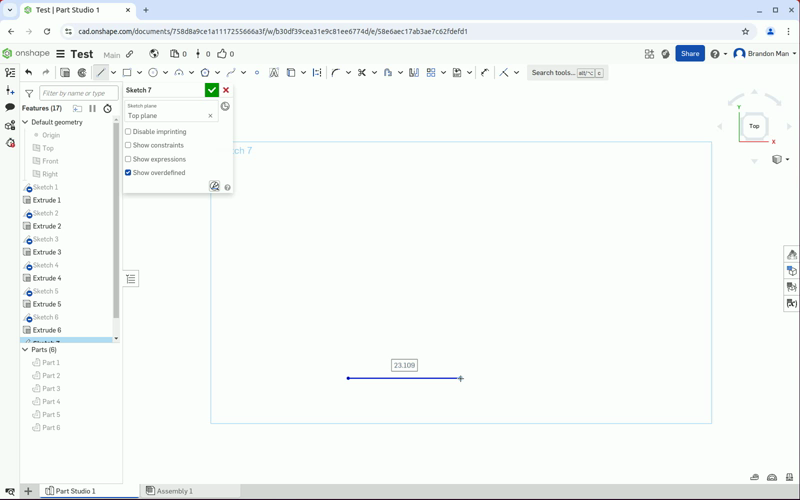
key_down(shift)
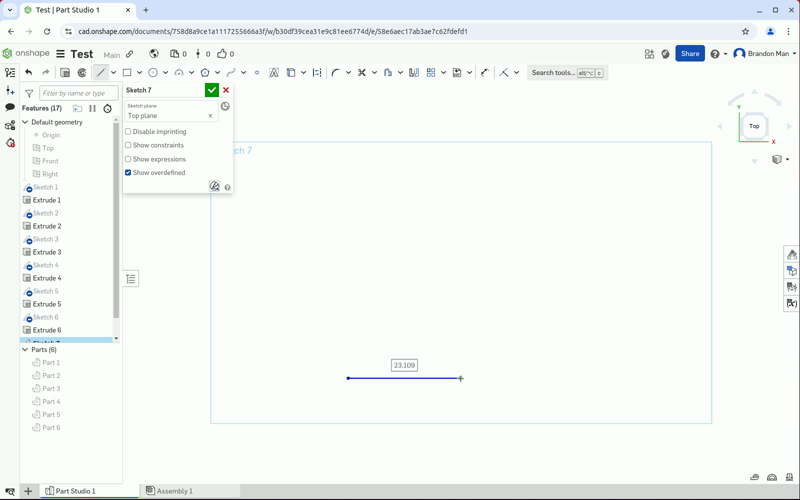
mouse_move(490, 378)
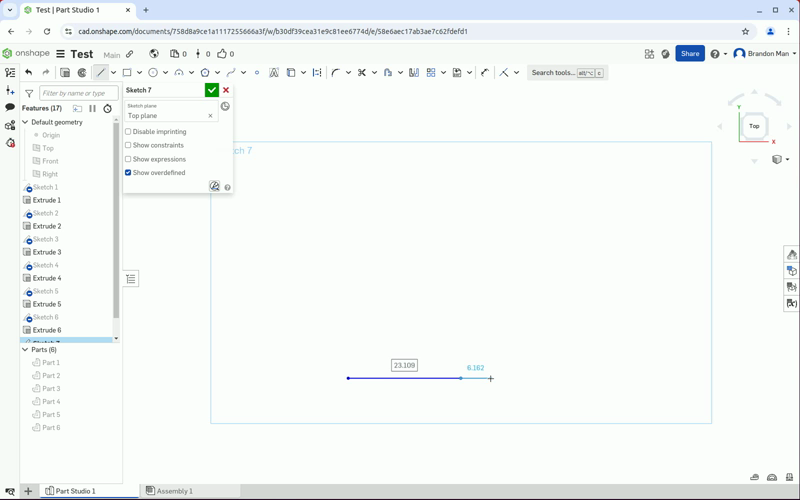
mouse_move(460, 373)
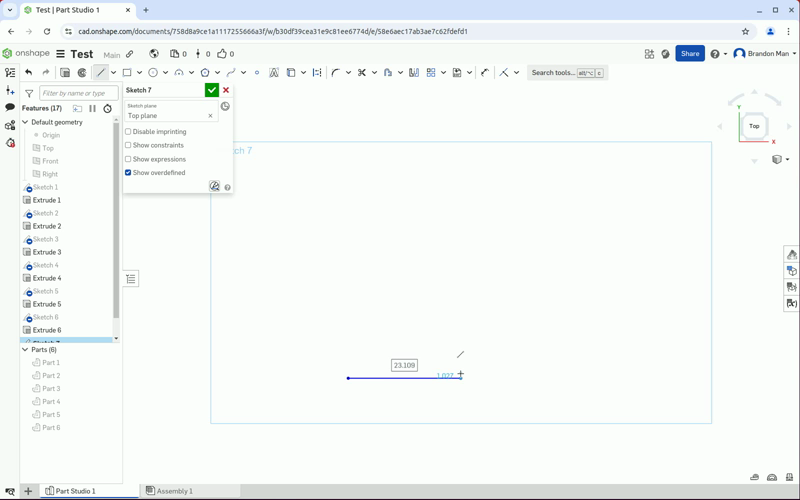
scroll(6)
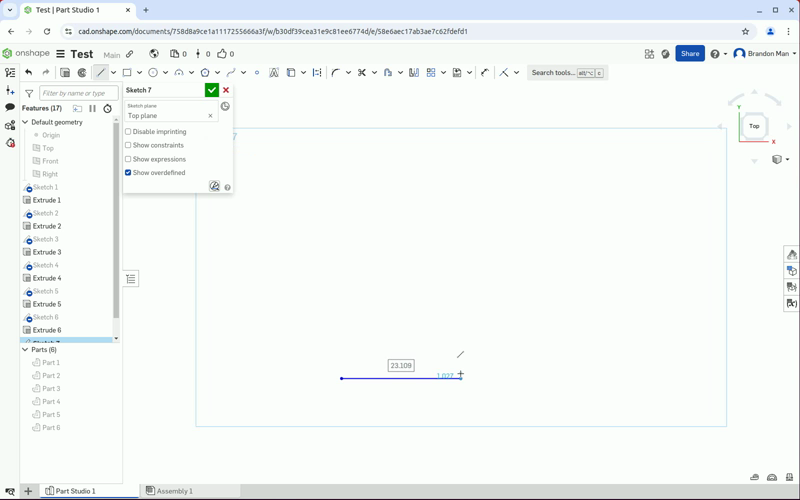
scroll(6)
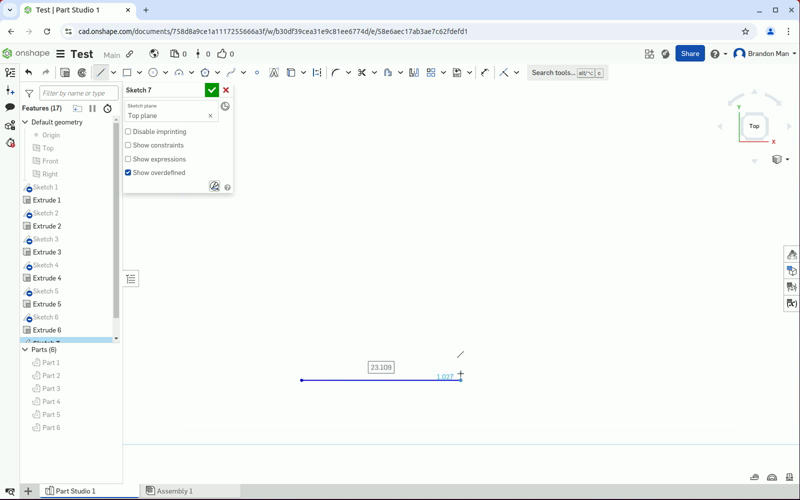
scroll(6)
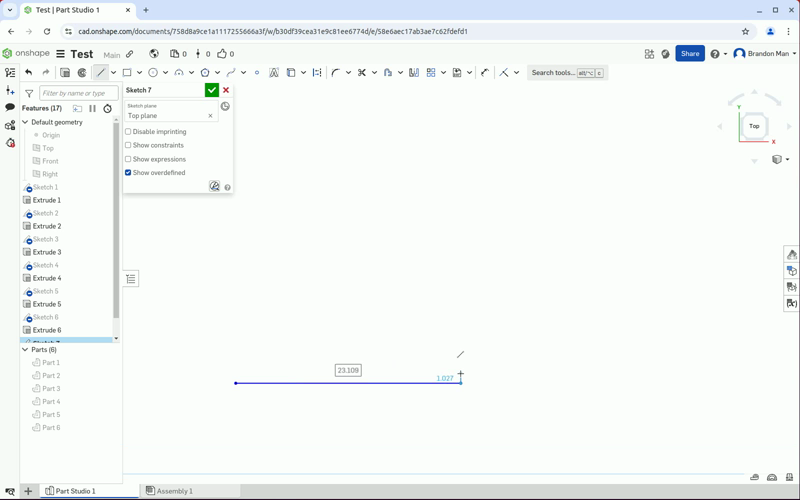
scroll(6)
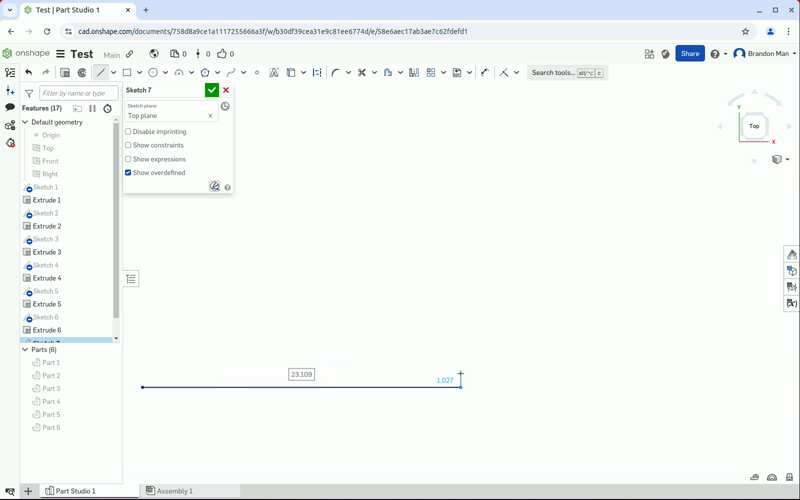
scroll(6)
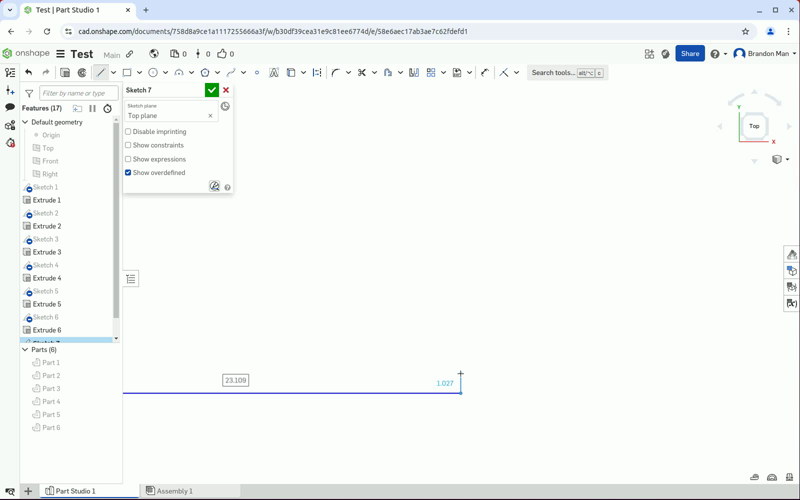
scroll(6)
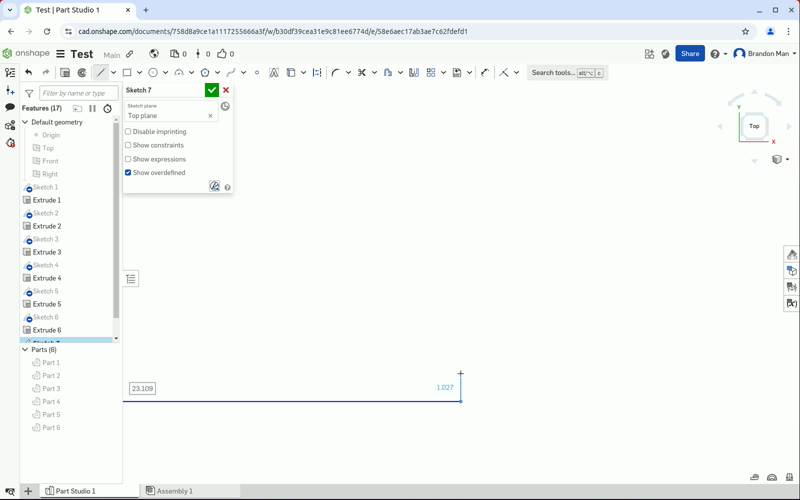
scroll(6)
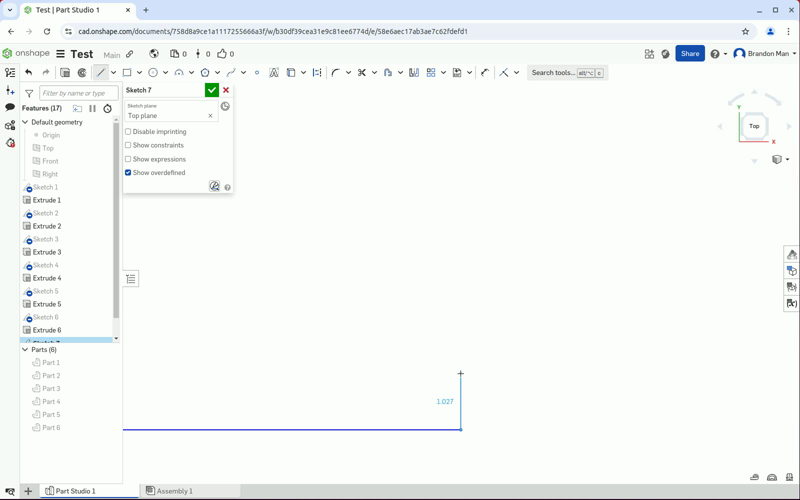
click(460, 373)
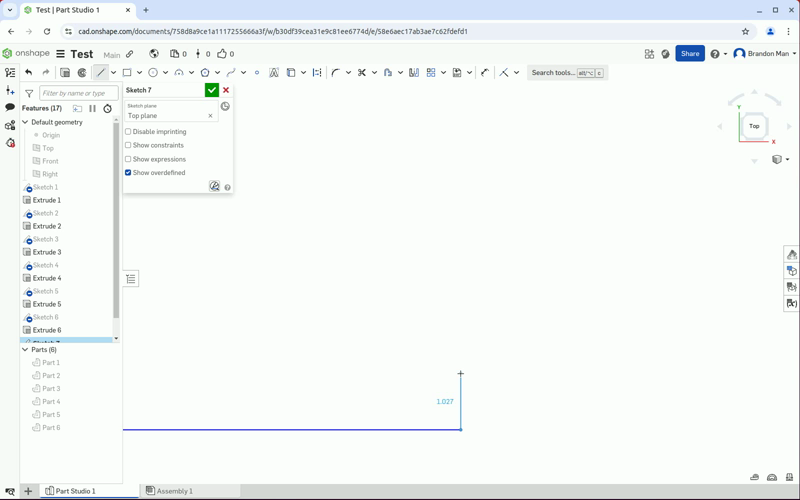
scroll(-6)
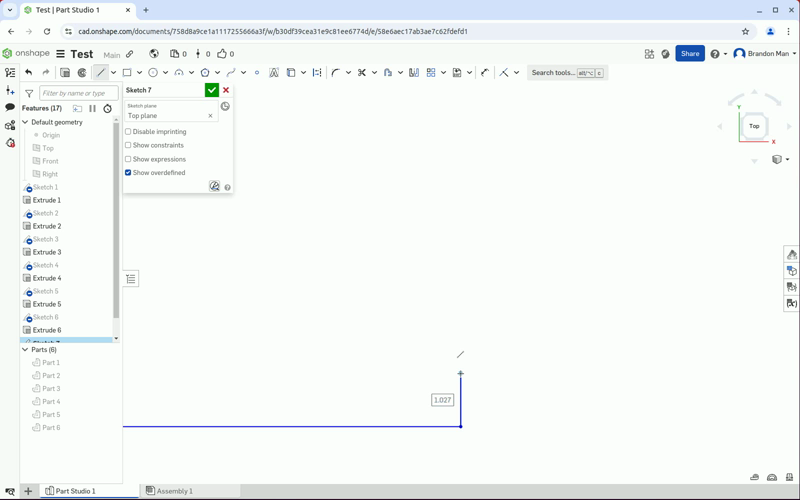
scroll(-6)
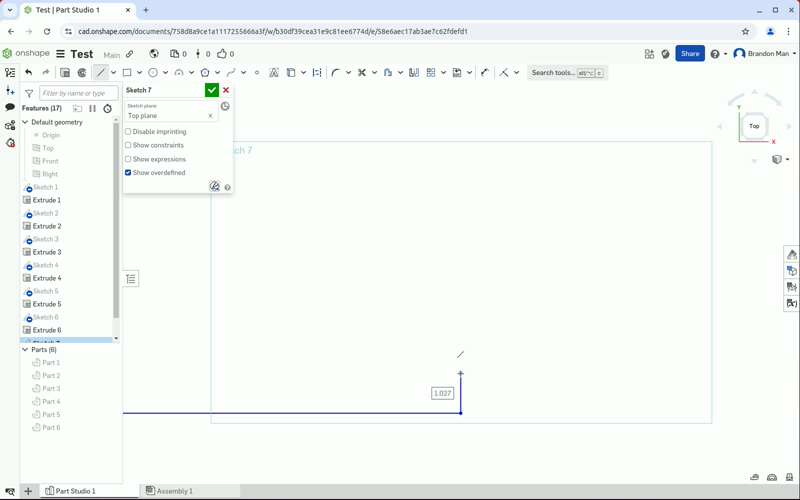
scroll(-6)
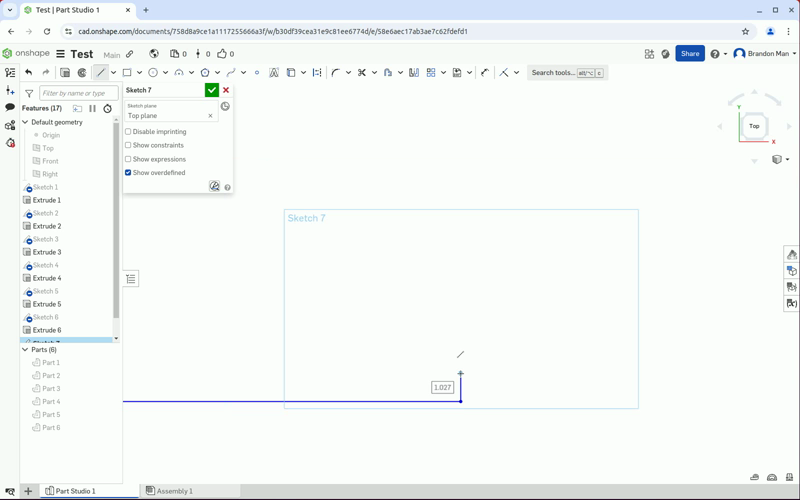
scroll(-6)
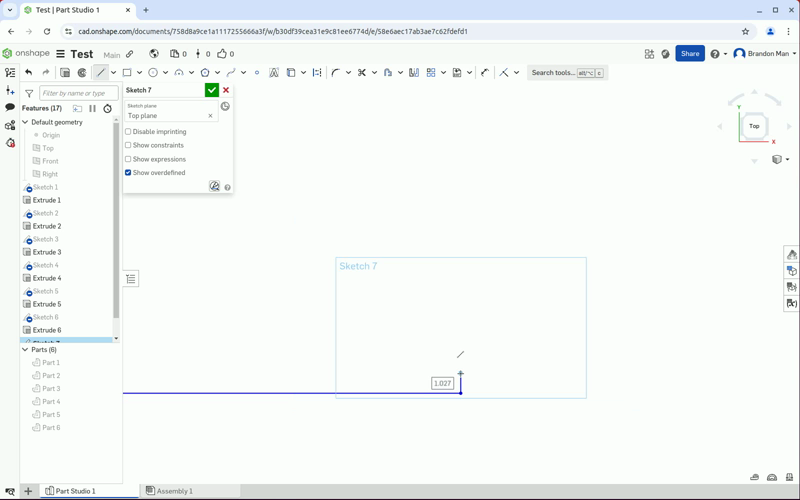
scroll(-6)
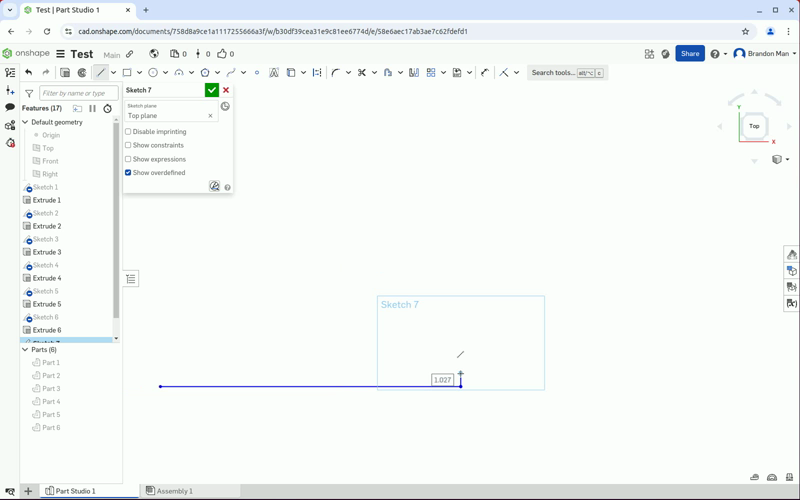
scroll(-6)
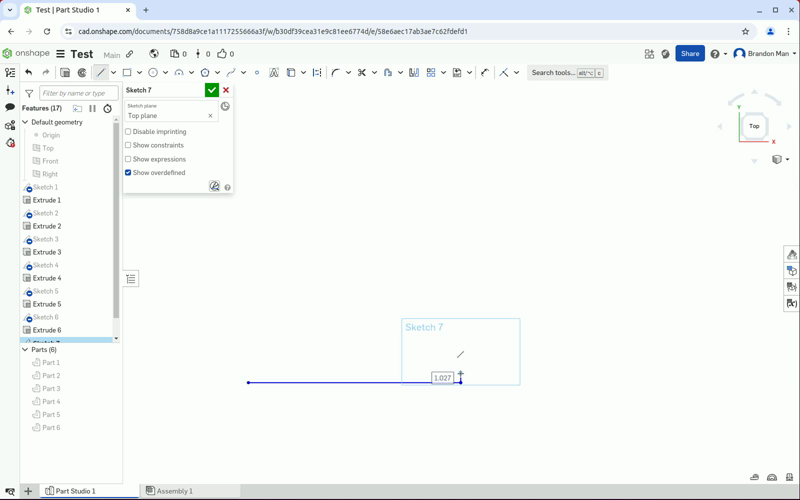
scroll(-6)
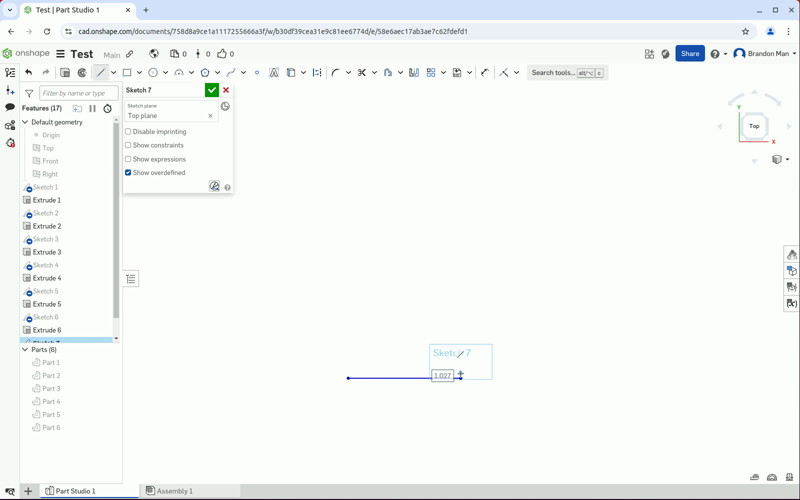
key_up(shift)
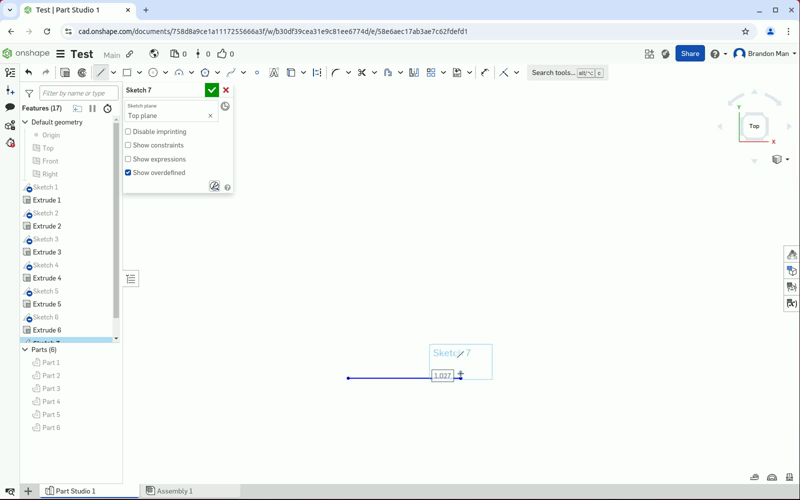
key_down(shift)
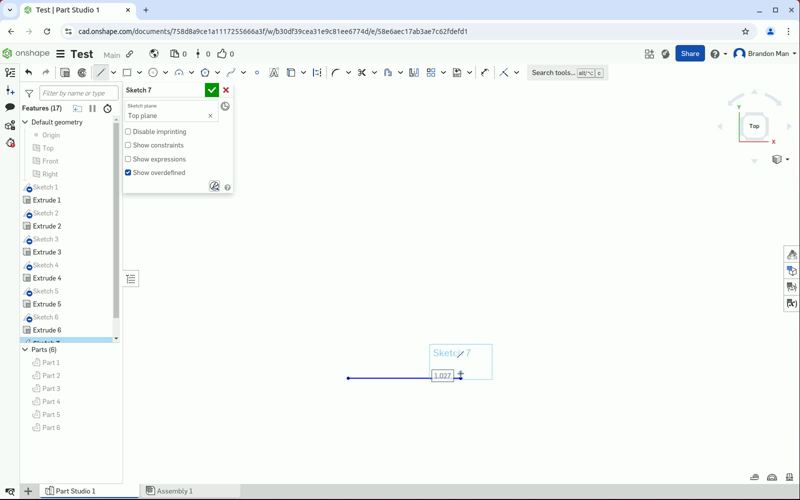
mouse_move(348, 373)
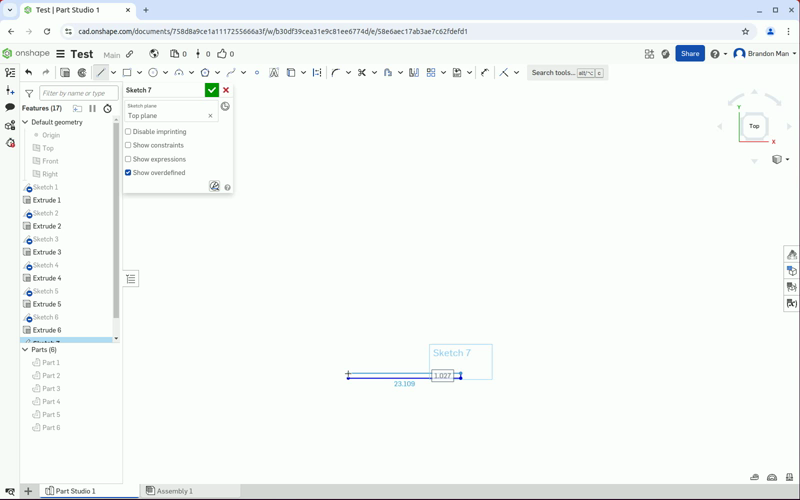
click(348, 373)
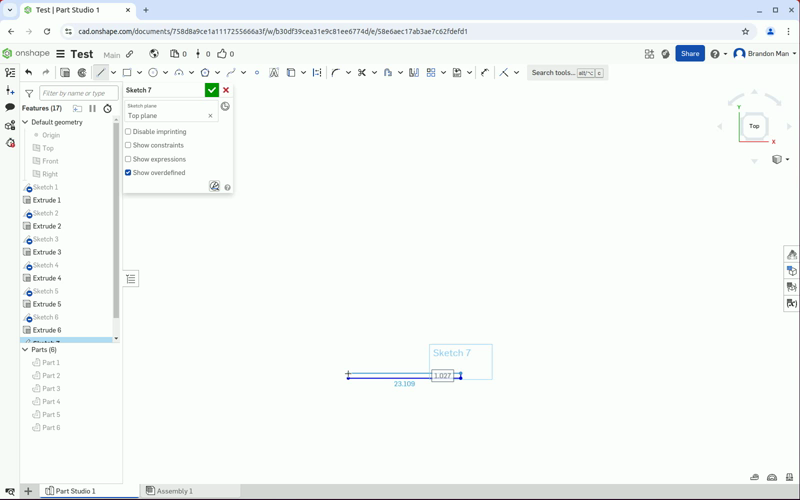
key_up(shift)
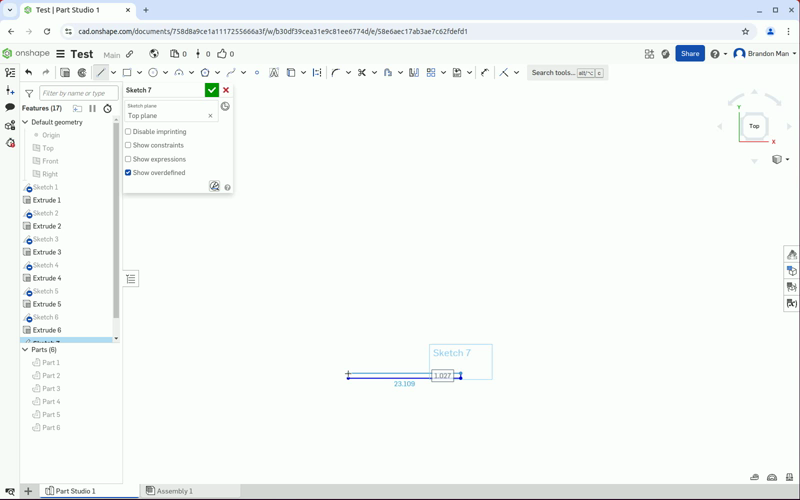
mouse_move(378, 373)
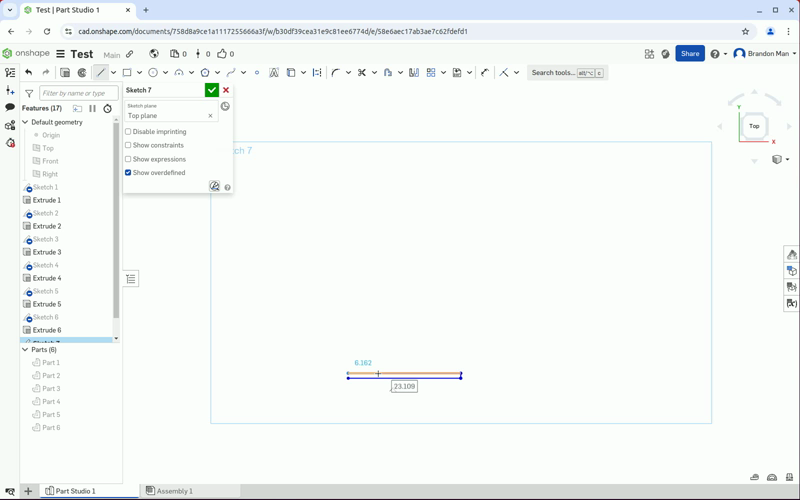
key_down(shift)
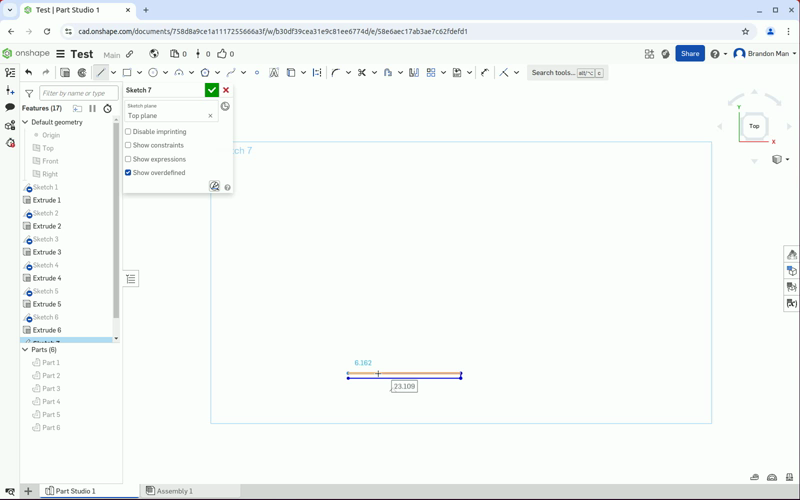
mouse_move(348, 378)
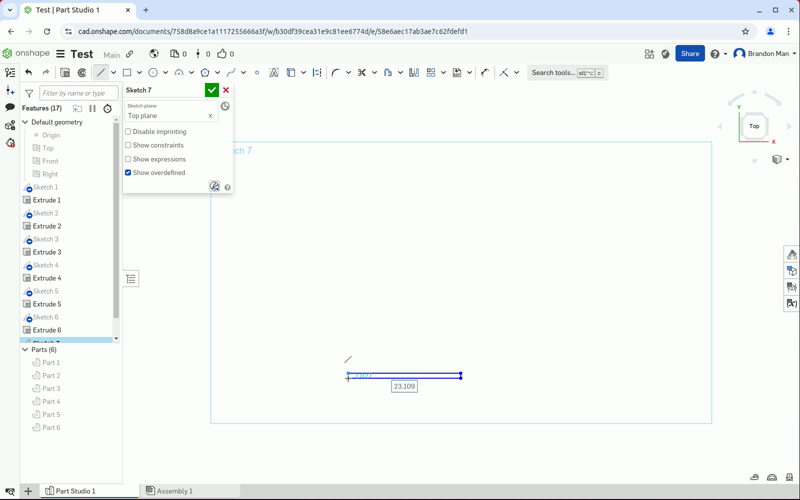
scroll(6)
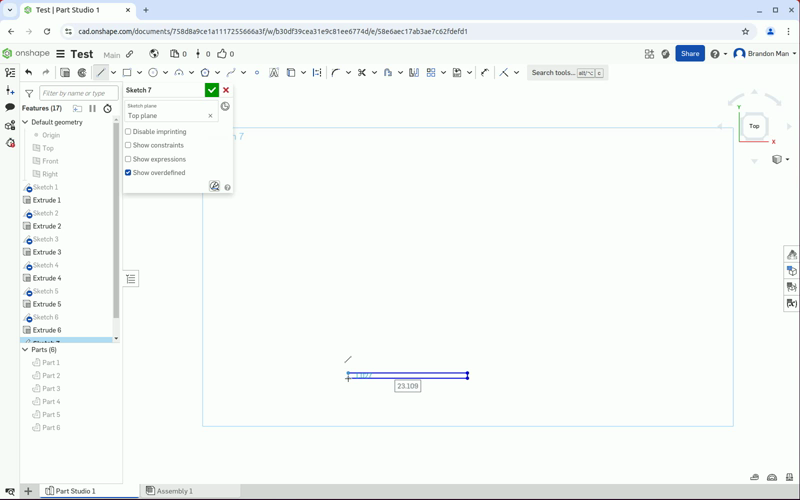
scroll(6)
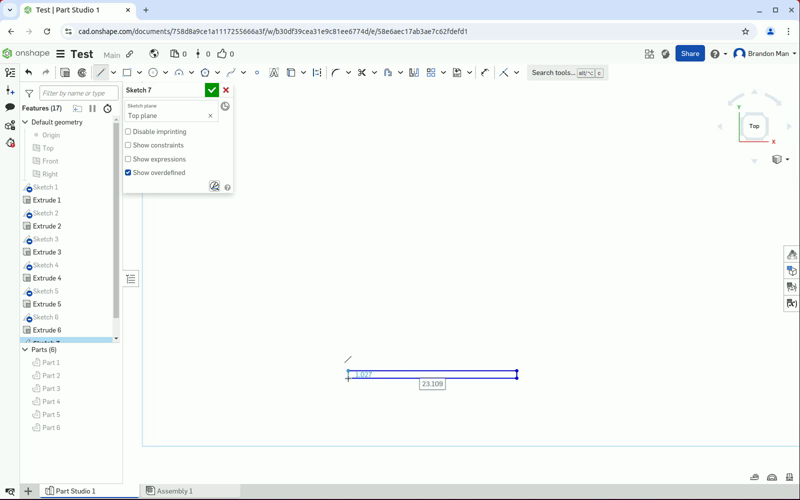
scroll(6)
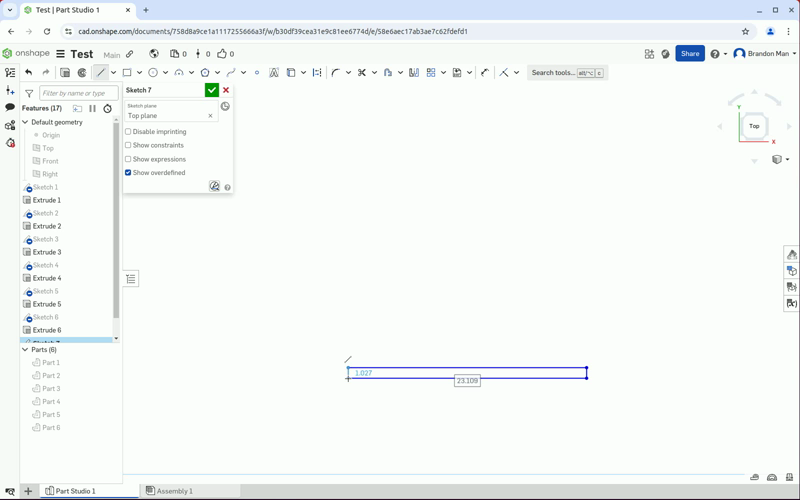
scroll(6)
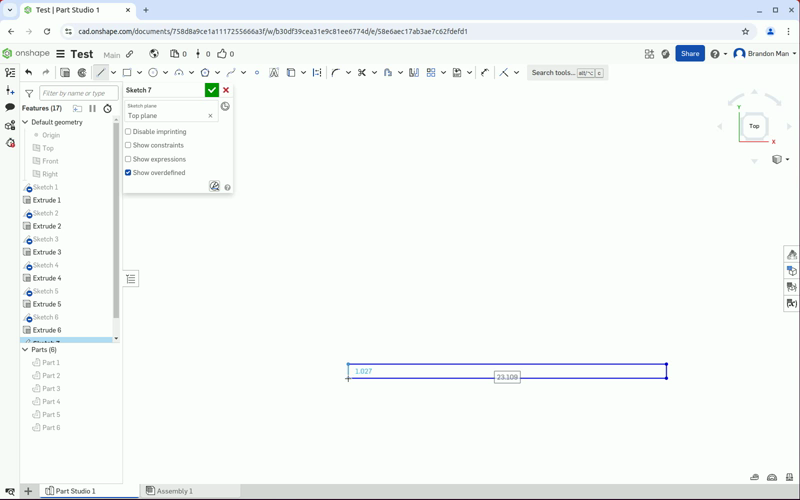
scroll(6)
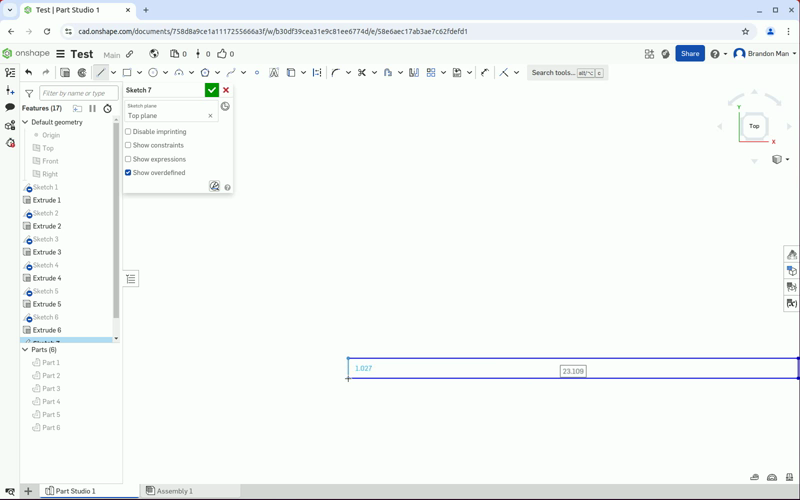
scroll(6)
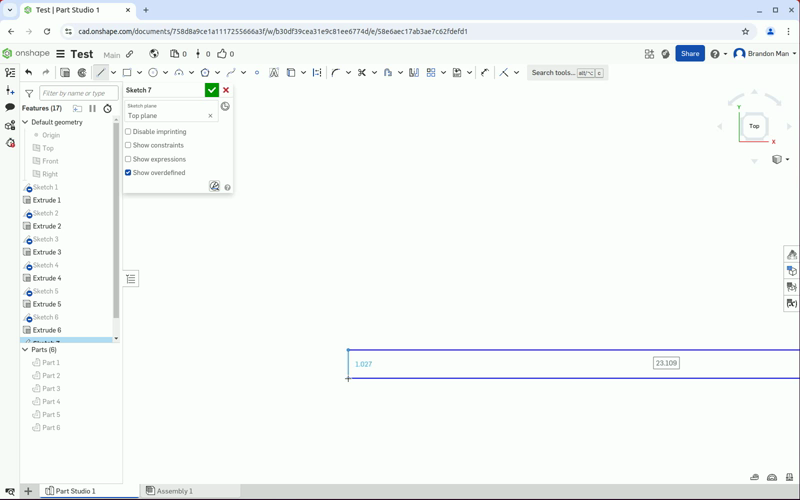
scroll(6)
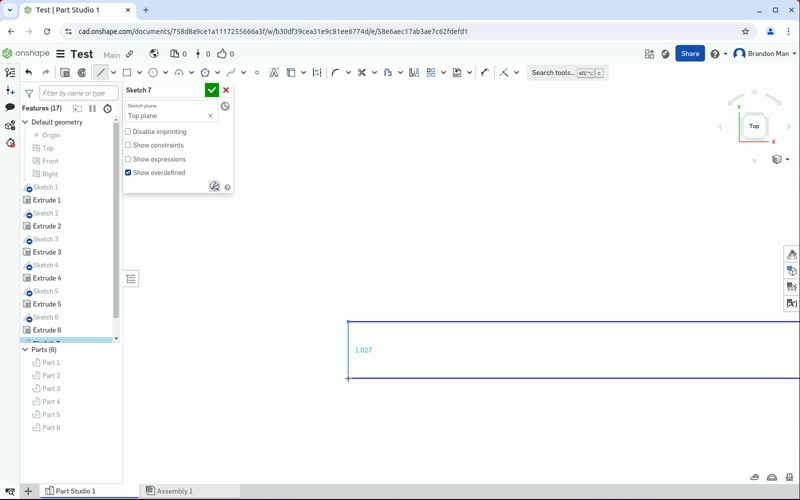
key_up(shift)
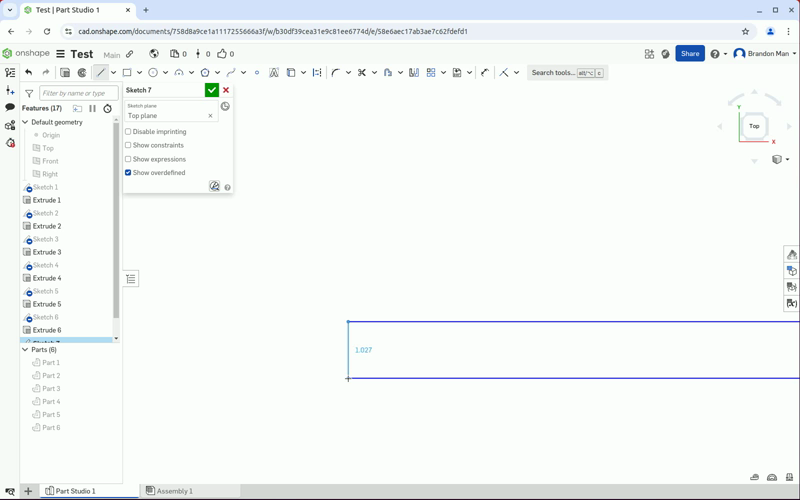
click(348, 378)
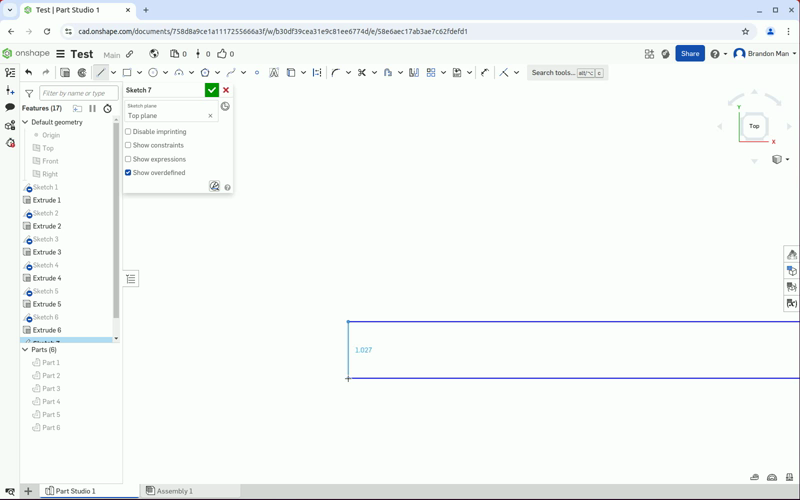
scroll(-6)
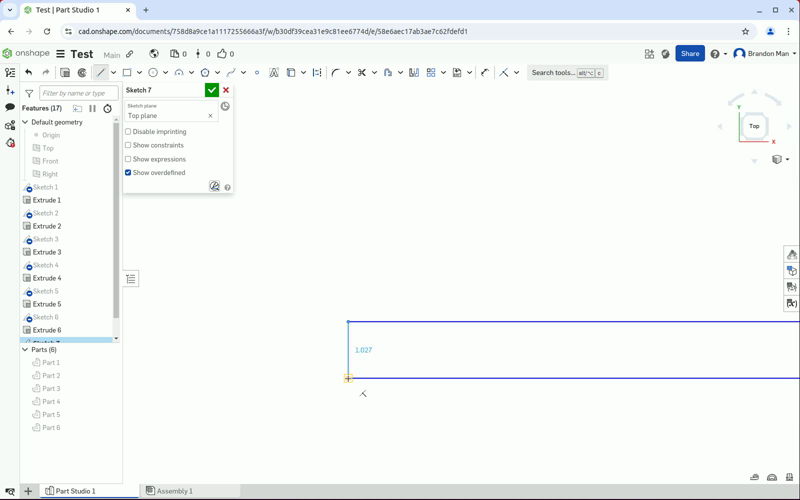
scroll(-6)
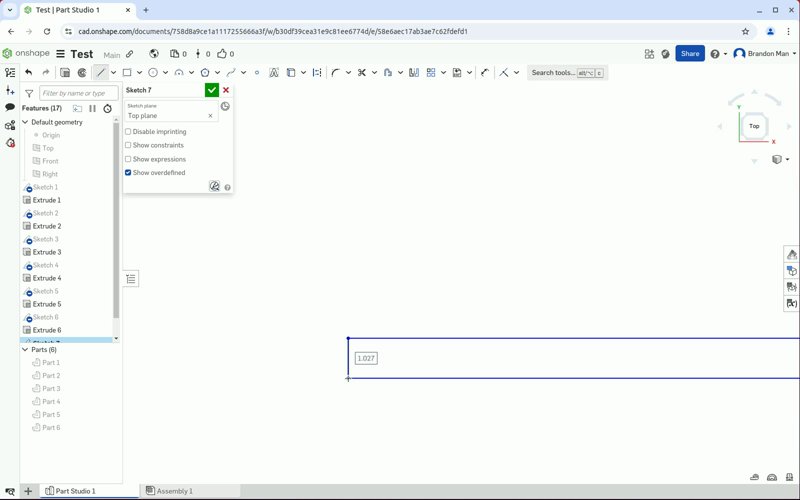
scroll(-6)
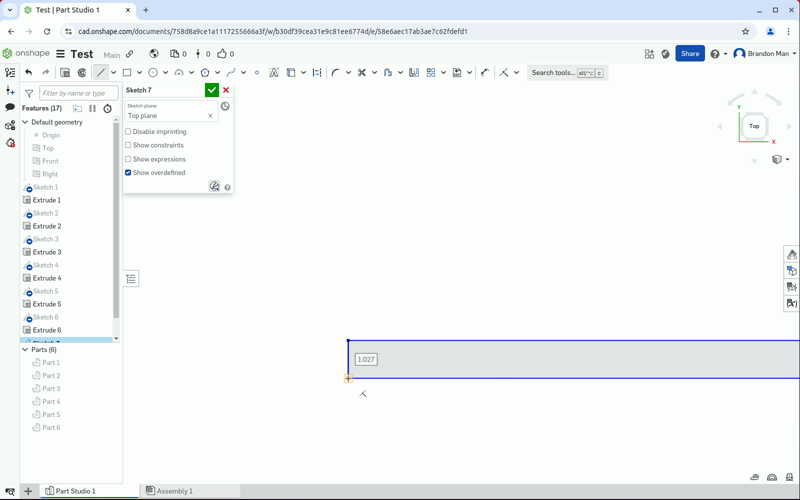
scroll(-6)
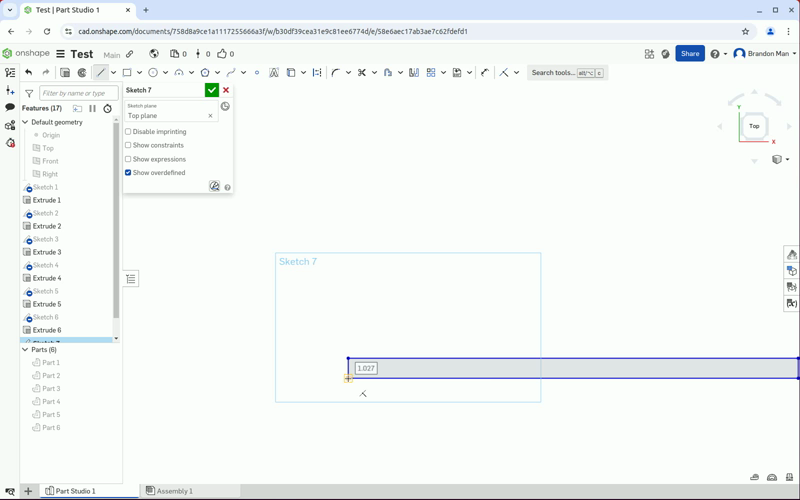
scroll(-6)
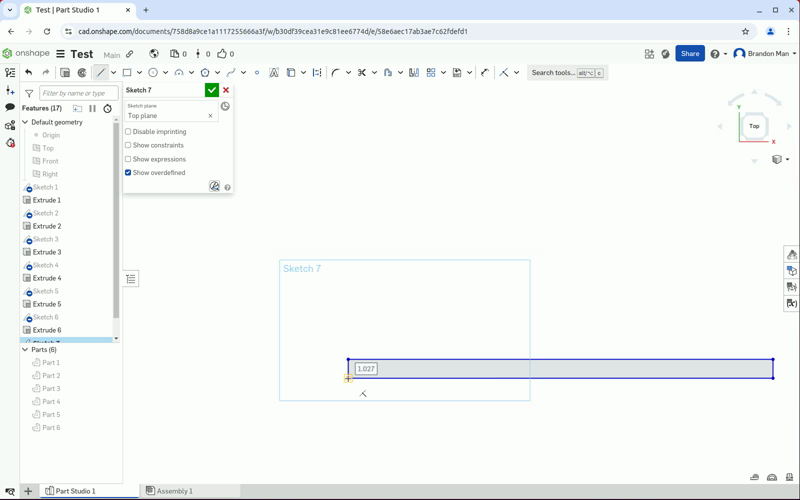
scroll(-6)
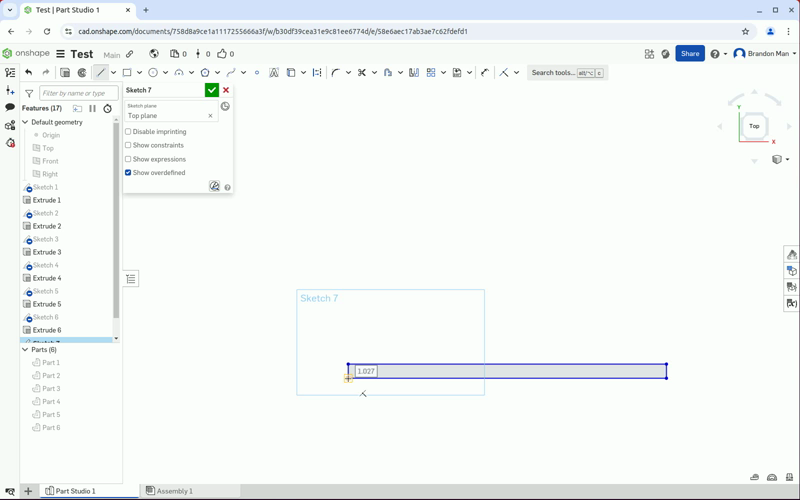
scroll(-6)
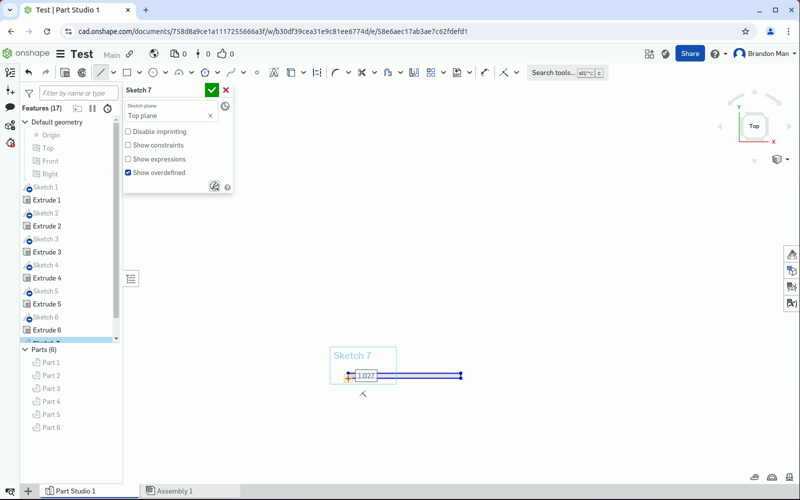
key(esc)
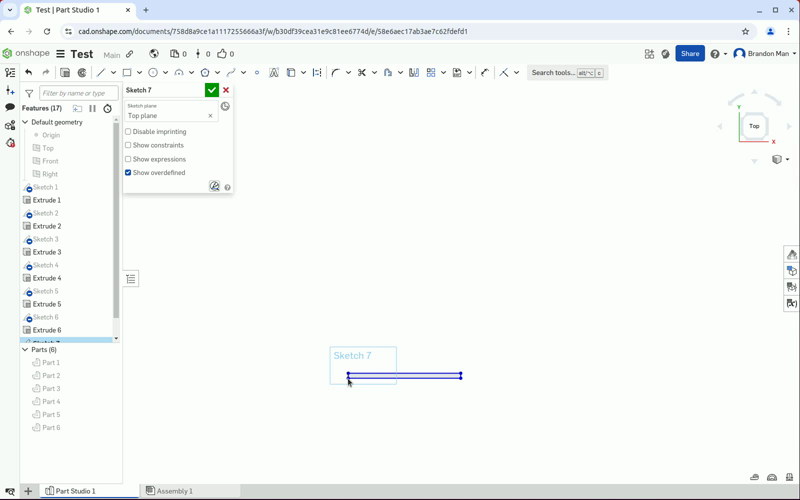
mouse_move(409, 376)
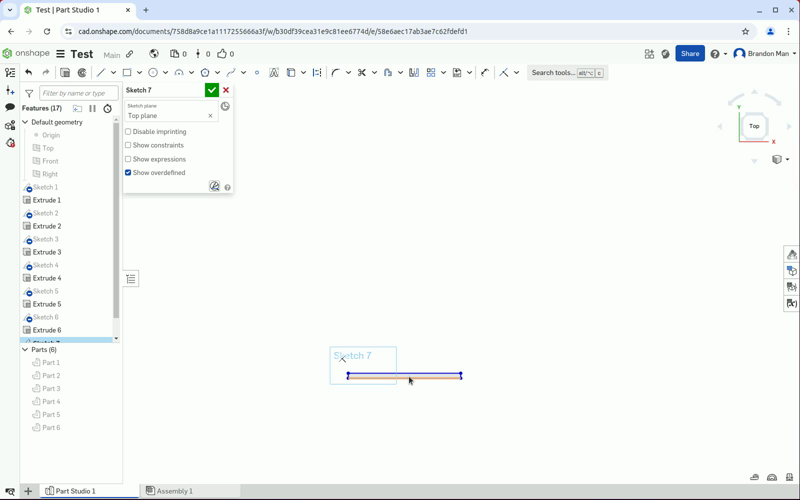
scroll(6)
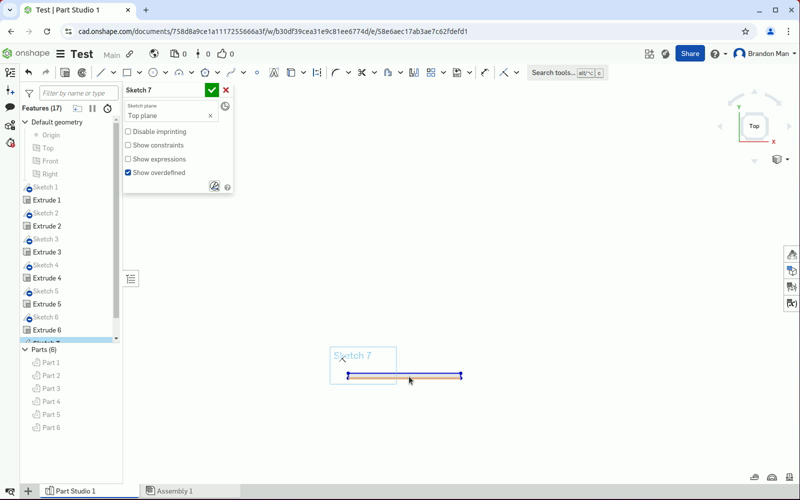
scroll(6)
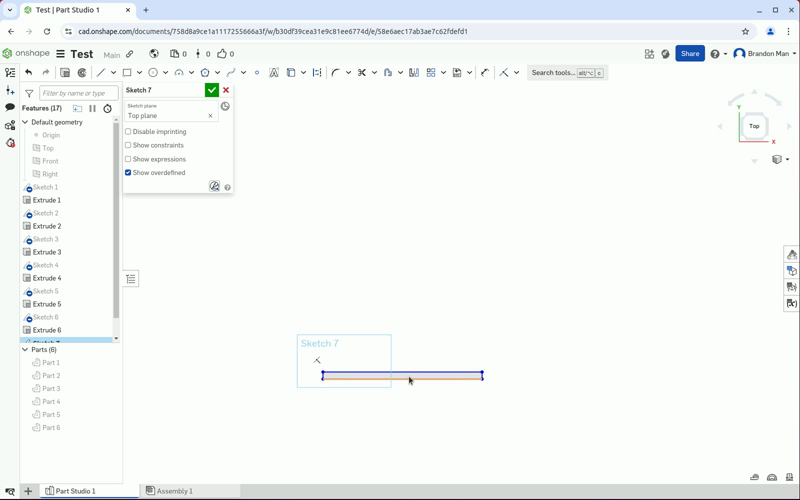
scroll(6)
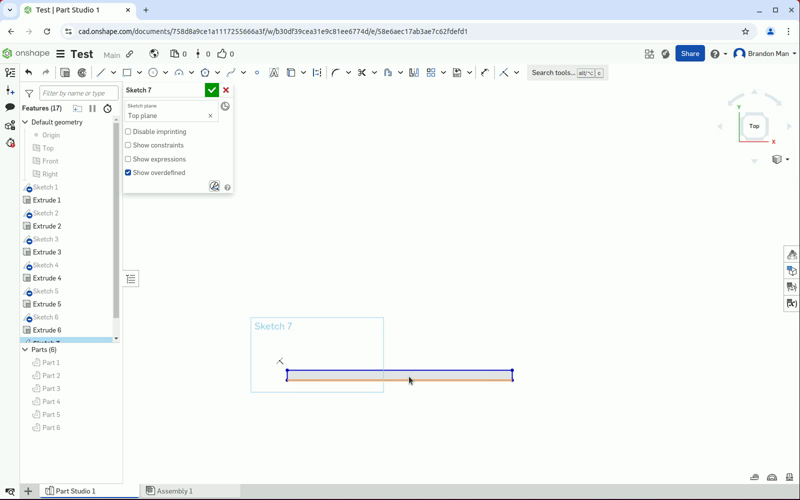
scroll(6)
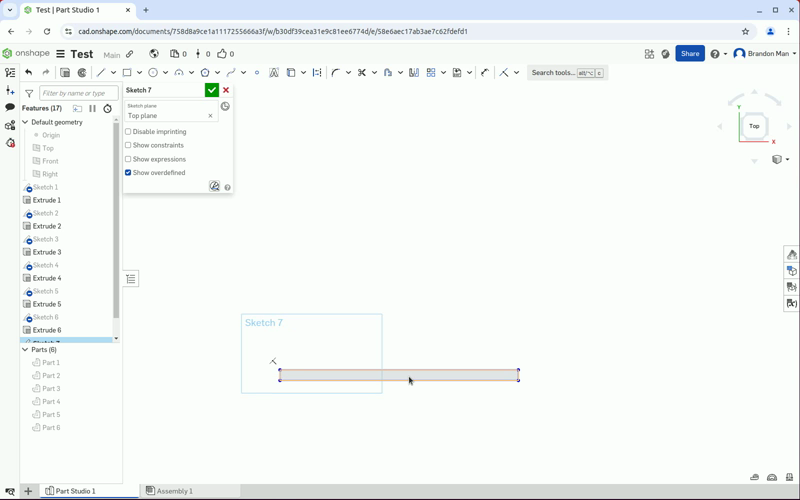
scroll(6)
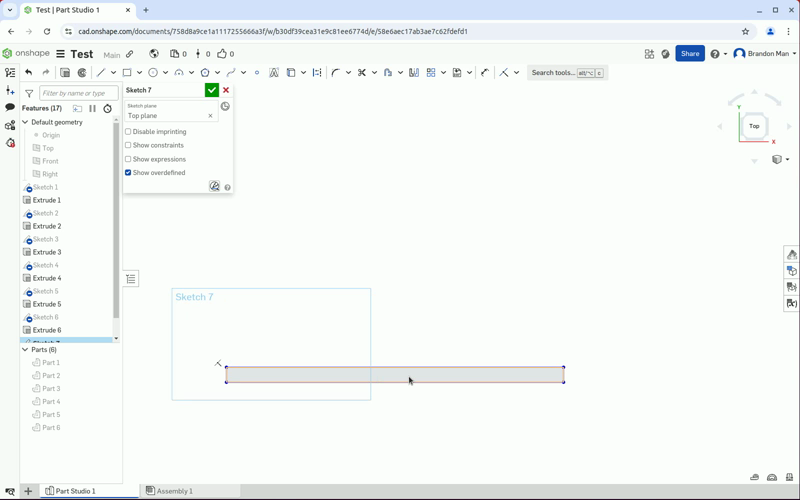
scroll(6)
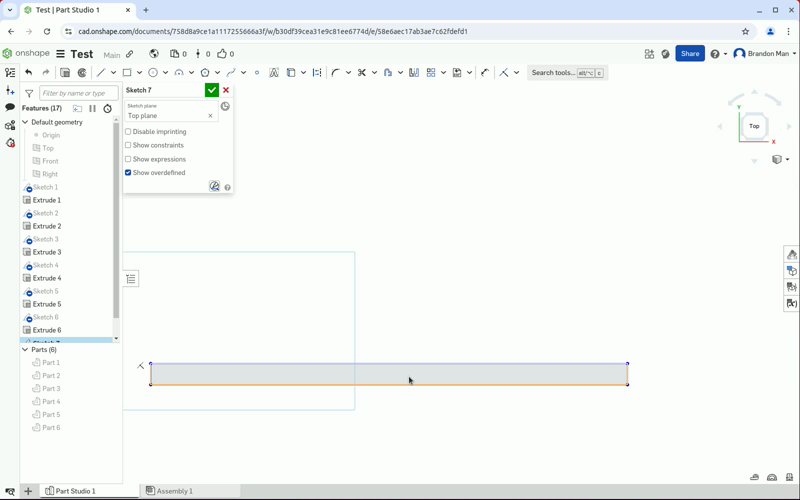
scroll(6)
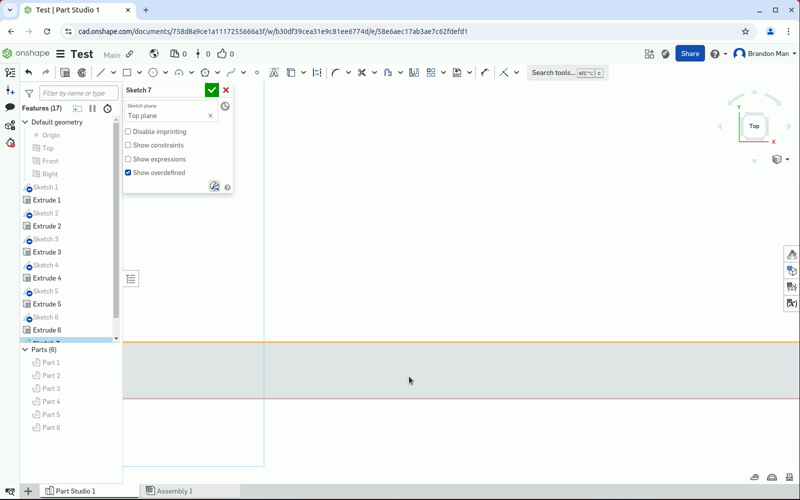
click(409, 376)
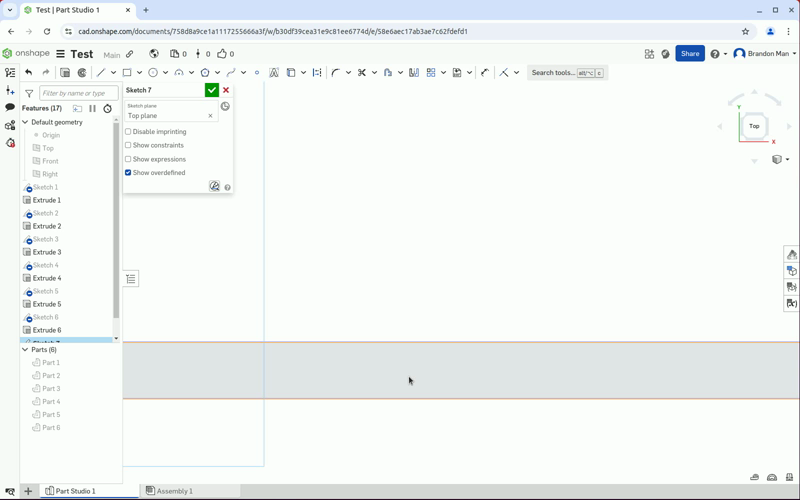
scroll(-6)
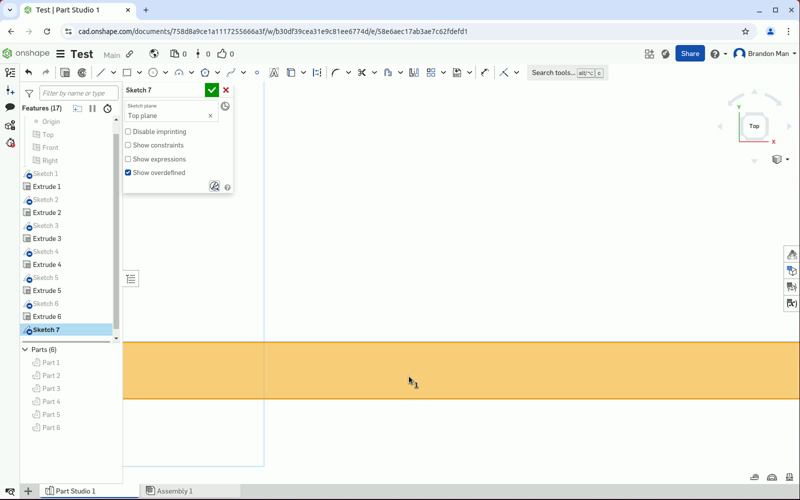
scroll(-6)
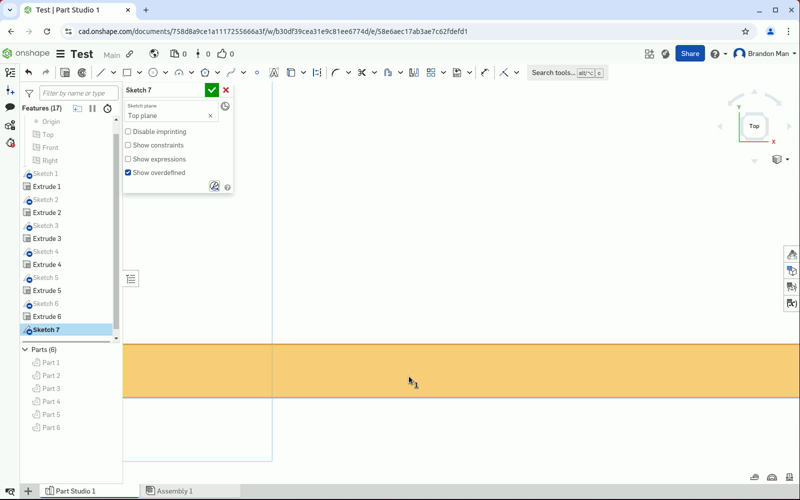
scroll(-6)
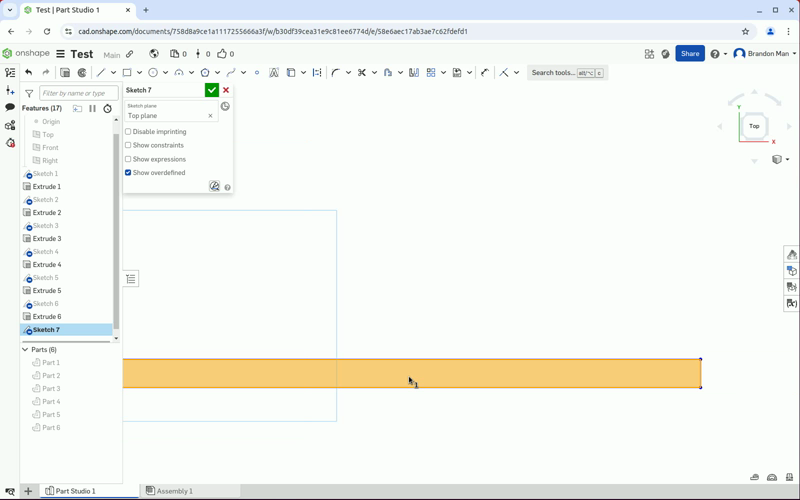
scroll(-6)
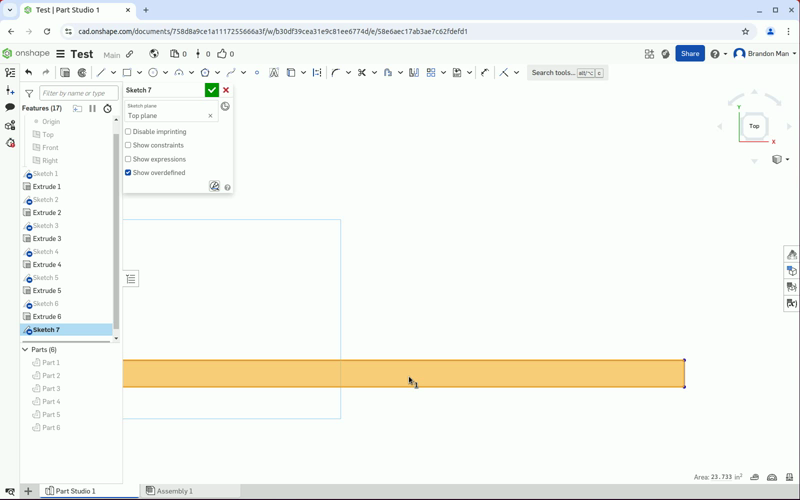
scroll(-6)
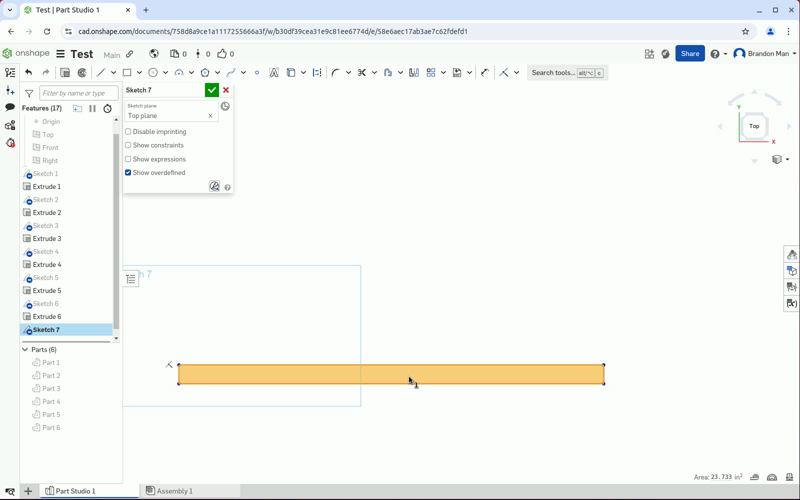
scroll(-6)
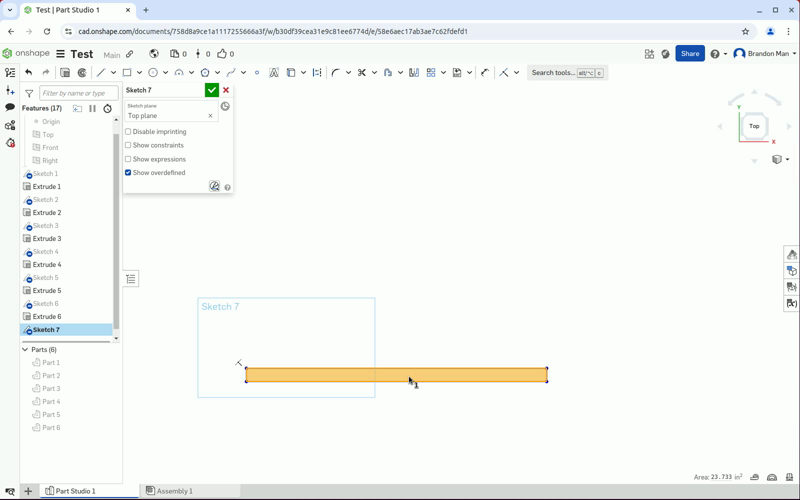
scroll(-6)
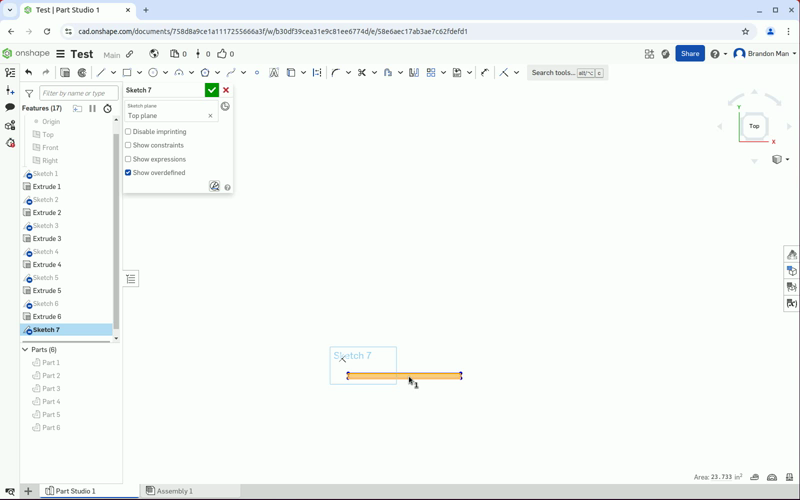
mouse_move(73, 352)
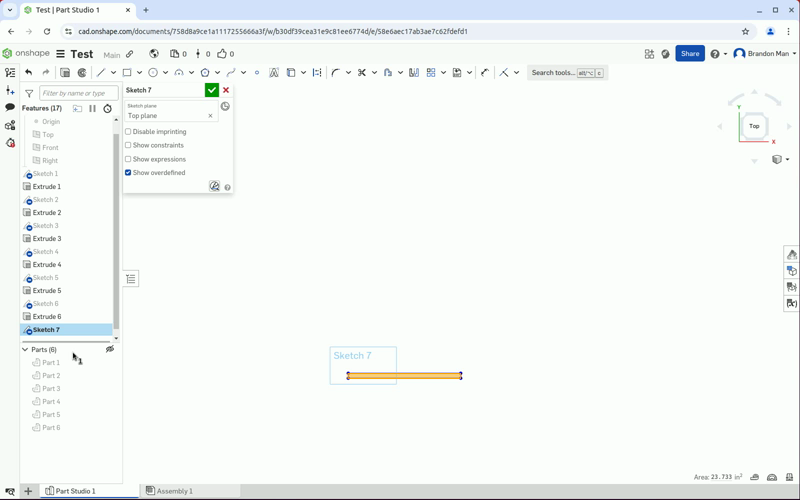
key(shift+y)
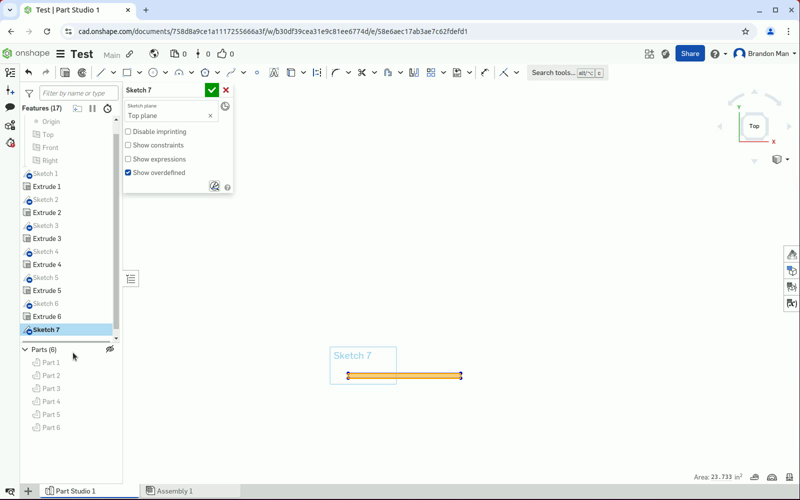
key(shift+e)
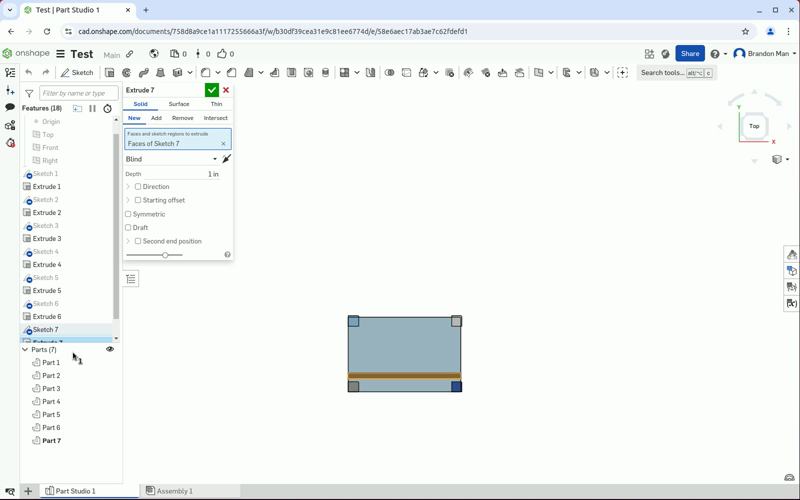
mouse_move(143, 106)
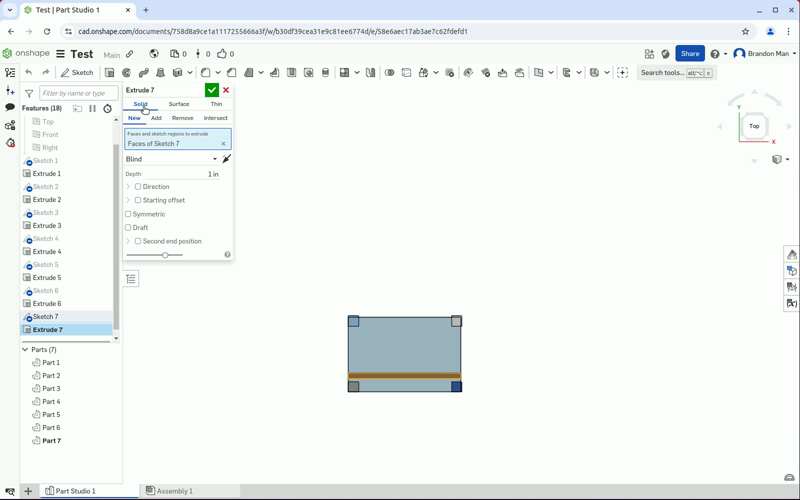
click(143, 106)
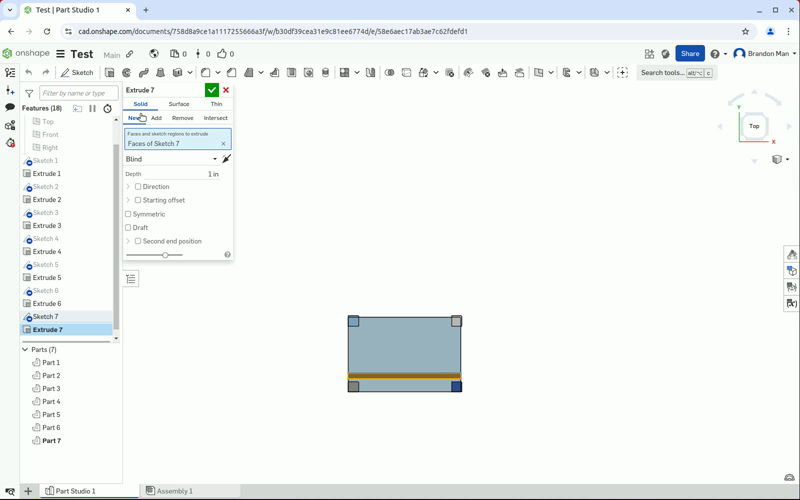
mouse_move(137, 120)
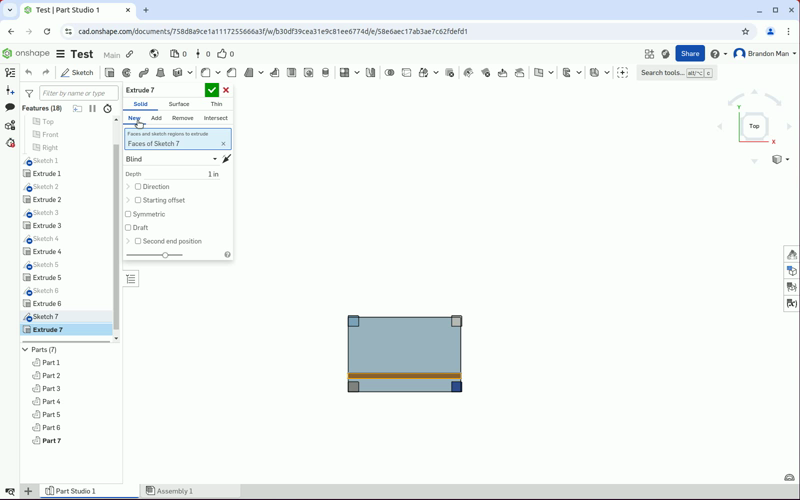
click(137, 120)
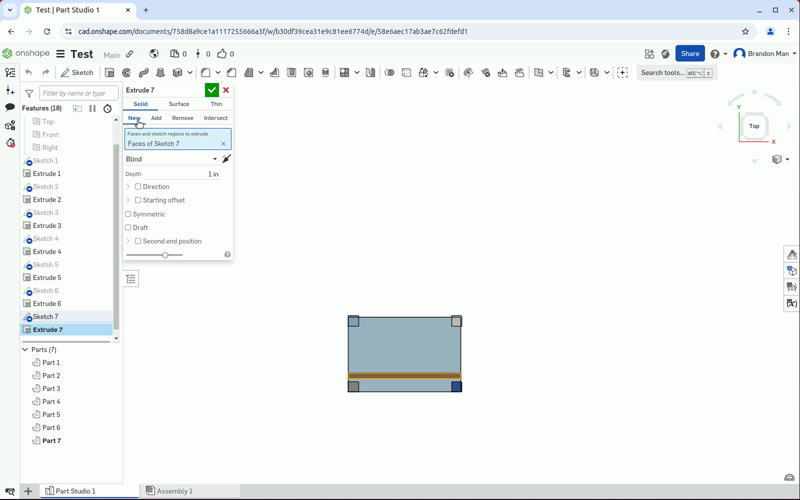
key(tab, 4)
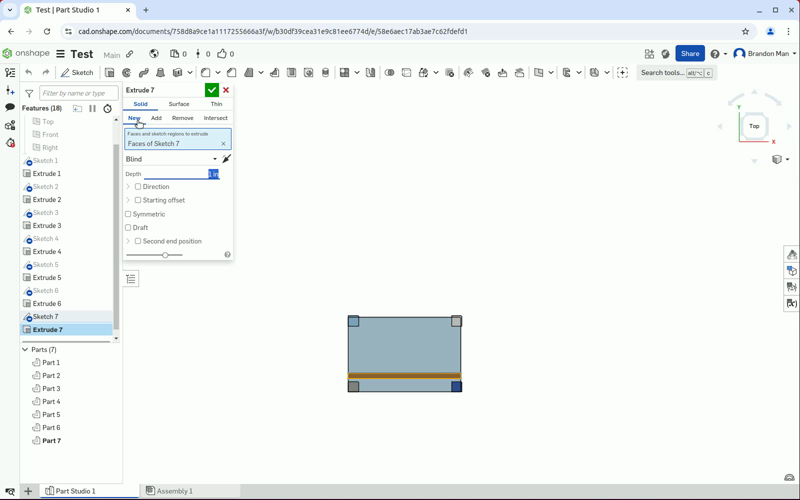
text(0.241)
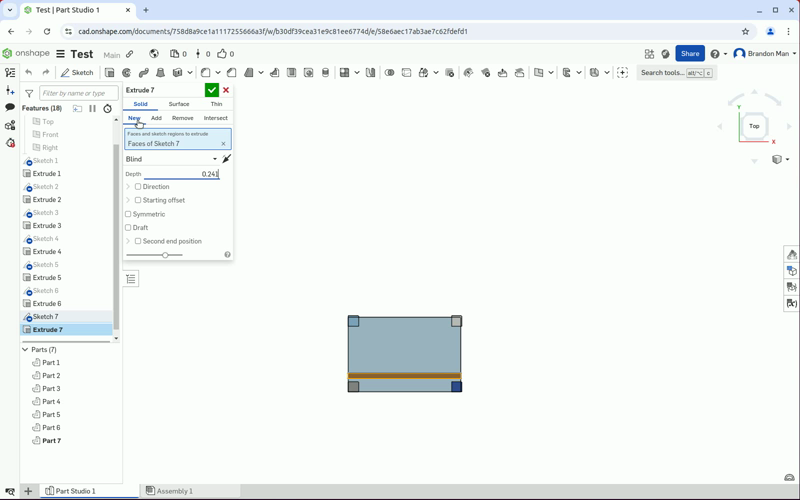
key(enter)
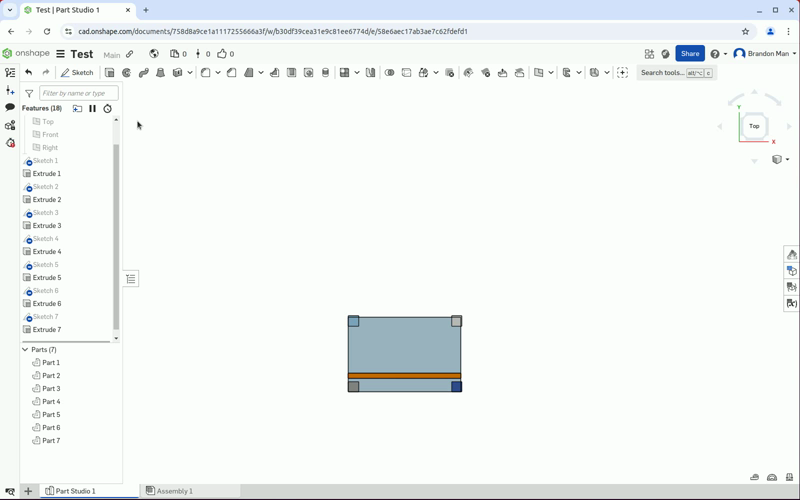
key(shift+h)
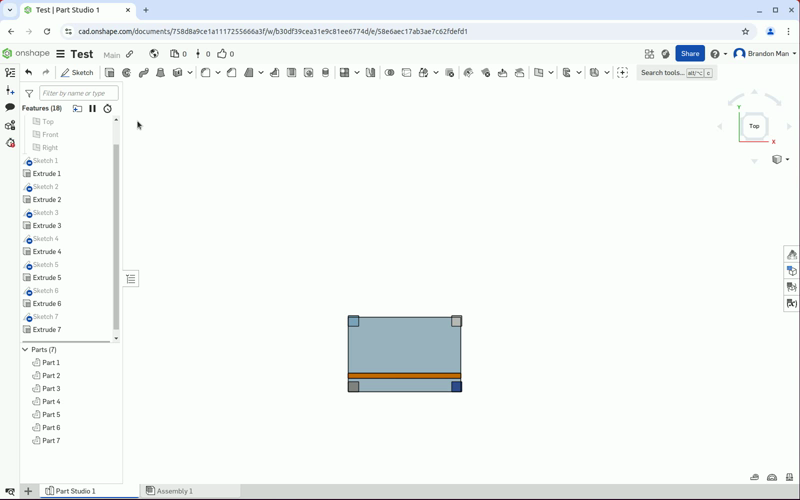
key(shift+h)
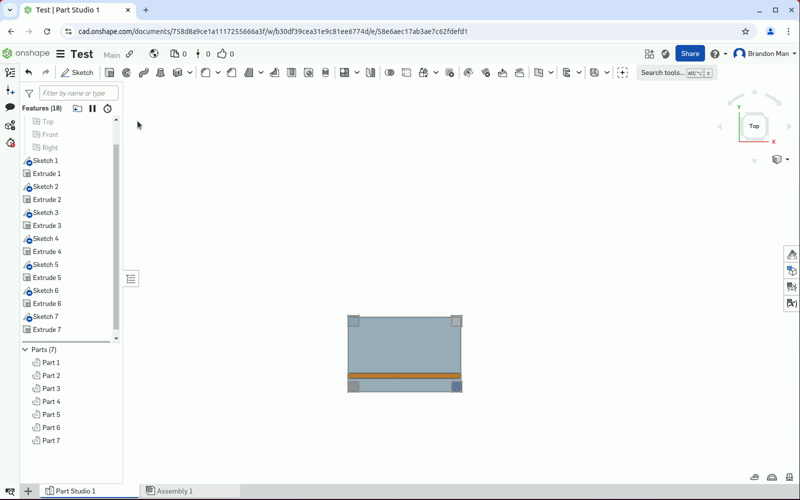
key(shift+7)
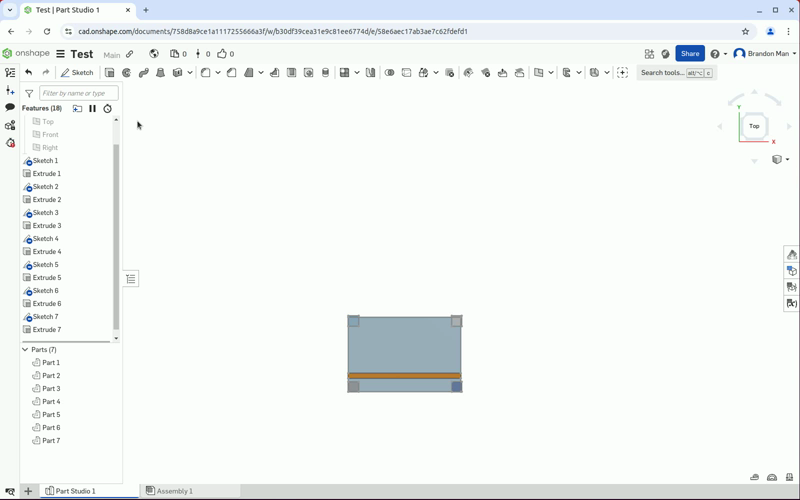
key(up, 3)
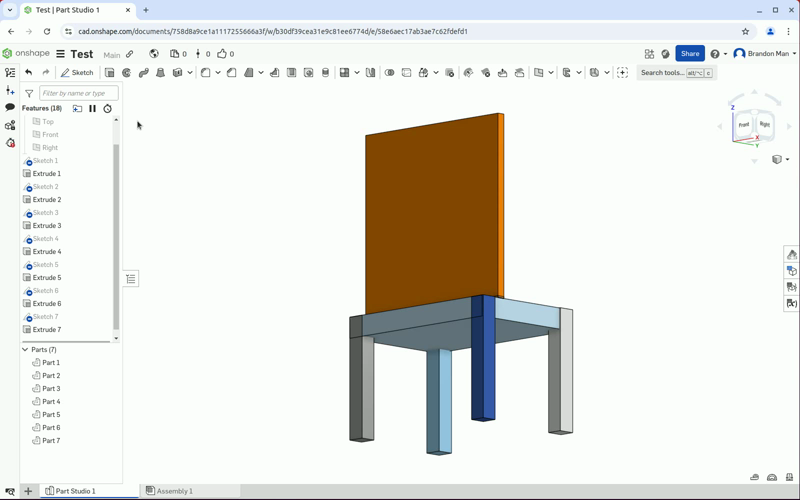
key(left, 3)
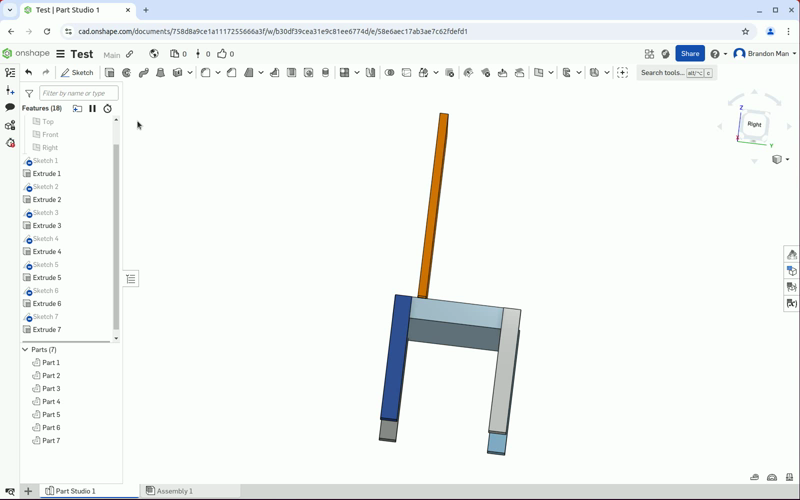
key(right, 3)
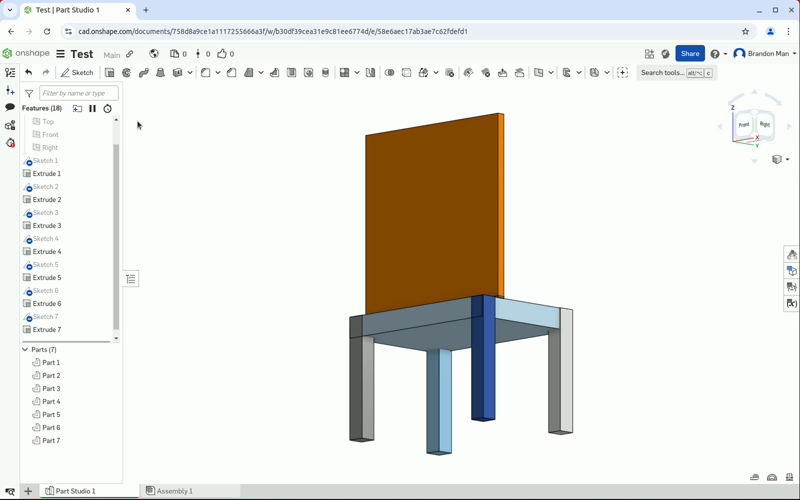
key(down, 3)
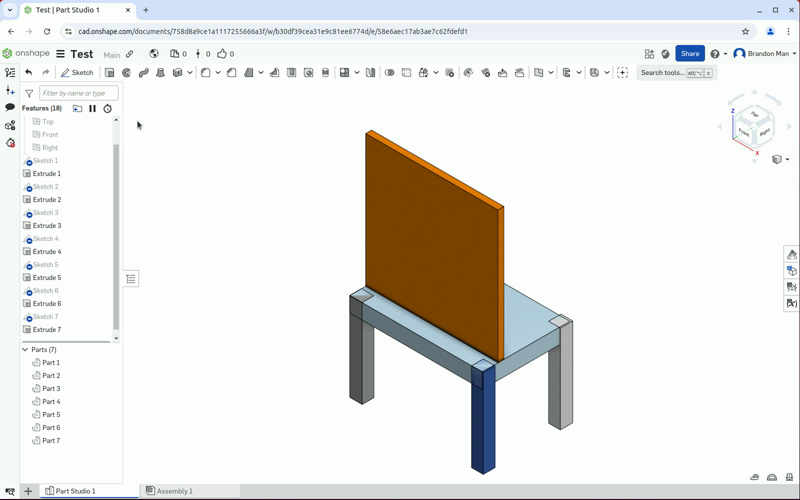
mouse_move(69, 163)
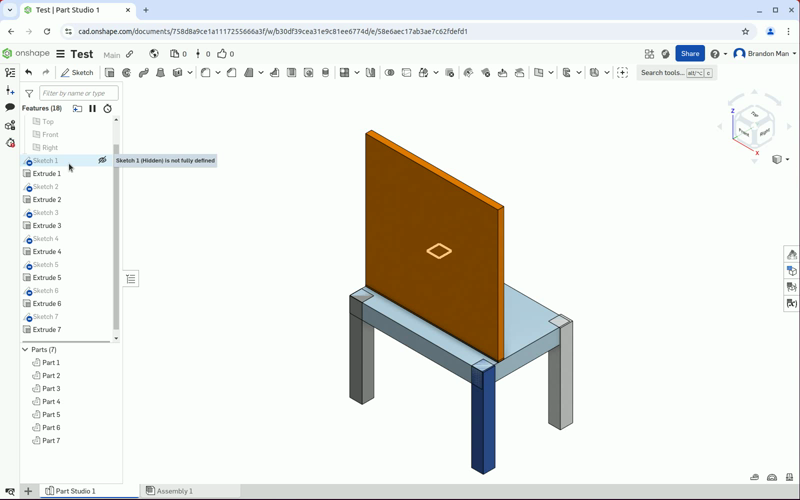
click(69, 163)